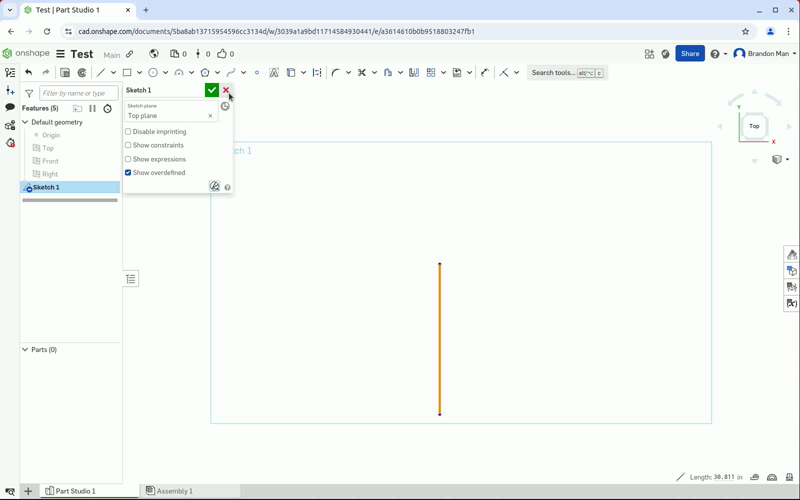
key(shift+h)
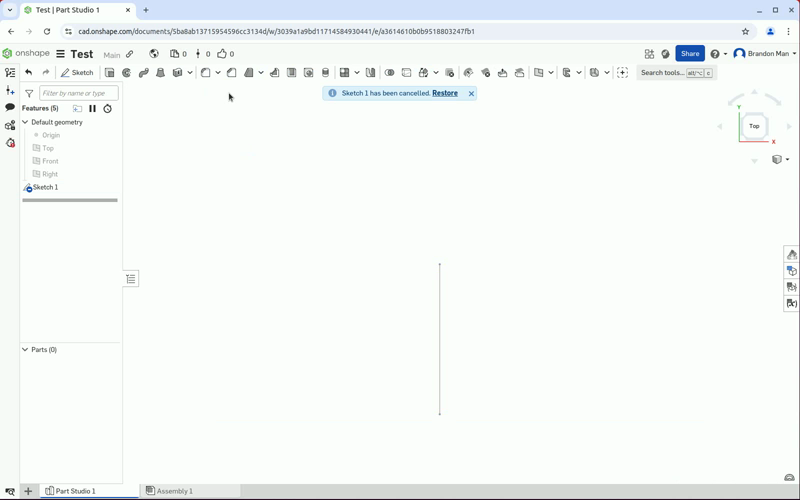
key(shift+s)
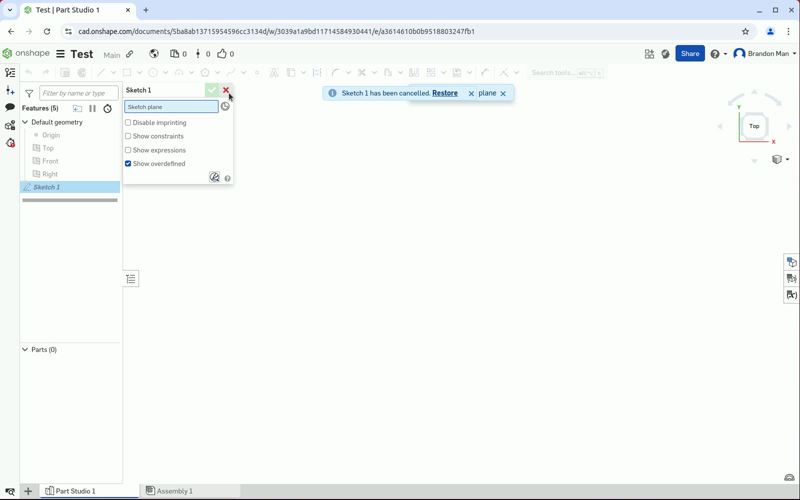
mouse_move(73, 150)
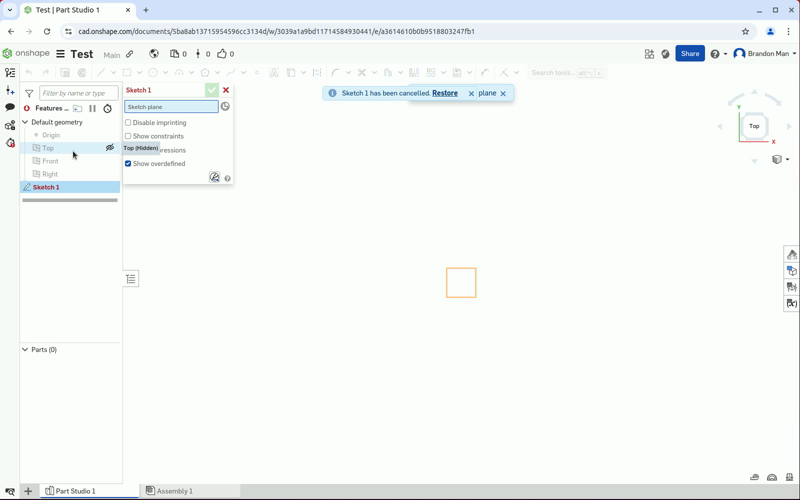
click(73, 150)
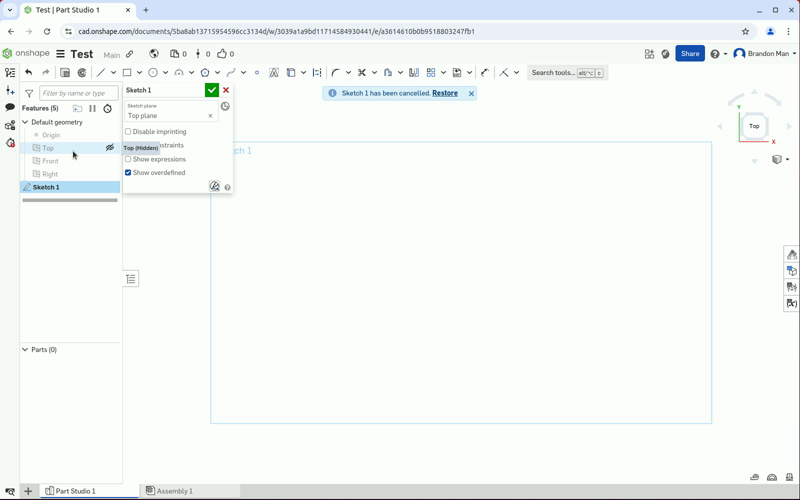
mouse_move(73, 352)
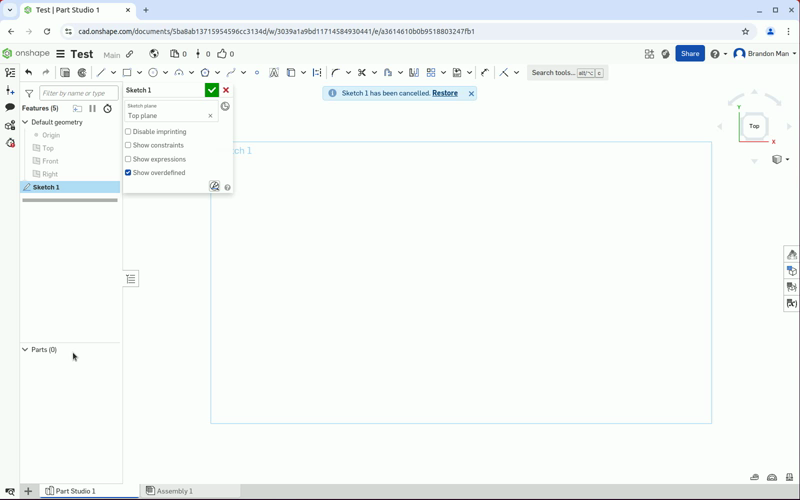
key(y)
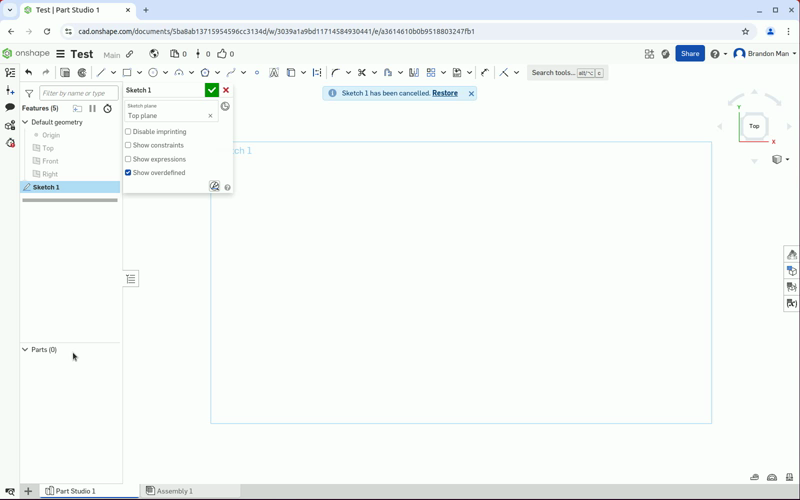
key(c)
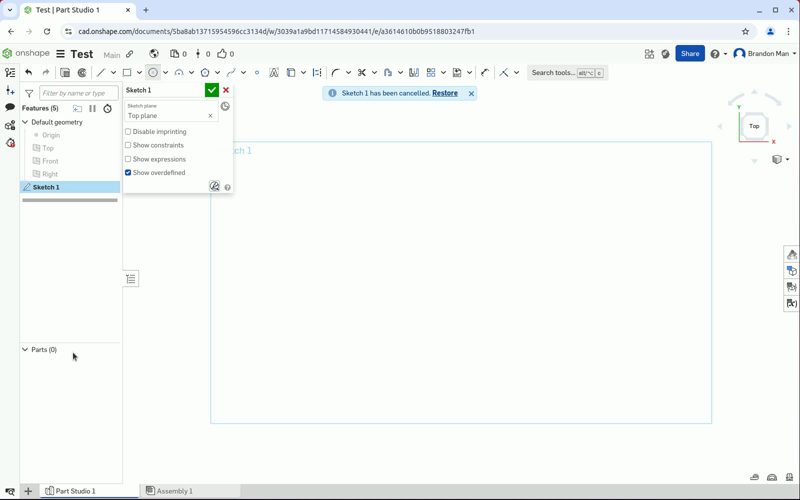
key_down(shift)
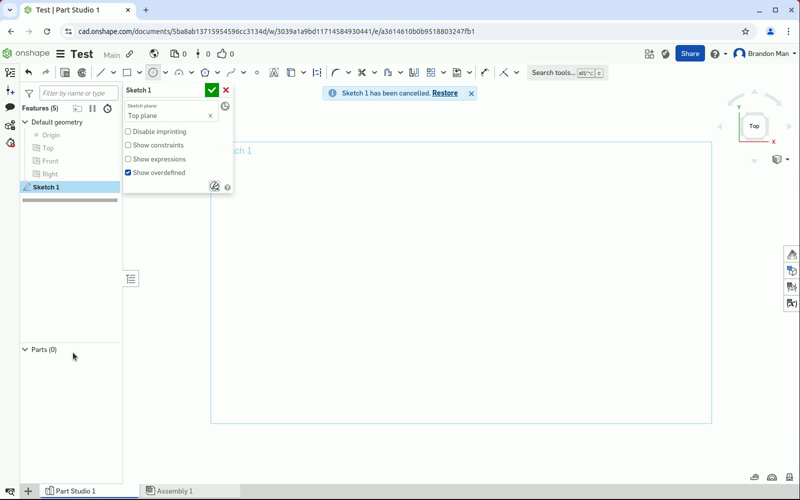
mouse_move(461, 282)
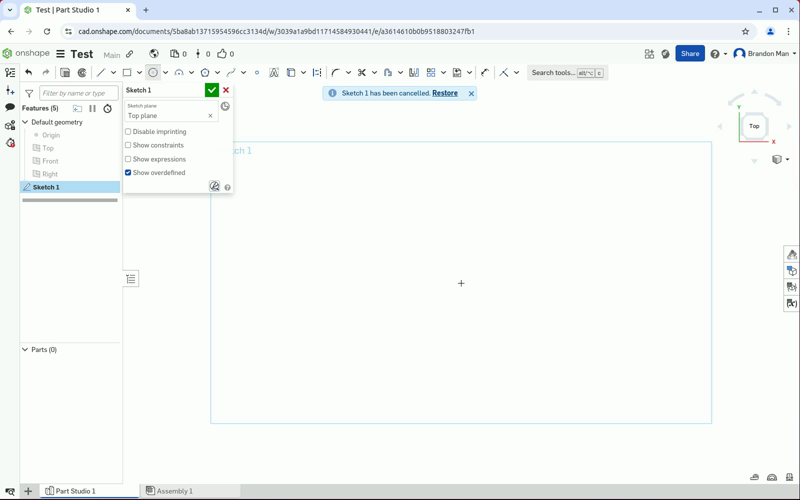
click(461, 282)
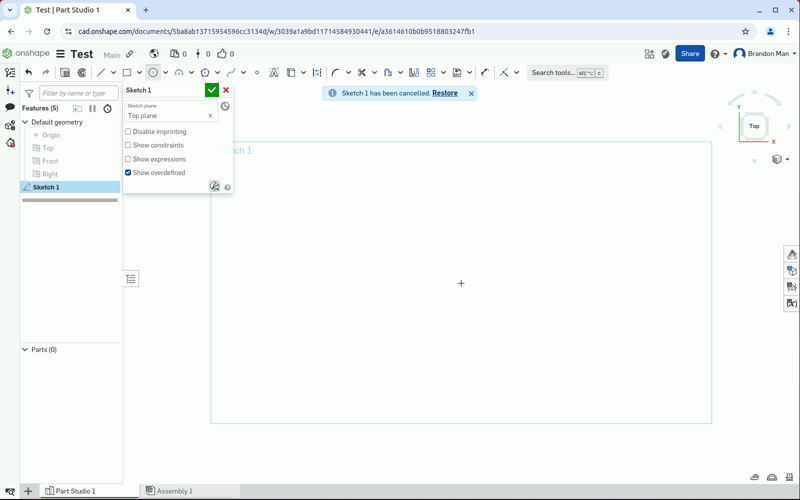
key_up(shift)
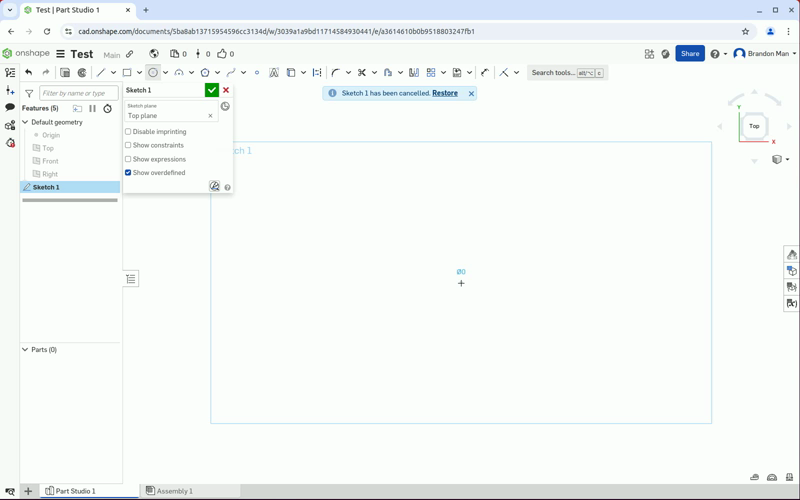
mouse_move(574, 282)
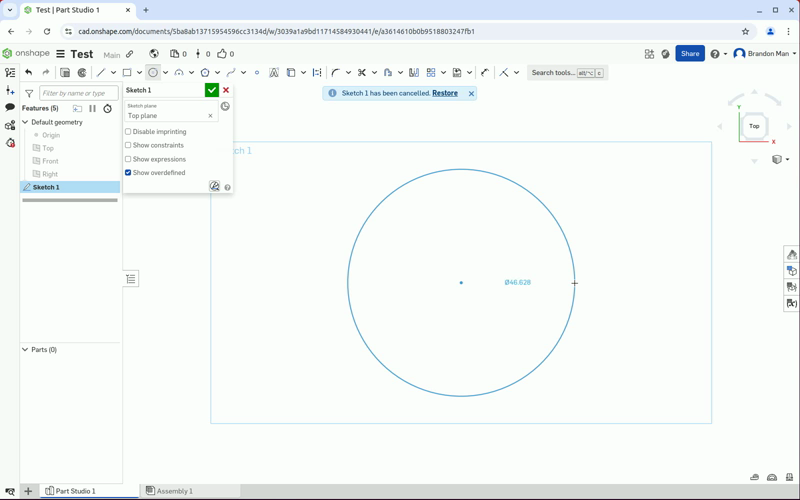
click(574, 282)
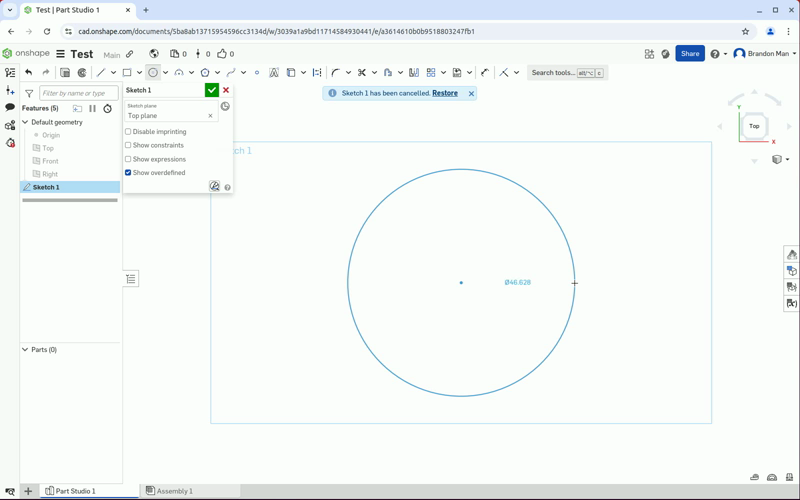
key(esc)
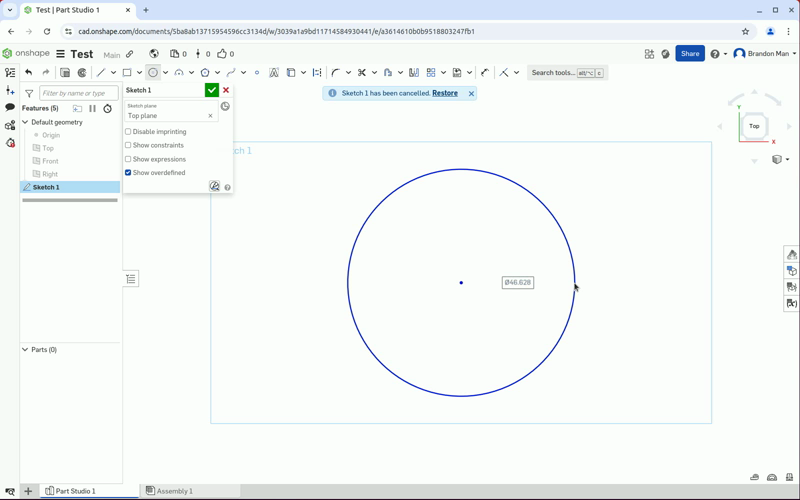
mouse_move(485, 290)
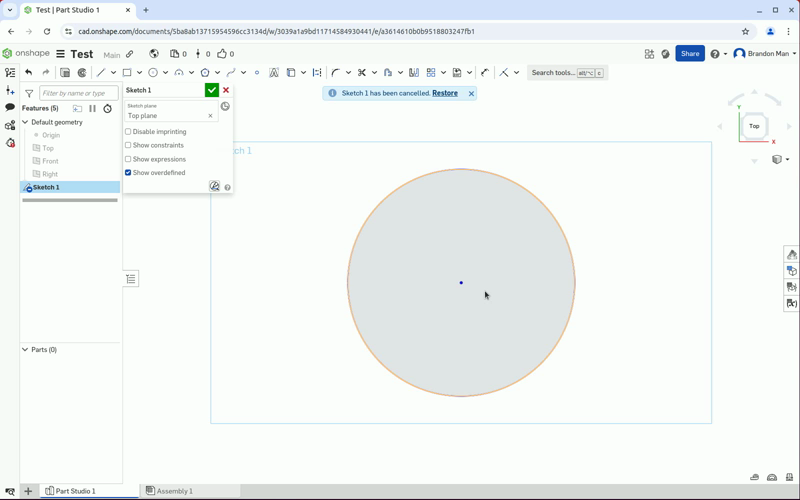
click(485, 290)
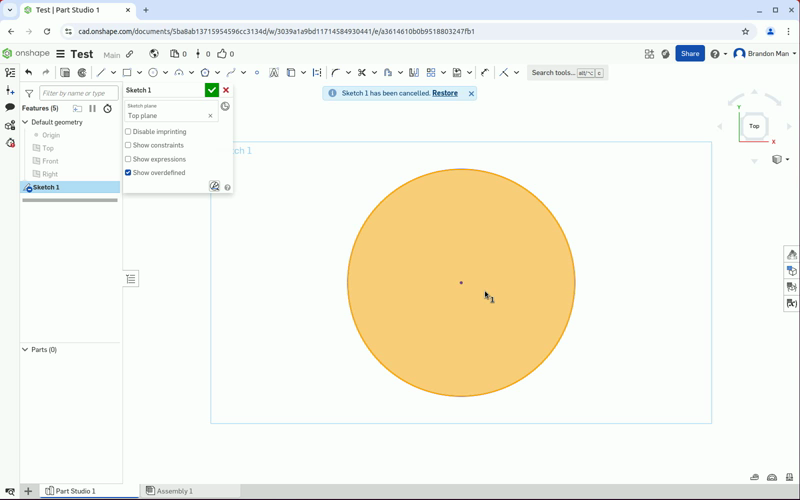
mouse_move(73, 352)
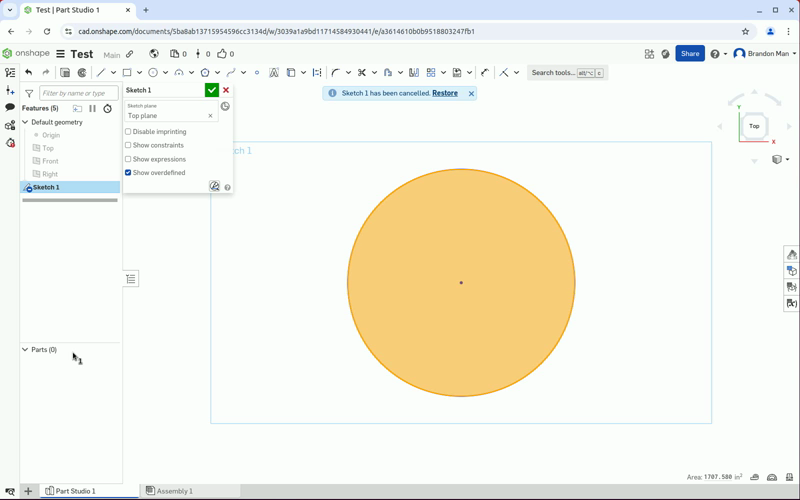
key(shift+y)
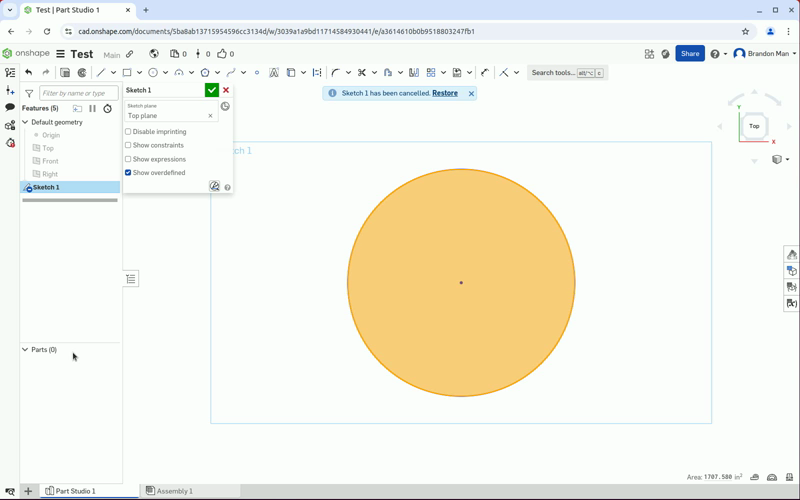
key(shift+e)
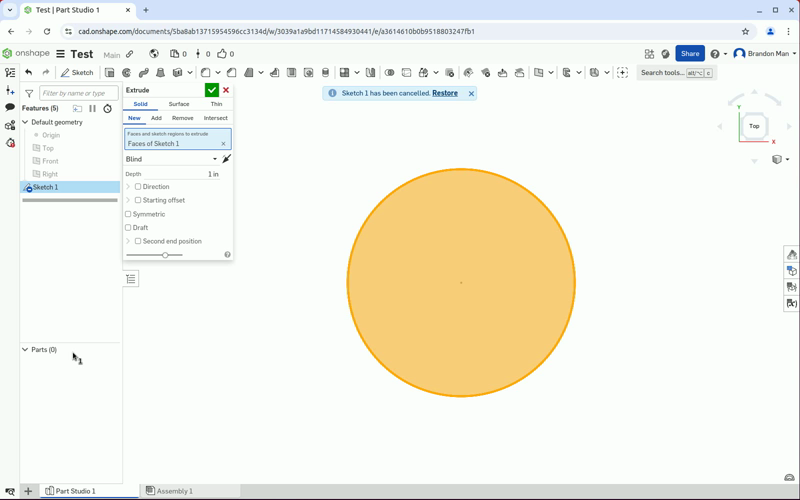
mouse_move(143, 106)
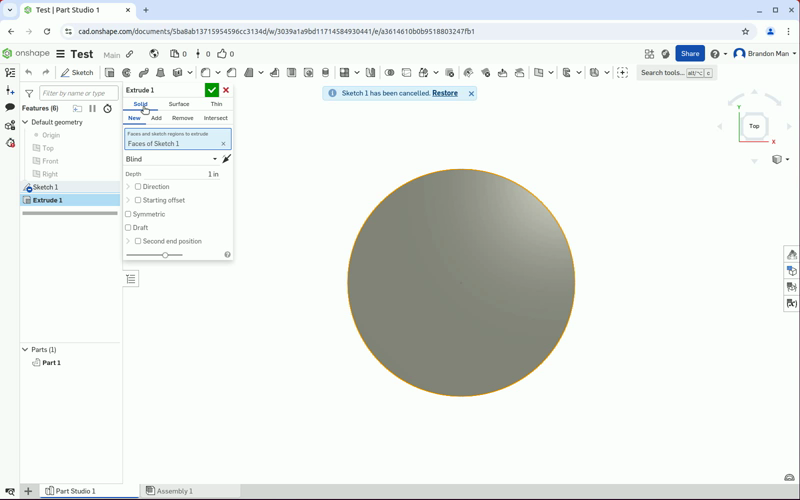
click(143, 106)
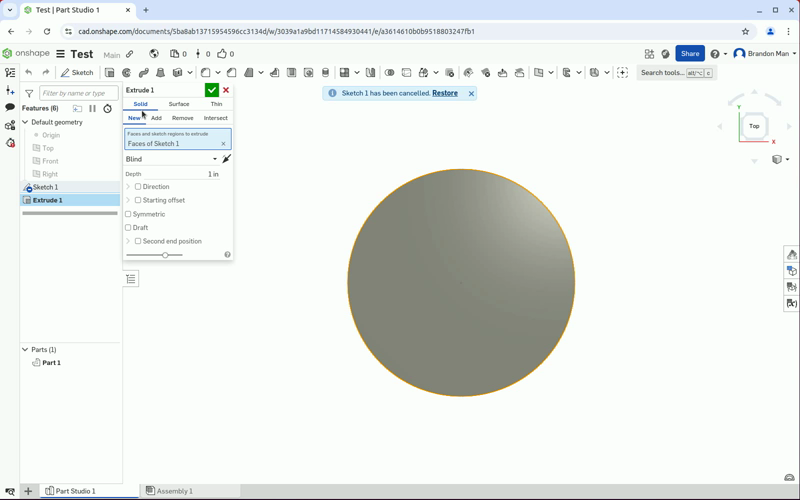
mouse_move(137, 120)
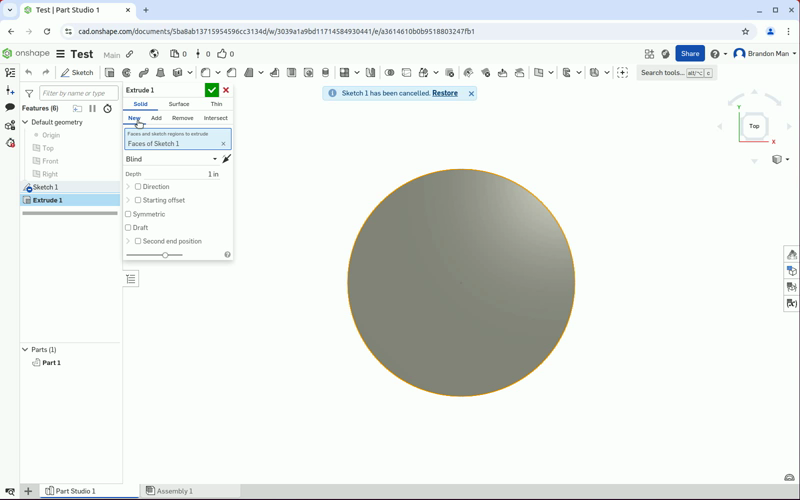
click(137, 120)
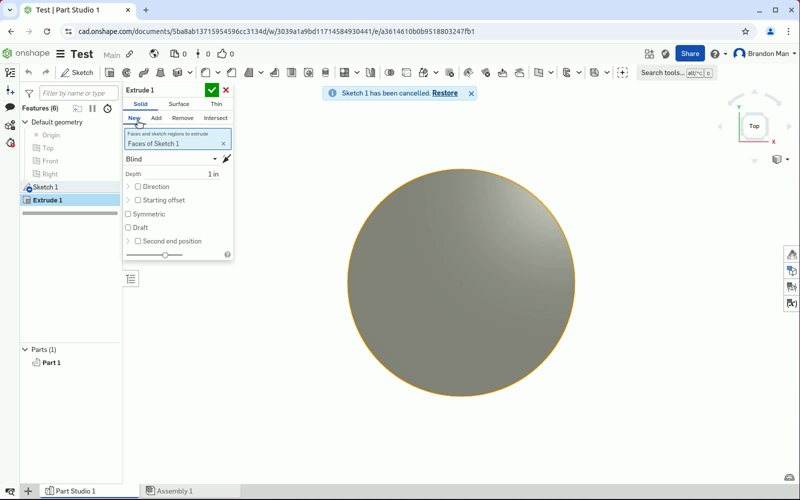
key(tab, 4)
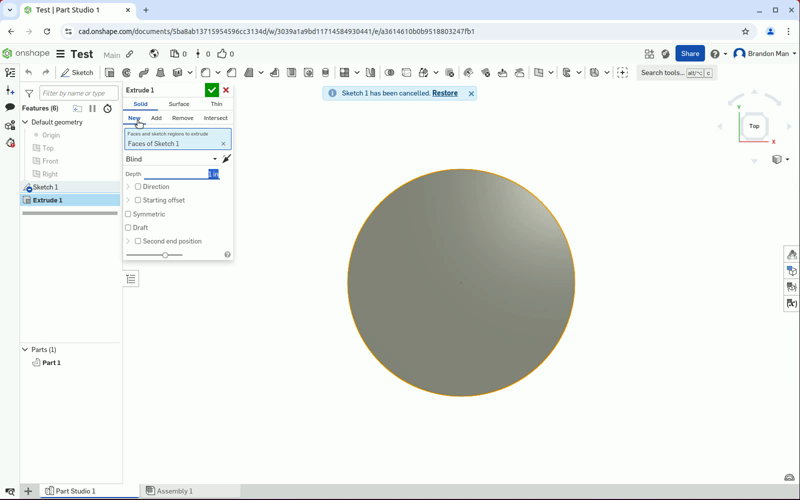
text(0.963)
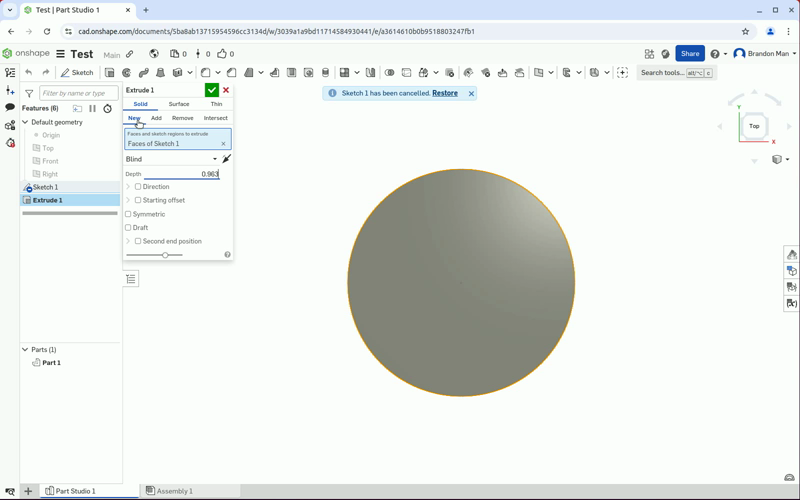
key(enter)
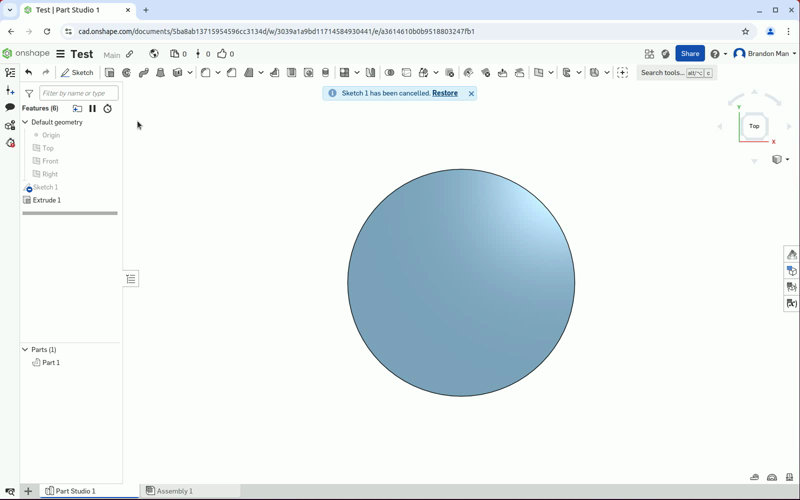
key(shift+h)
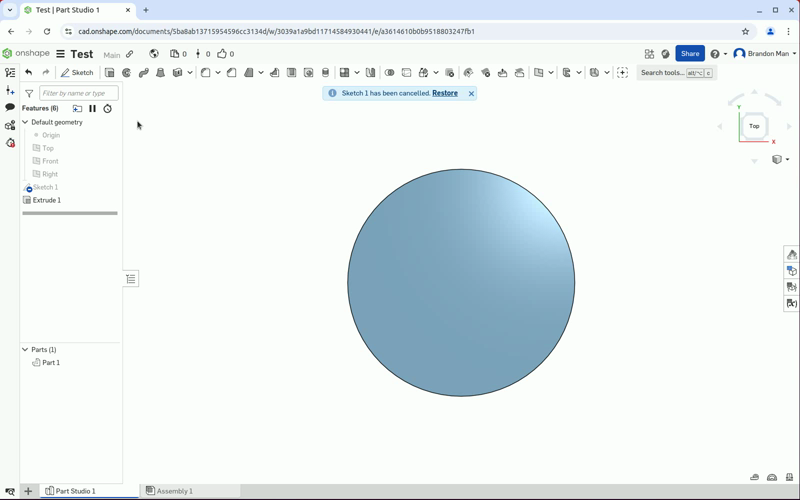
key(shift+h)
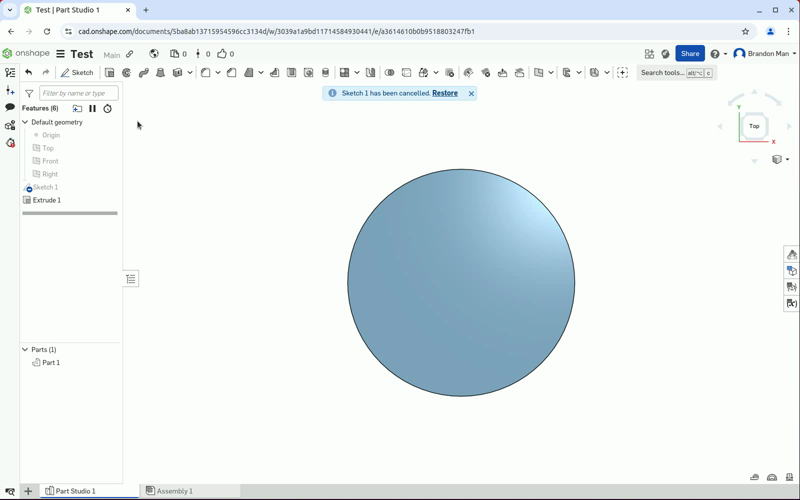
mouse_move(73, 189)
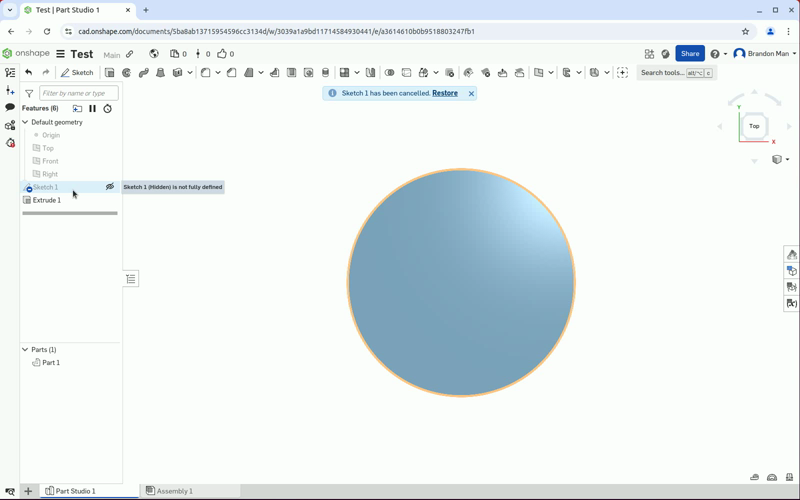
click(73, 189)
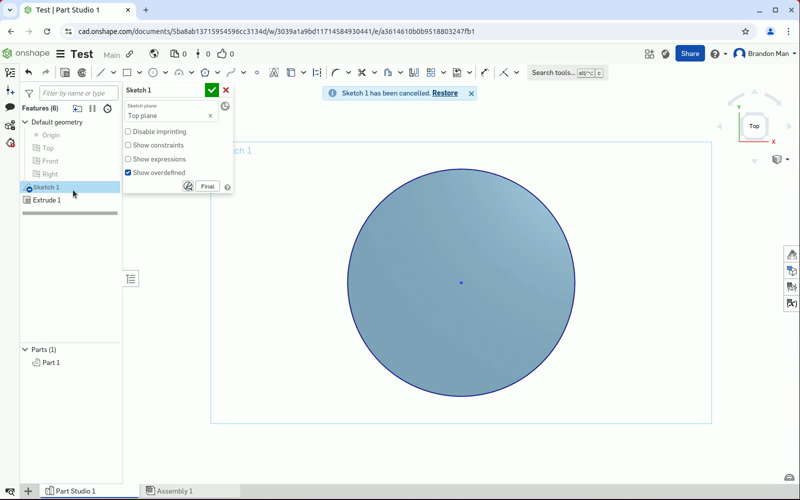
mouse_move(229, 92)
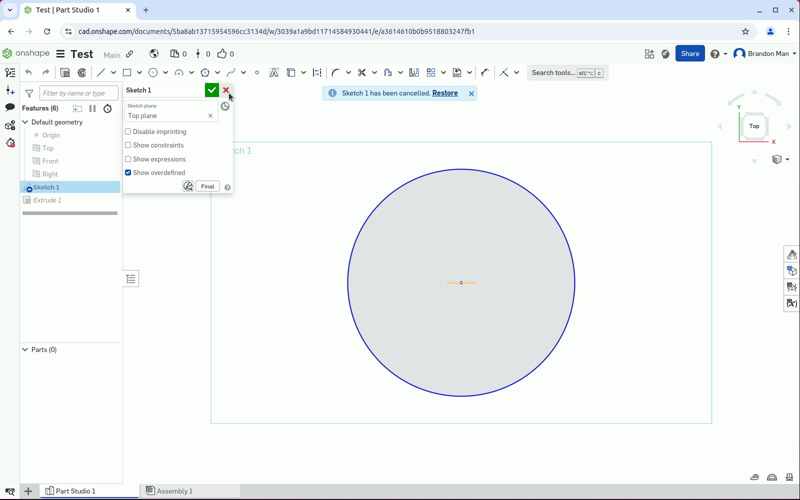
click(229, 92)
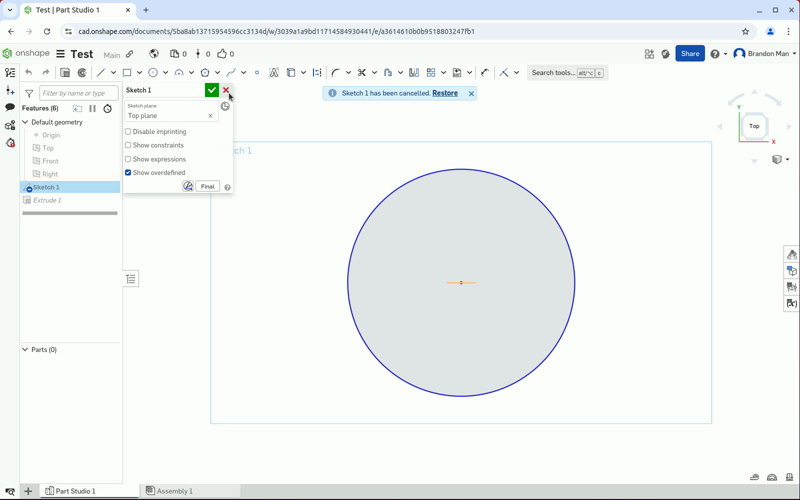
key(shift+s)
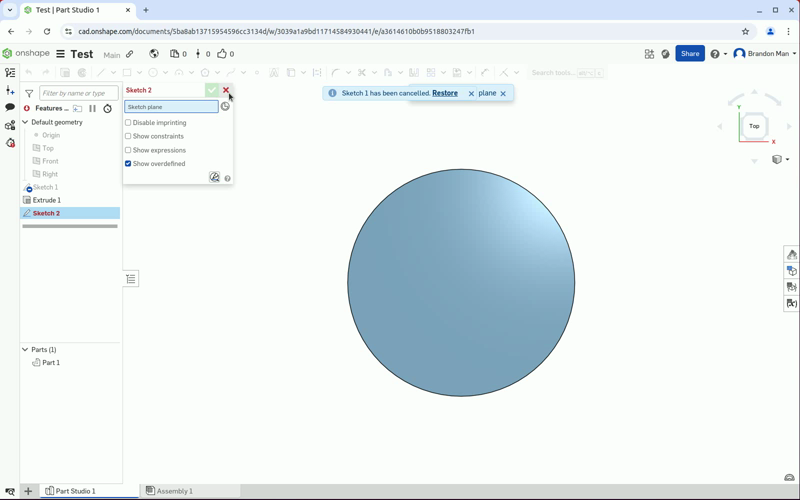
mouse_move(73, 150)
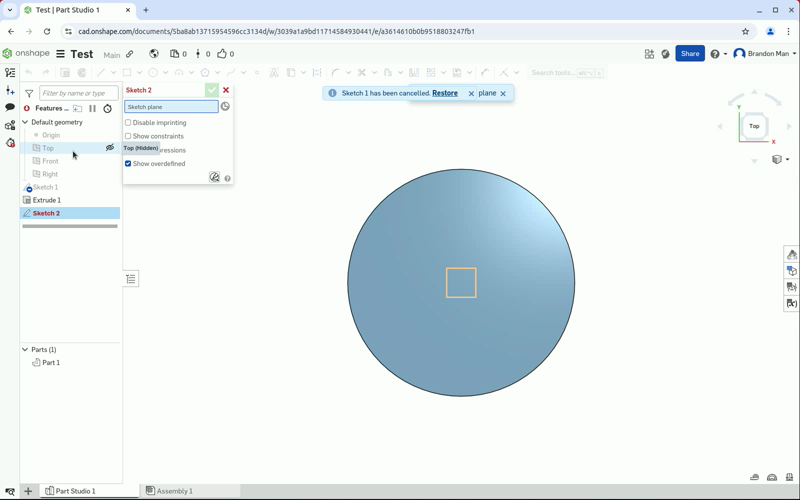
click(73, 150)
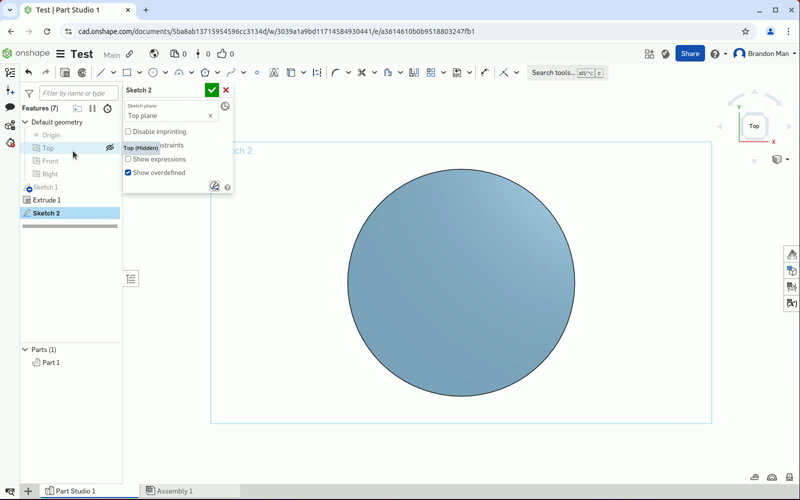
mouse_move(73, 352)
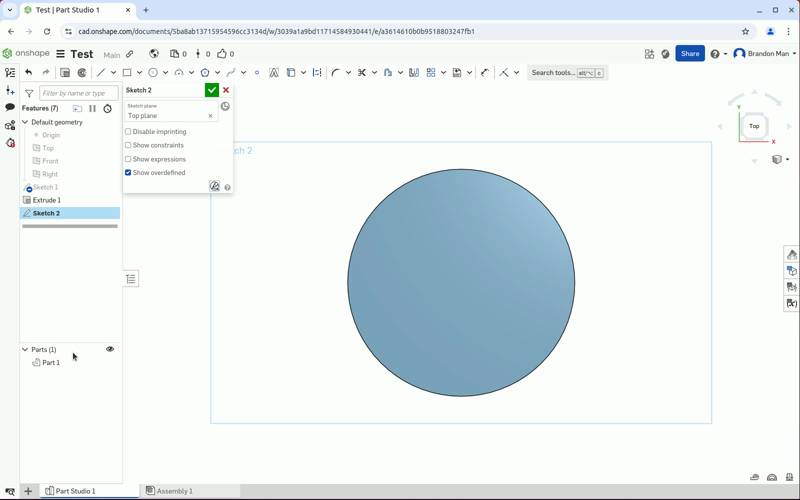
key(y)
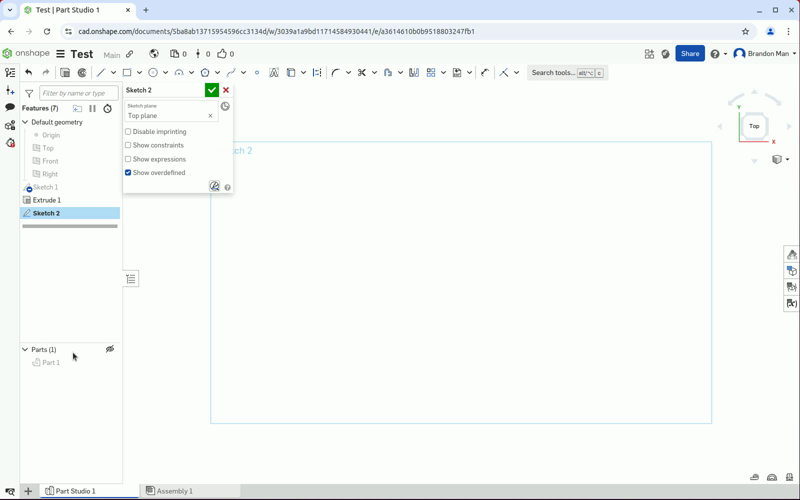
key(a)
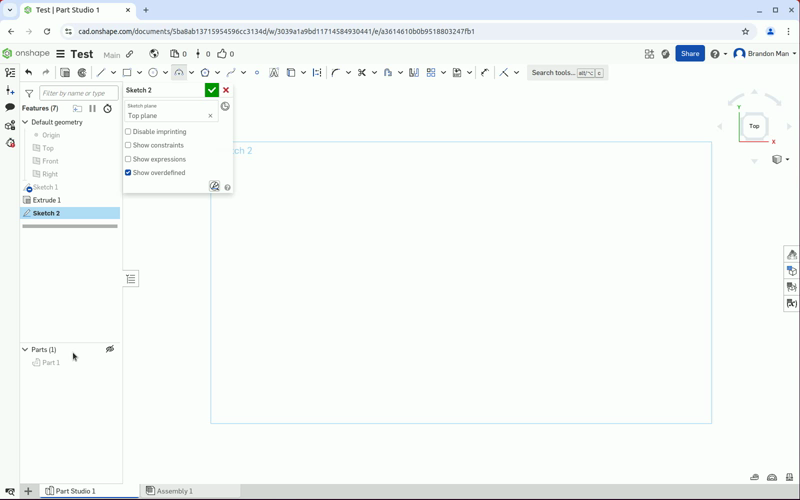
key_down(shift)
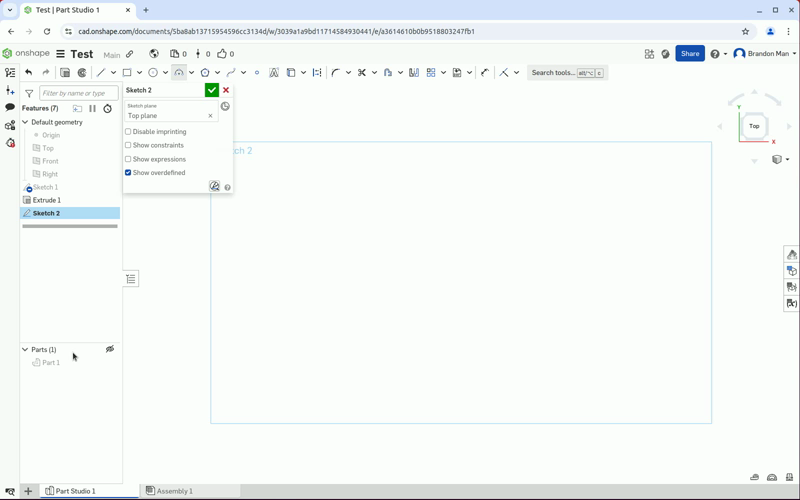
mouse_move(432, 282)
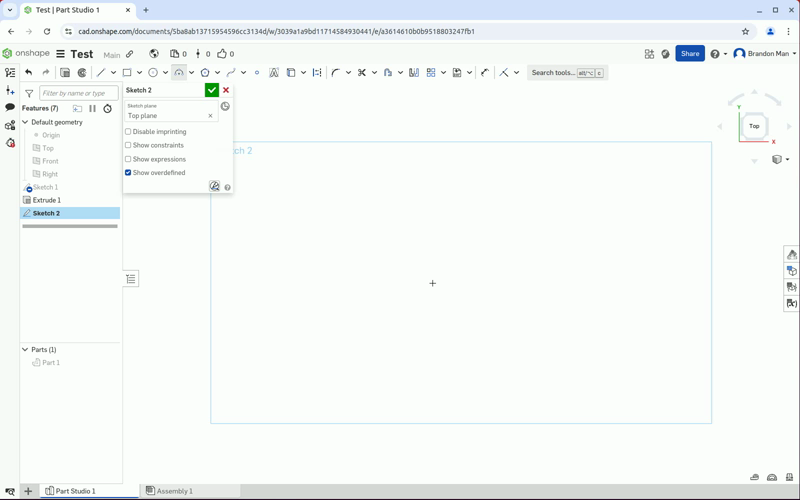
click(432, 282)
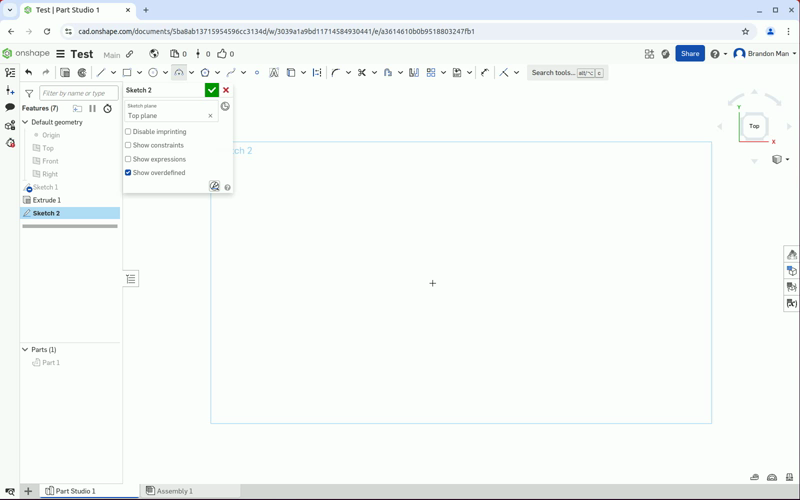
key_up(shift)
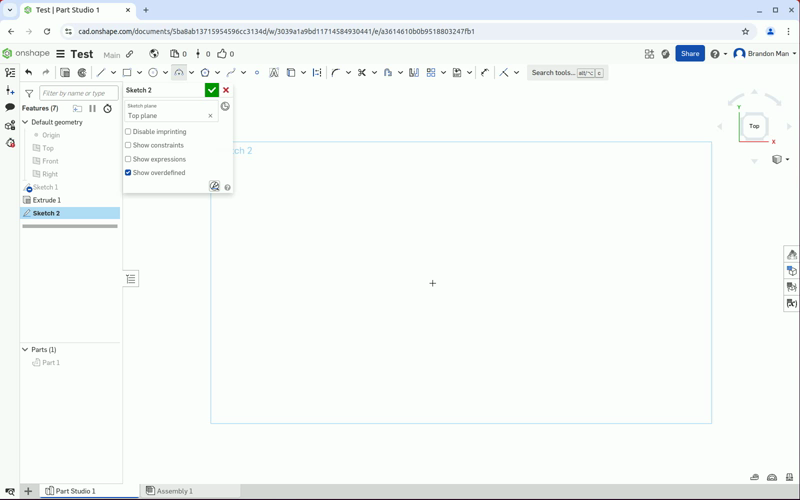
key_down(shift)
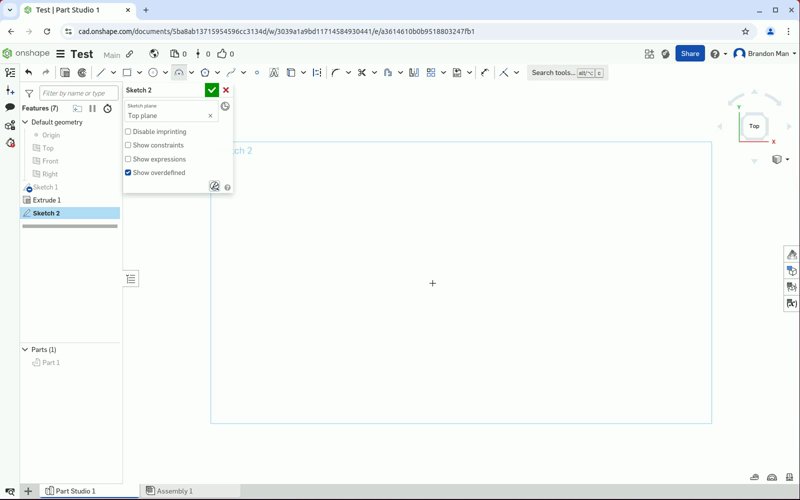
mouse_move(461, 312)
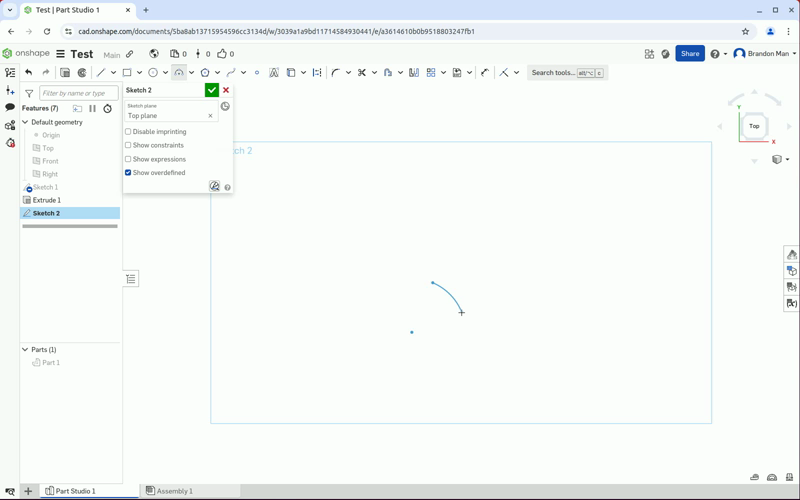
click(461, 312)
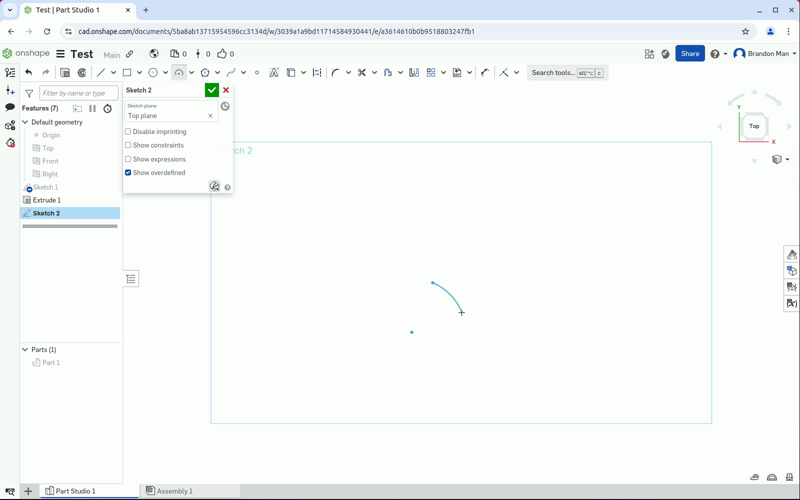
mouse_move(440, 303)
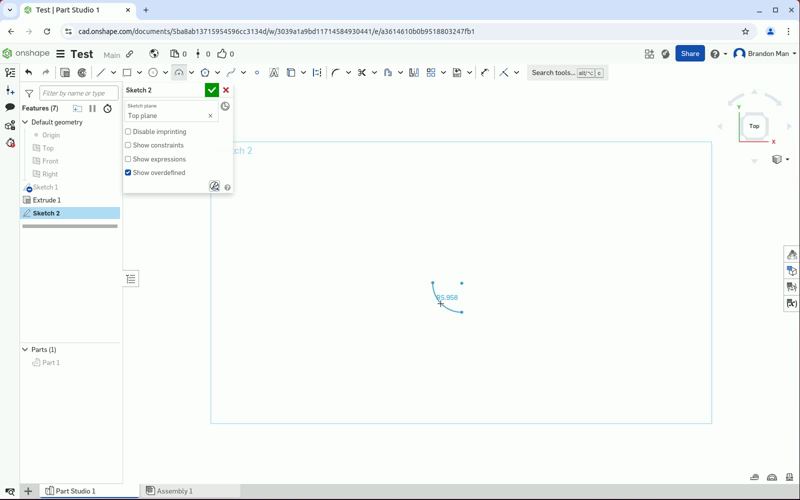
click(440, 303)
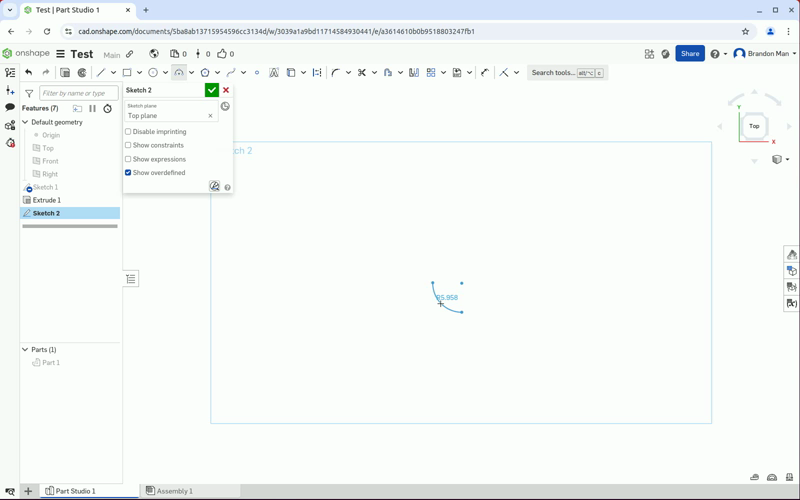
key_up(shift)
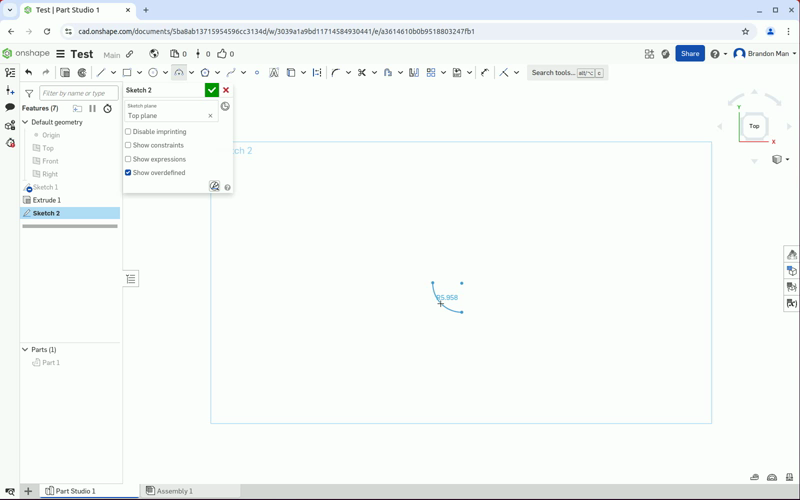
key(esc)
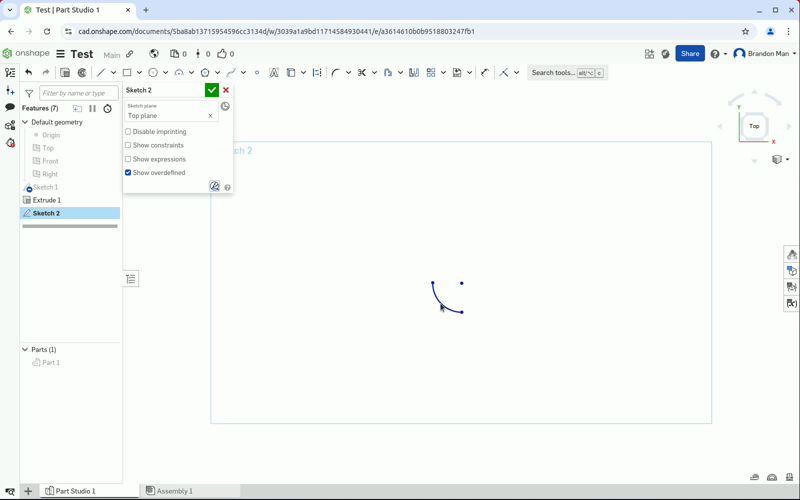
key(l)
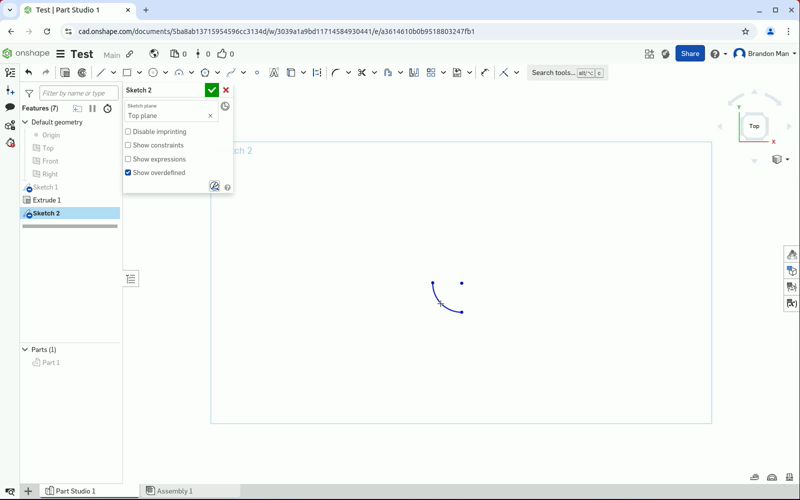
mouse_move(461, 312)
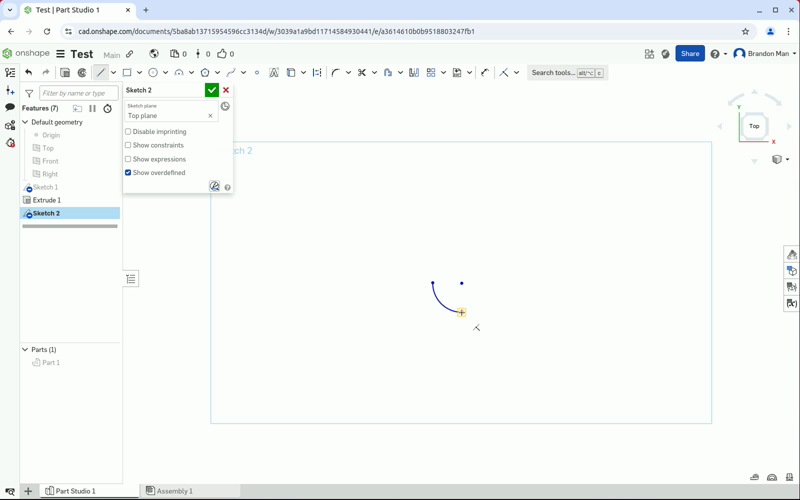
click(461, 312)
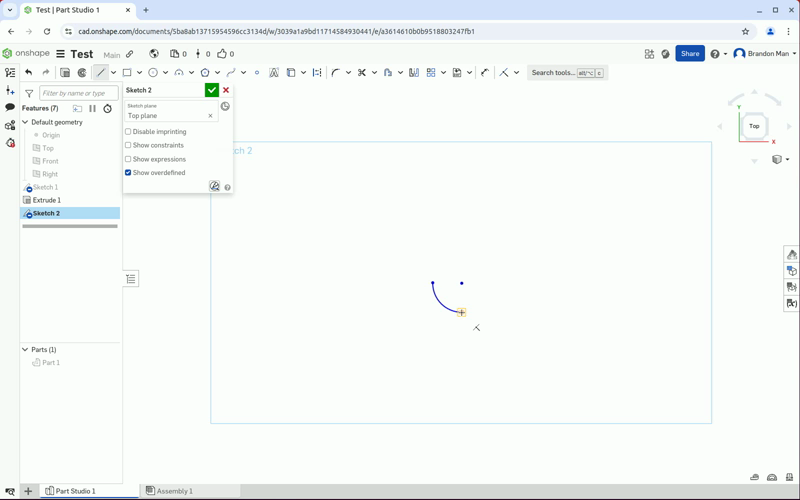
key_down(shift)
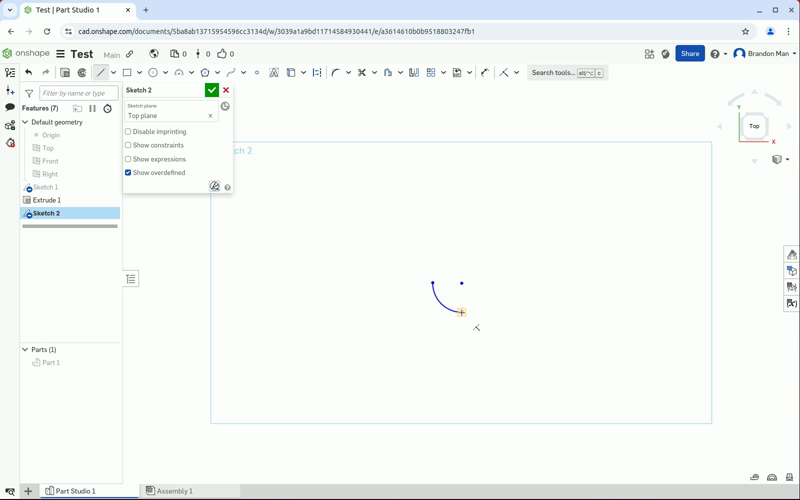
mouse_move(491, 312)
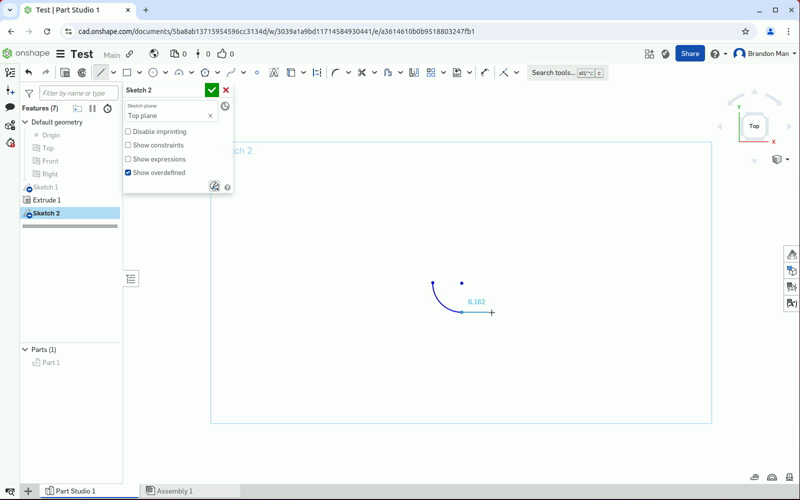
mouse_move(461, 282)
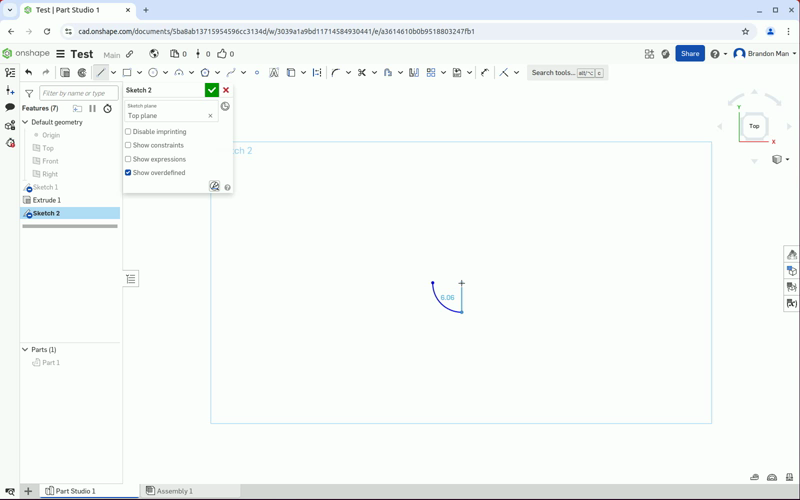
click(461, 282)
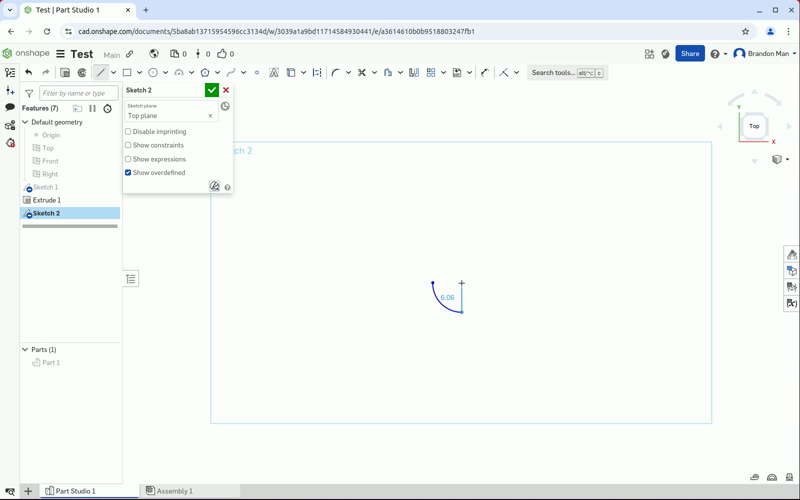
key_up(shift)
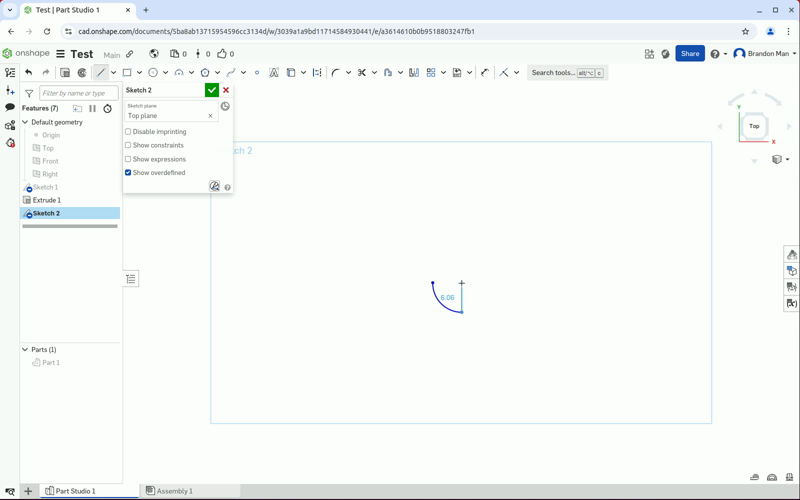
mouse_move(491, 282)
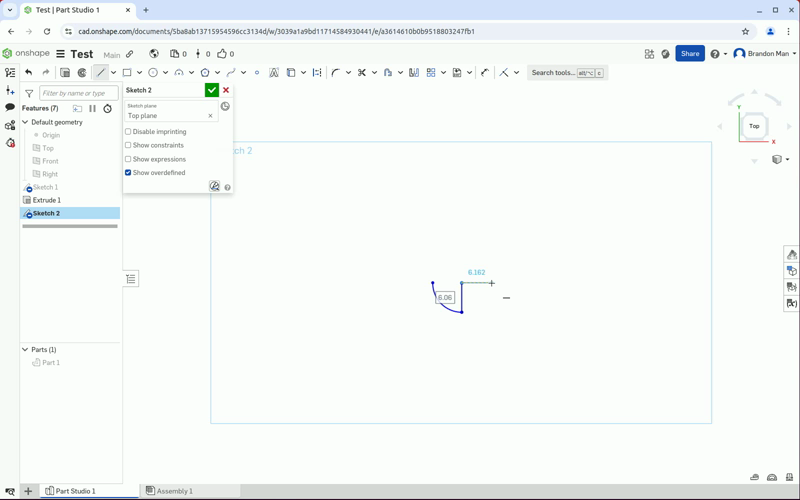
key_down(shift)
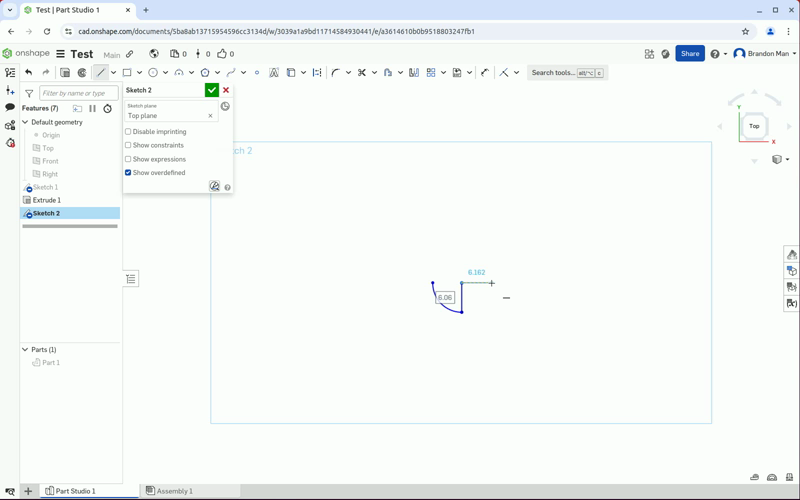
mouse_move(432, 282)
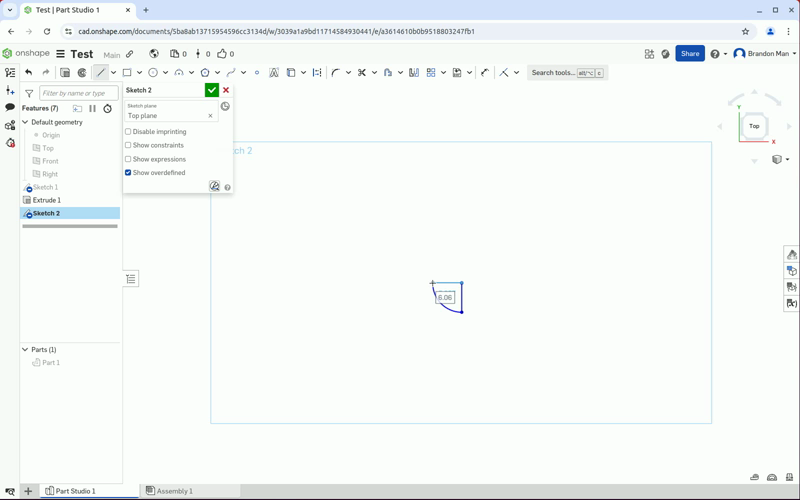
key_up(shift)
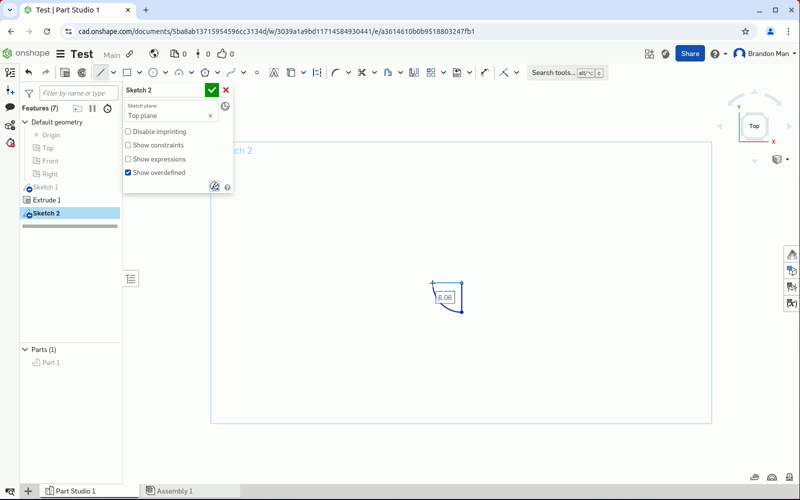
click(432, 282)
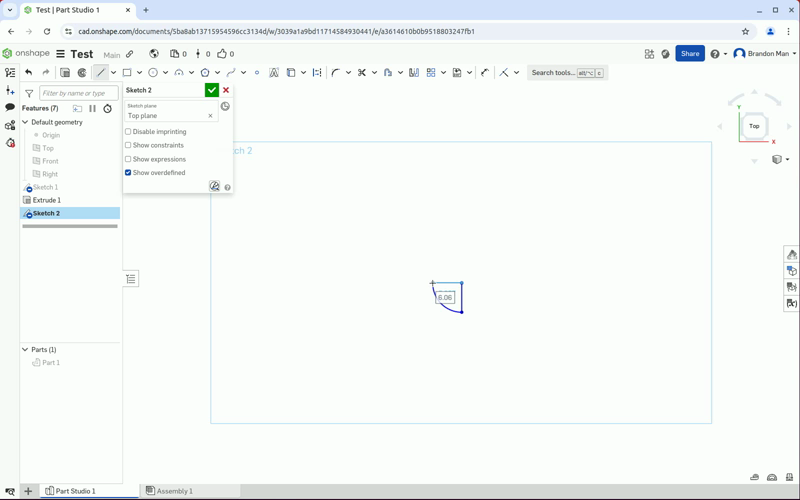
key(esc)
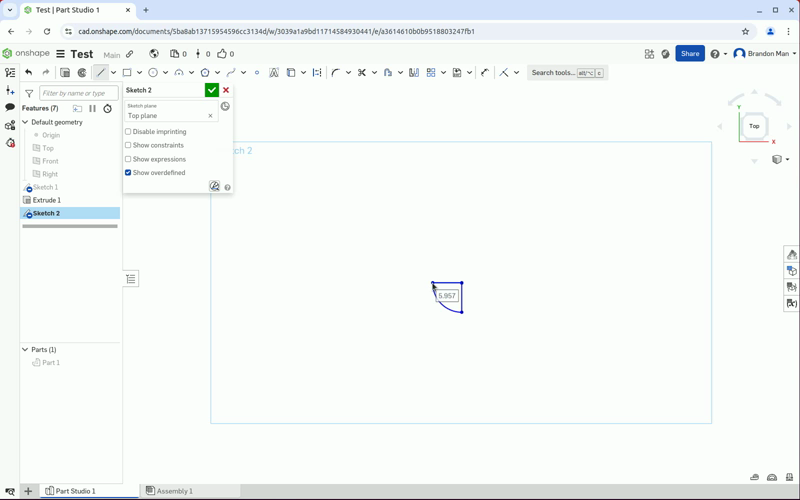
mouse_move(437, 287)
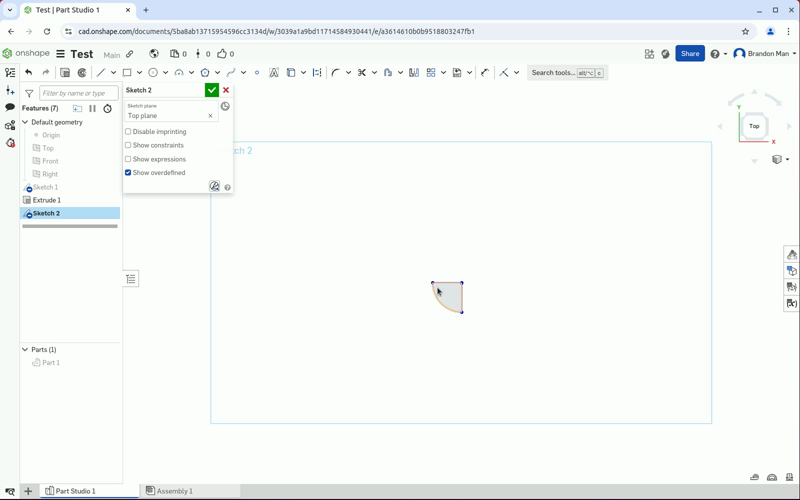
scroll(6)
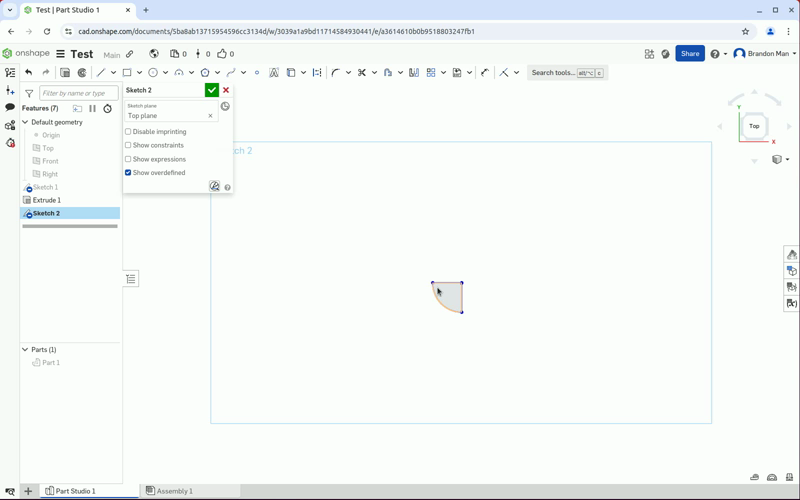
scroll(6)
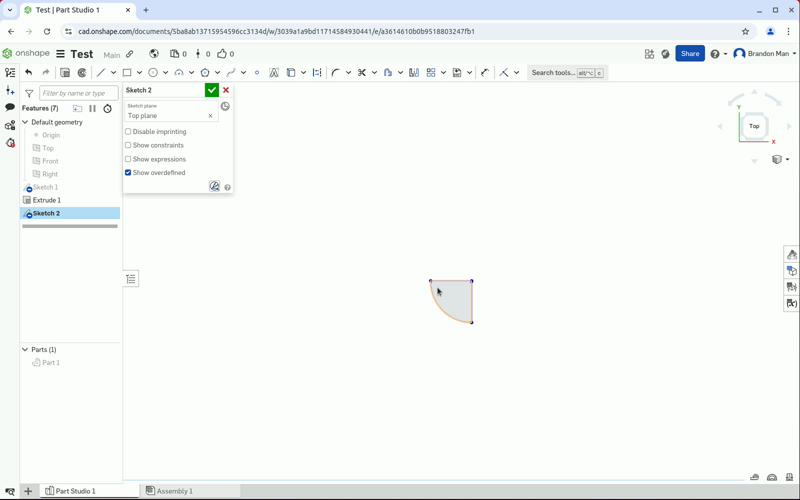
scroll(6)
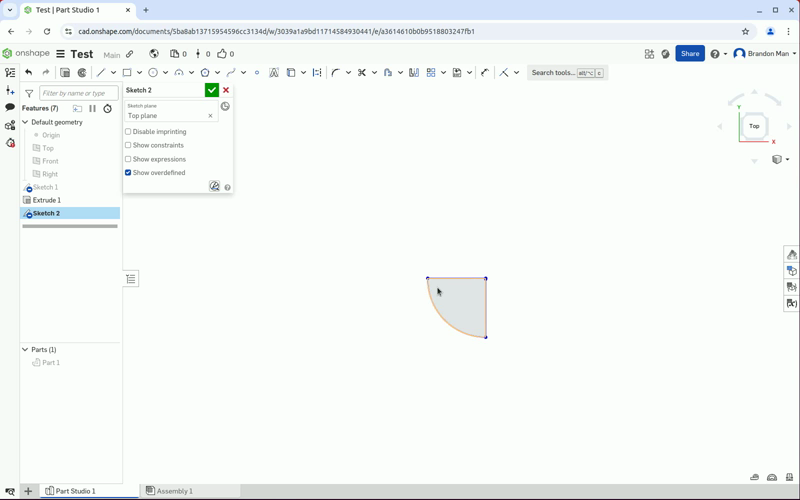
scroll(6)
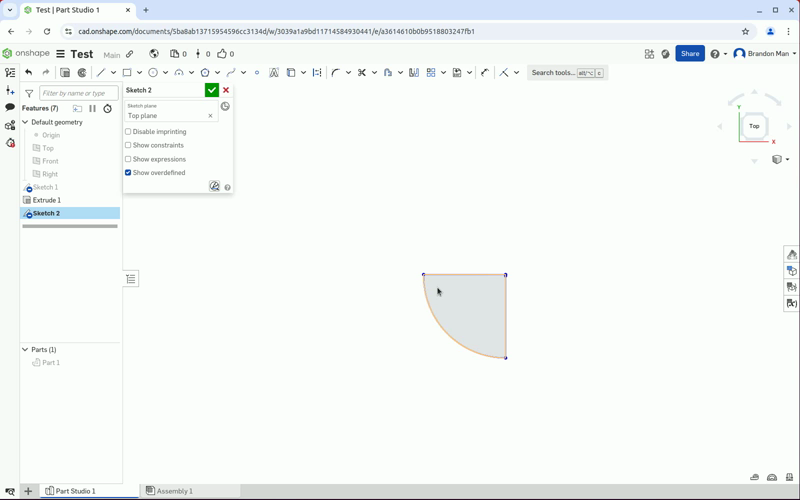
scroll(6)
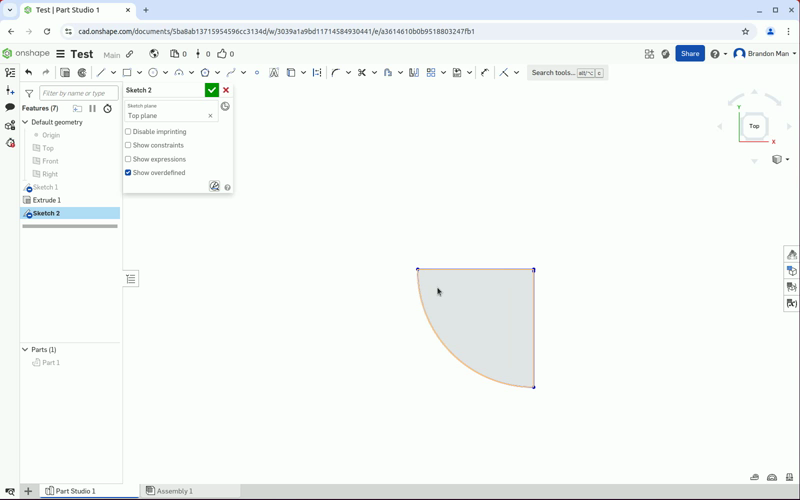
scroll(6)
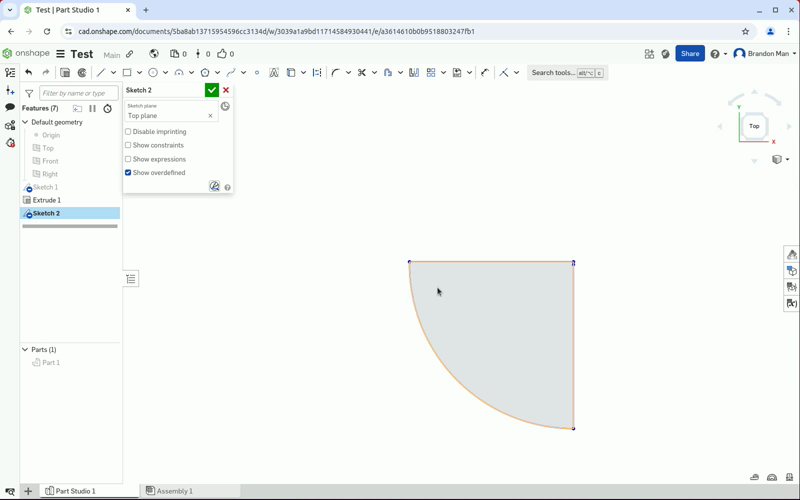
scroll(6)
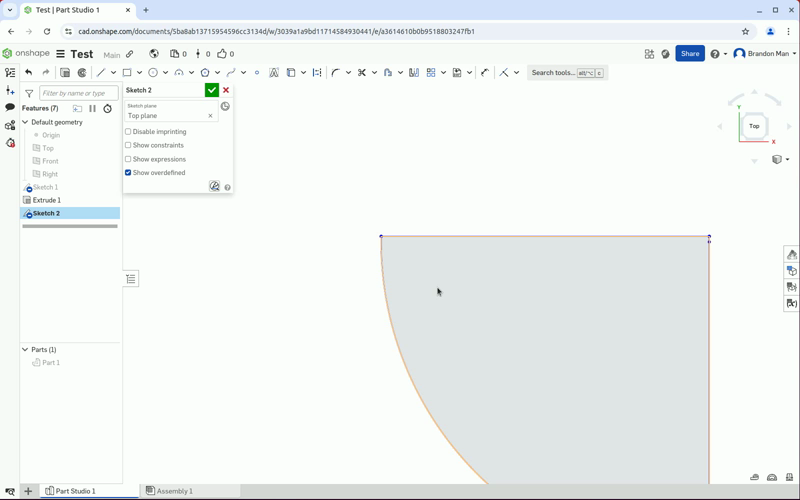
click(437, 287)
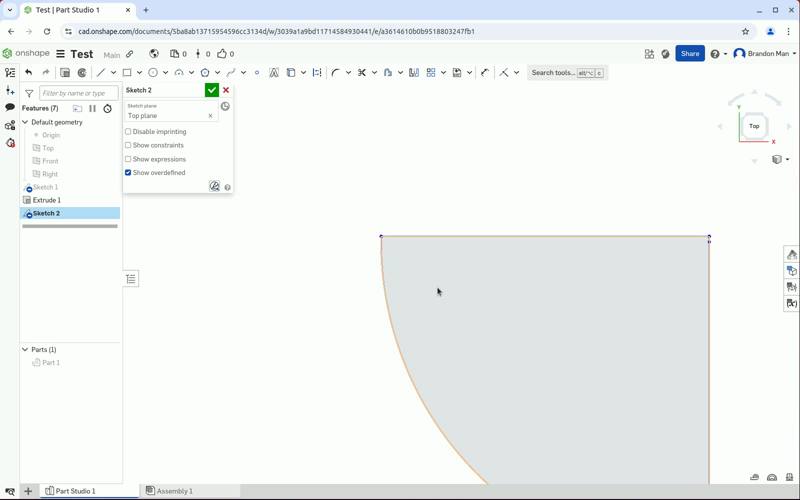
scroll(-6)
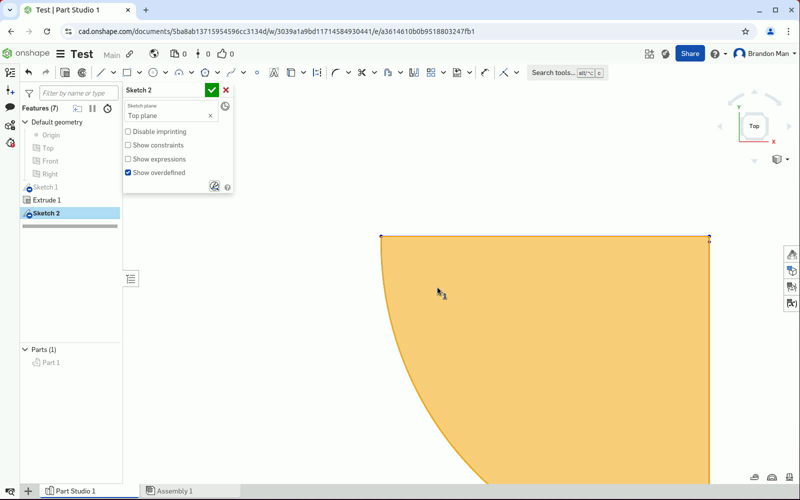
scroll(-6)
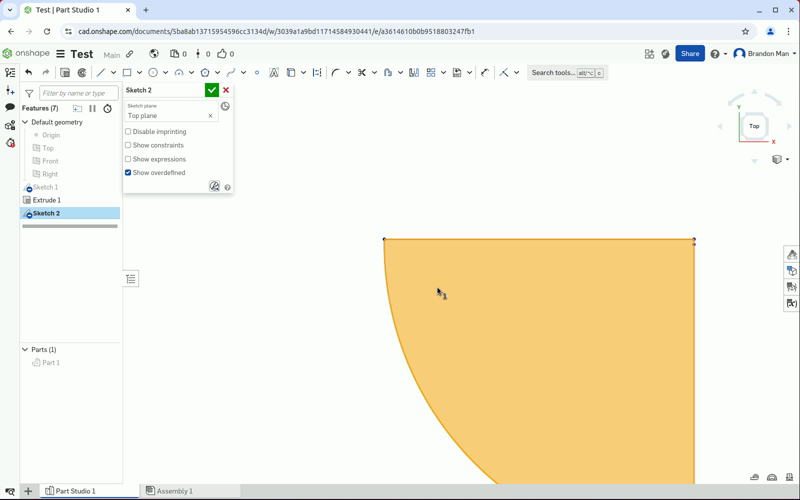
scroll(-6)
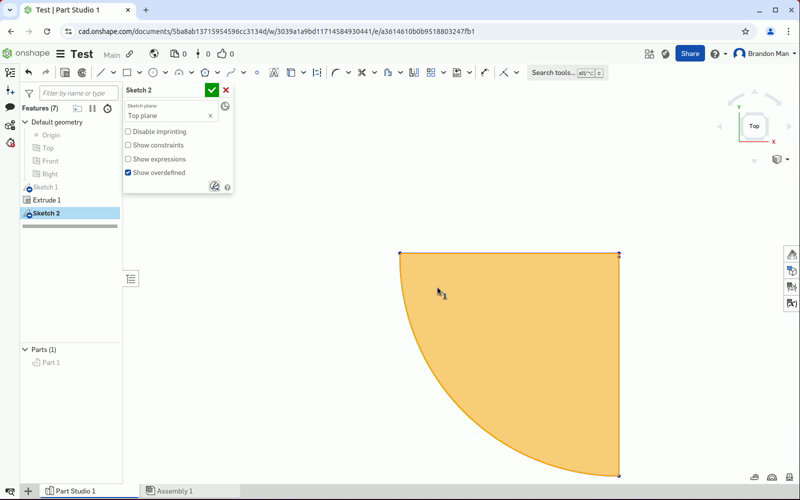
scroll(-6)
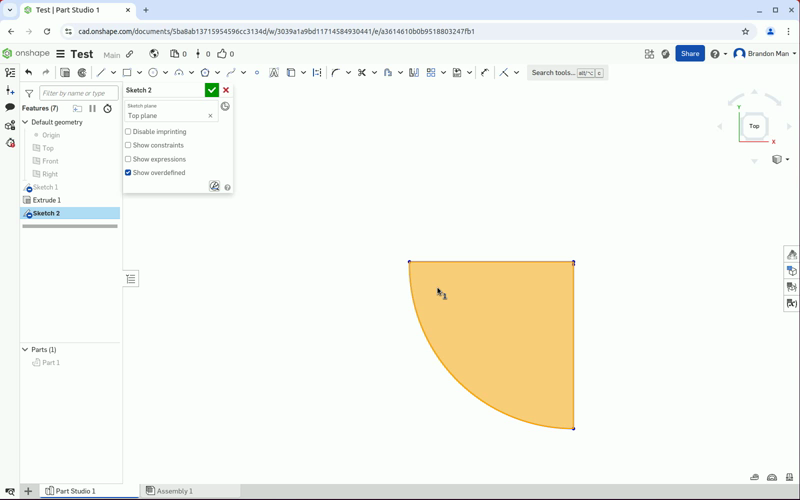
scroll(-6)
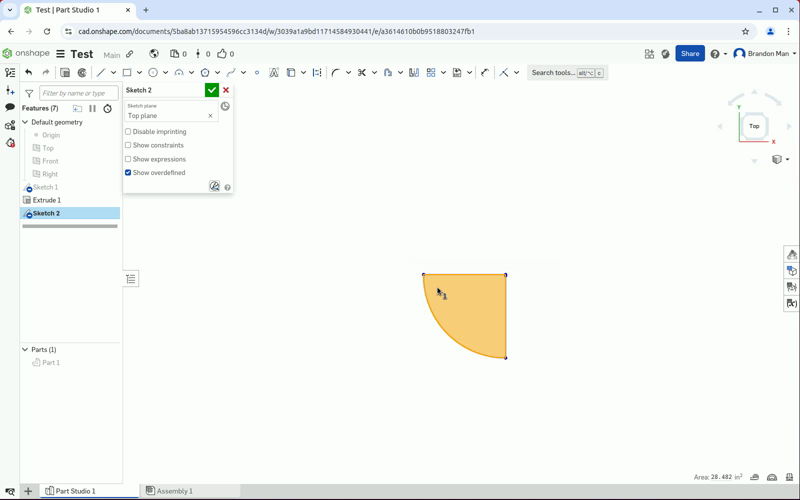
scroll(-6)
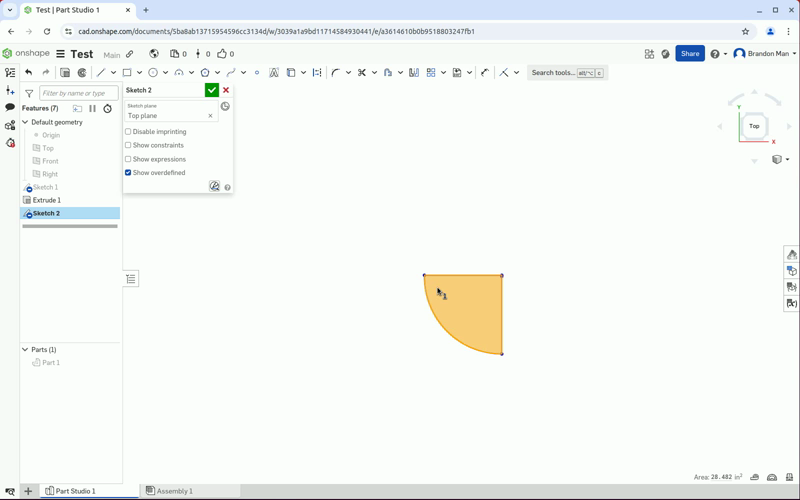
scroll(-6)
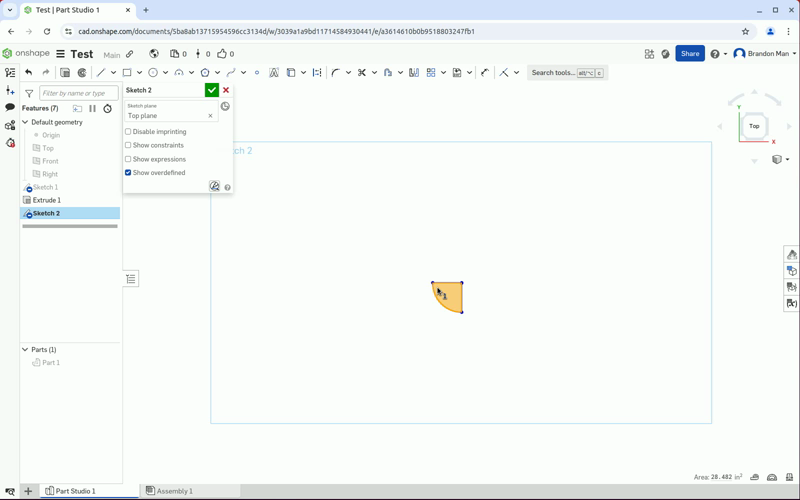
mouse_move(73, 352)
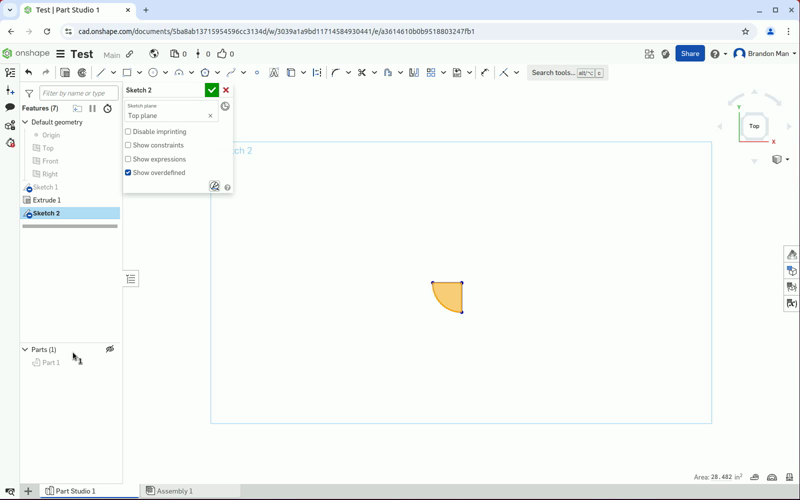
key(shift+y)
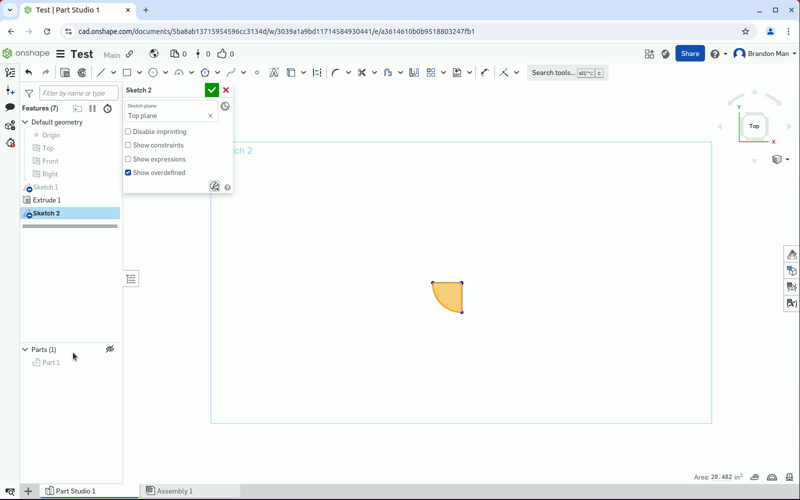
key(shift+e)
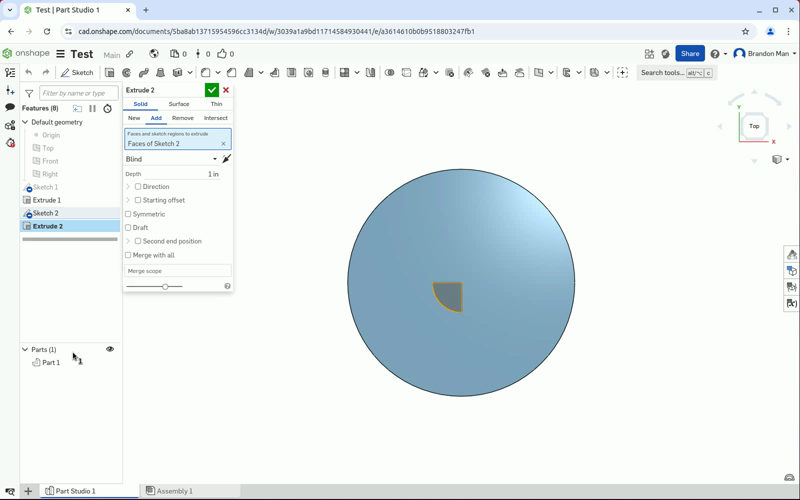
mouse_move(143, 106)
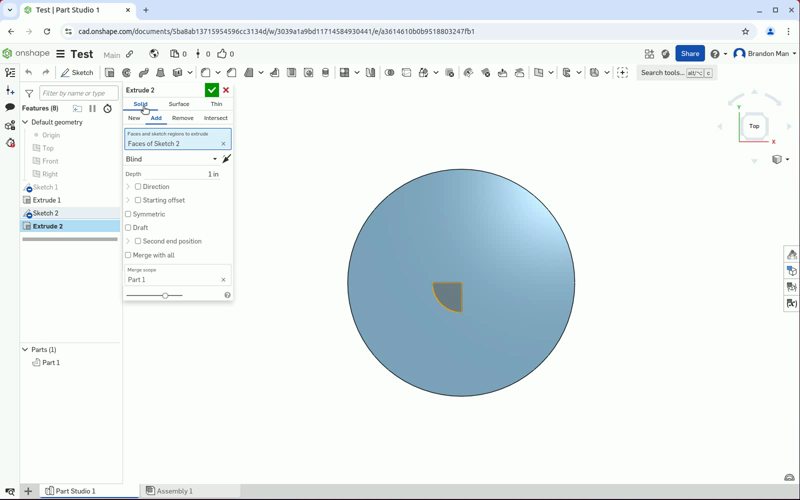
click(143, 106)
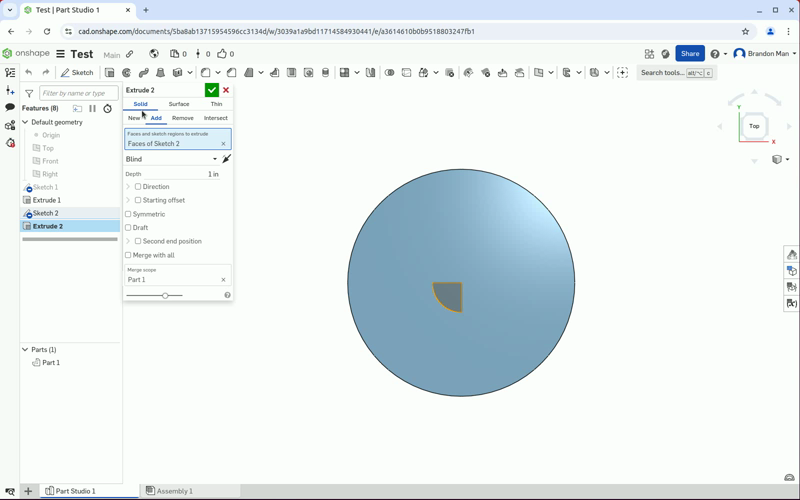
mouse_move(137, 120)
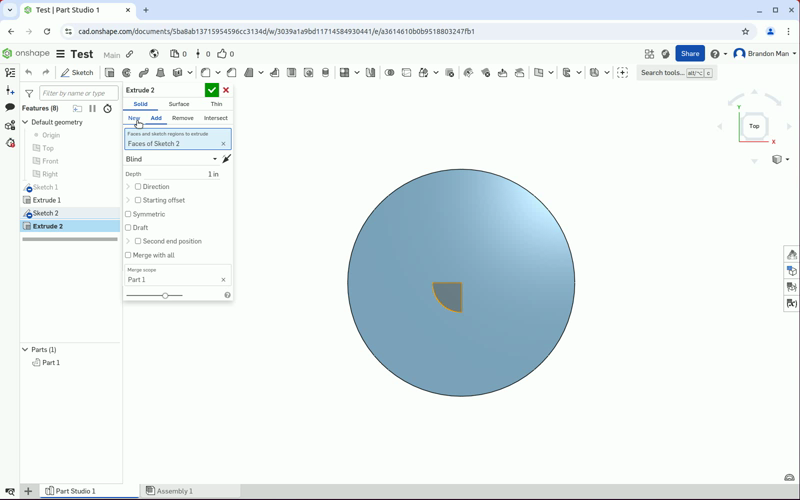
click(137, 120)
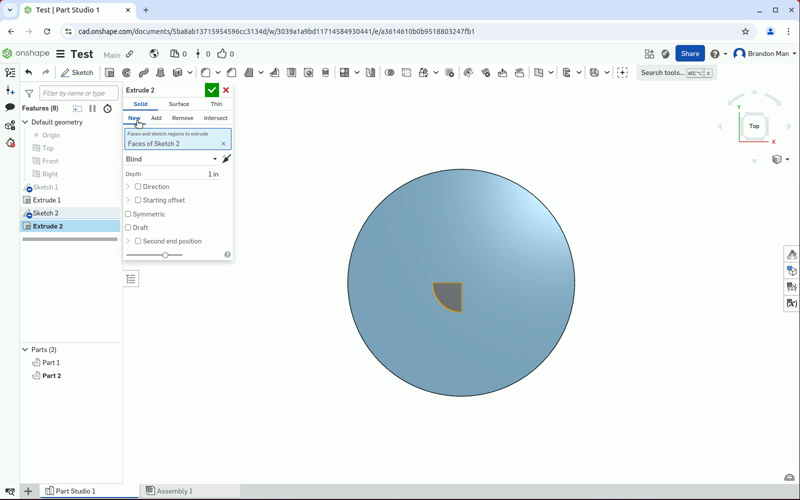
key(tab, 4)
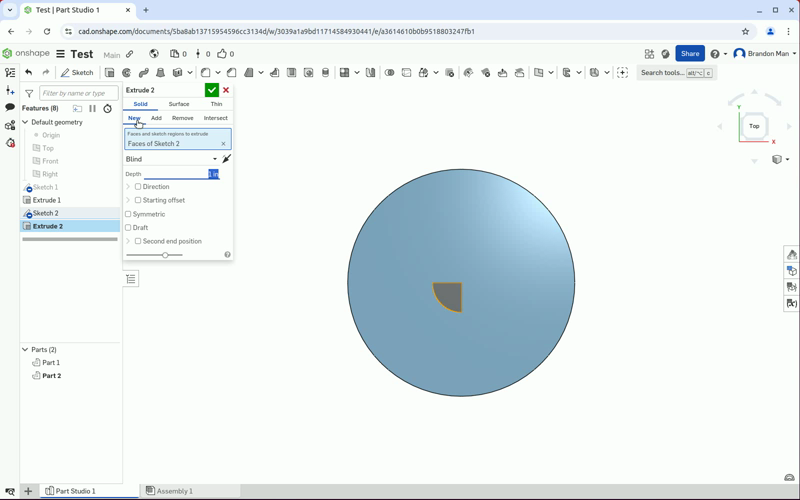
text(-2.166)
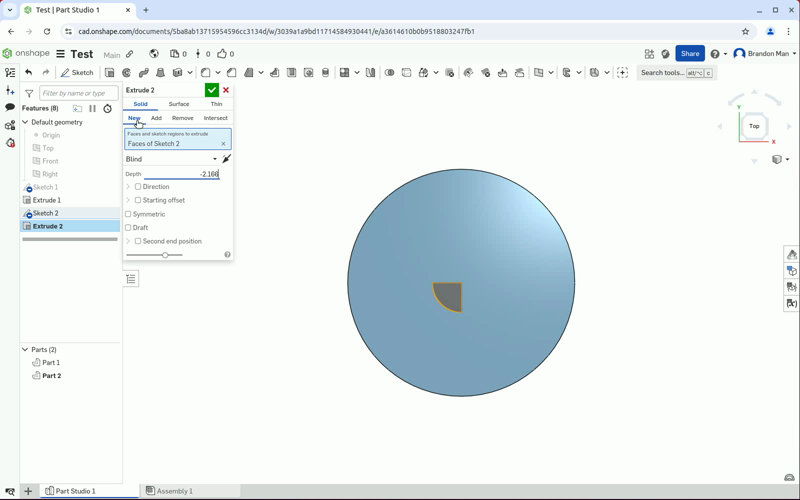
key(enter)
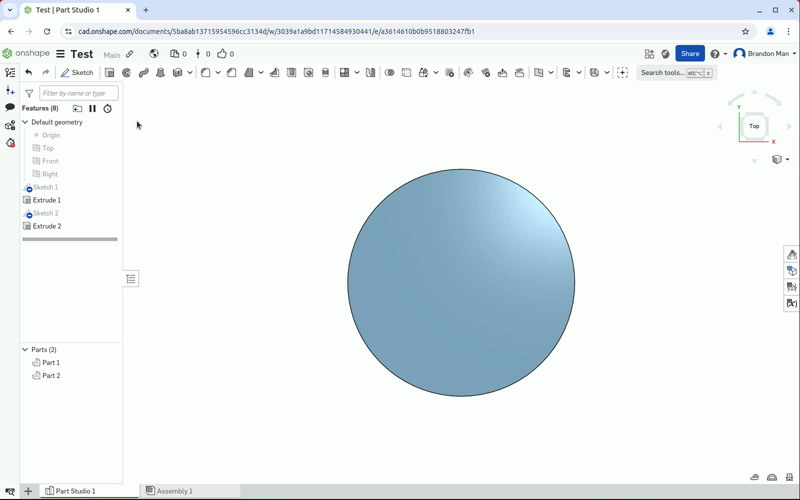
key(shift+h)
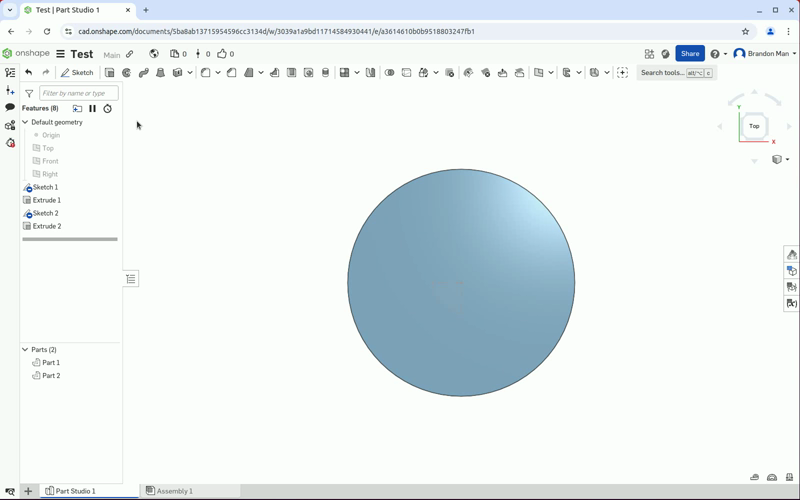
key(shift+h)
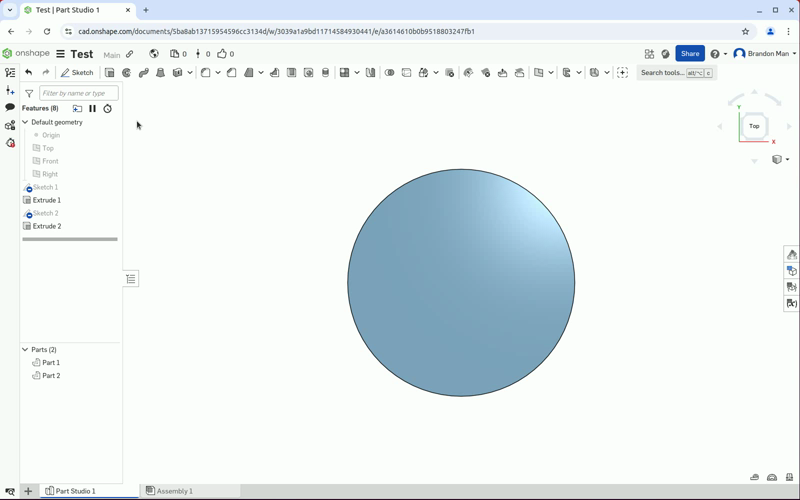
mouse_move(73, 189)
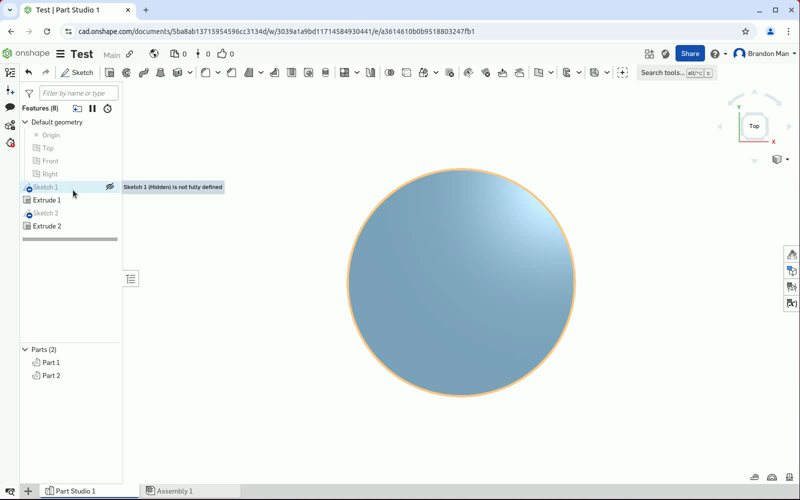
click(73, 189)
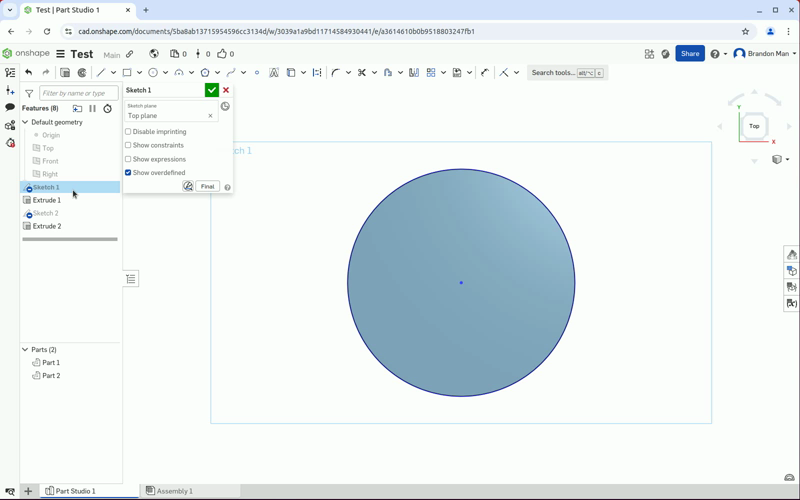
mouse_move(229, 92)
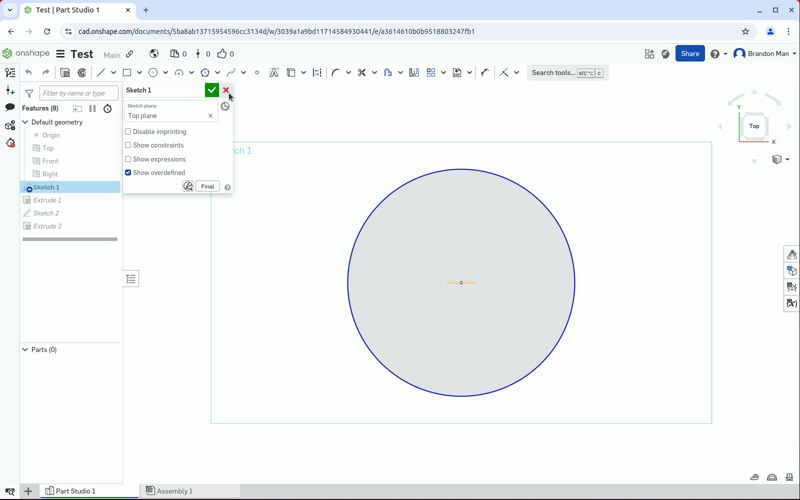
click(229, 92)
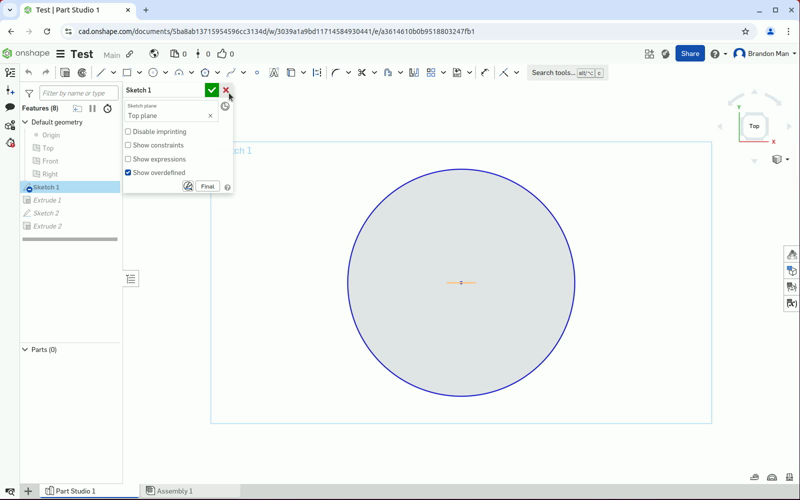
key(shift+s)
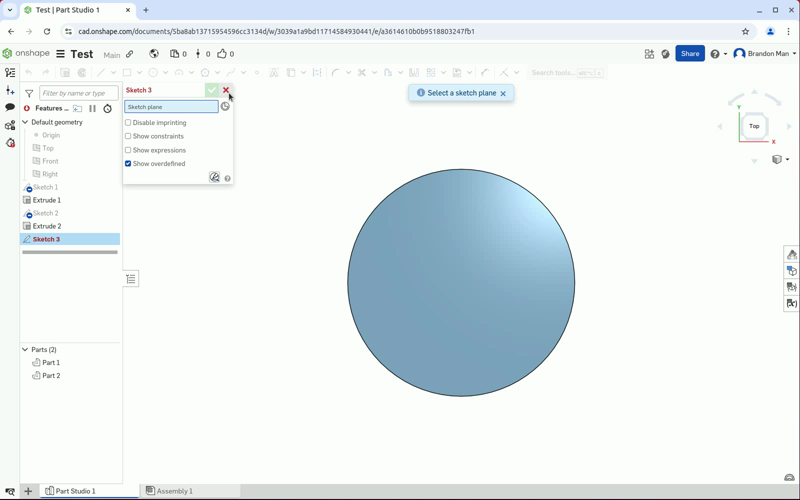
mouse_move(73, 150)
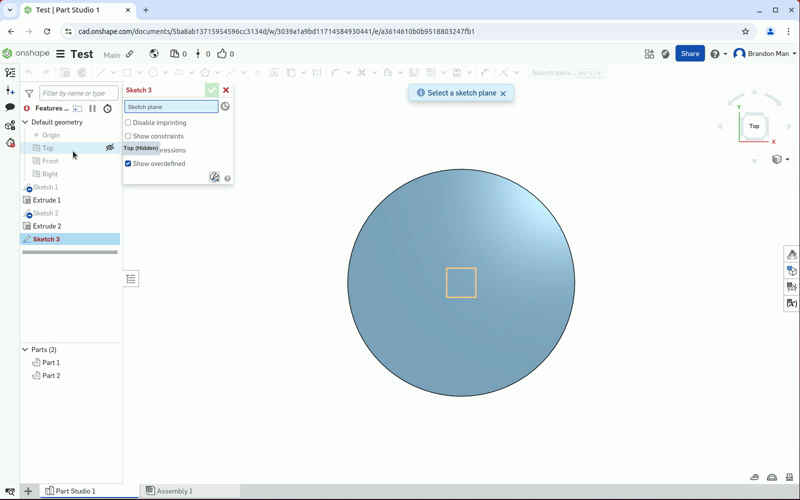
click(73, 150)
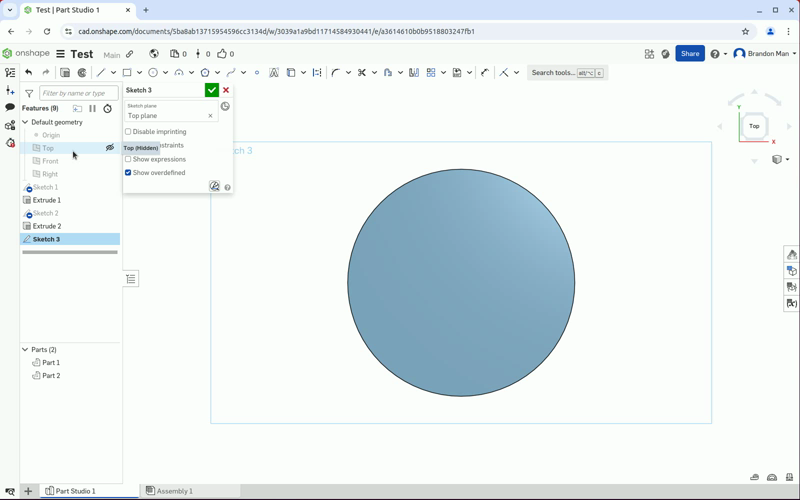
mouse_move(73, 352)
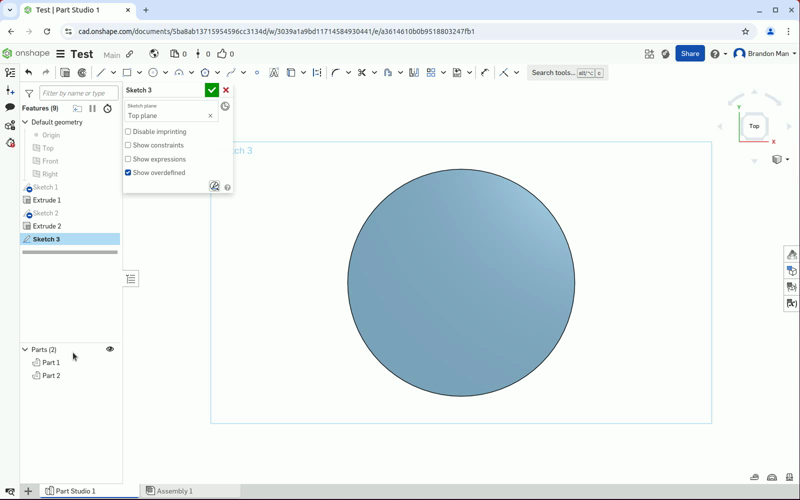
key(y)
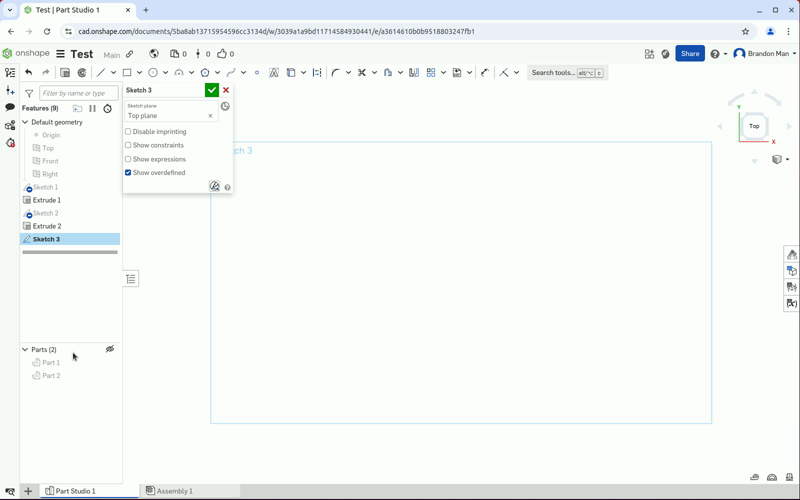
key(l)
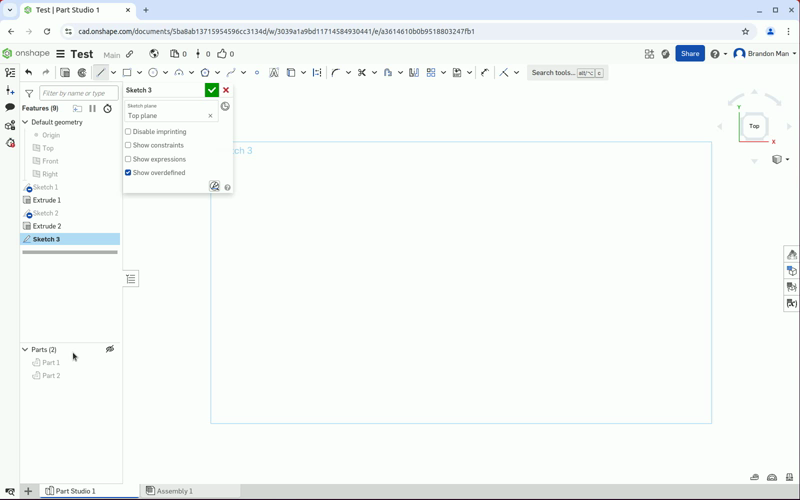
key_down(shift)
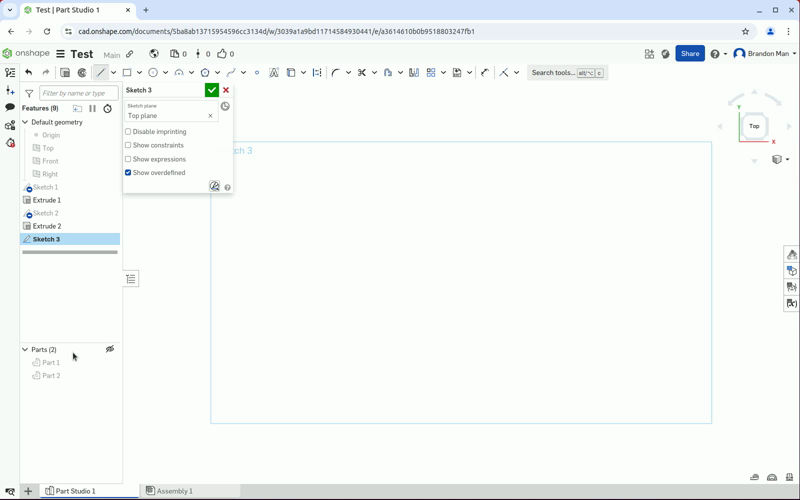
mouse_move(432, 282)
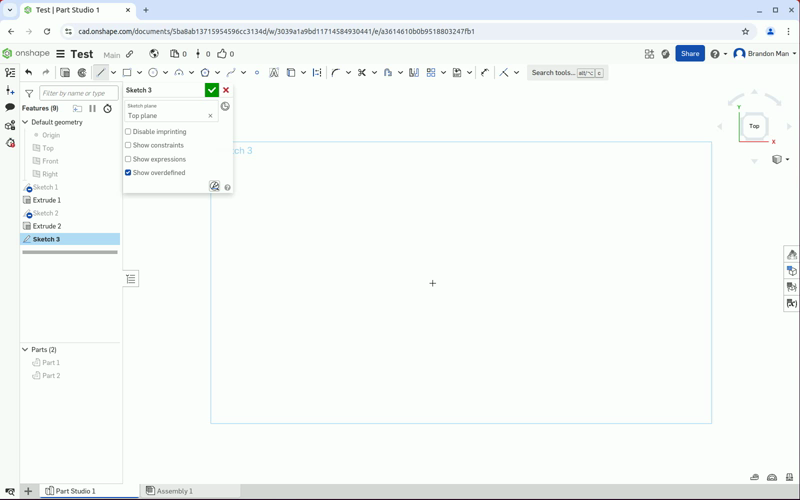
click(432, 282)
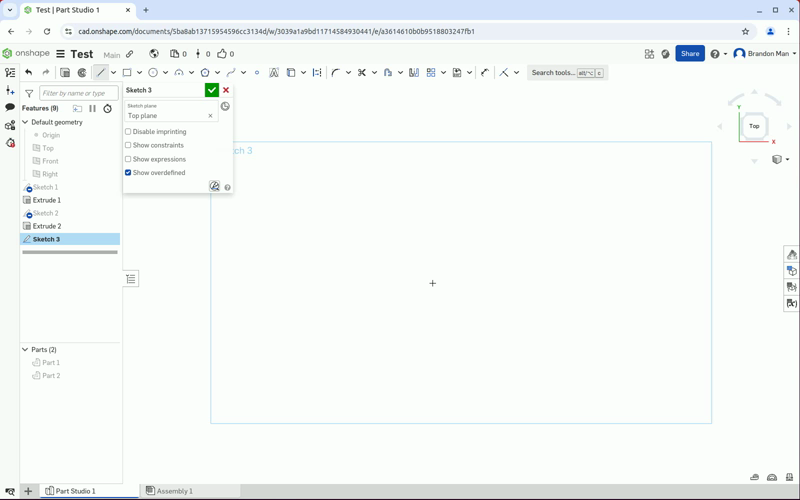
key_up(shift)
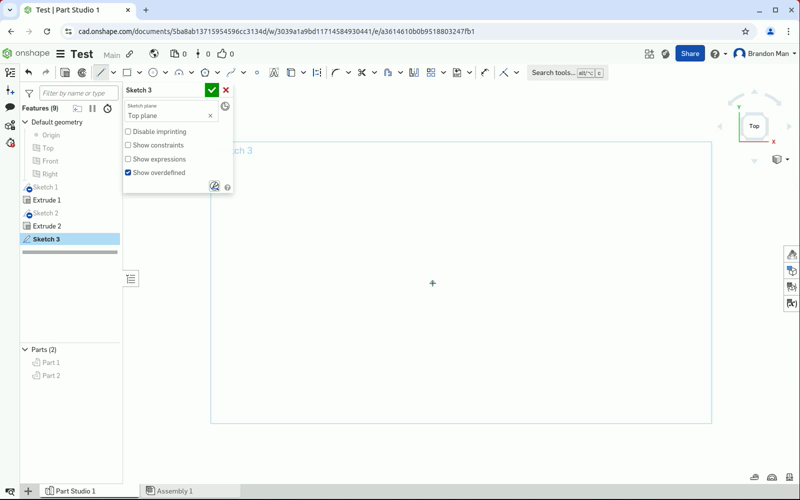
key_down(shift)
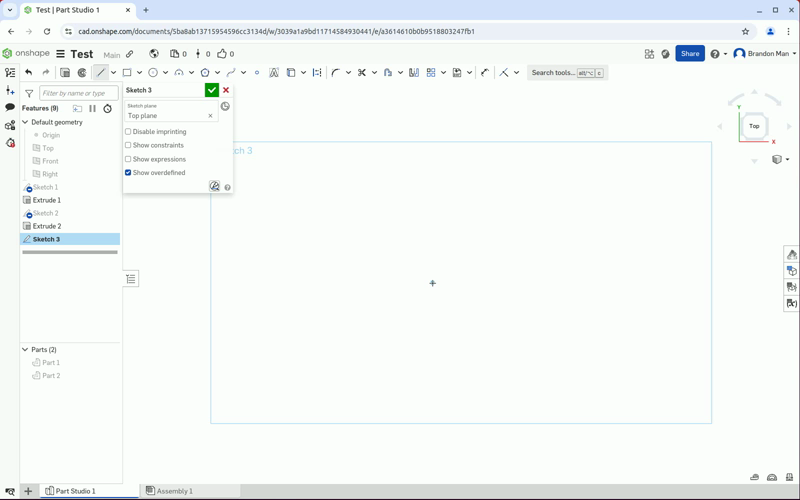
mouse_move(462, 282)
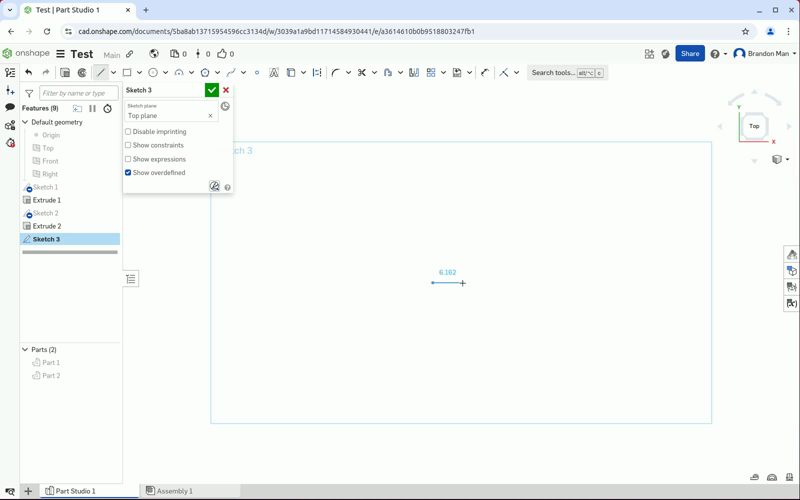
mouse_move(461, 282)
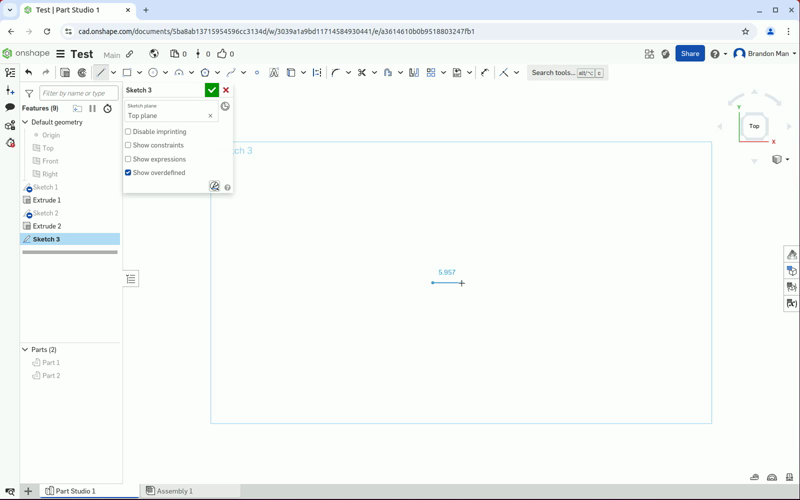
click(461, 282)
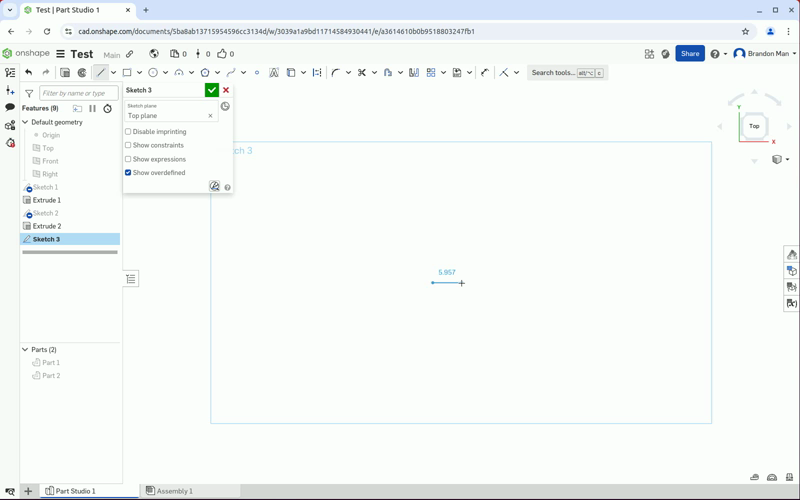
key_up(shift)
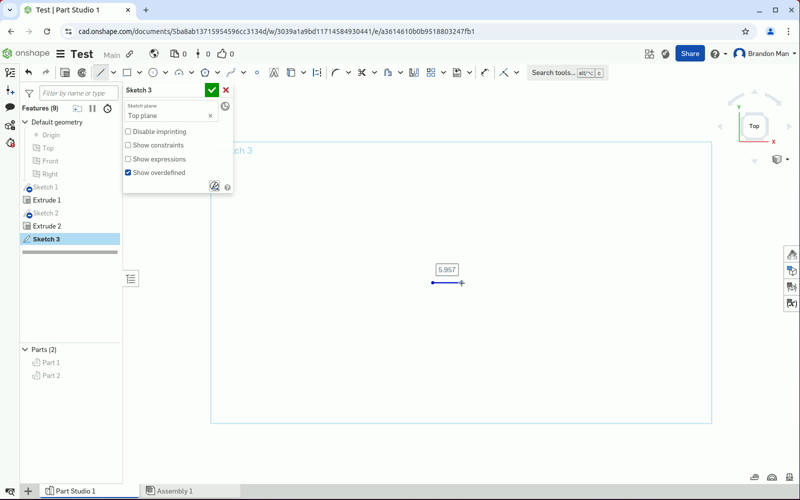
key_down(shift)
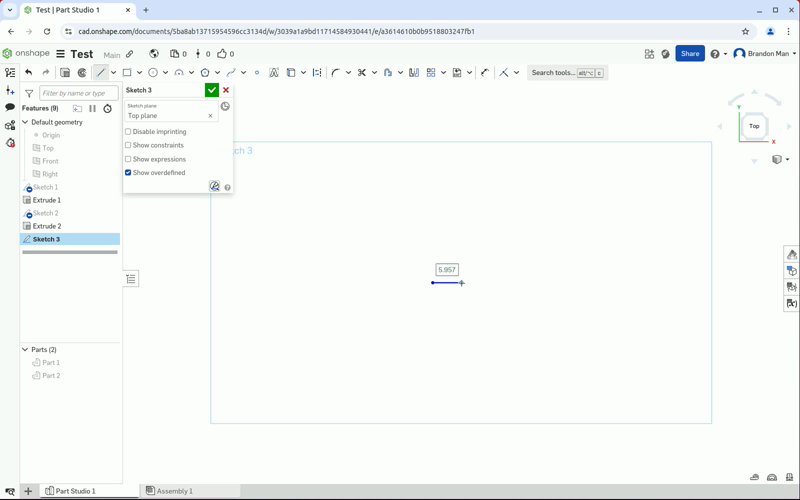
mouse_move(491, 282)
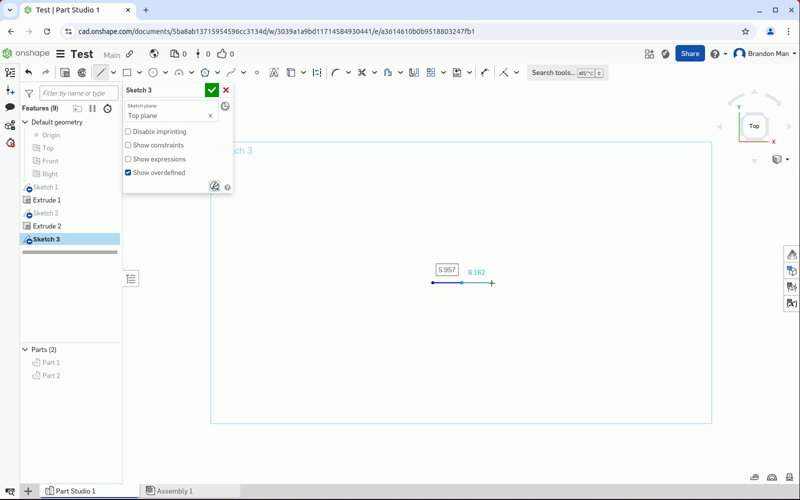
mouse_move(461, 253)
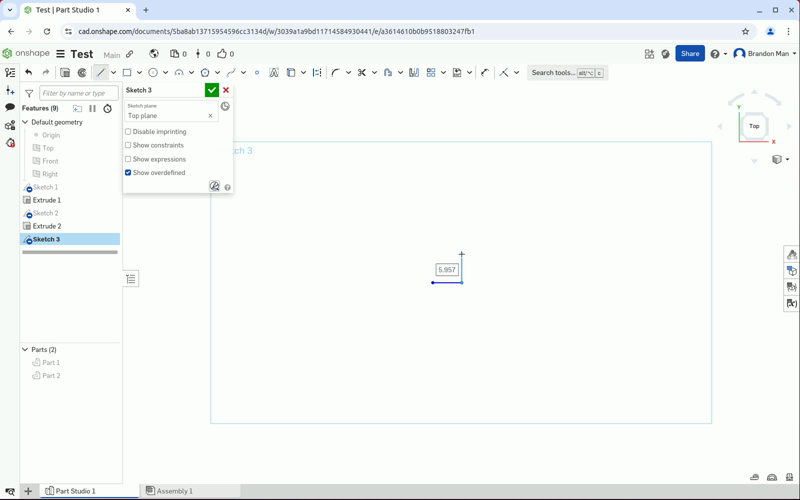
click(461, 253)
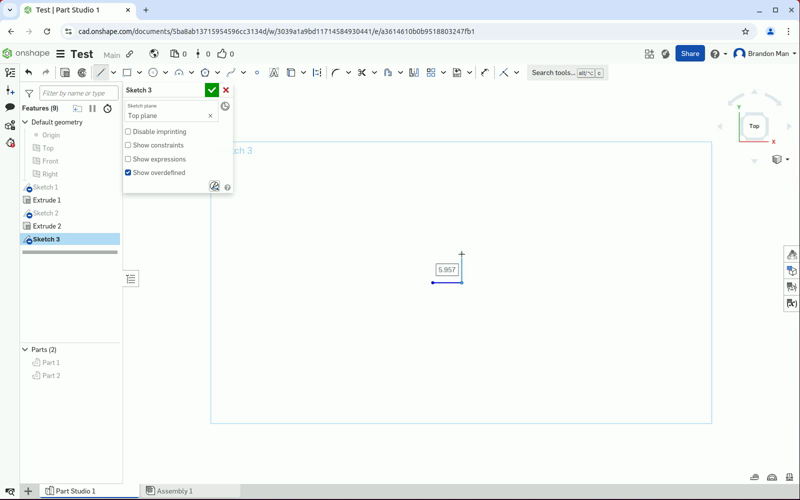
key_up(shift)
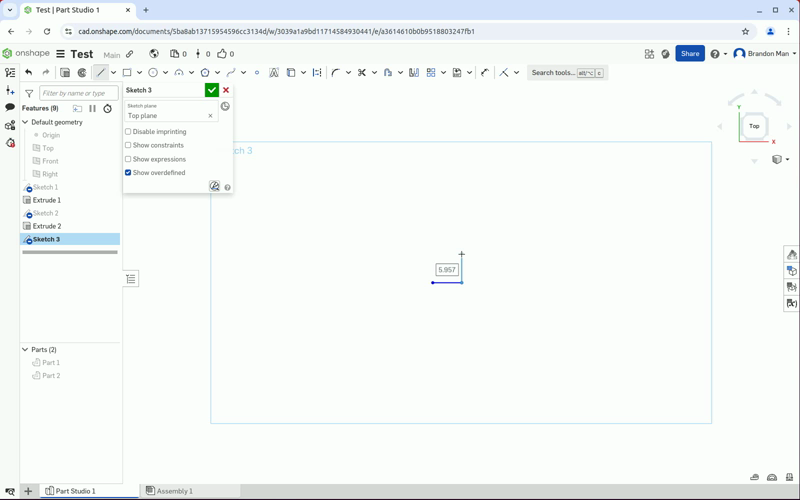
key(esc)
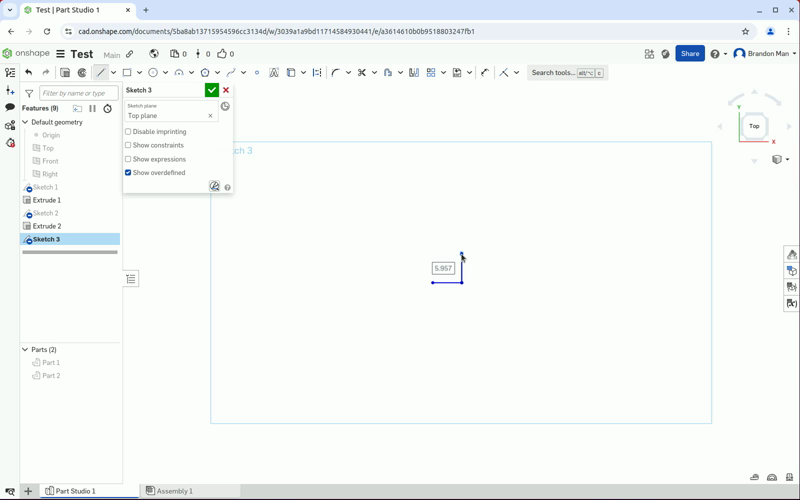
key(a)
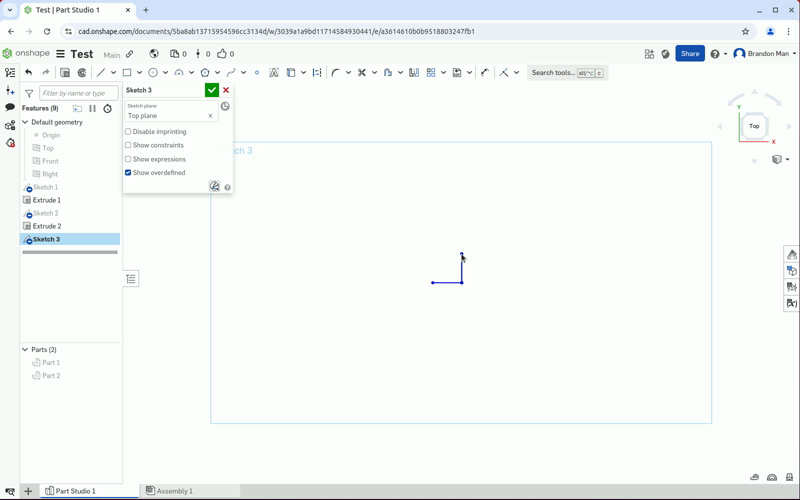
mouse_move(461, 253)
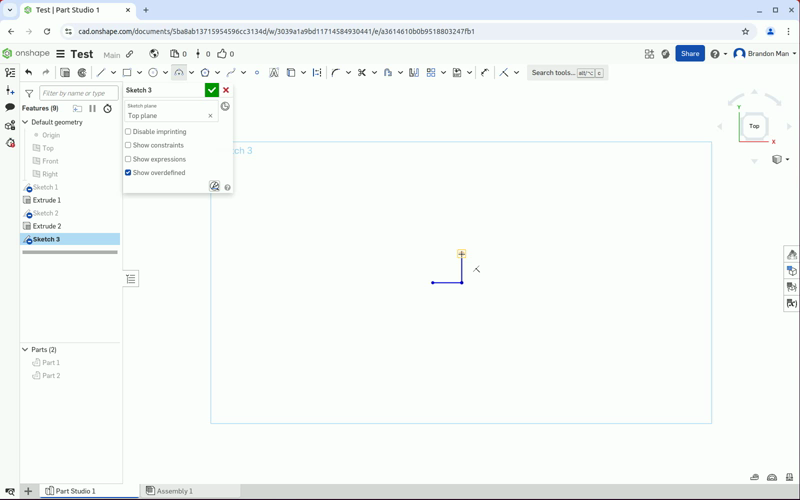
click(461, 253)
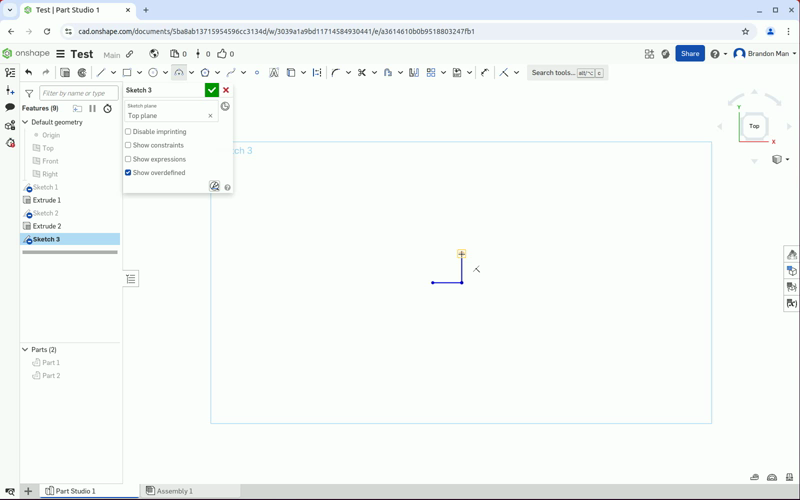
mouse_move(432, 282)
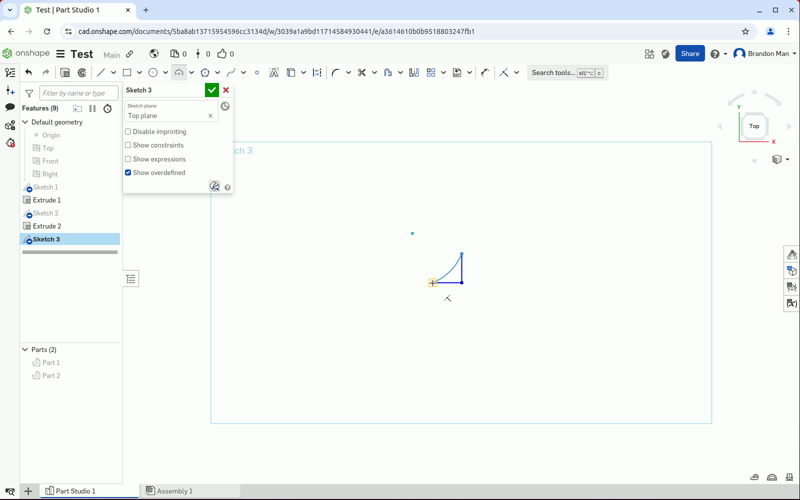
click(432, 282)
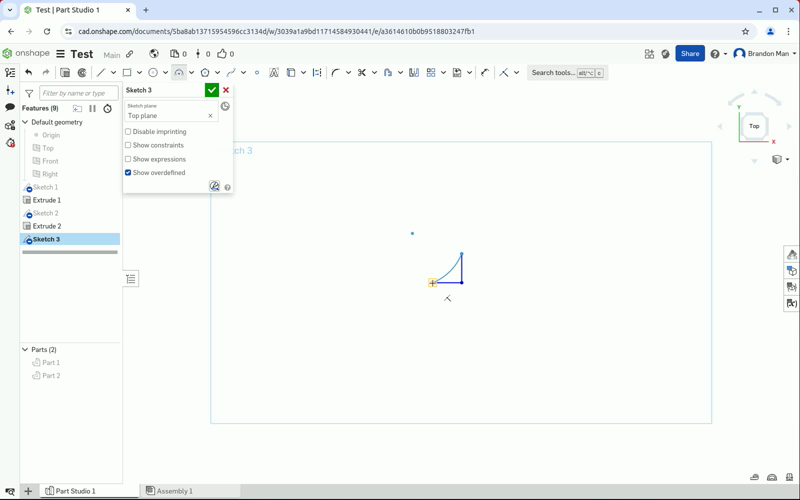
key_down(shift)
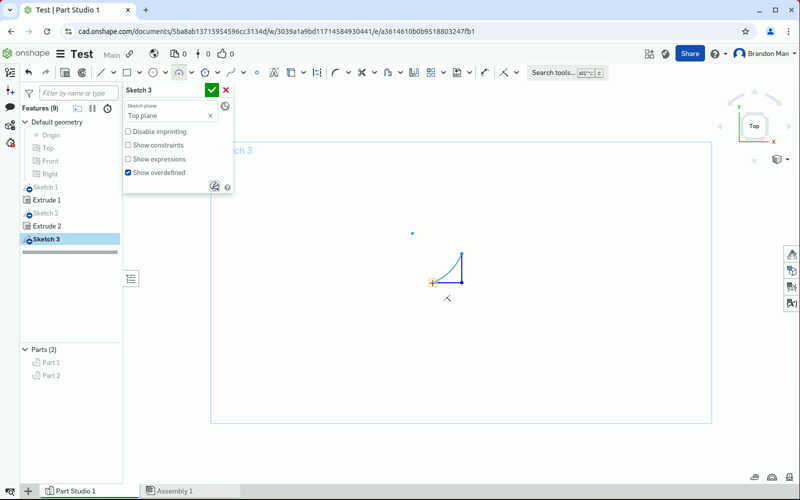
mouse_move(440, 262)
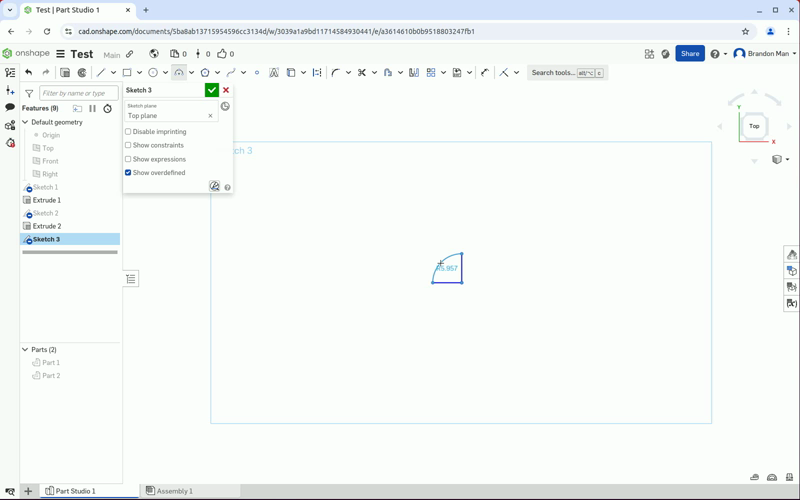
click(440, 262)
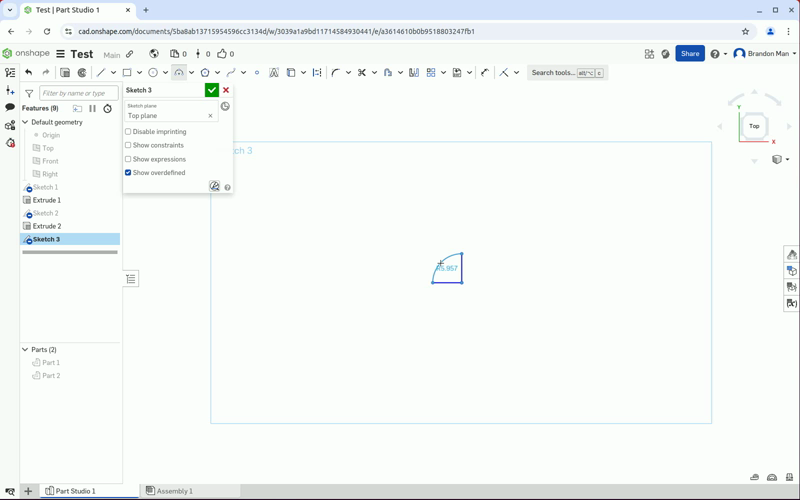
key_up(shift)
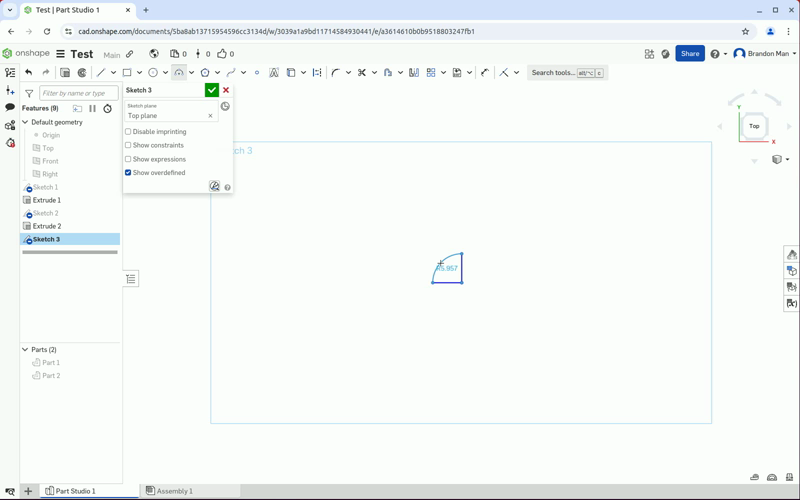
key(esc)
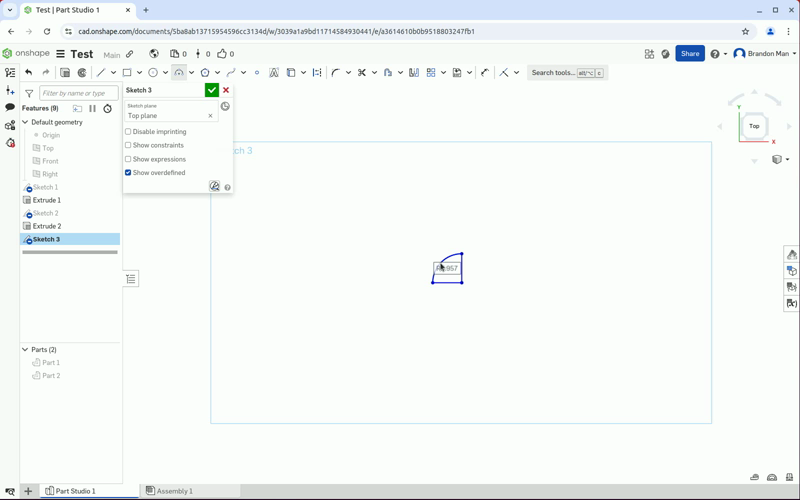
mouse_move(437, 280)
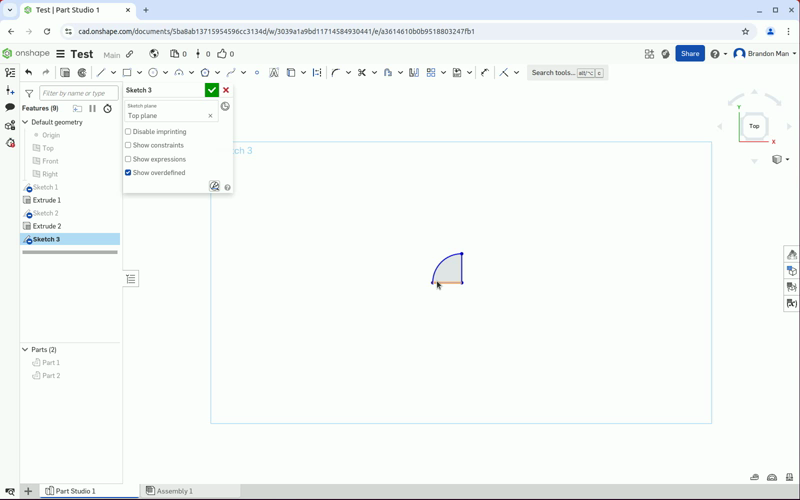
scroll(6)
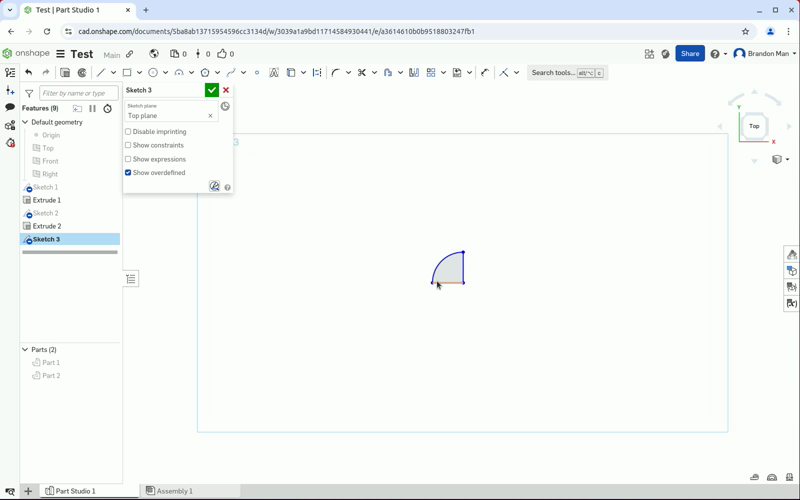
scroll(6)
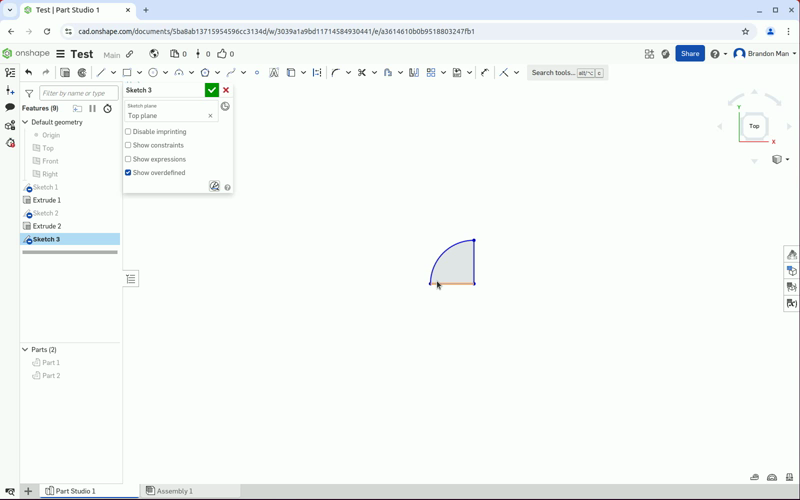
scroll(6)
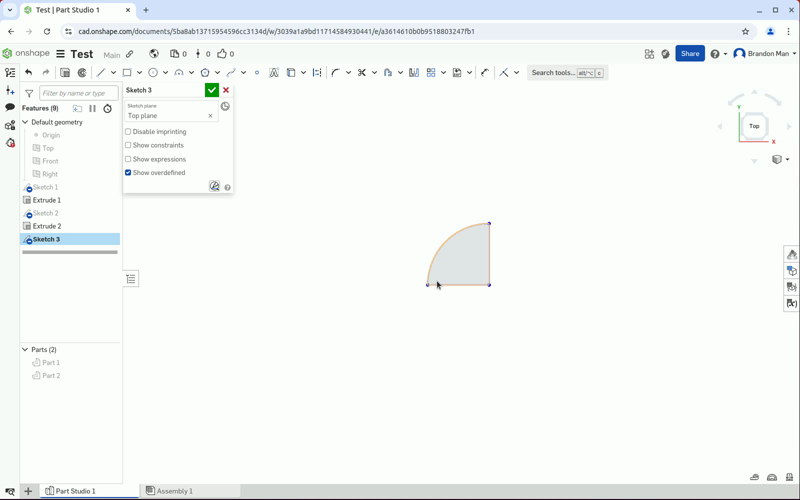
scroll(6)
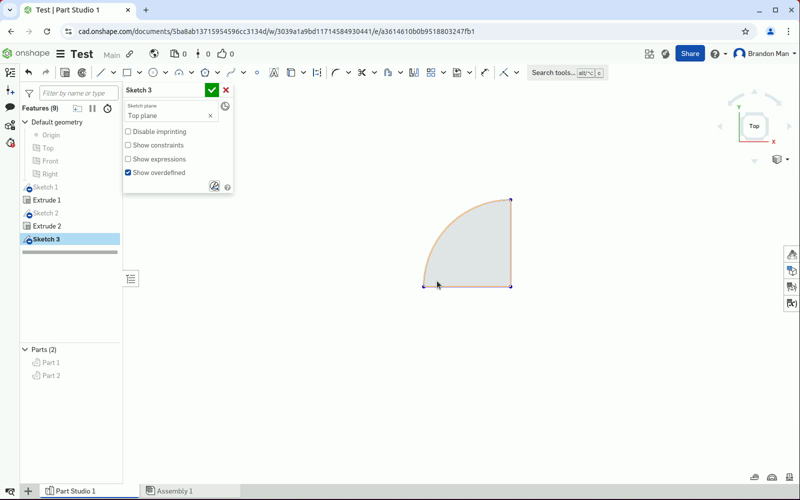
scroll(6)
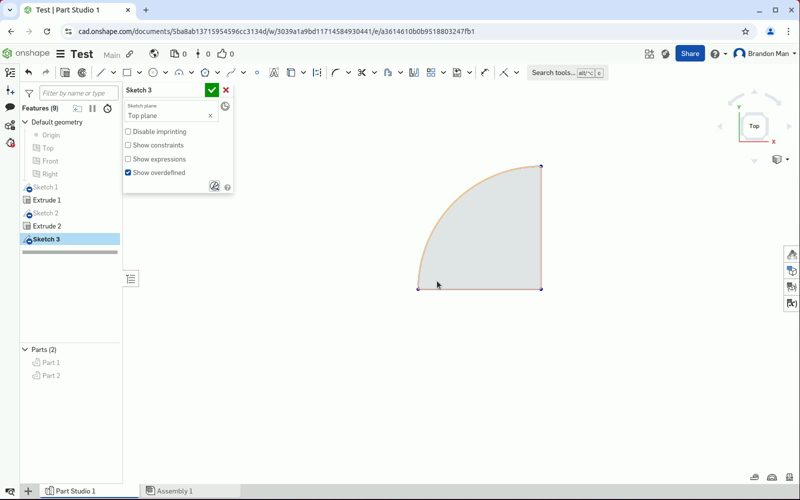
scroll(6)
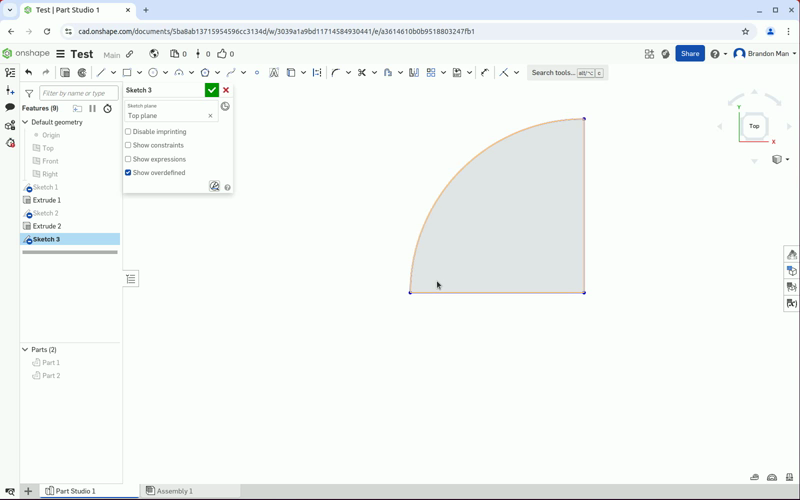
scroll(6)
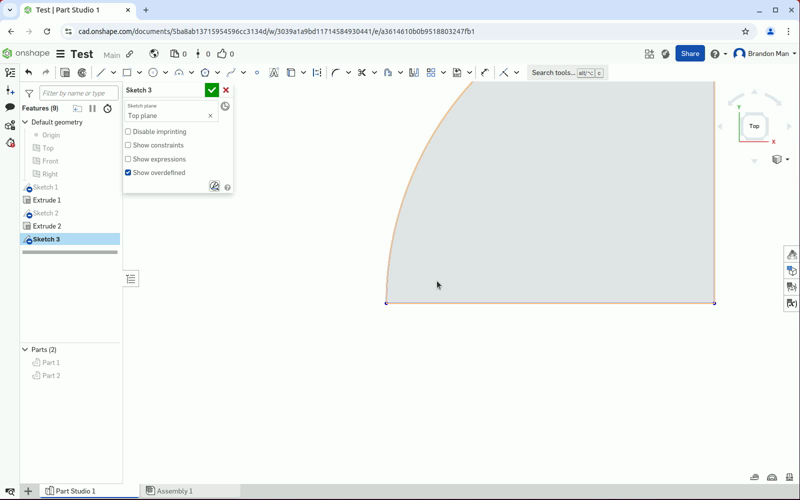
click(437, 280)
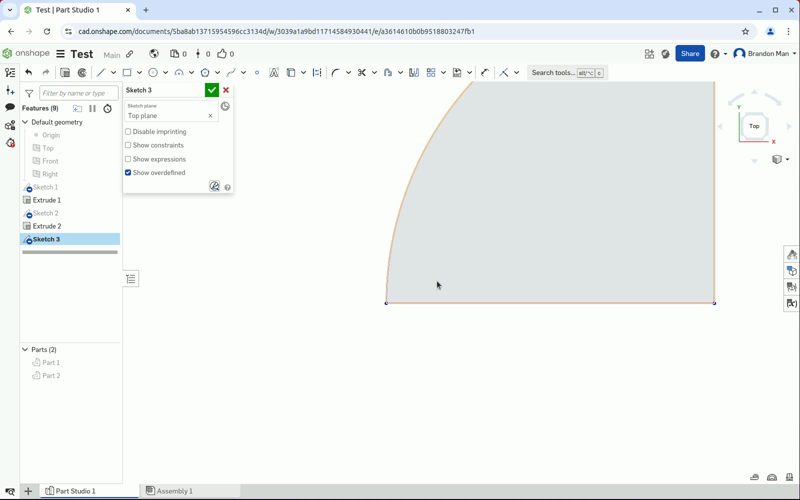
scroll(-6)
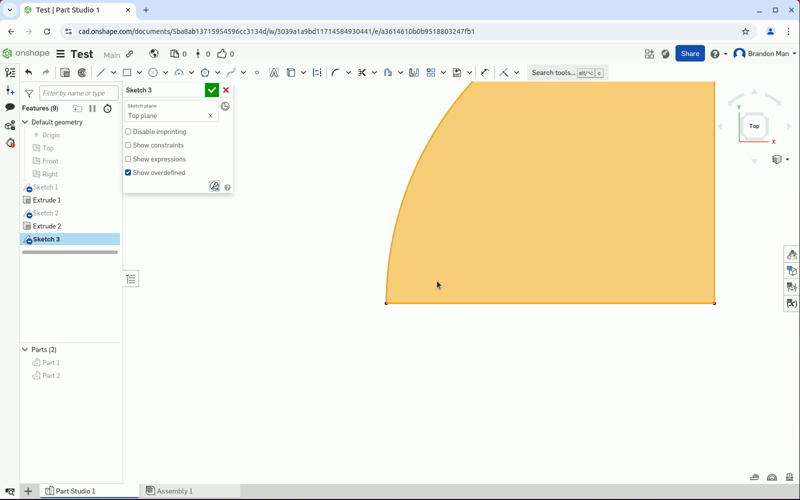
scroll(-6)
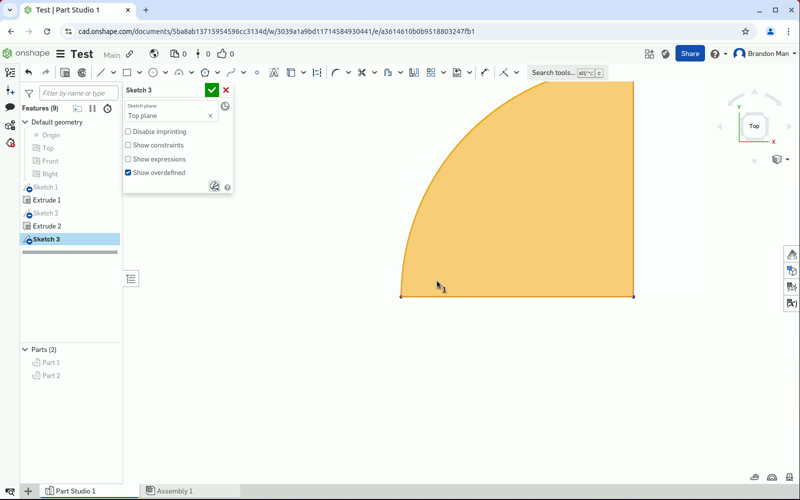
scroll(-6)
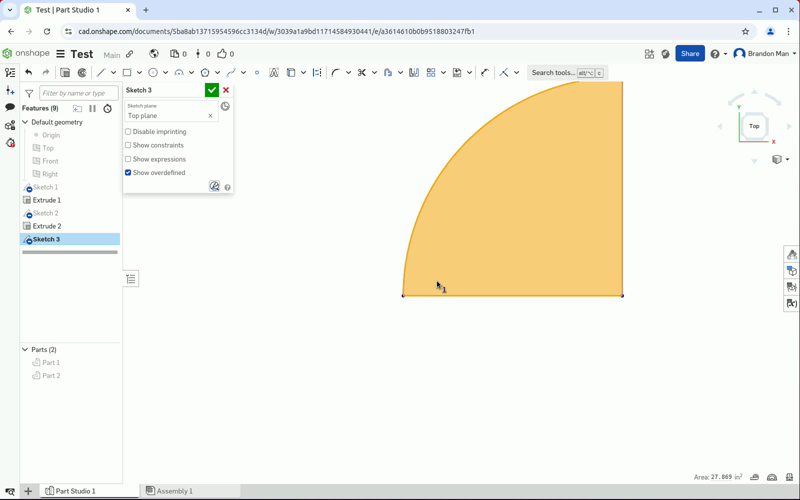
scroll(-6)
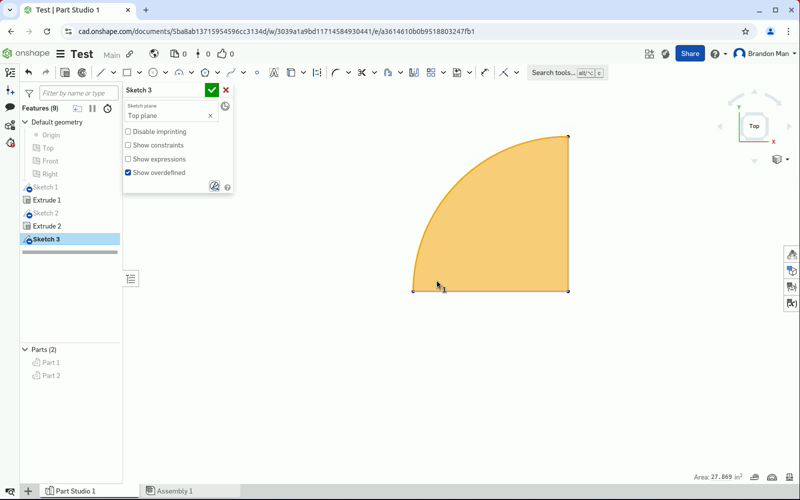
scroll(-6)
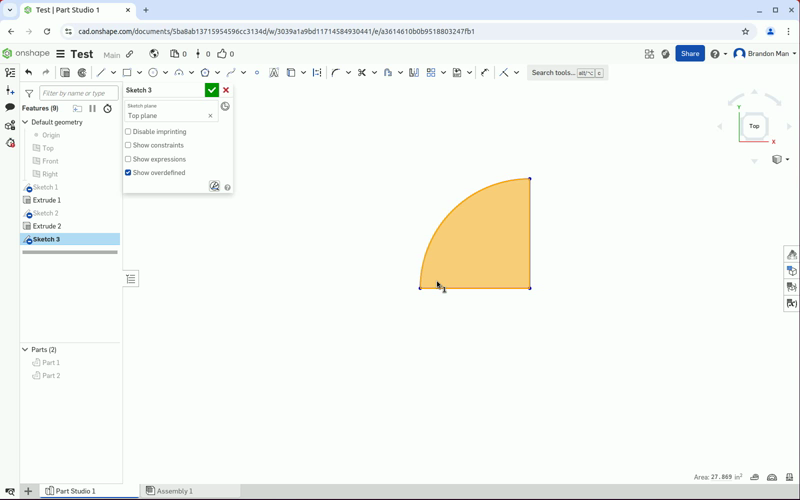
scroll(-6)
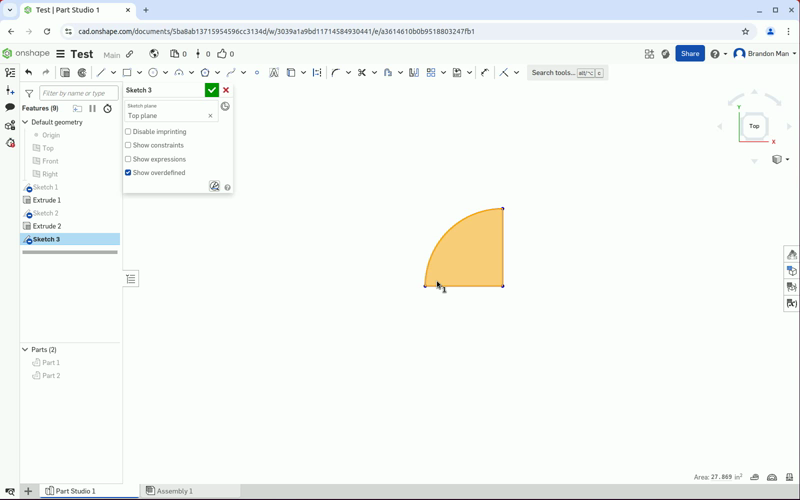
scroll(-6)
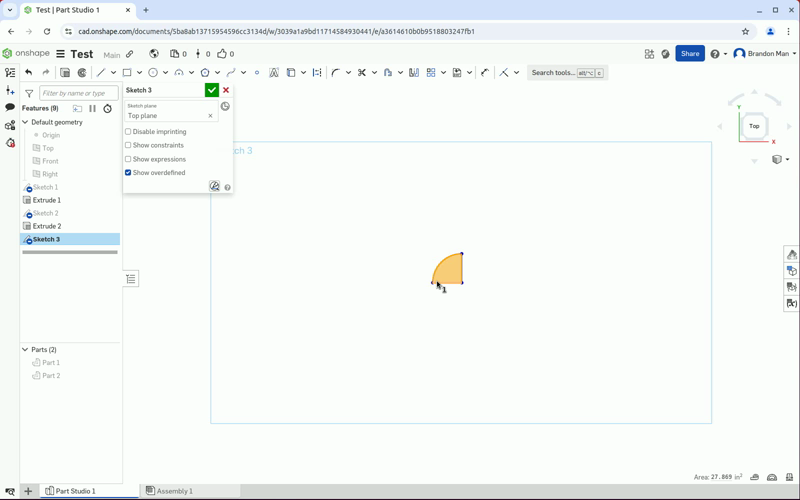
mouse_move(73, 352)
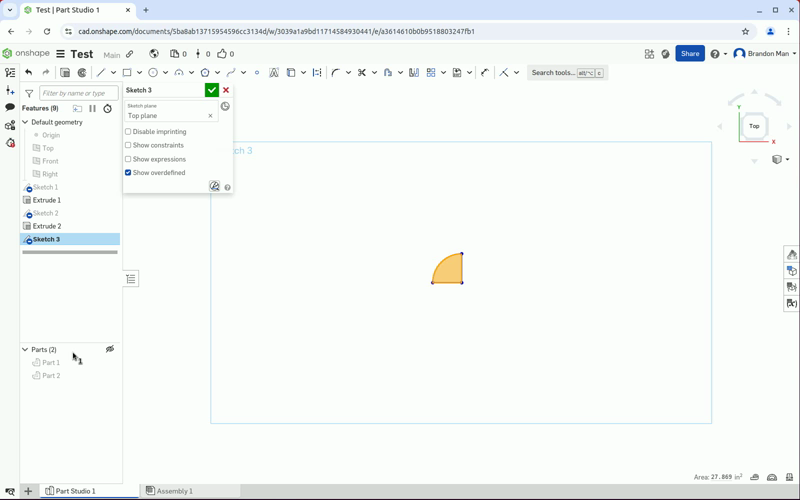
key(shift+y)
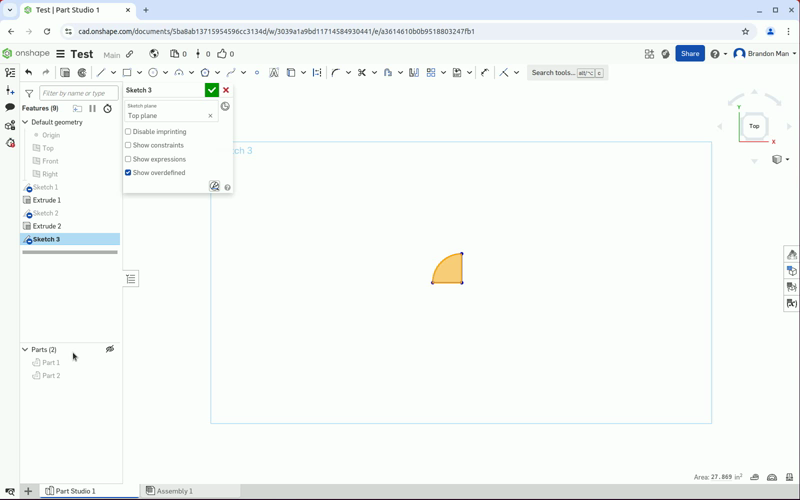
key(shift+e)
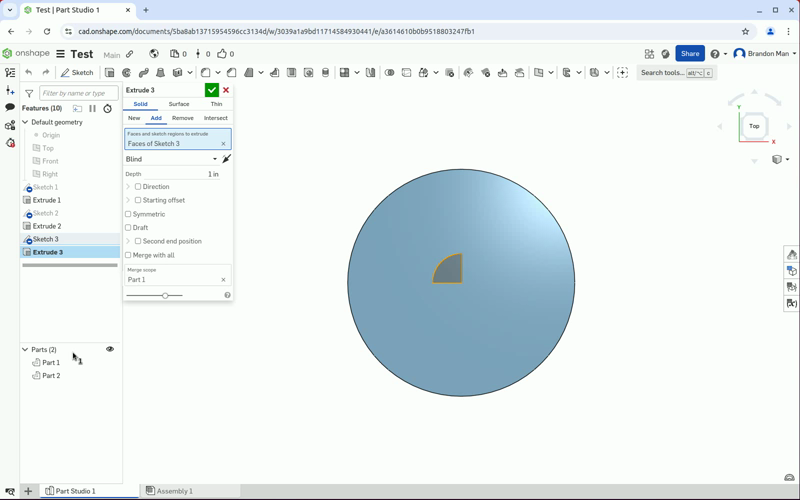
mouse_move(143, 106)
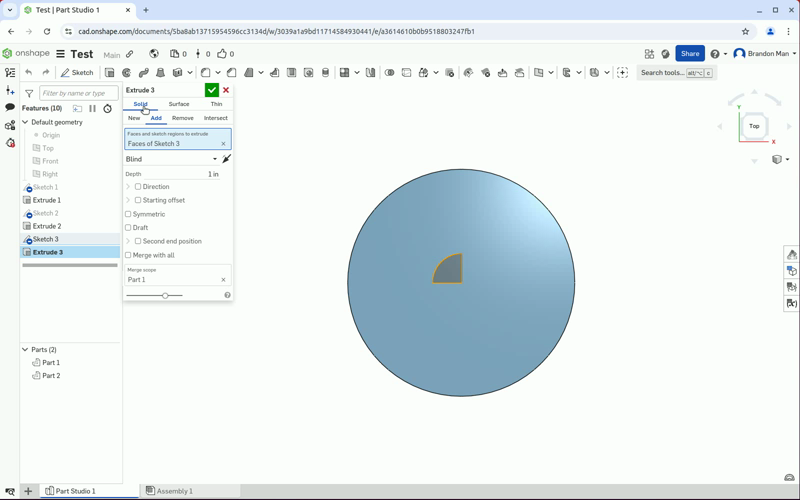
click(143, 106)
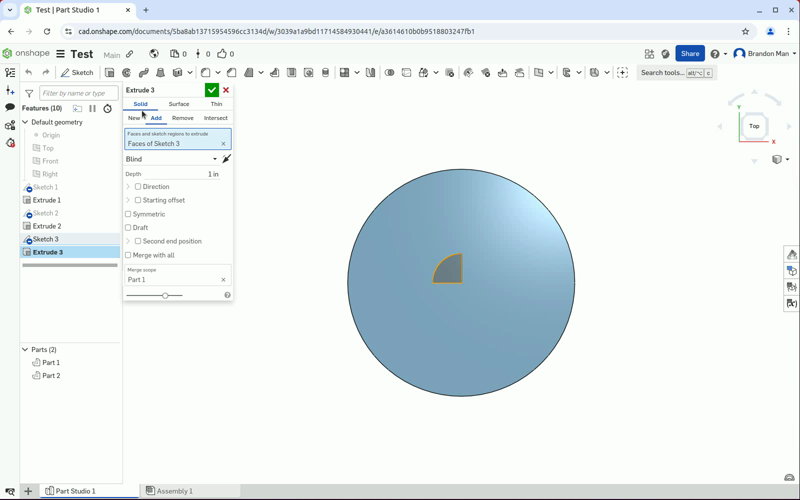
mouse_move(137, 120)
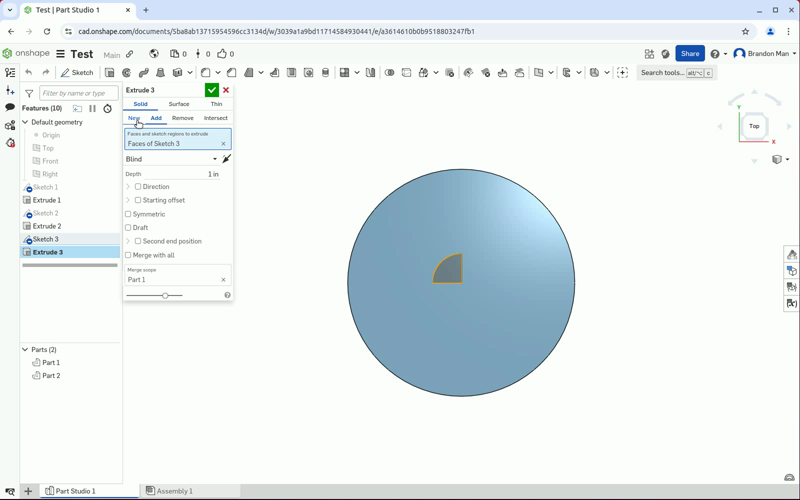
click(137, 120)
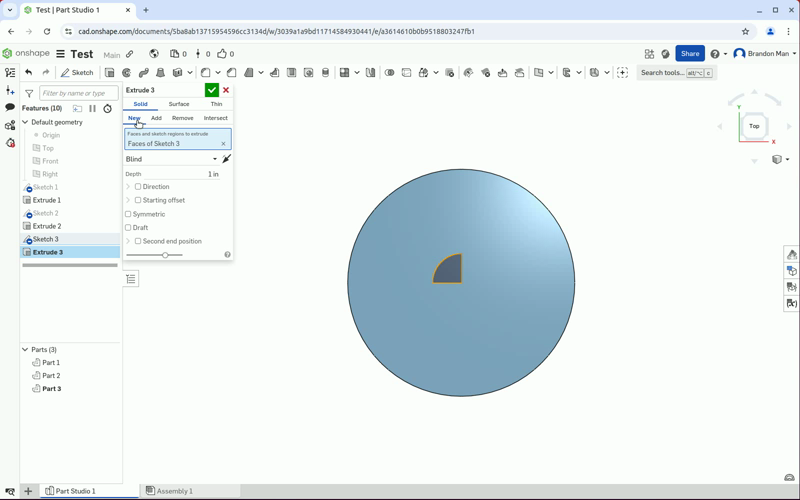
key(tab, 4)
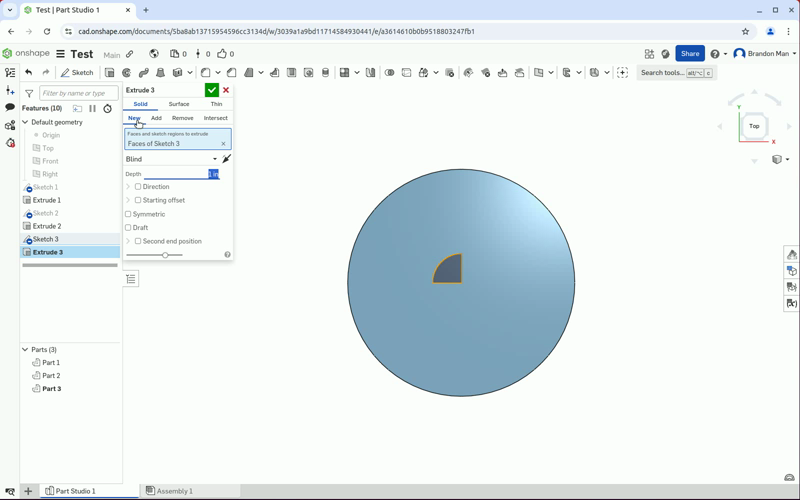
text(-2.166)
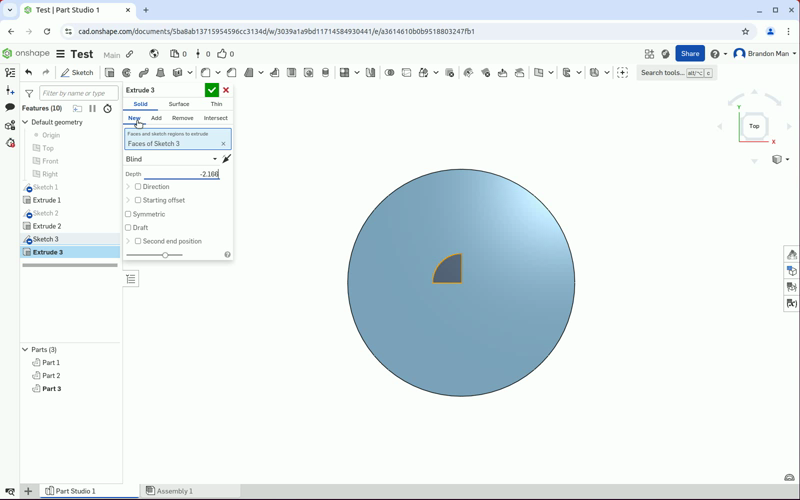
key(enter)
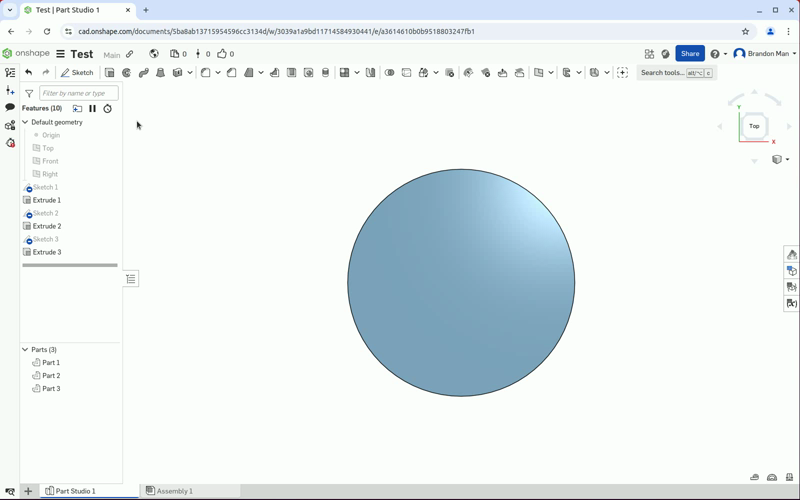
key(shift+h)
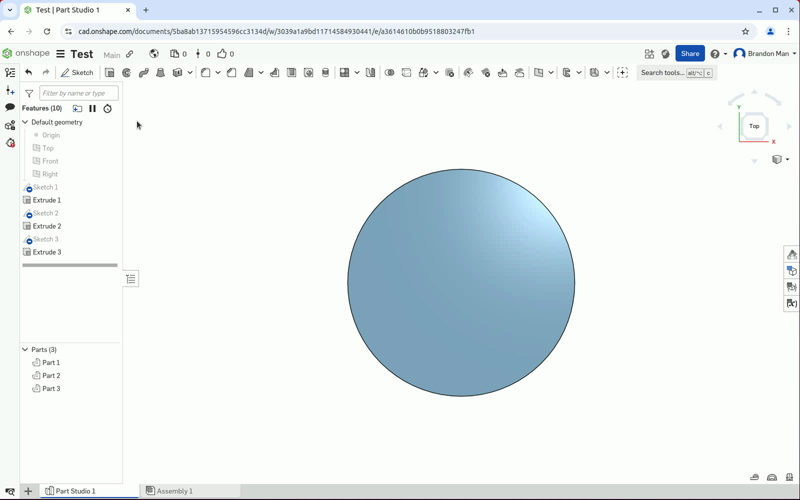
key(shift+h)
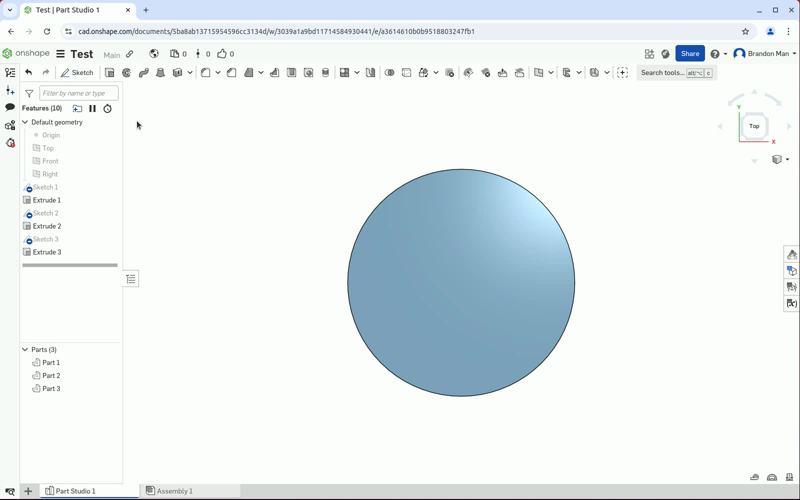
mouse_move(73, 189)
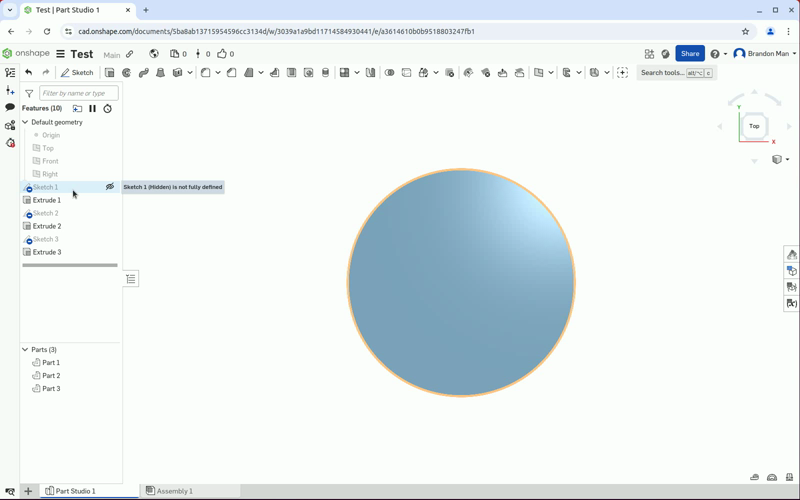
click(73, 189)
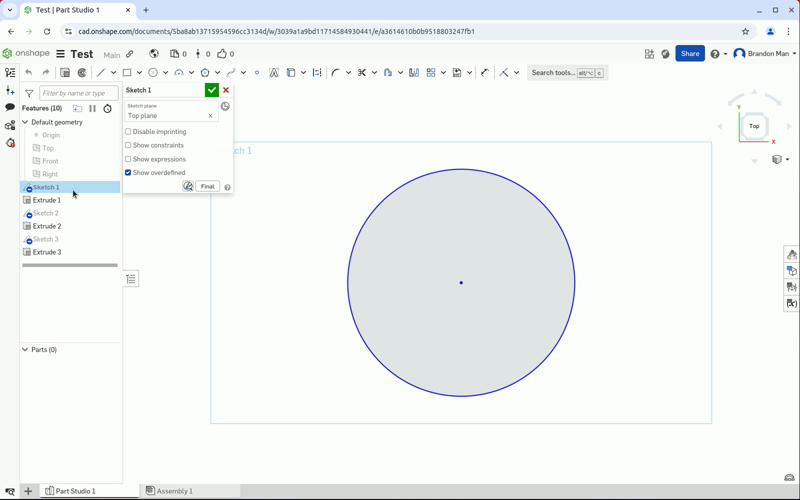
mouse_move(229, 92)
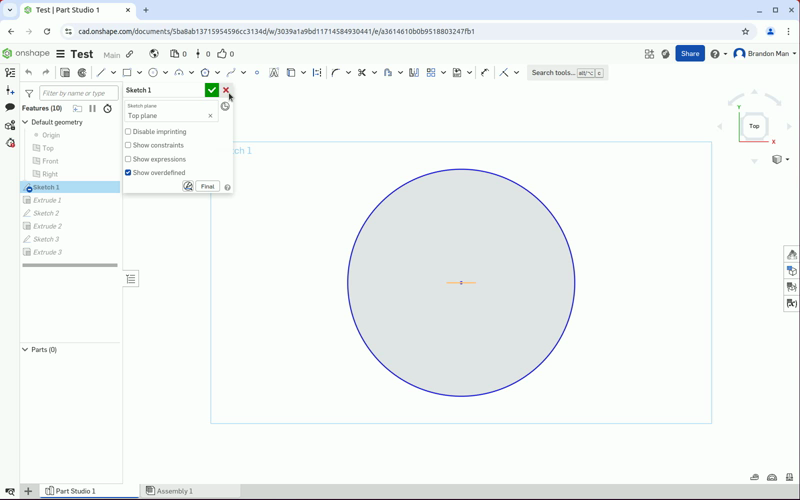
click(229, 92)
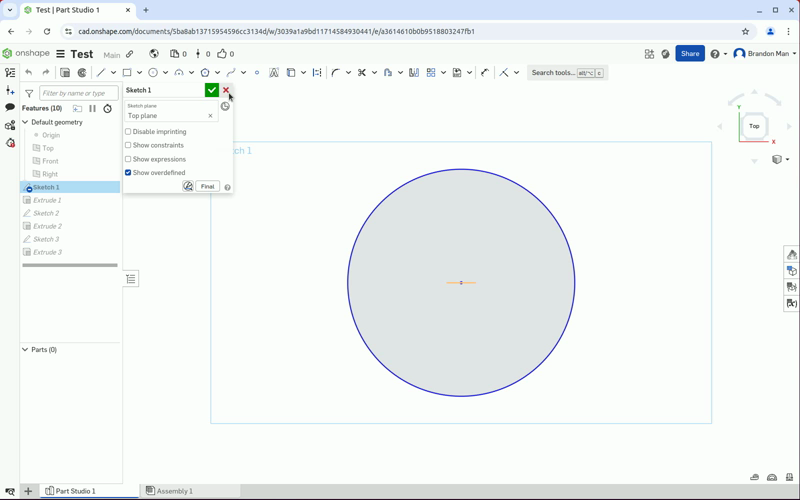
key(shift+s)
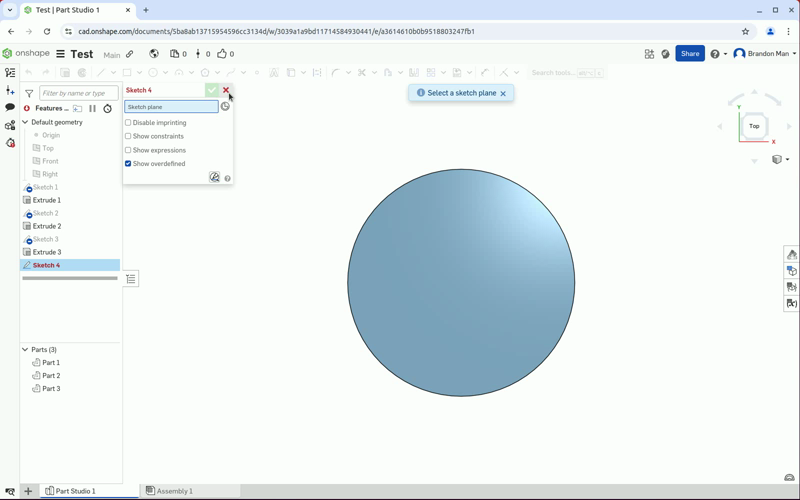
mouse_move(73, 150)
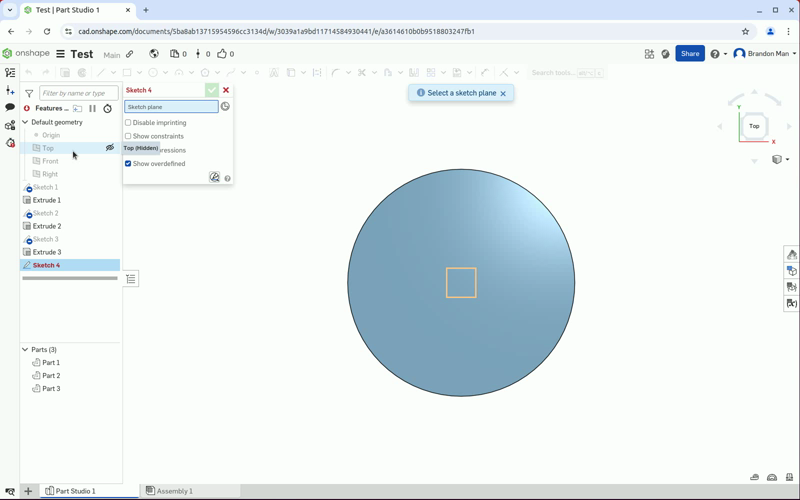
click(73, 150)
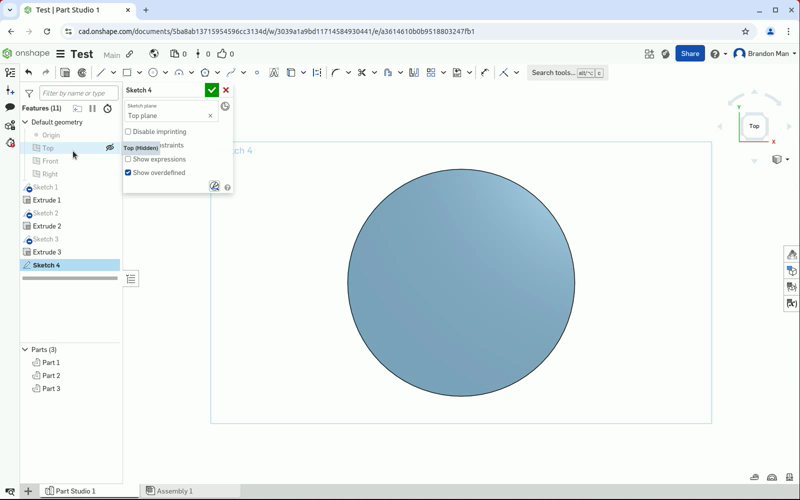
mouse_move(73, 352)
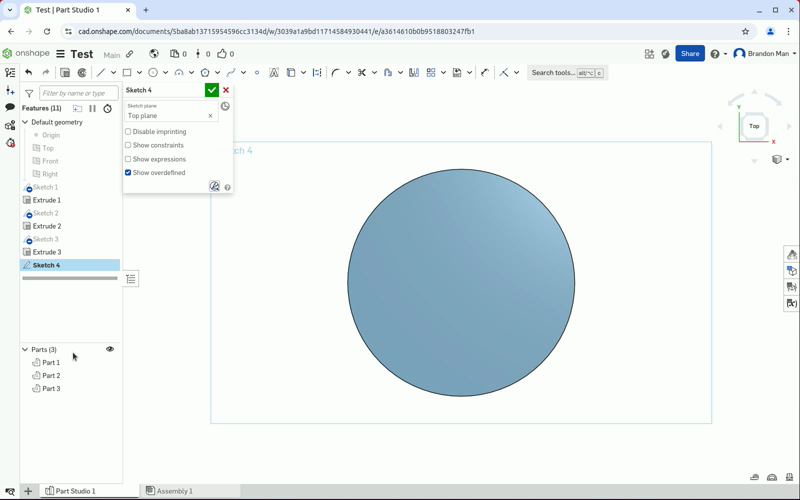
key(y)
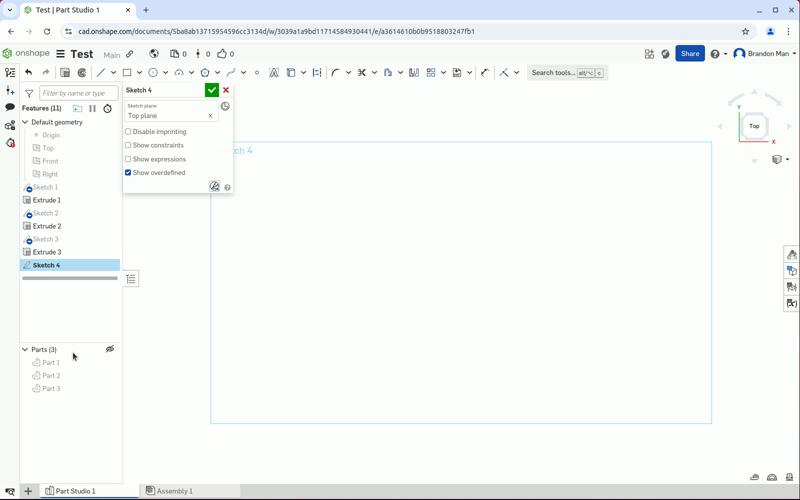
key(l)
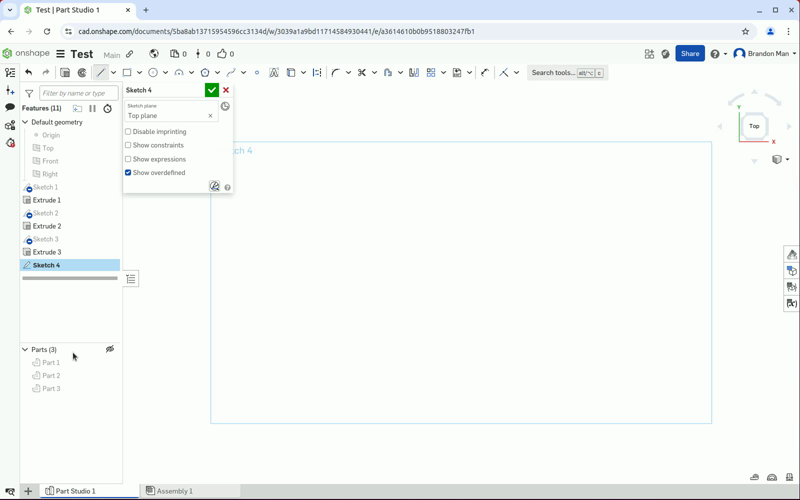
key_down(shift)
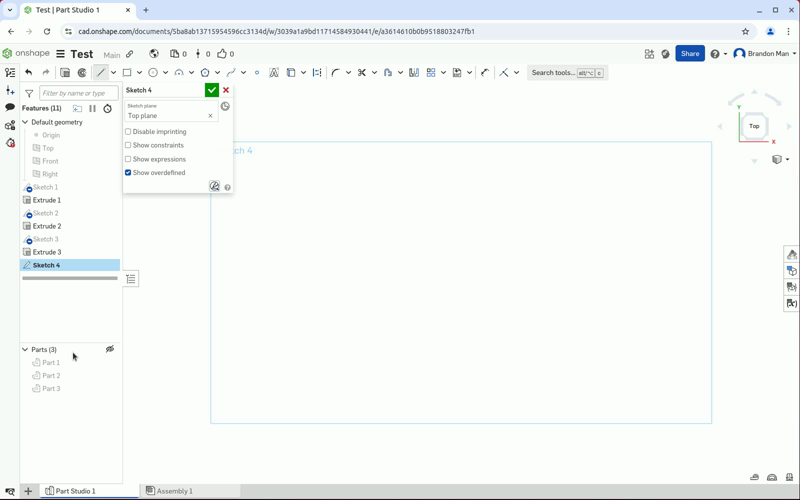
mouse_move(460, 282)
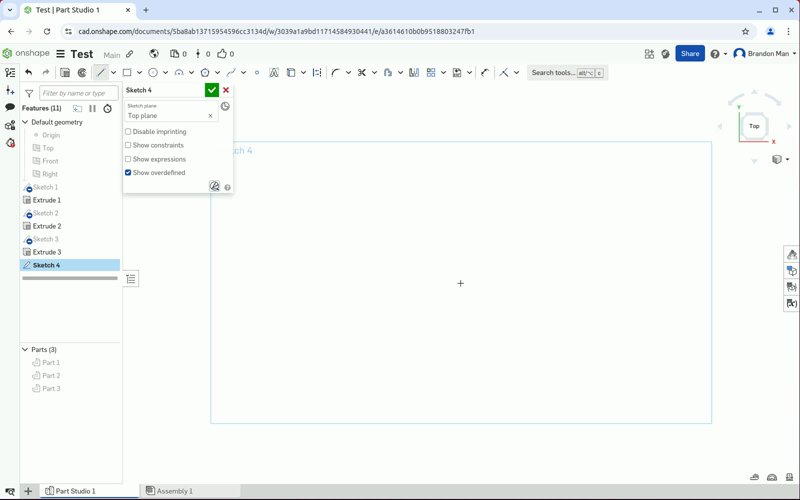
click(460, 282)
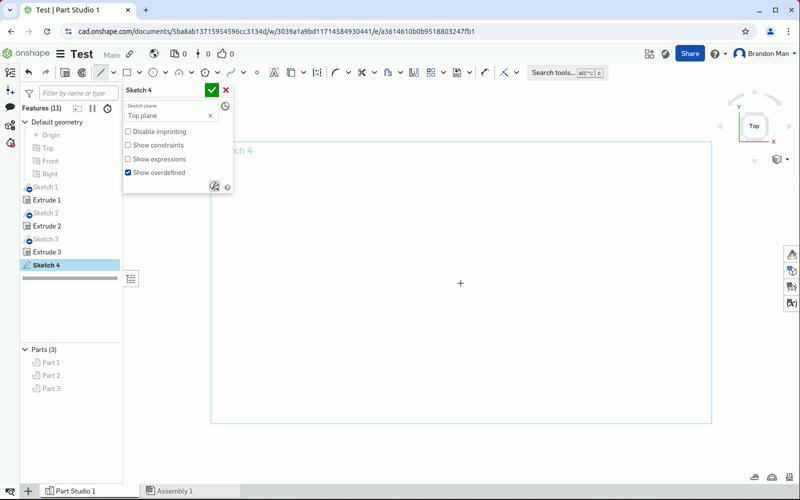
key_up(shift)
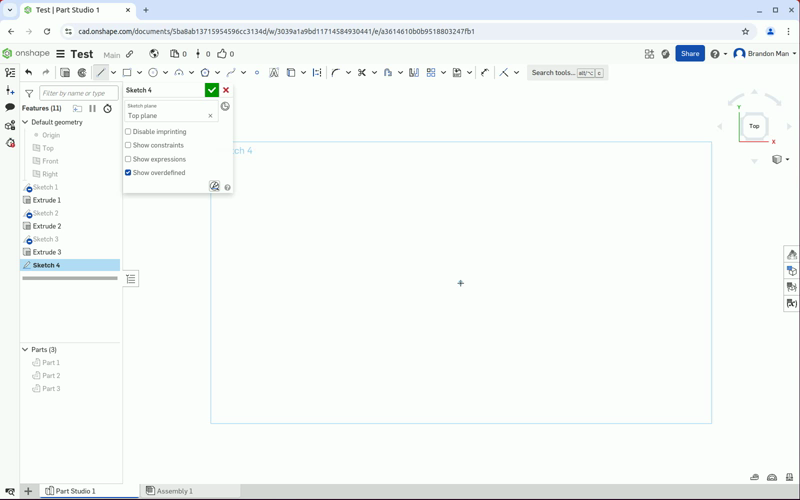
key_down(shift)
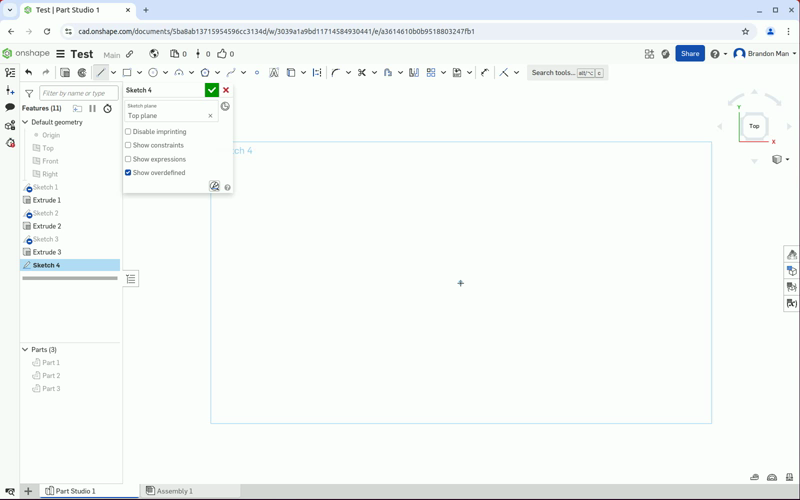
mouse_move(490, 282)
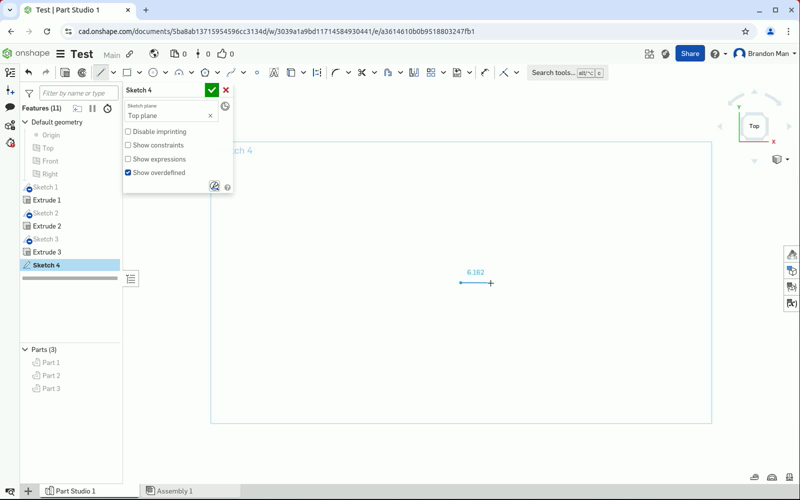
mouse_move(489, 282)
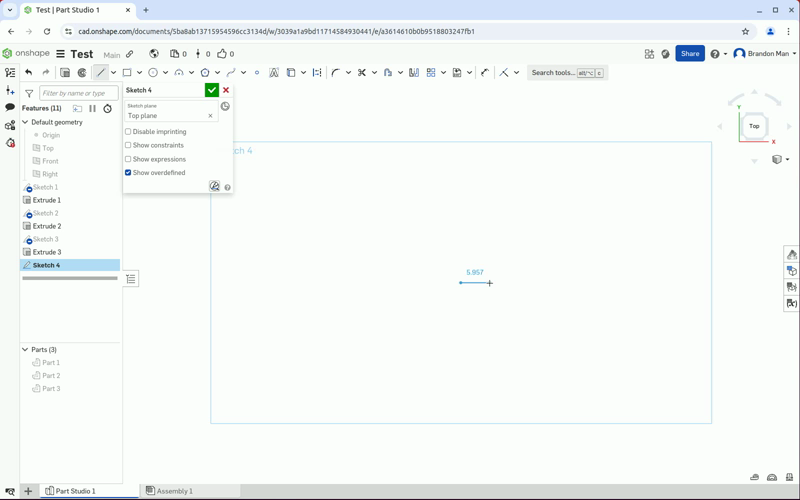
click(489, 282)
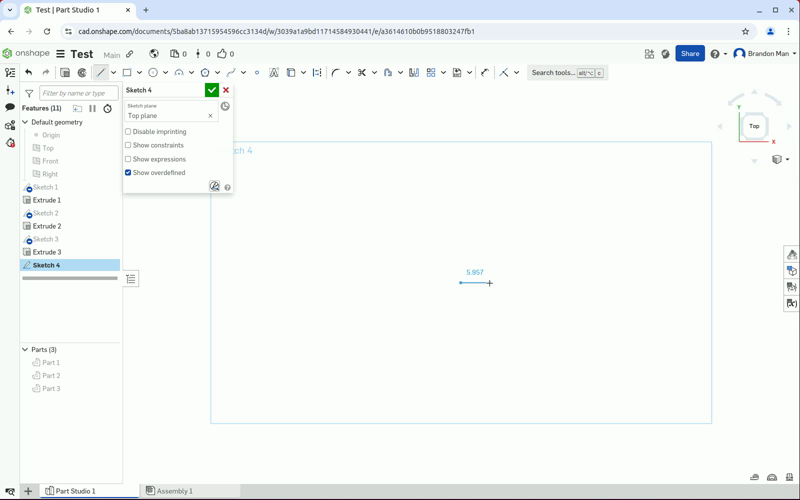
key_up(shift)
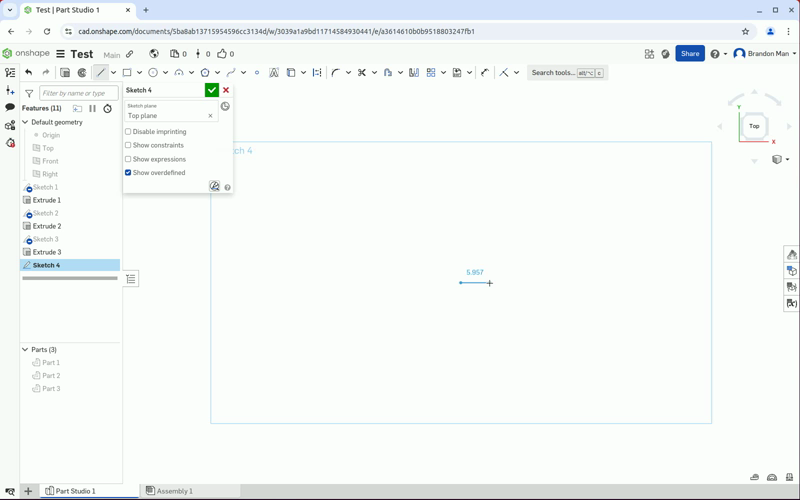
key(esc)
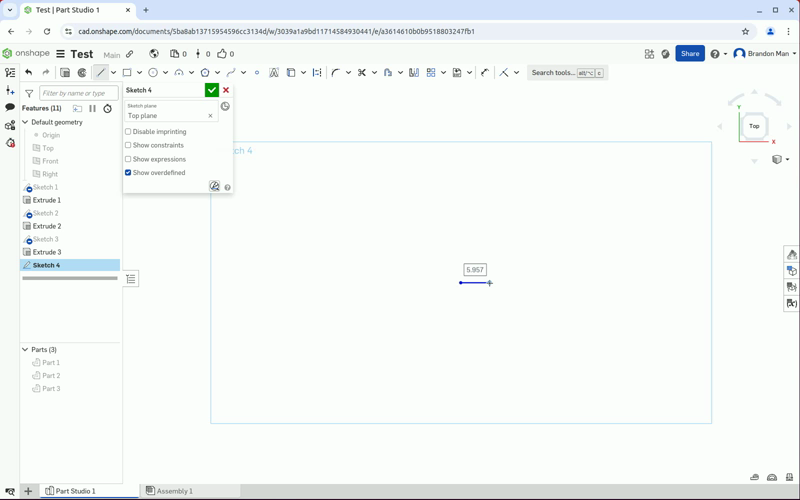
key(a)
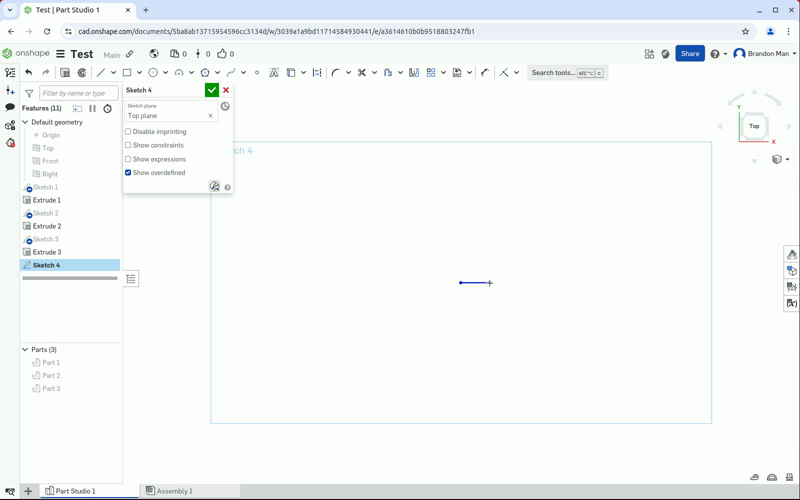
mouse_move(489, 282)
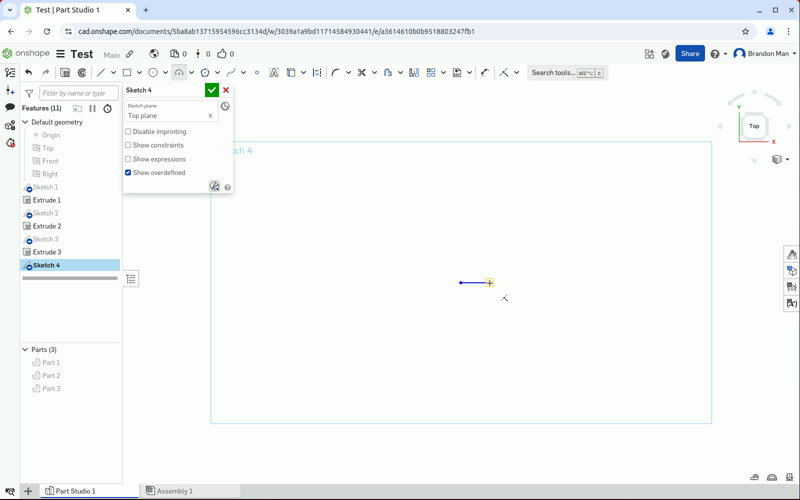
click(489, 282)
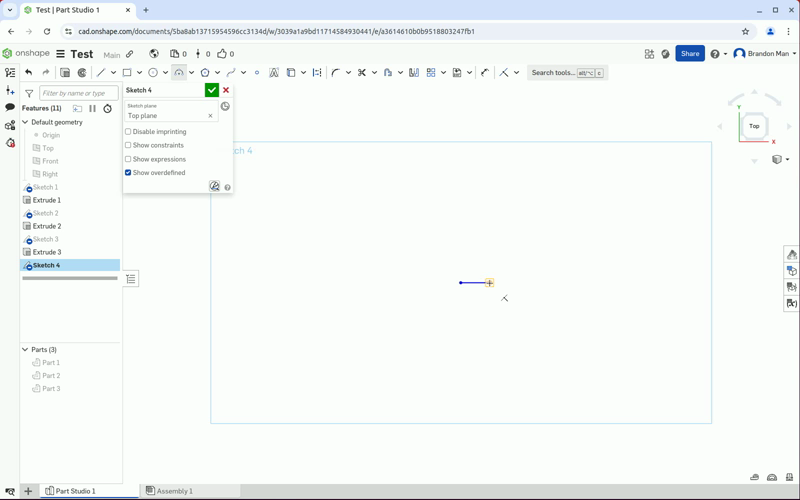
key_down(shift)
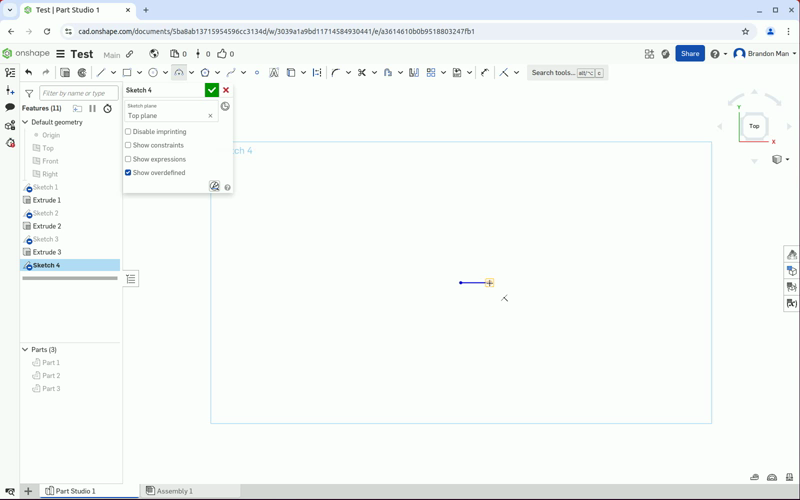
mouse_move(460, 253)
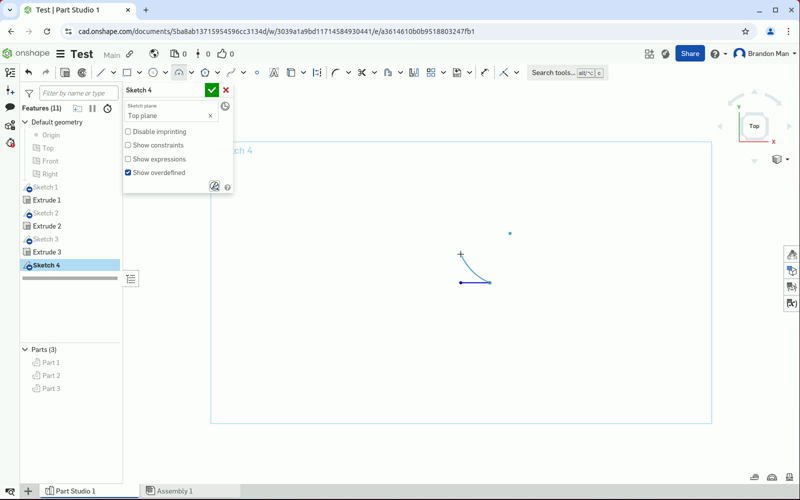
click(460, 253)
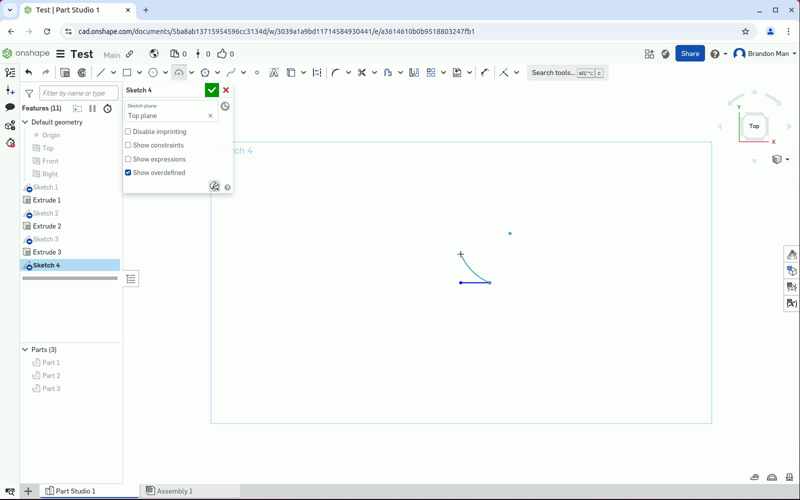
mouse_move(481, 262)
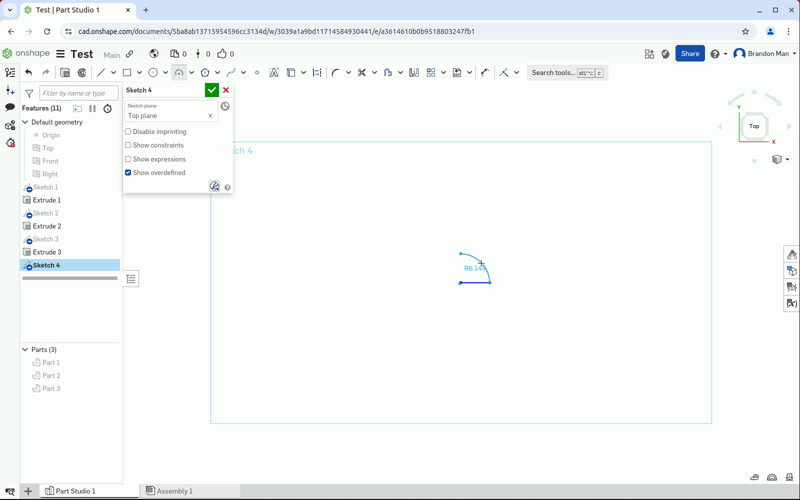
click(481, 262)
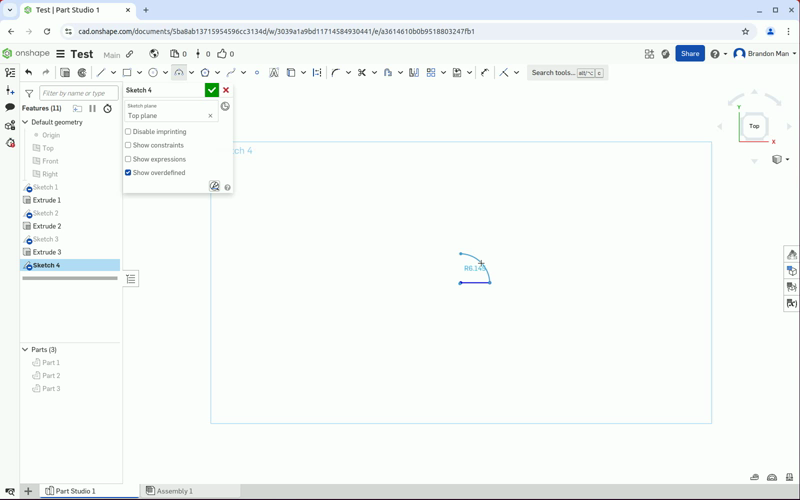
key_up(shift)
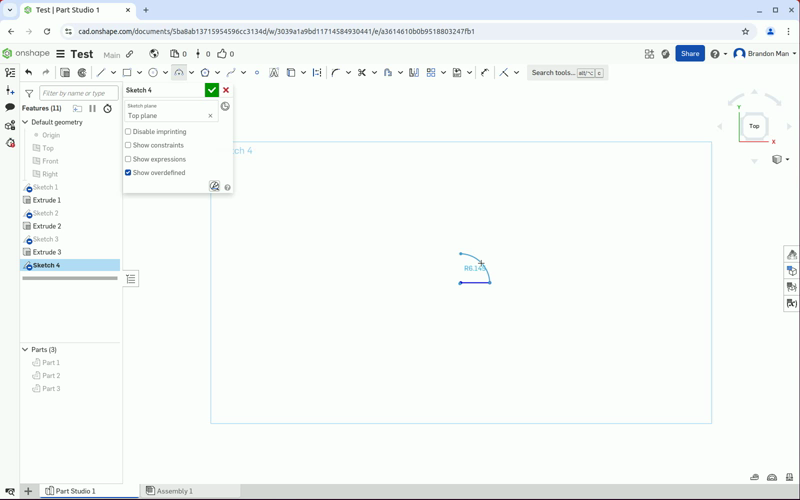
key(esc)
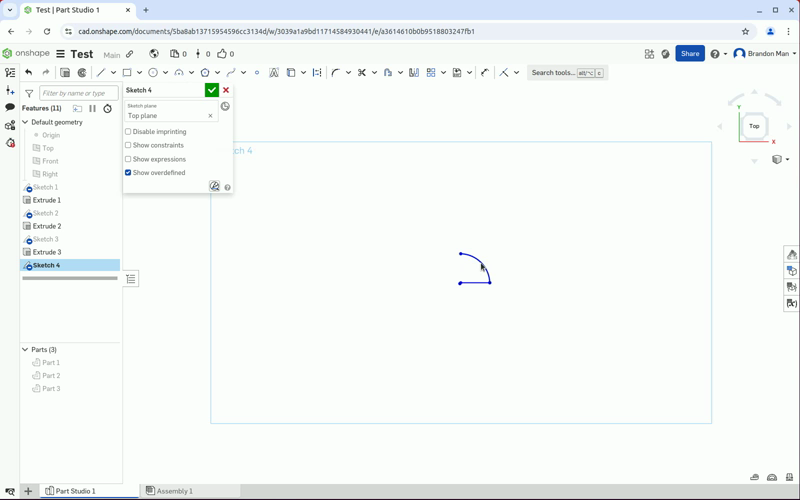
key(l)
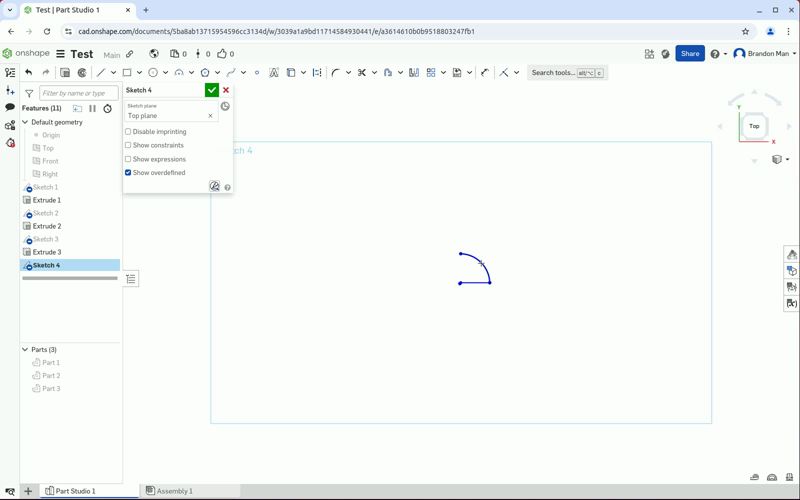
mouse_move(460, 253)
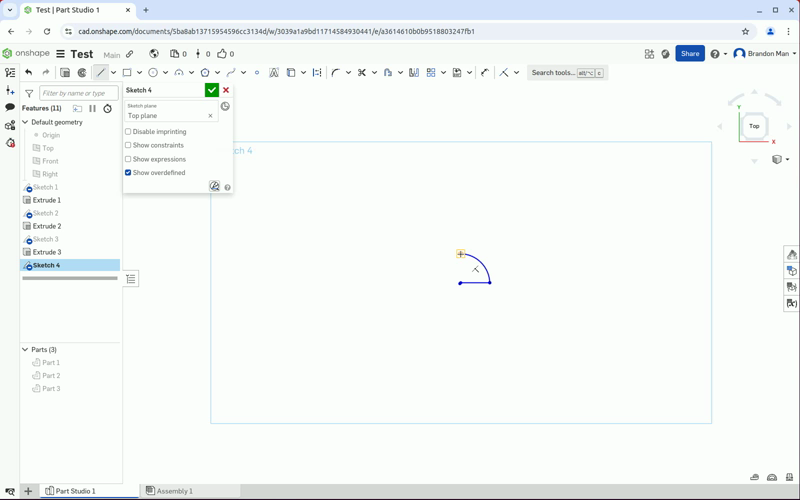
click(460, 253)
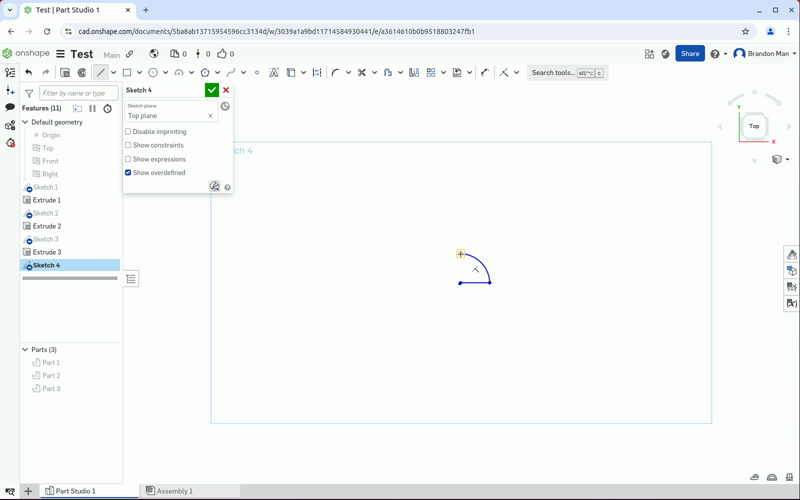
mouse_move(490, 253)
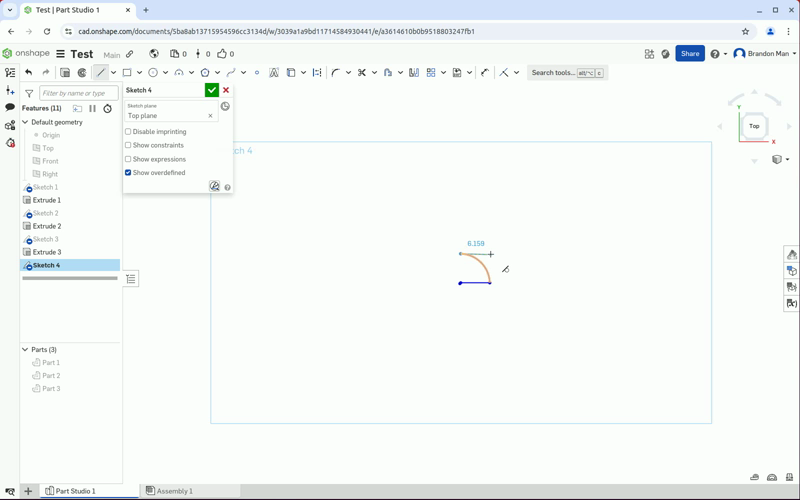
key_down(shift)
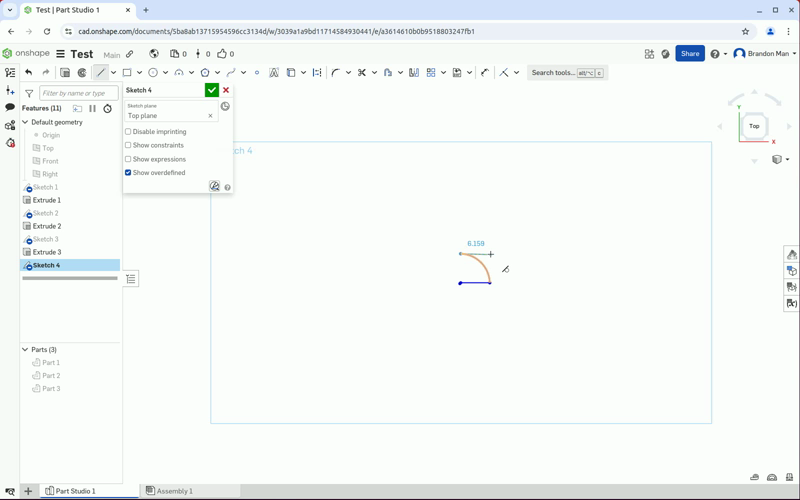
mouse_move(460, 282)
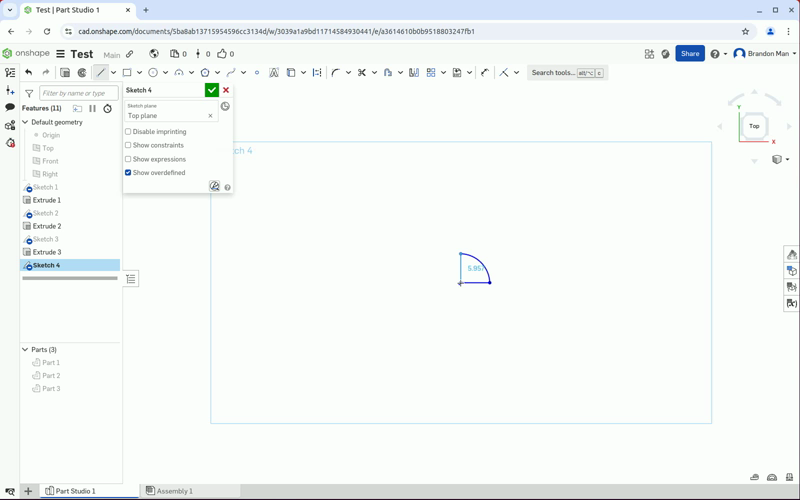
key_up(shift)
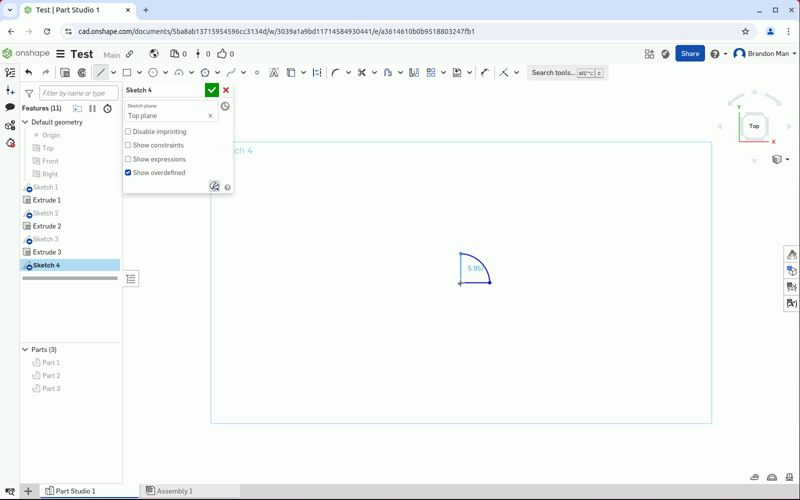
click(460, 282)
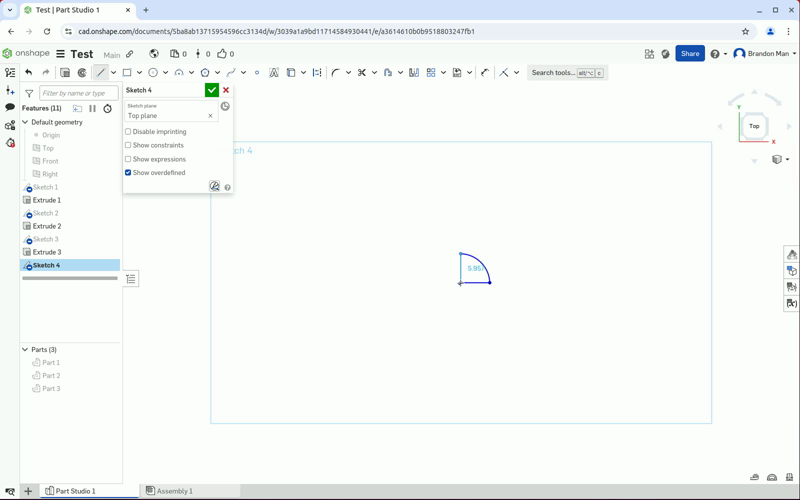
key(esc)
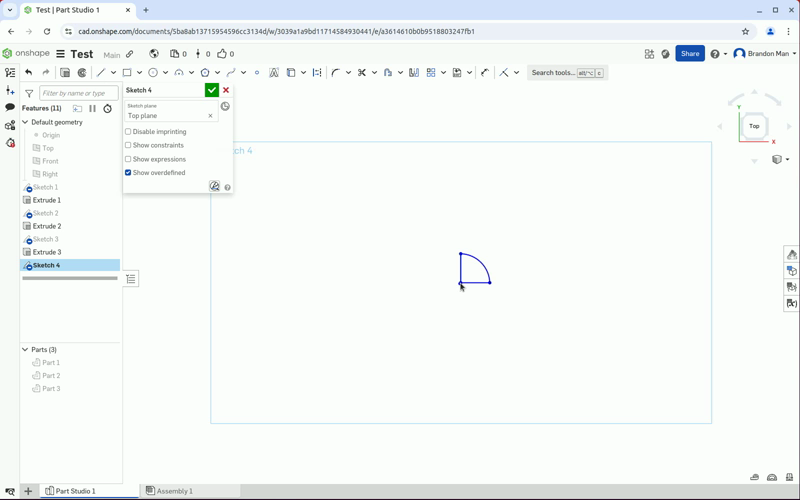
mouse_move(462, 262)
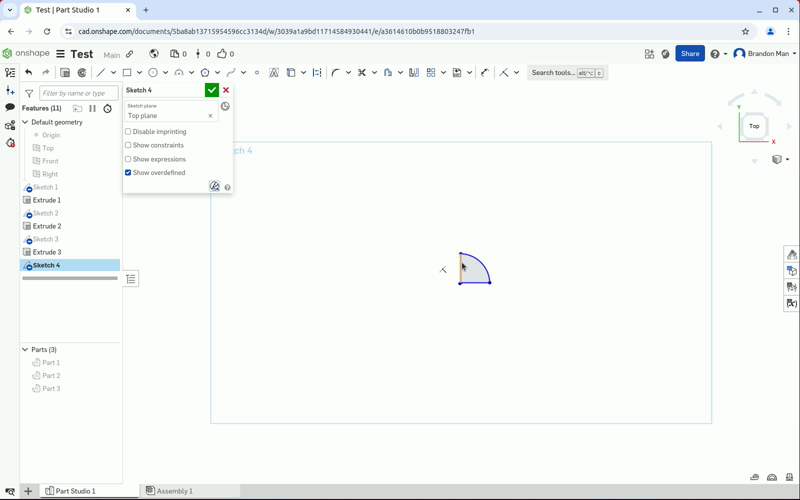
scroll(6)
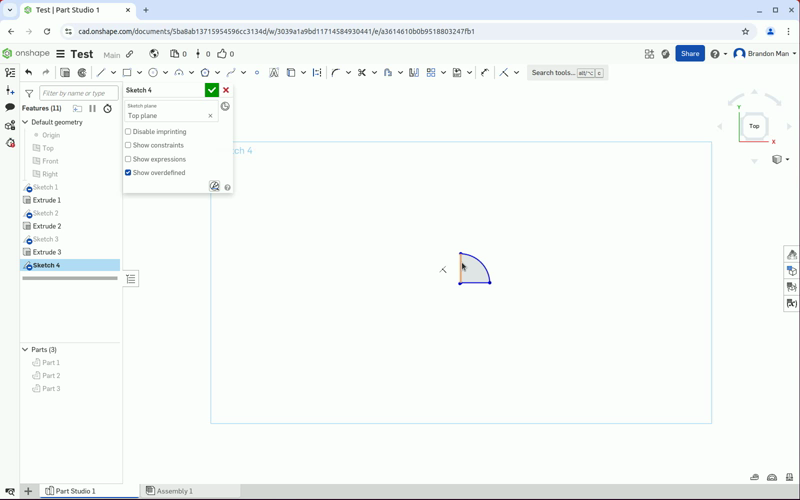
scroll(6)
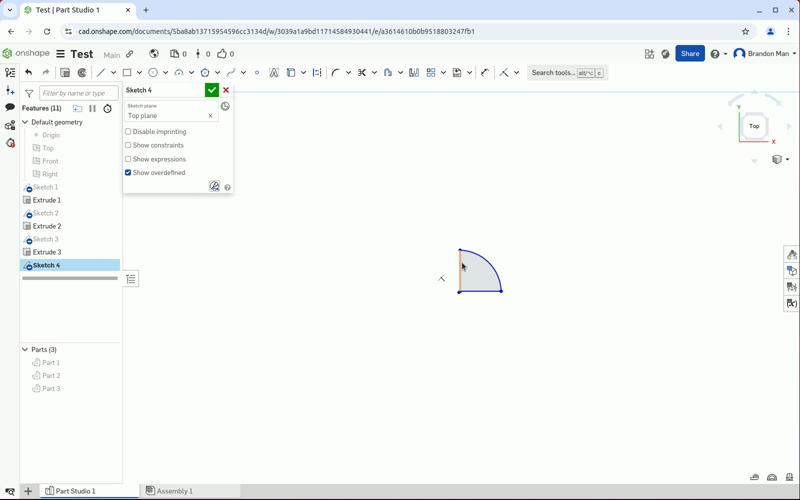
scroll(6)
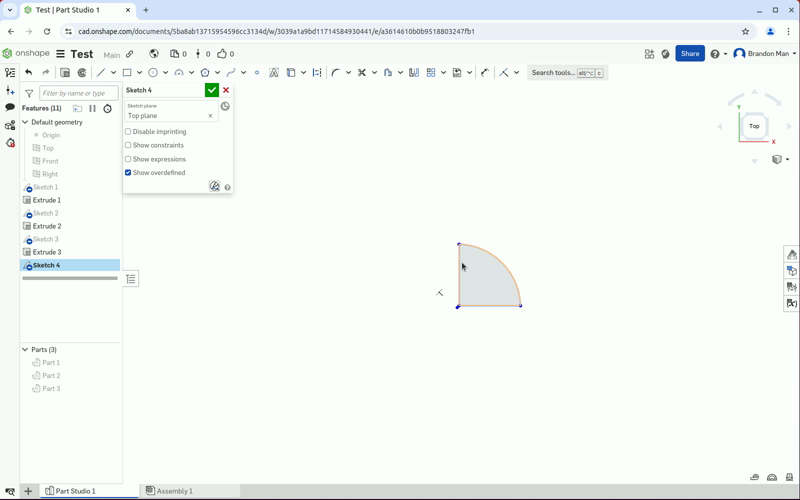
scroll(6)
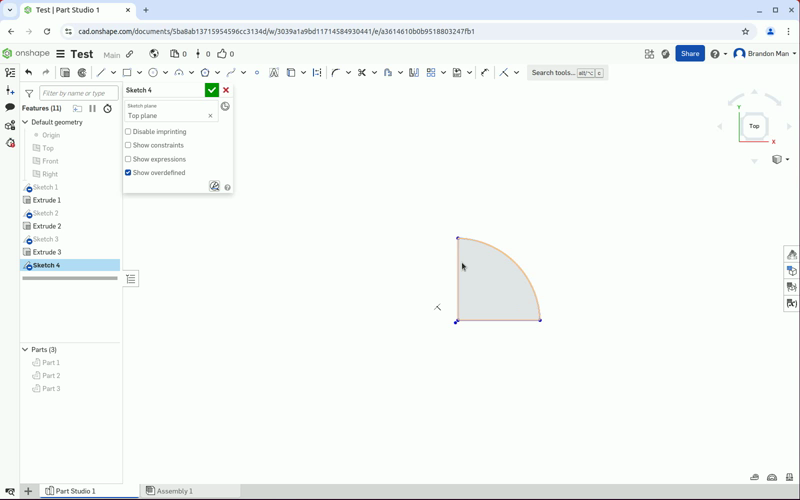
scroll(6)
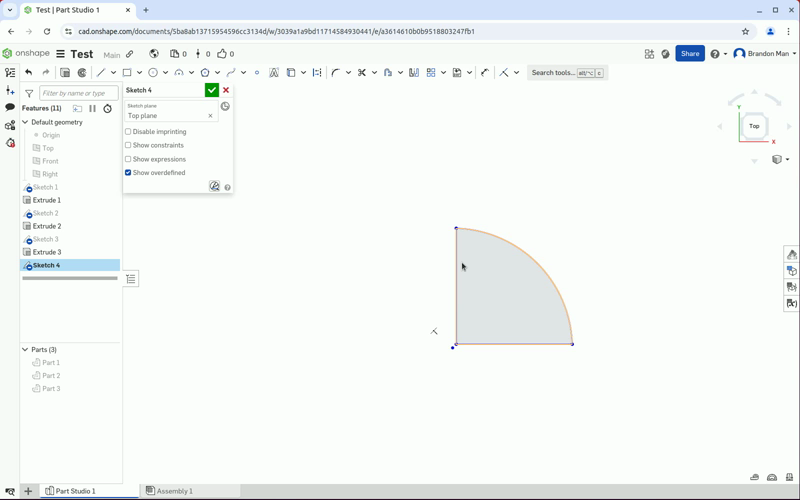
scroll(6)
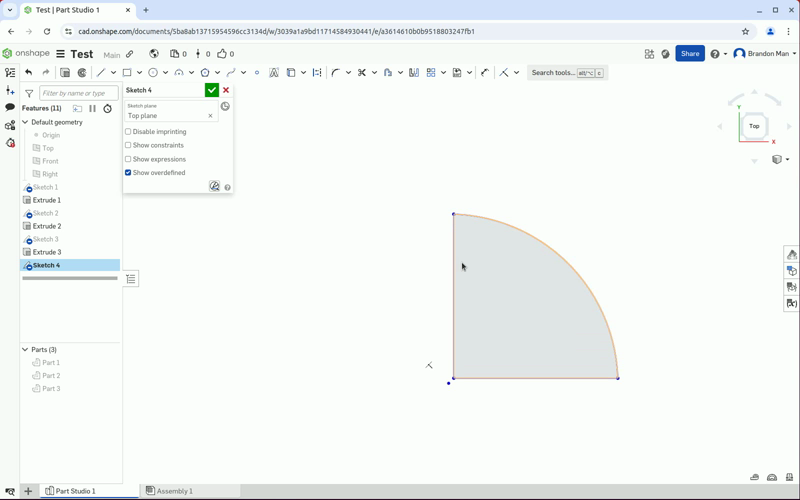
scroll(6)
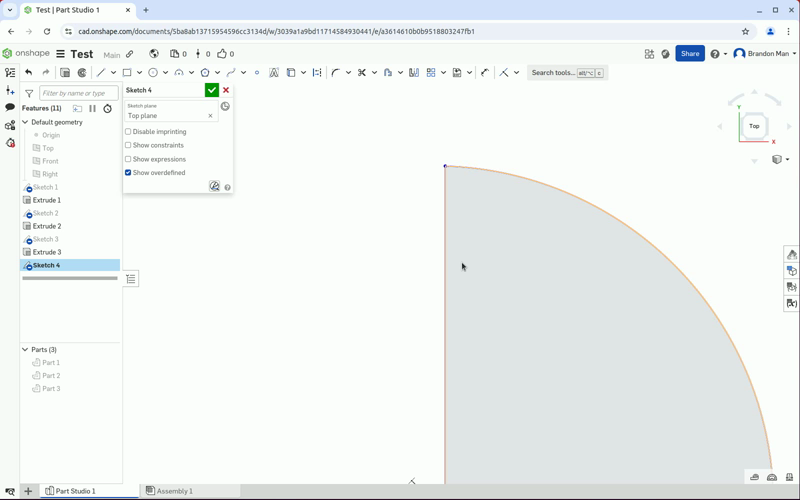
click(462, 262)
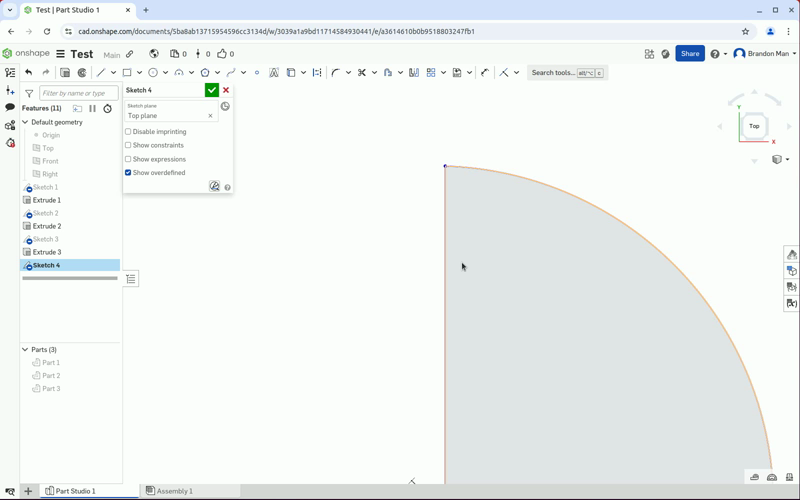
scroll(-6)
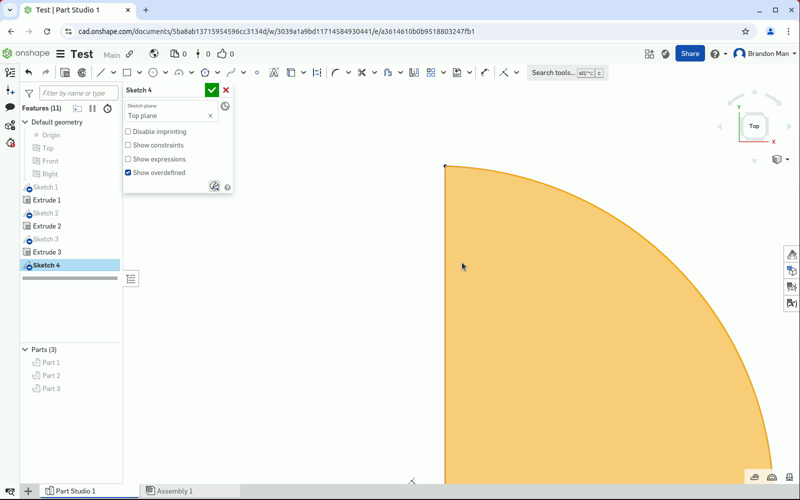
scroll(-6)
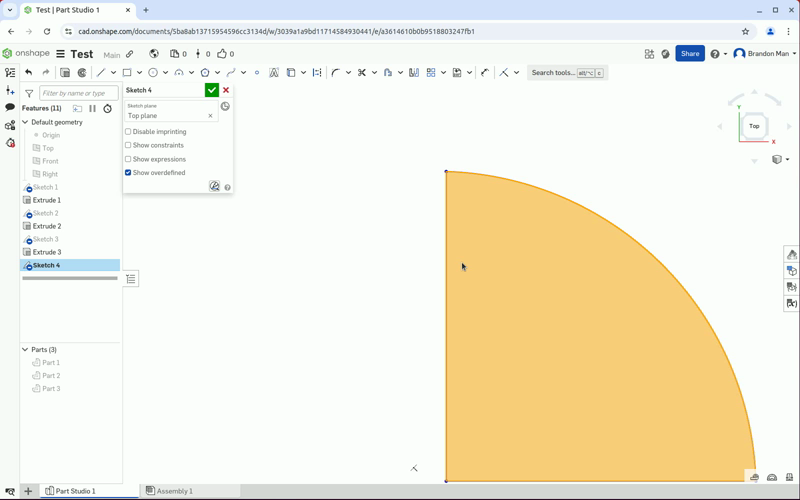
scroll(-6)
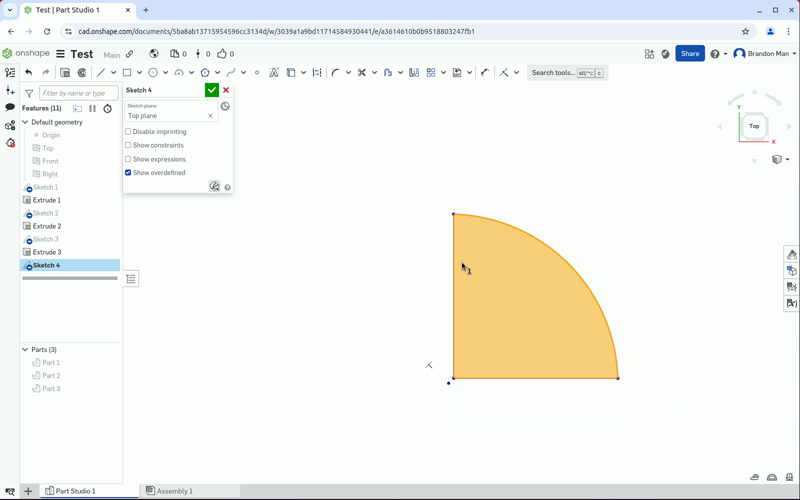
scroll(-6)
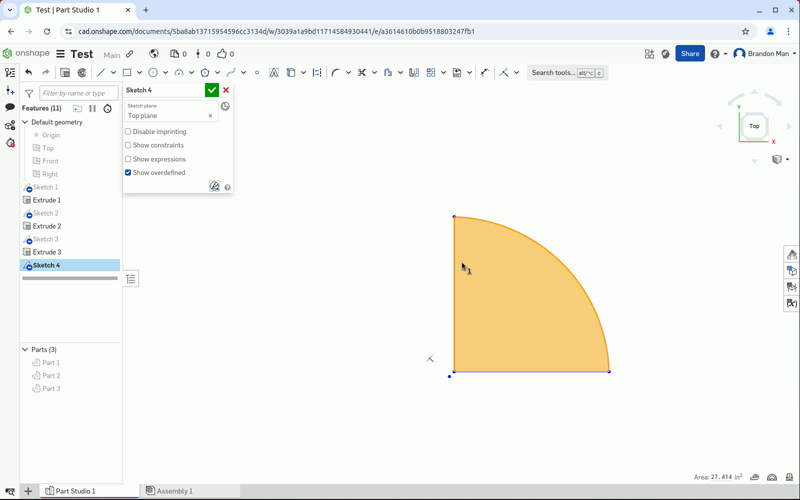
scroll(-6)
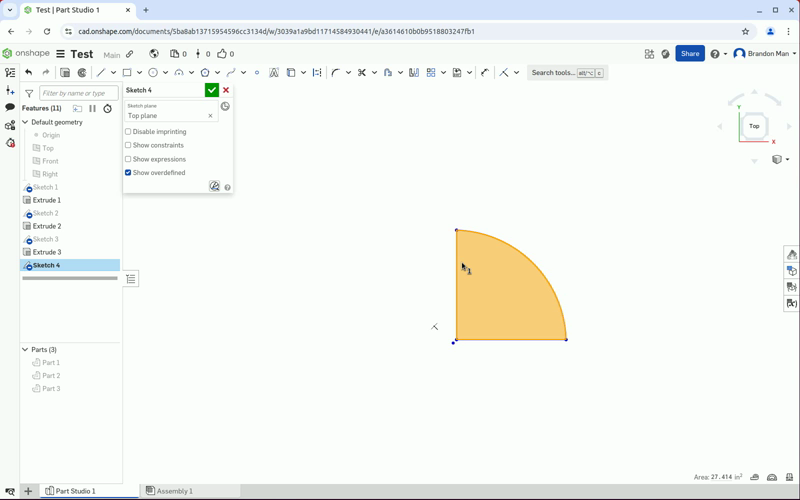
scroll(-6)
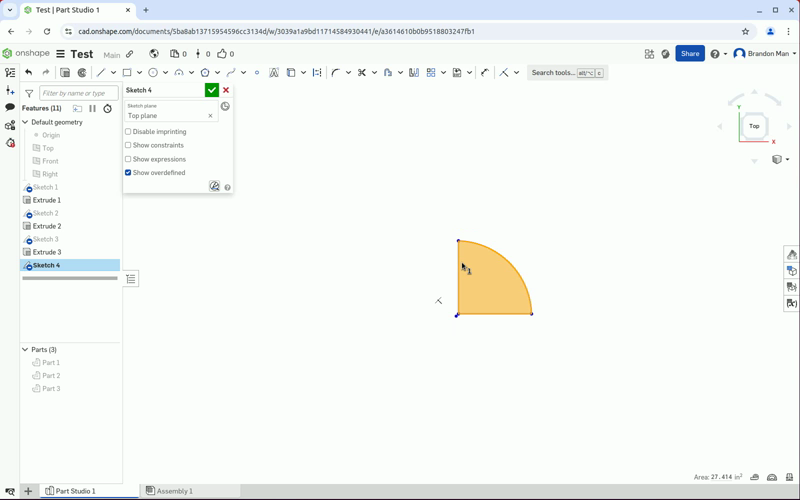
scroll(-6)
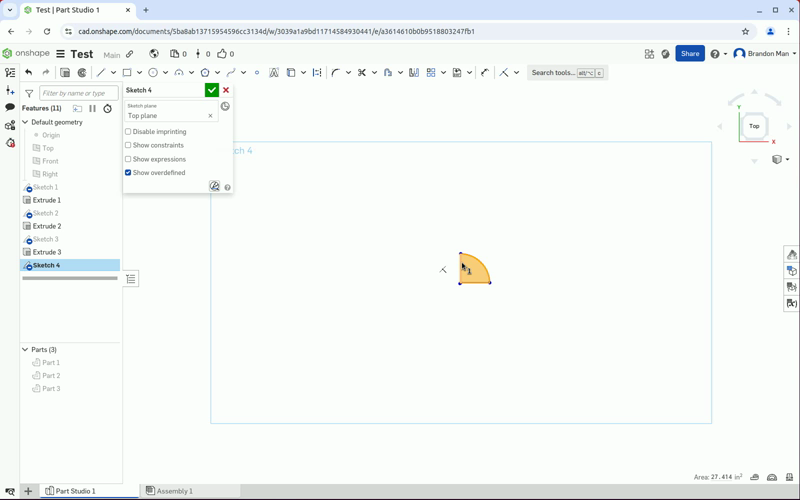
mouse_move(73, 352)
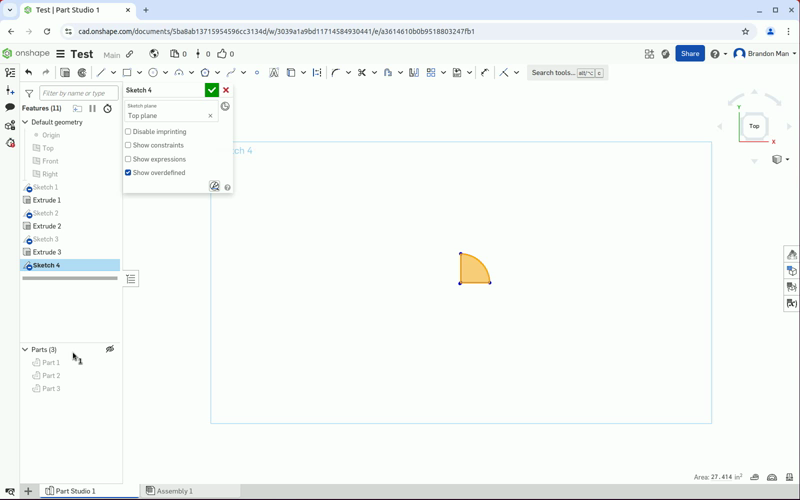
key(shift+y)
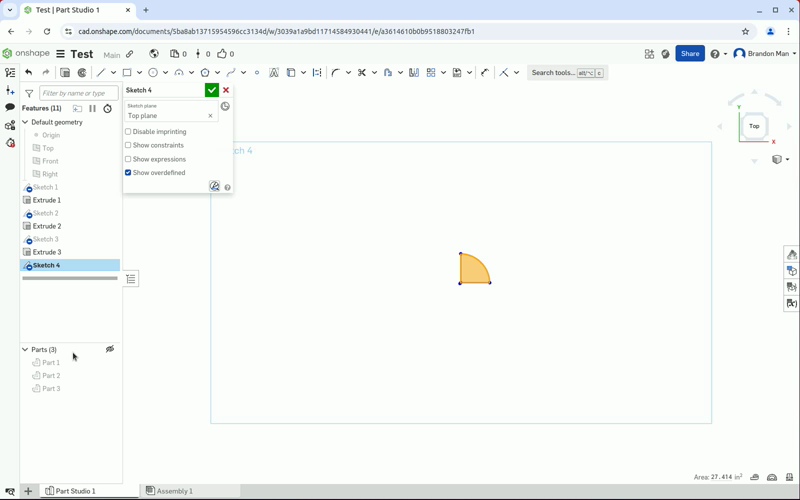
key(shift+e)
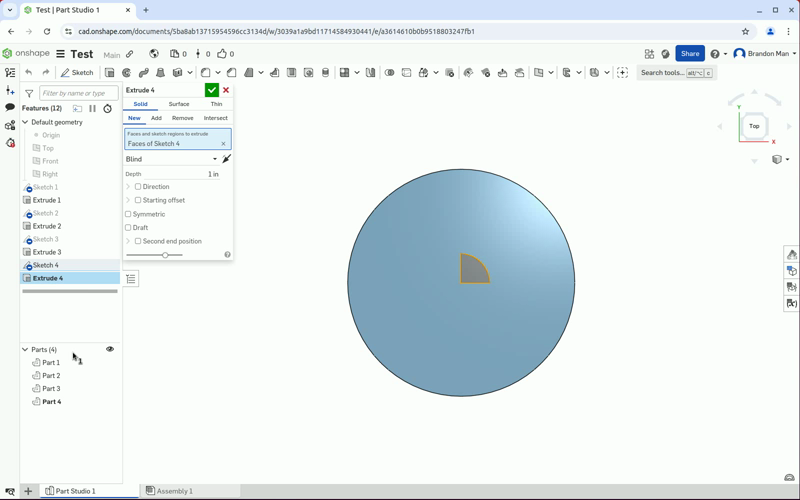
mouse_move(143, 106)
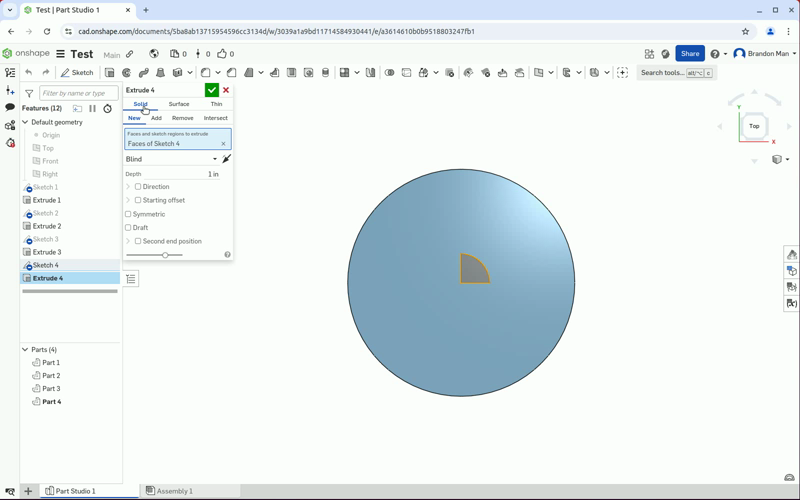
click(143, 106)
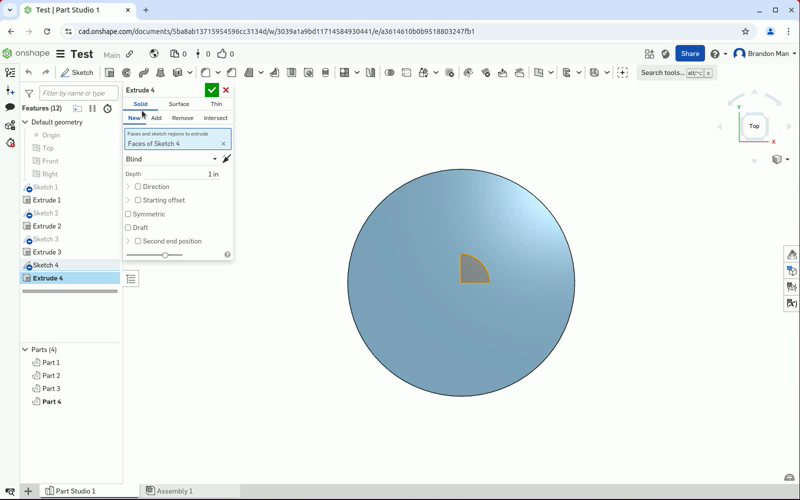
mouse_move(137, 120)
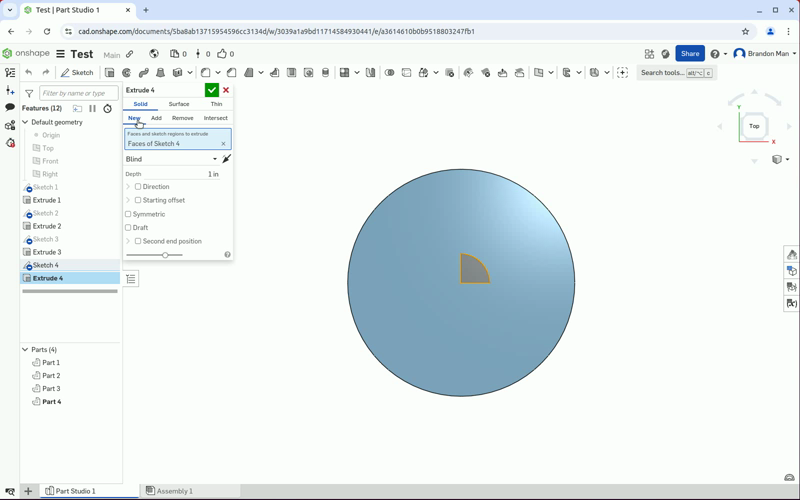
click(137, 120)
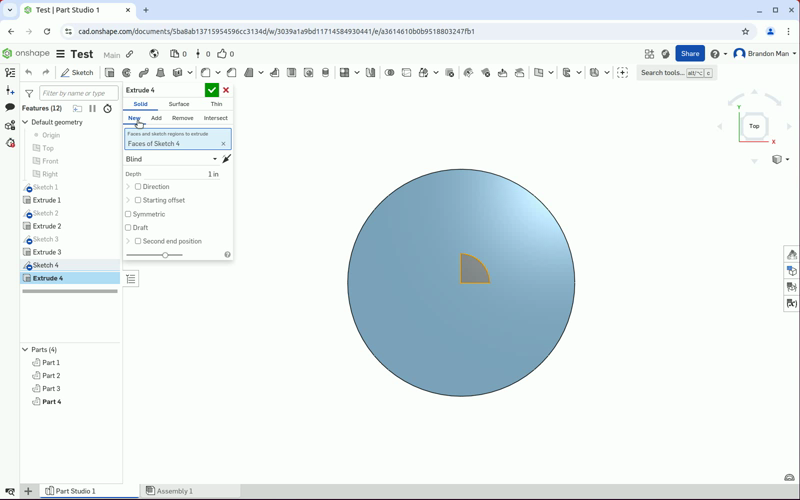
key(tab, 4)
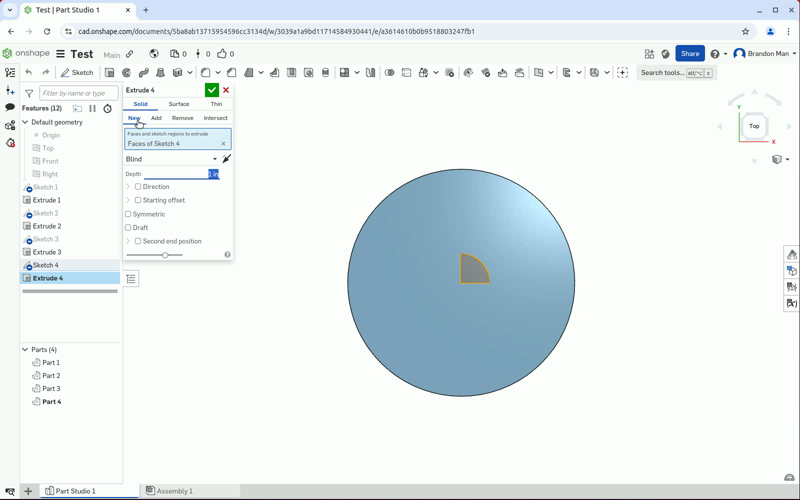
text(-2.166)
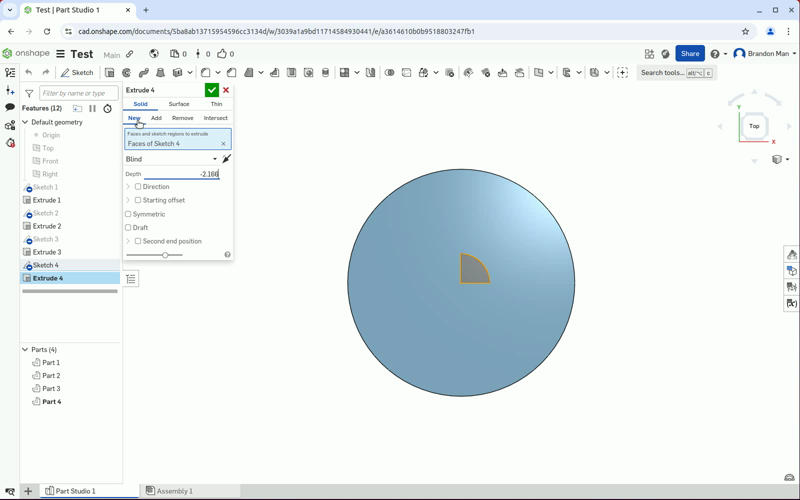
key(enter)
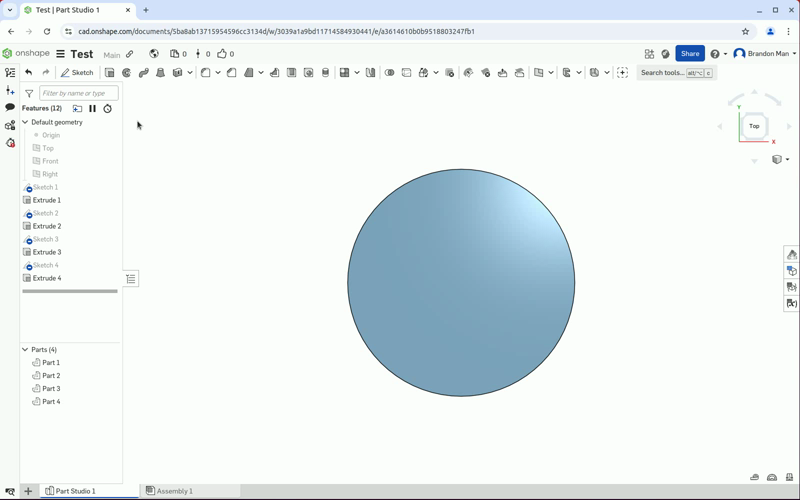
key(shift+h)
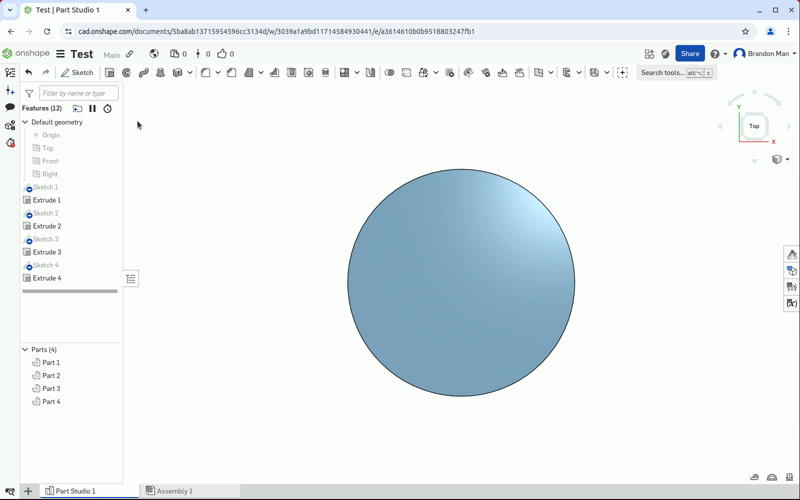
key(shift+h)
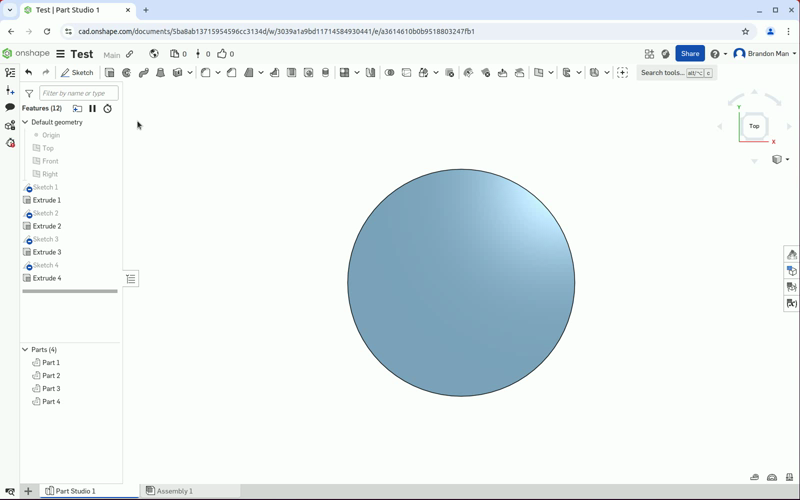
mouse_move(73, 189)
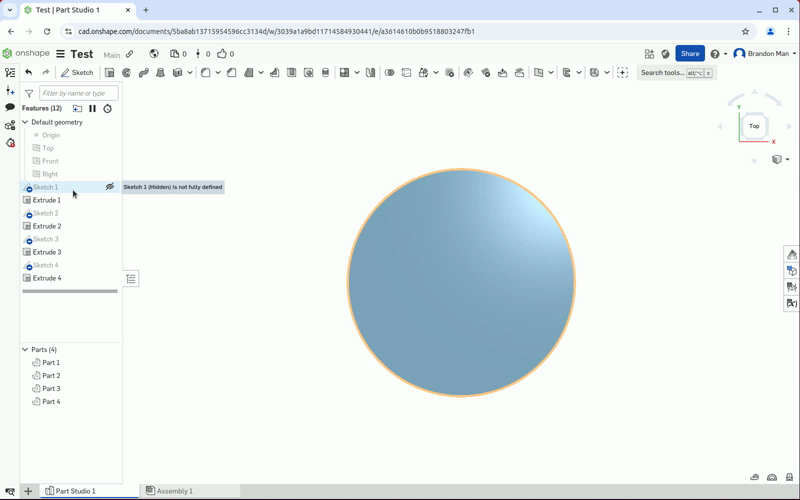
click(73, 189)
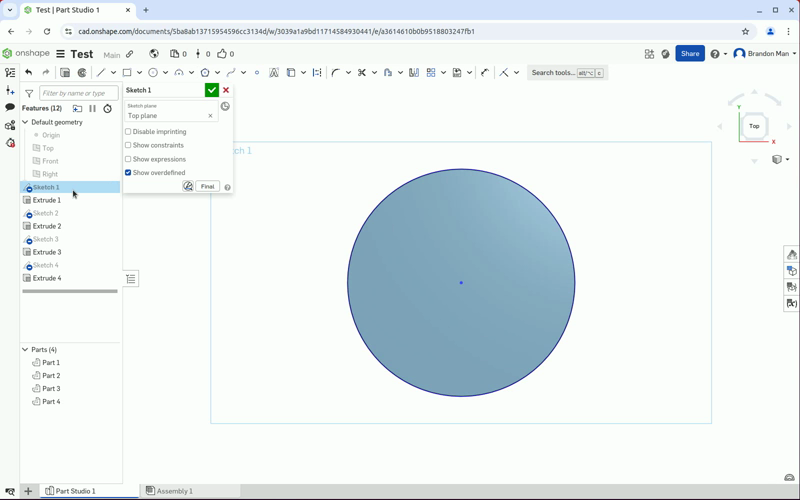
mouse_move(229, 92)
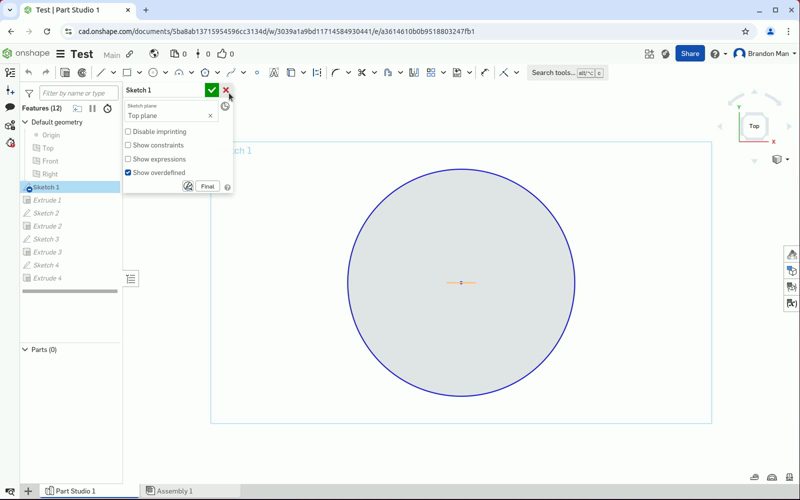
click(229, 92)
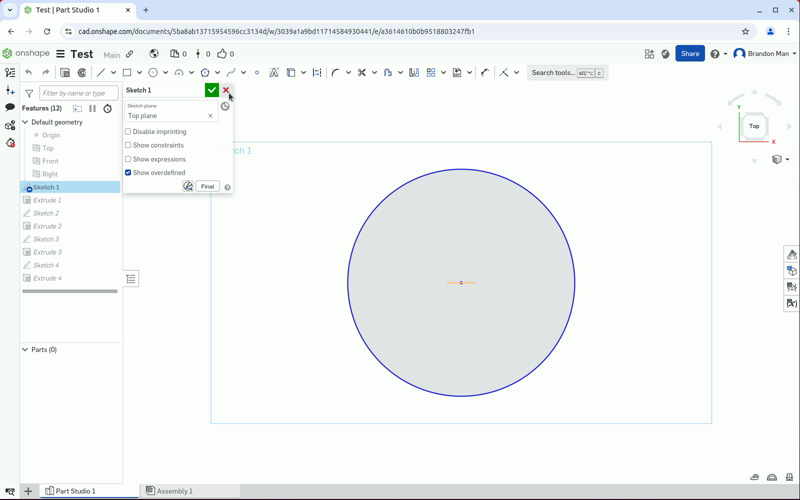
key(shift+s)
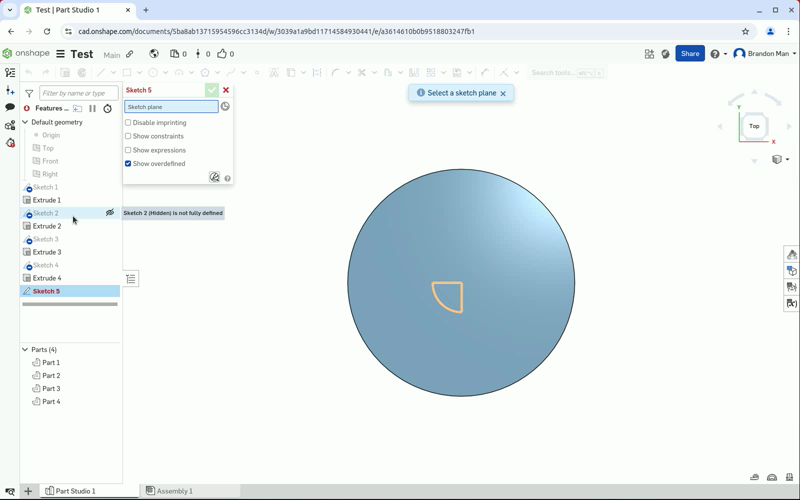
scroll(3)
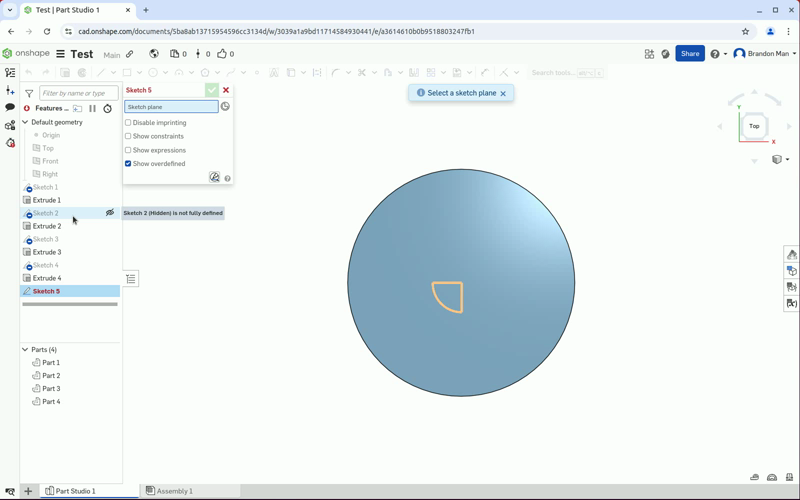
mouse_move(73, 150)
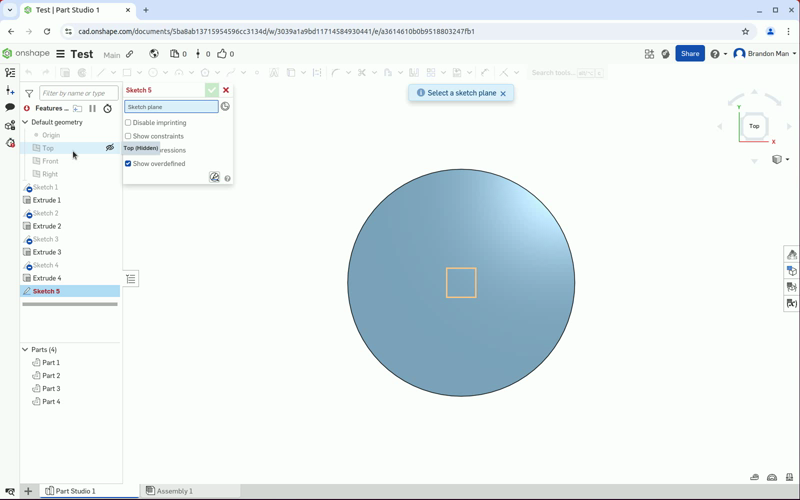
click(73, 150)
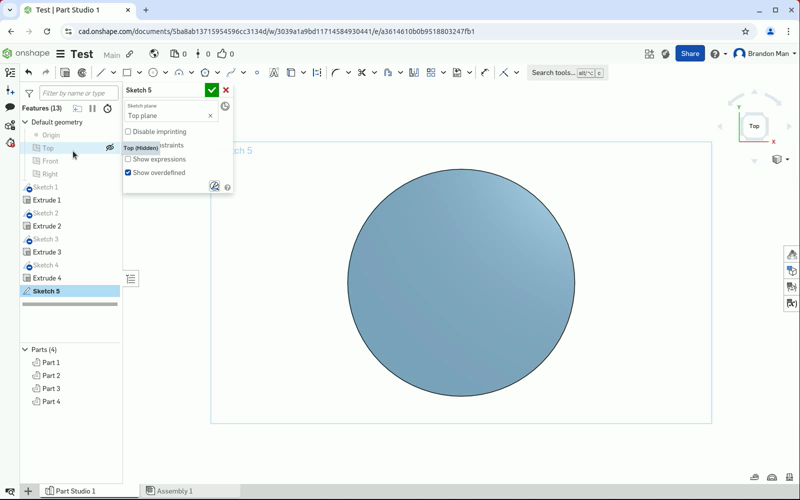
mouse_move(73, 352)
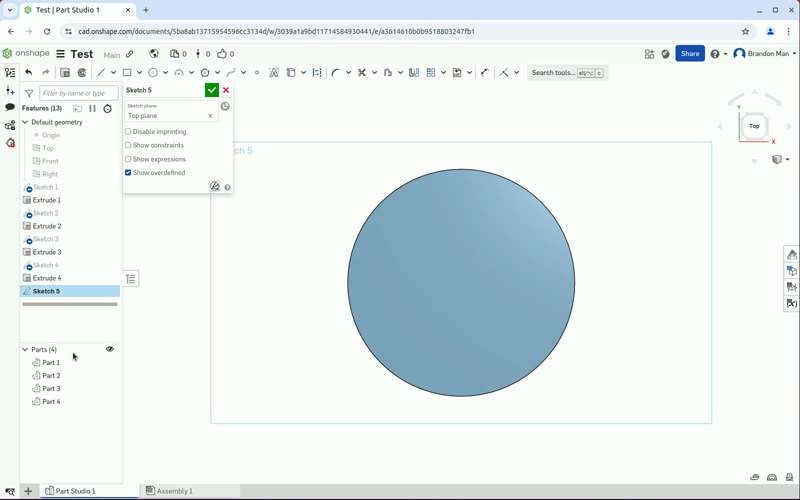
key(y)
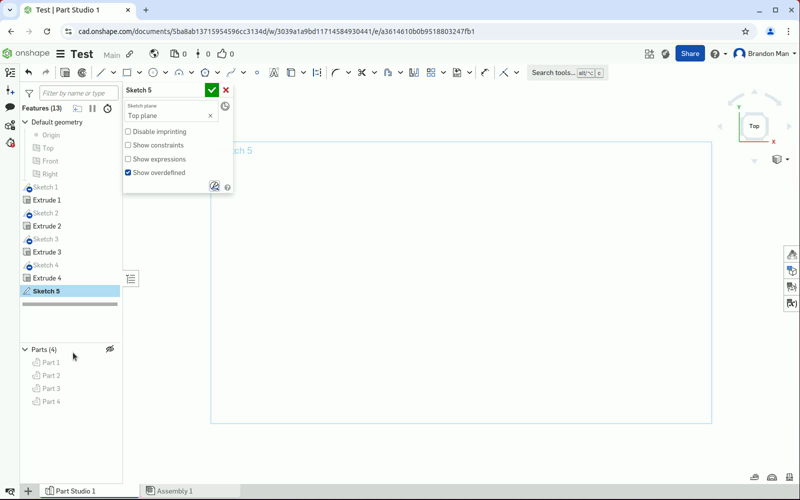
key(a)
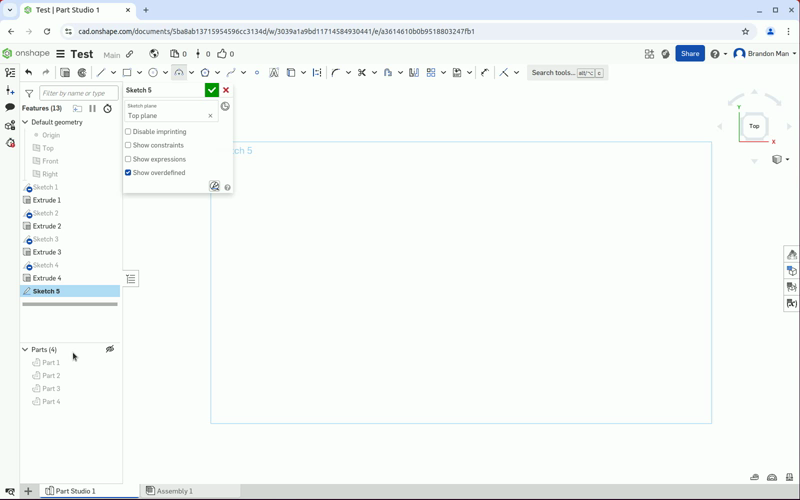
key_down(shift)
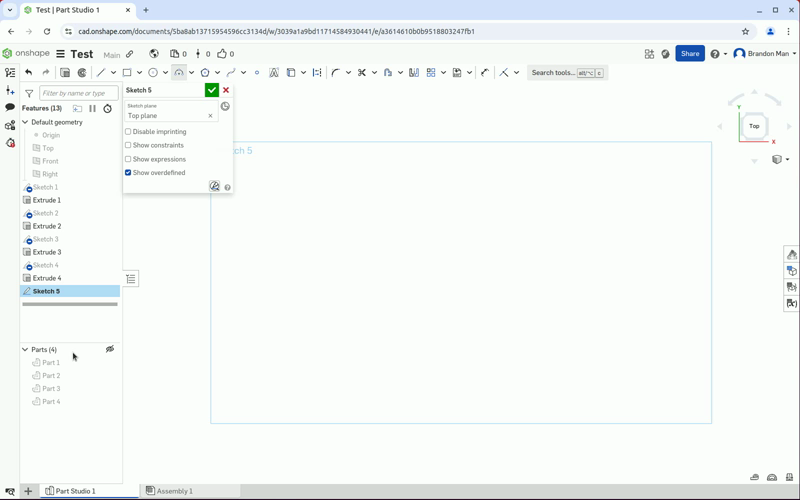
mouse_move(460, 311)
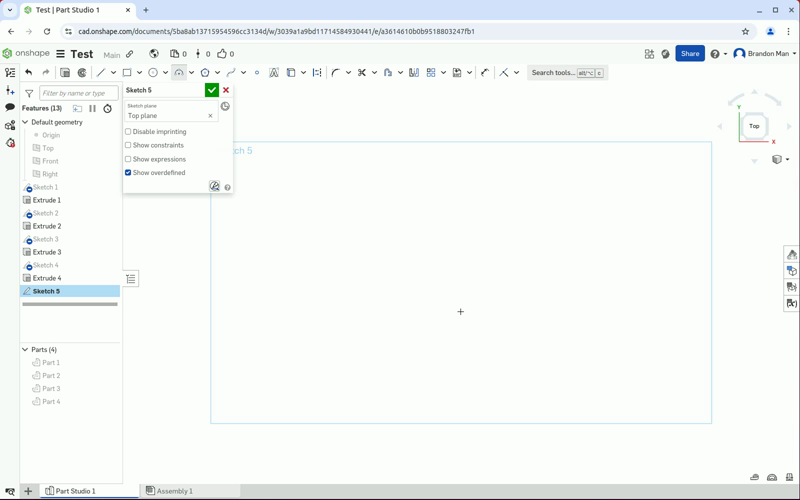
click(460, 311)
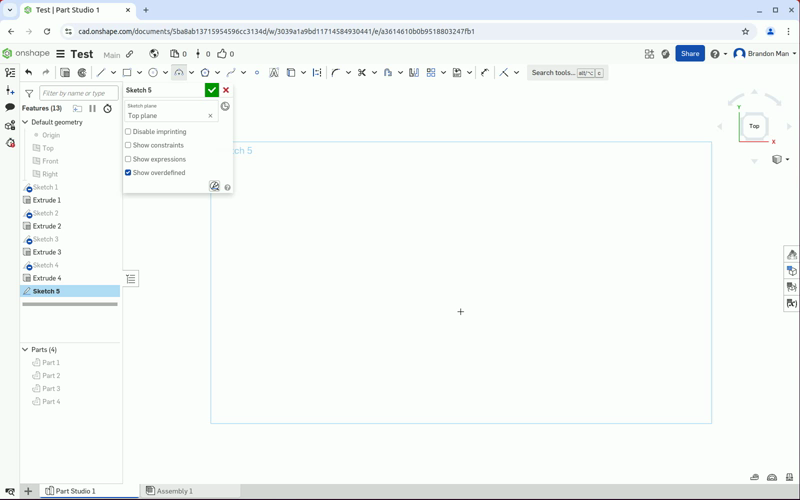
key_up(shift)
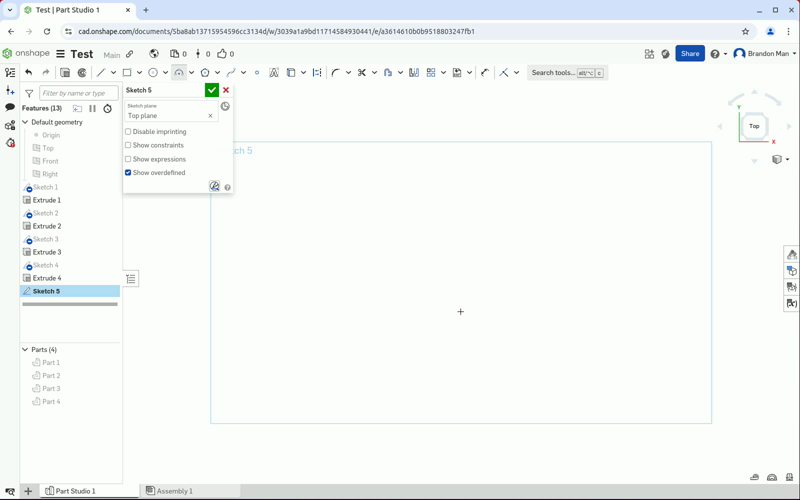
key_down(shift)
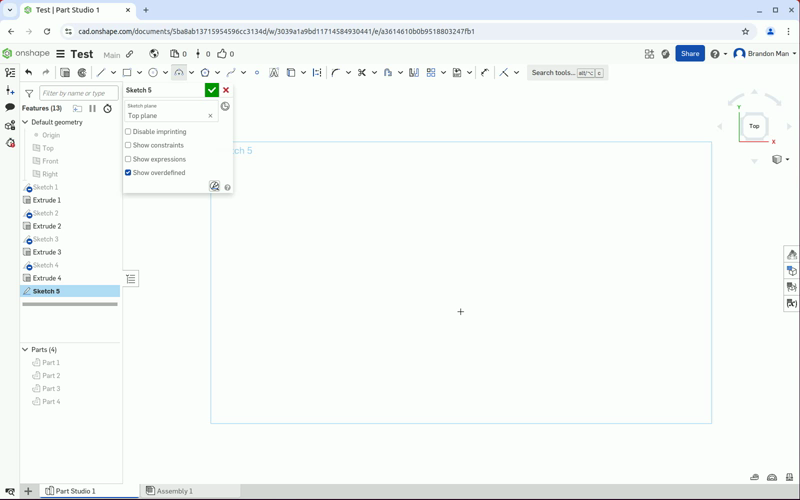
mouse_move(489, 282)
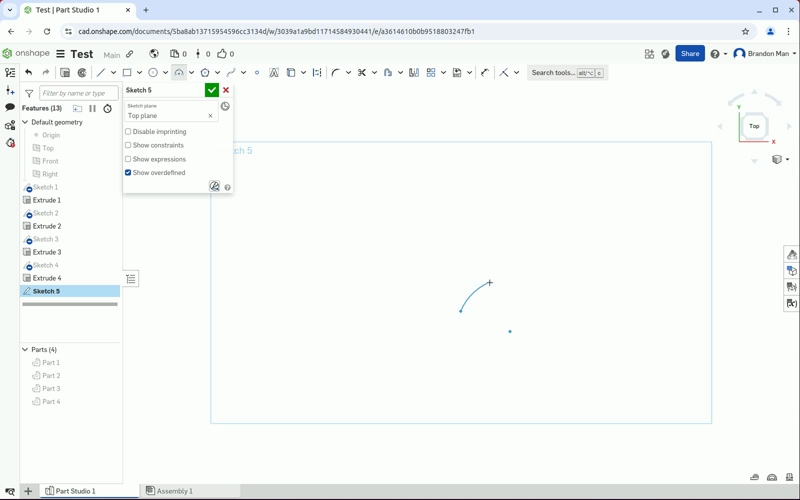
click(489, 282)
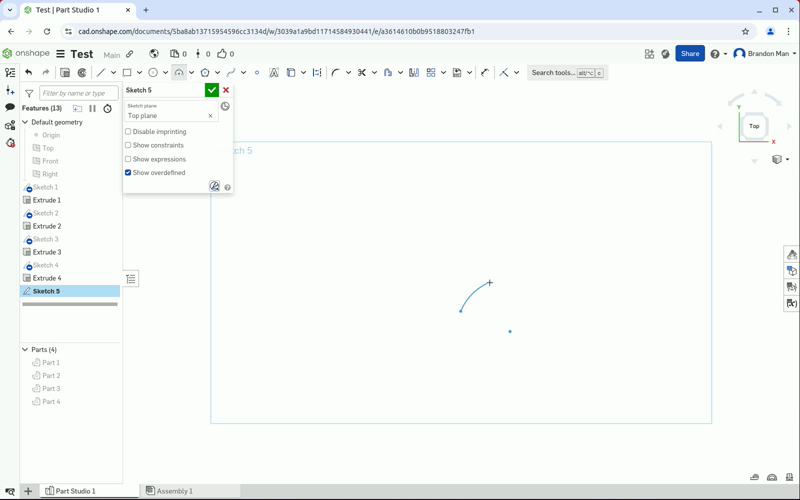
mouse_move(481, 302)
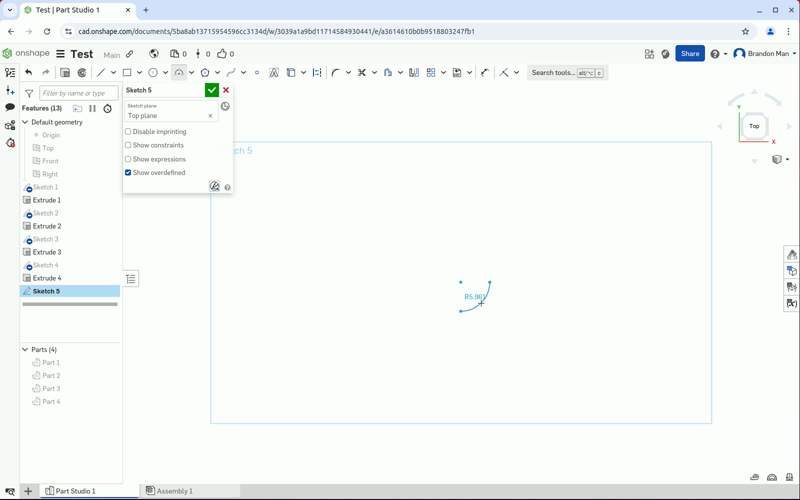
click(481, 302)
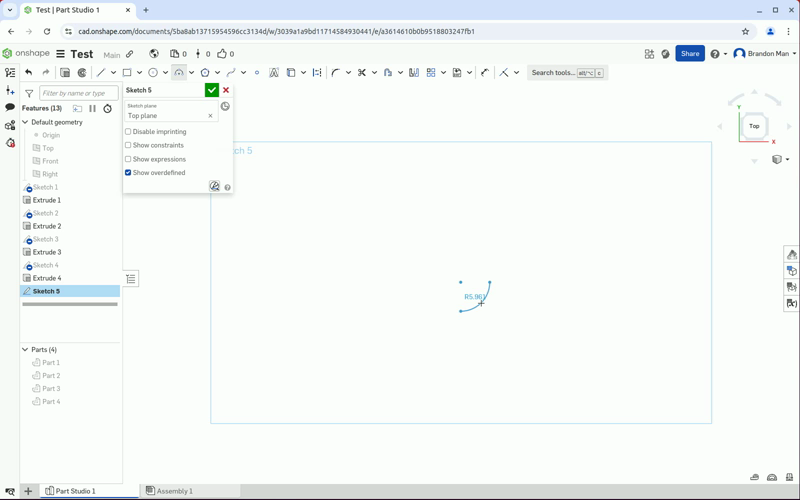
key_up(shift)
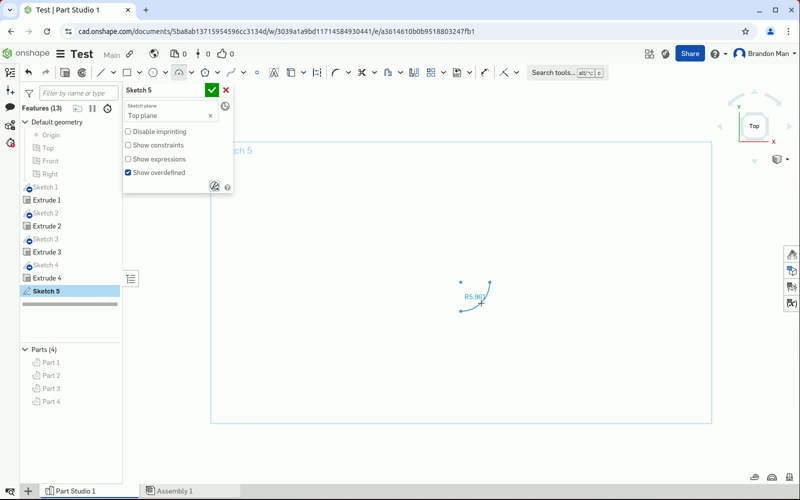
key(esc)
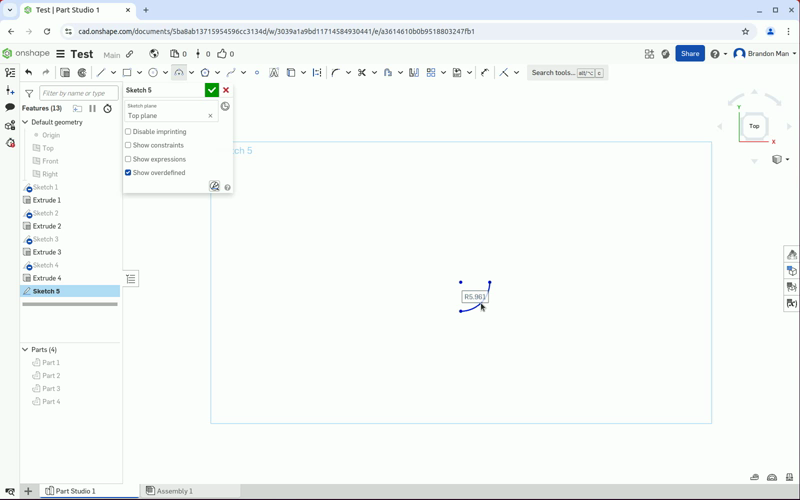
key(l)
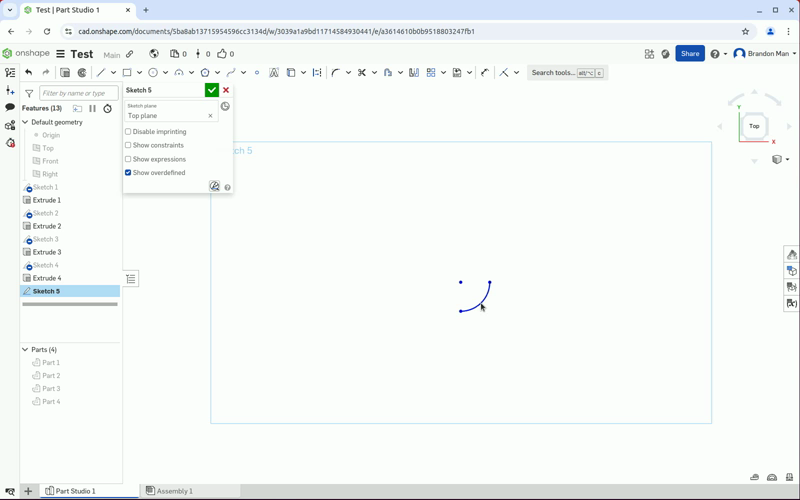
mouse_move(489, 282)
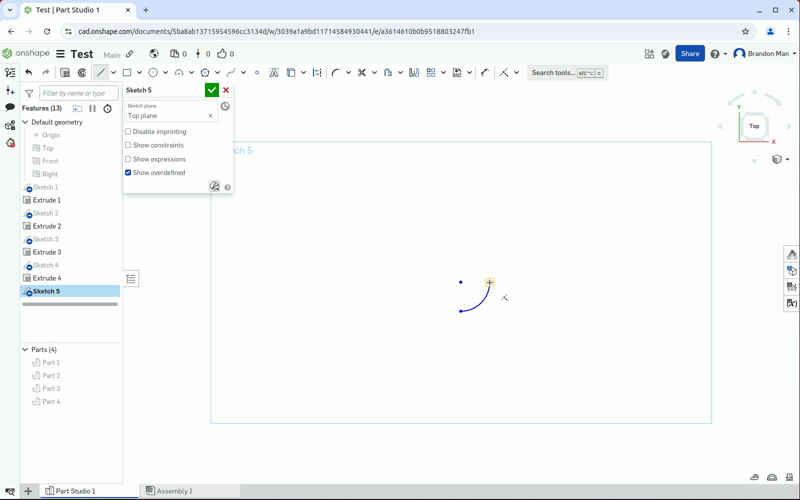
click(489, 282)
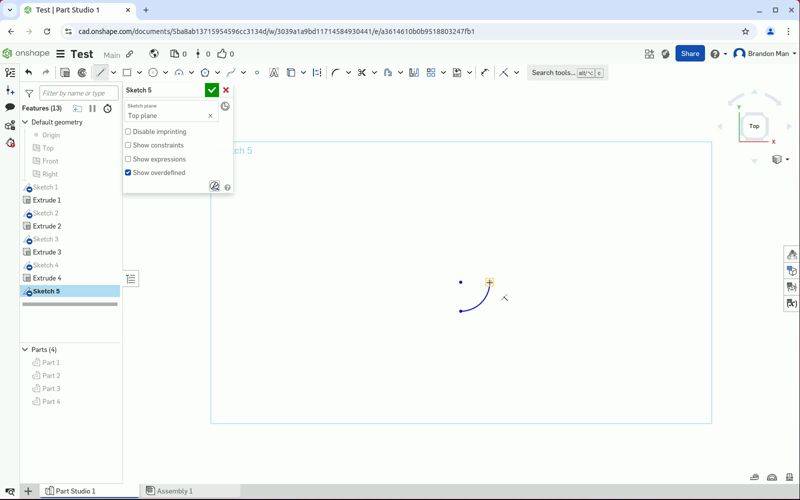
key_down(shift)
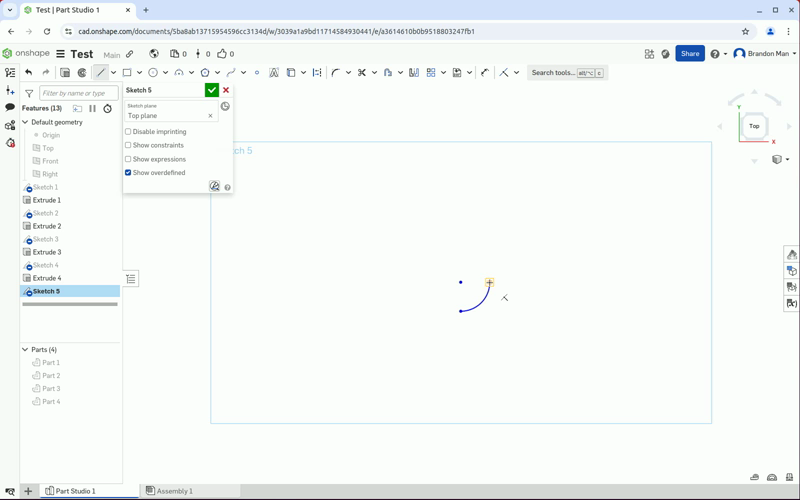
mouse_move(519, 282)
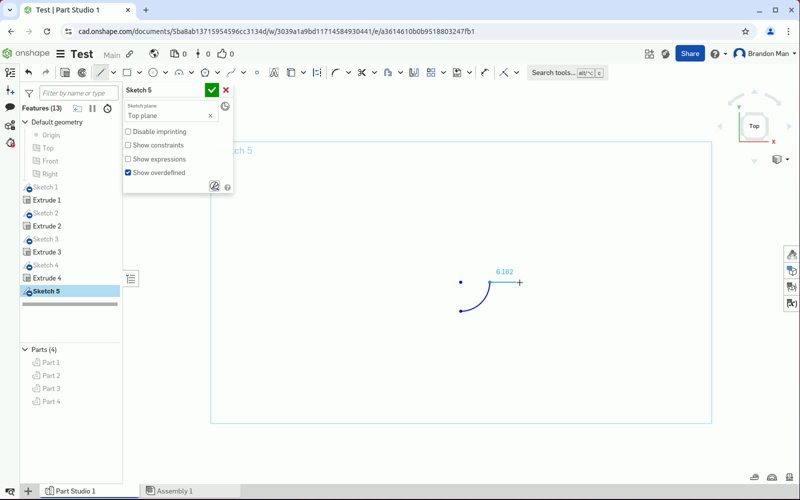
mouse_move(460, 282)
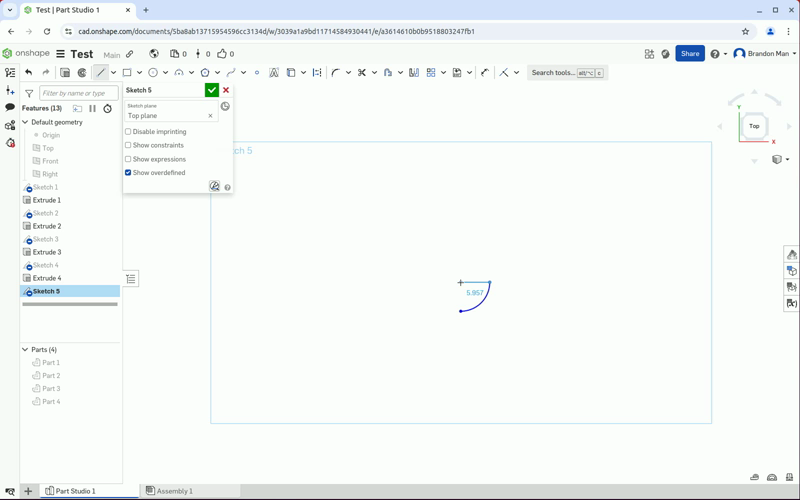
click(460, 282)
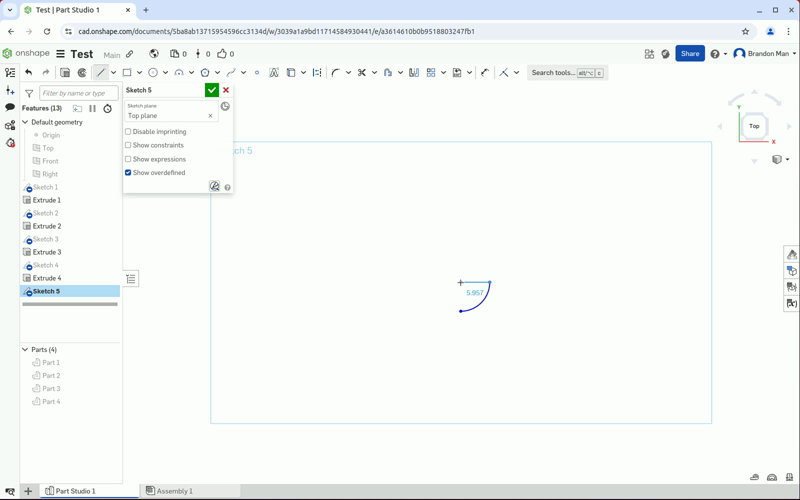
key_up(shift)
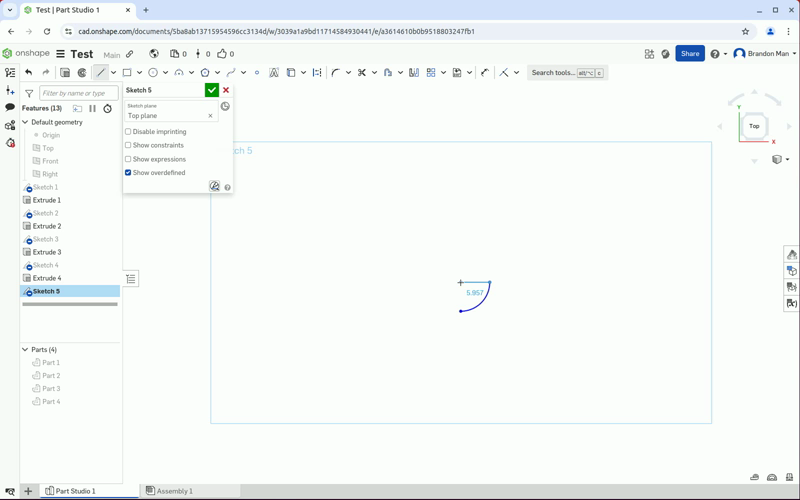
mouse_move(490, 282)
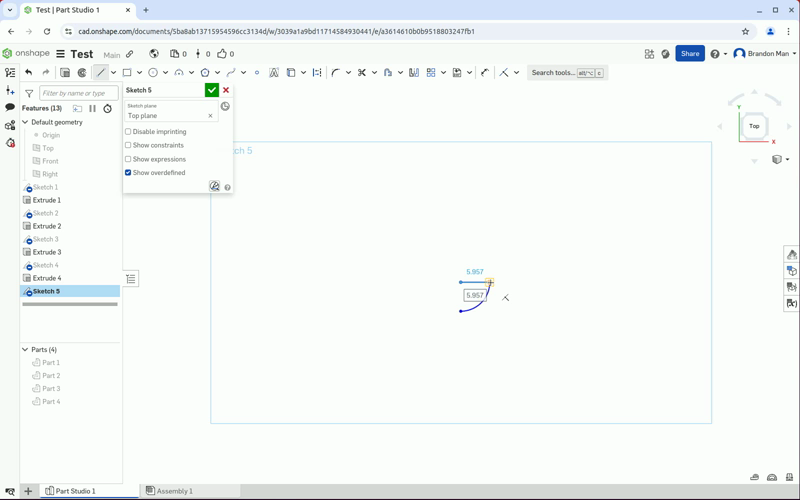
key_down(shift)
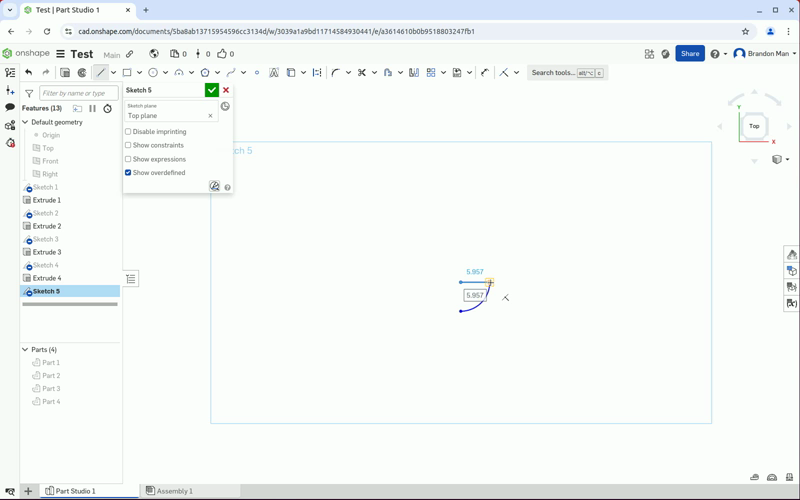
mouse_move(460, 311)
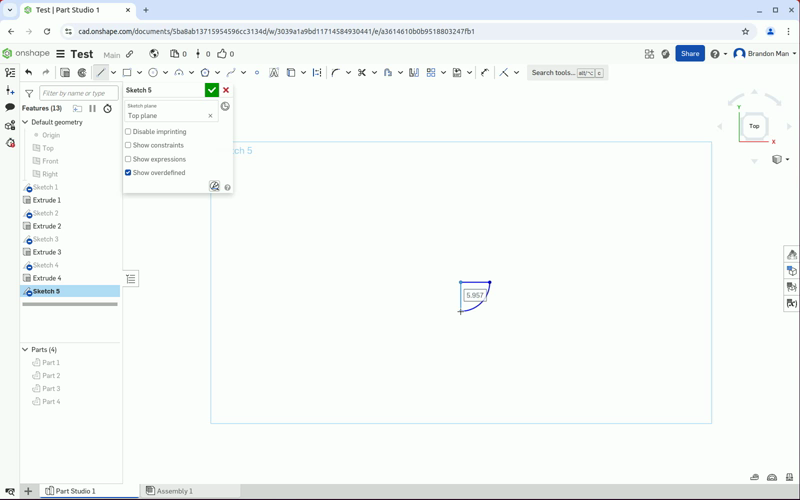
key_up(shift)
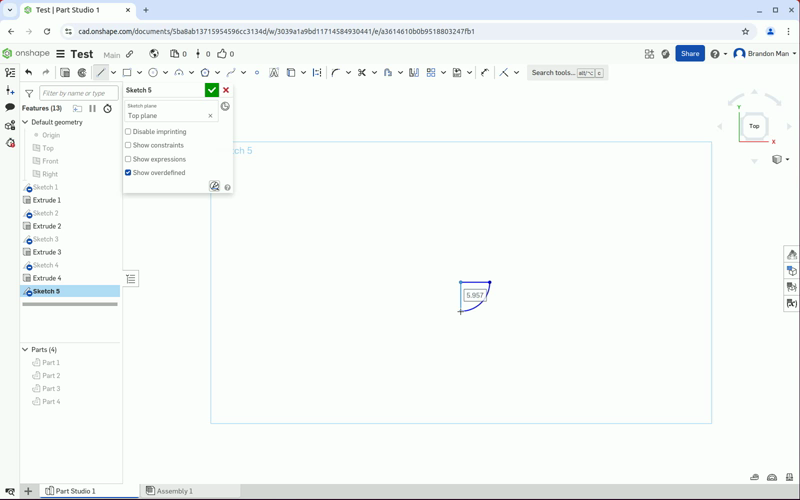
click(460, 311)
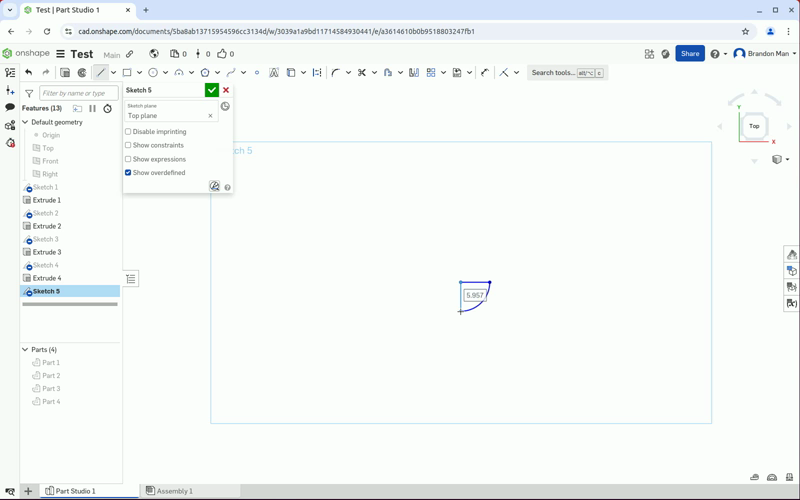
key(esc)
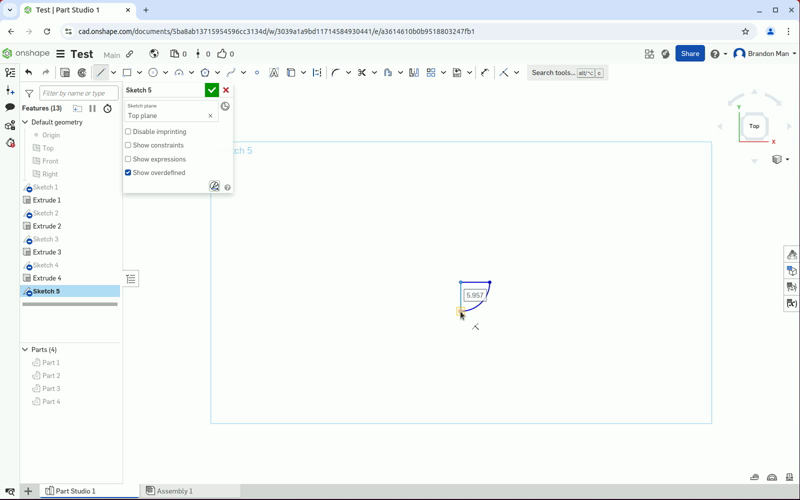
mouse_move(466, 294)
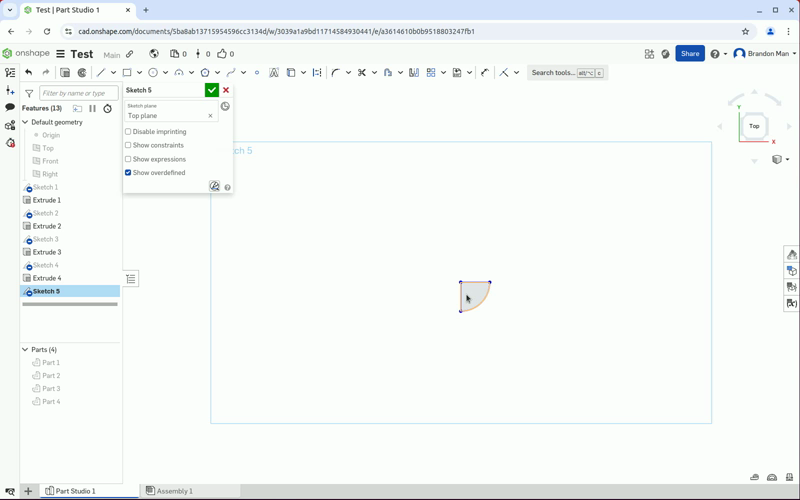
scroll(6)
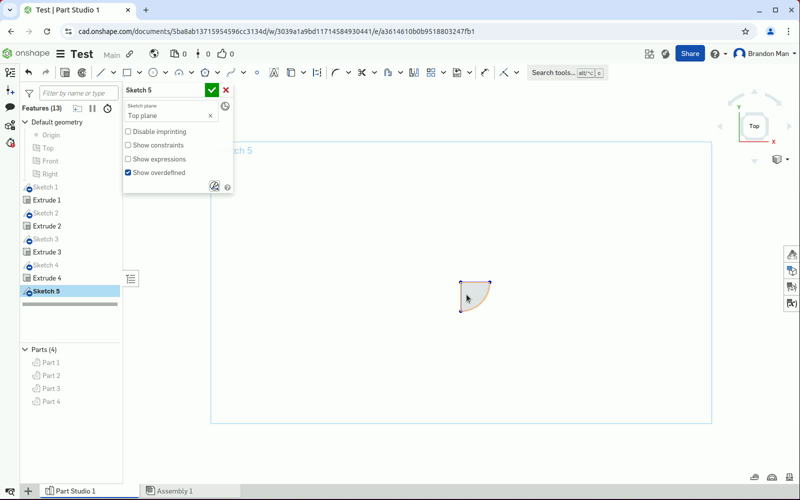
scroll(6)
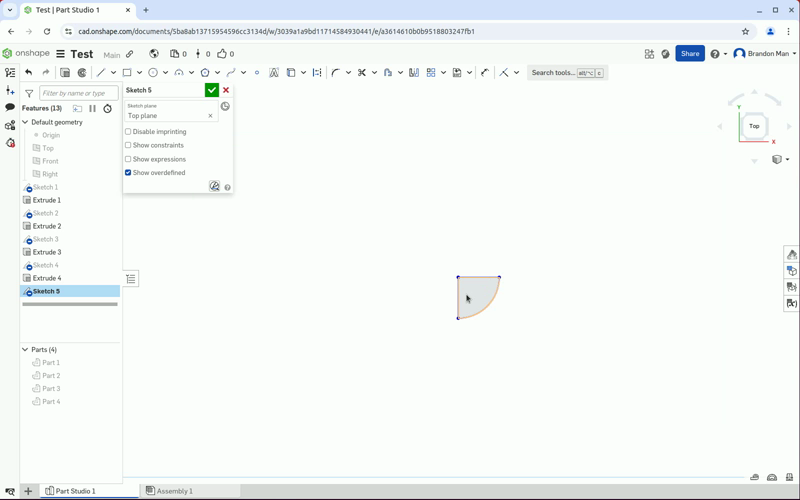
scroll(6)
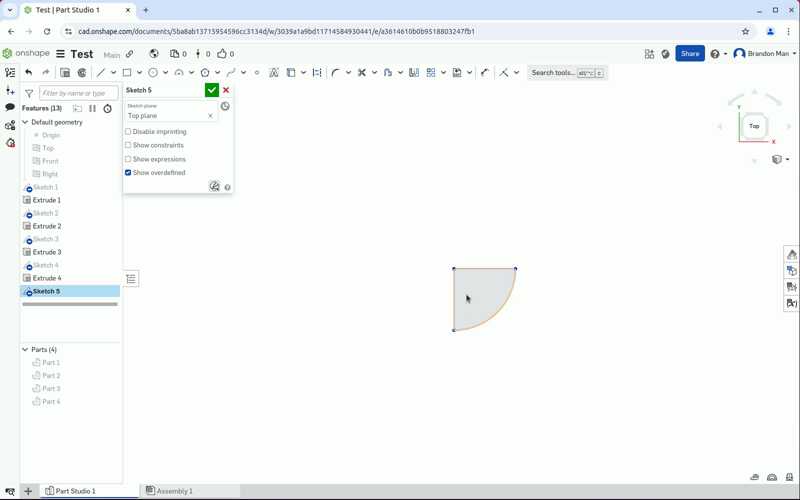
scroll(6)
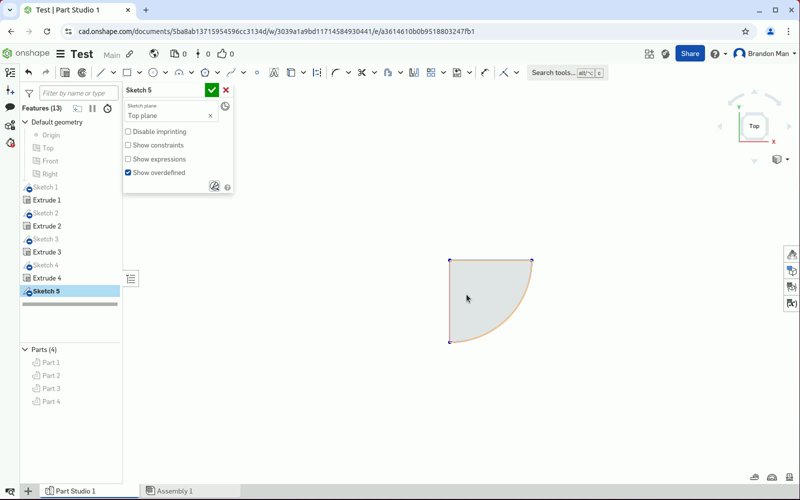
scroll(6)
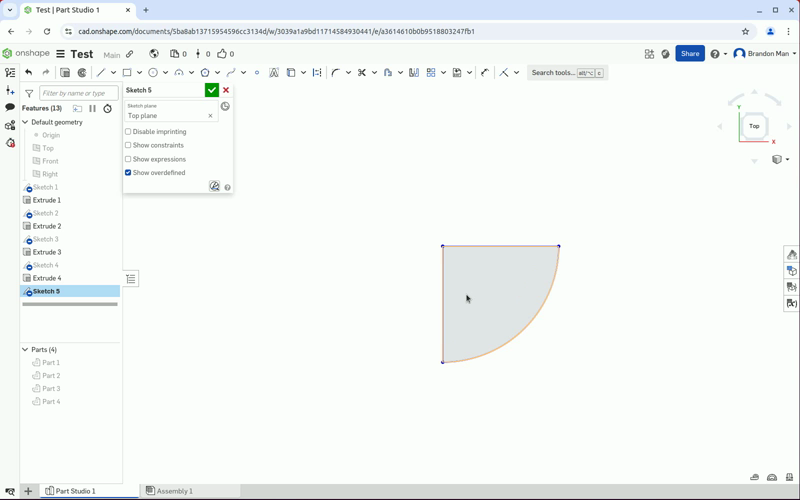
scroll(6)
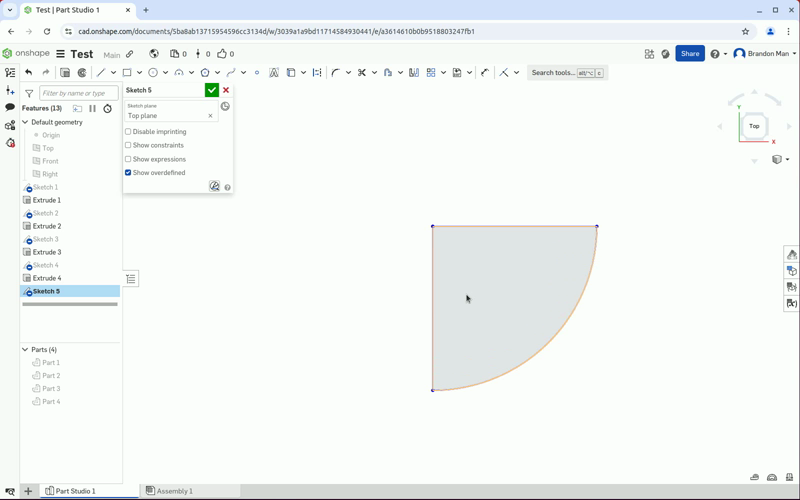
scroll(6)
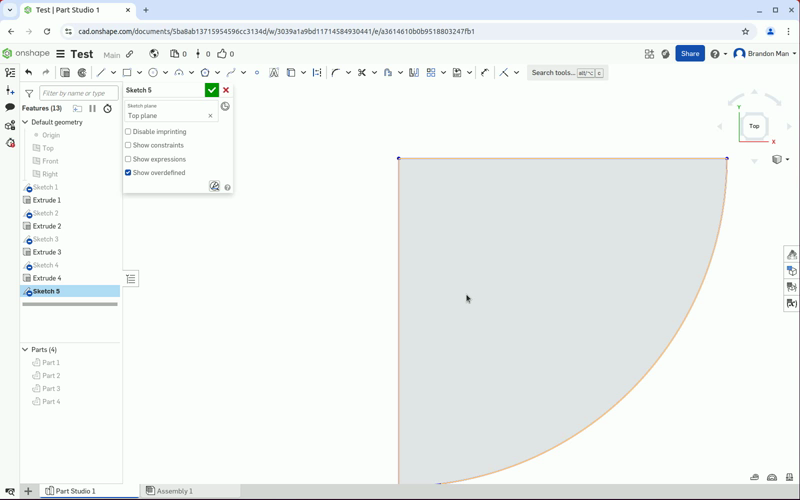
click(466, 294)
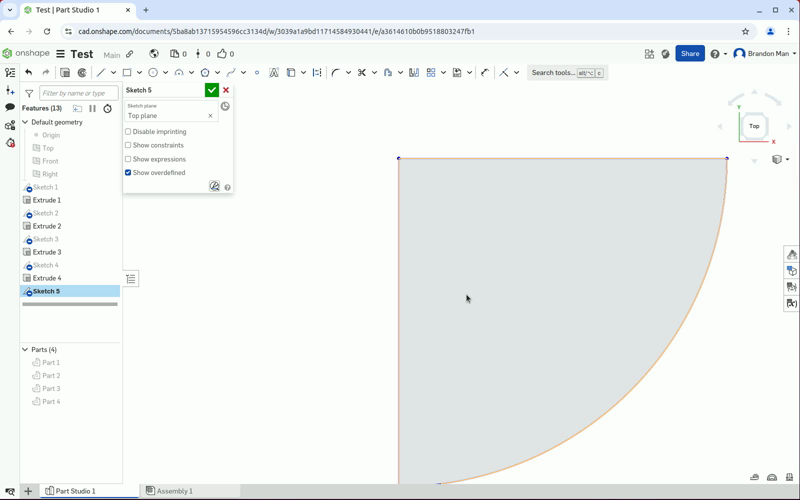
scroll(-6)
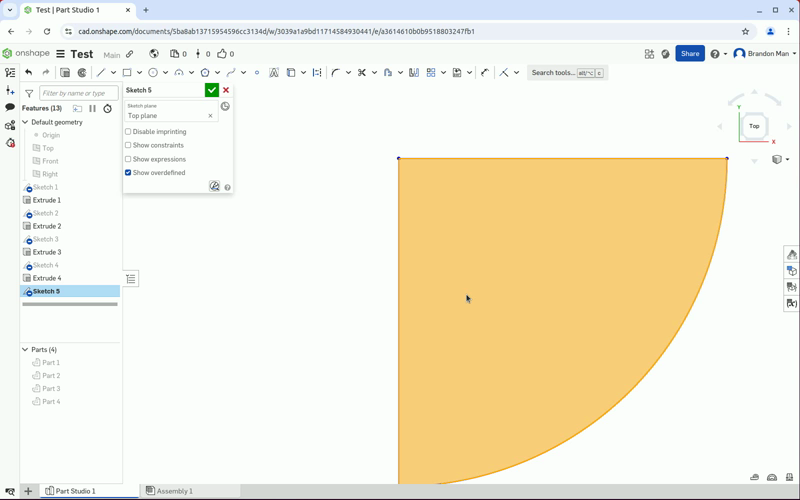
scroll(-6)
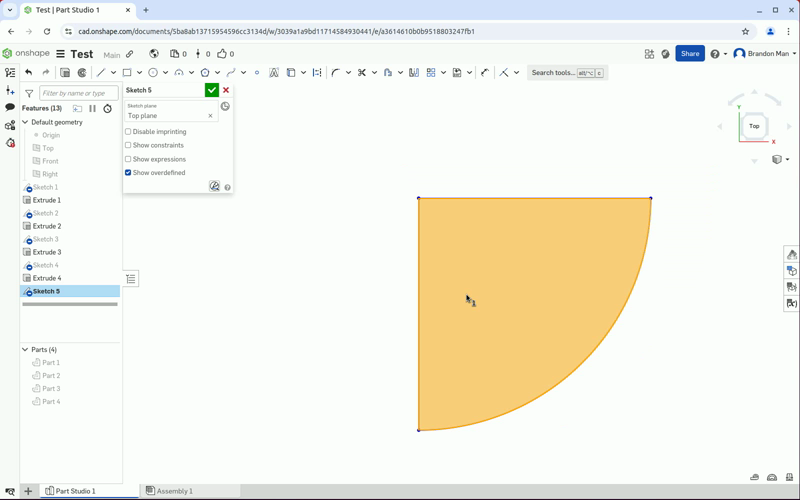
scroll(-6)
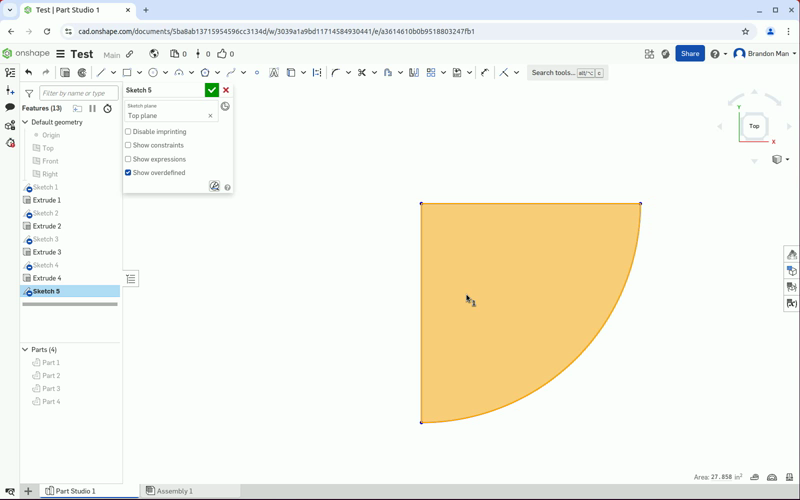
scroll(-6)
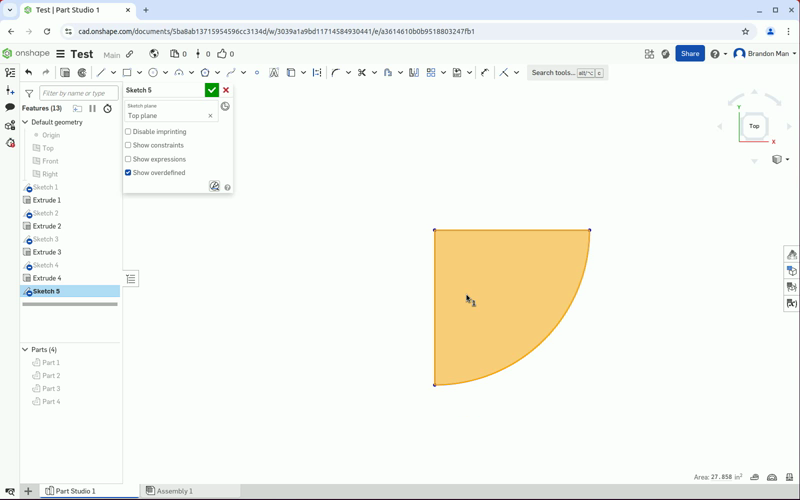
scroll(-6)
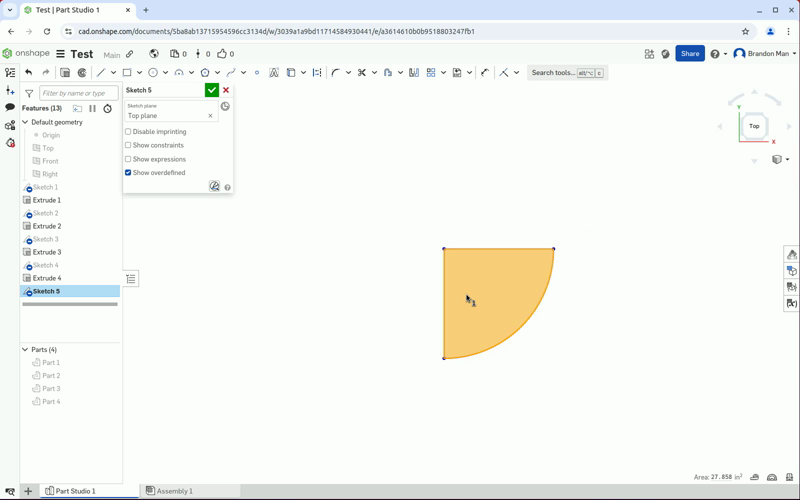
scroll(-6)
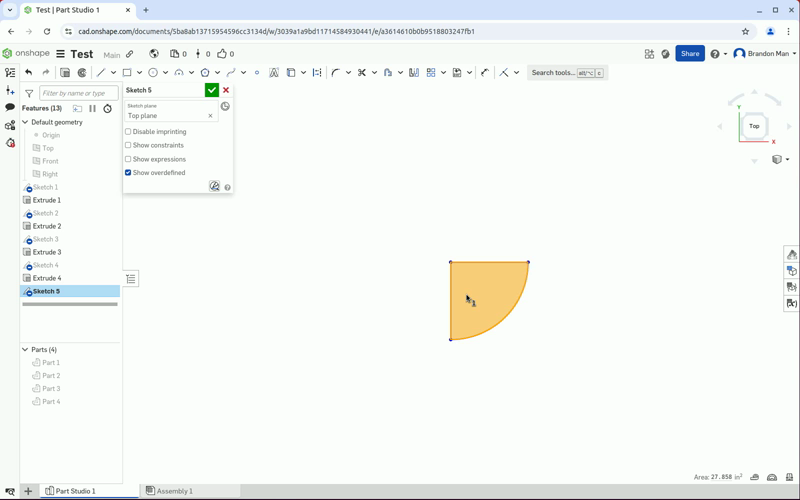
scroll(-6)
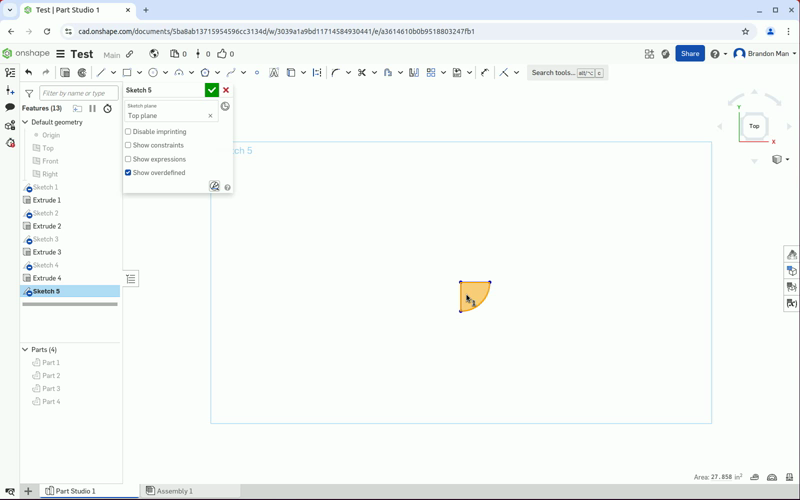
mouse_move(73, 352)
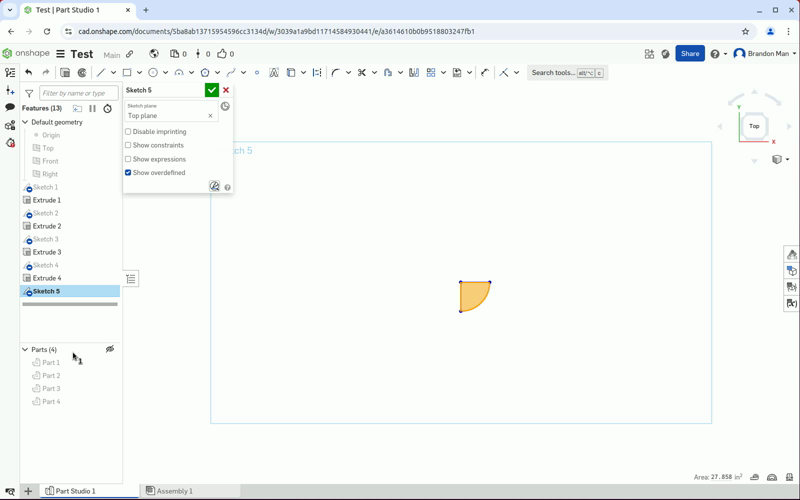
key(shift+y)
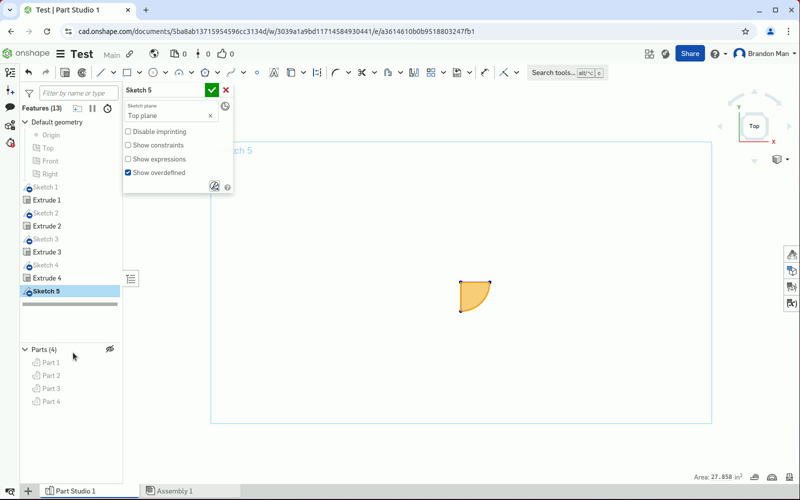
key(shift+e)
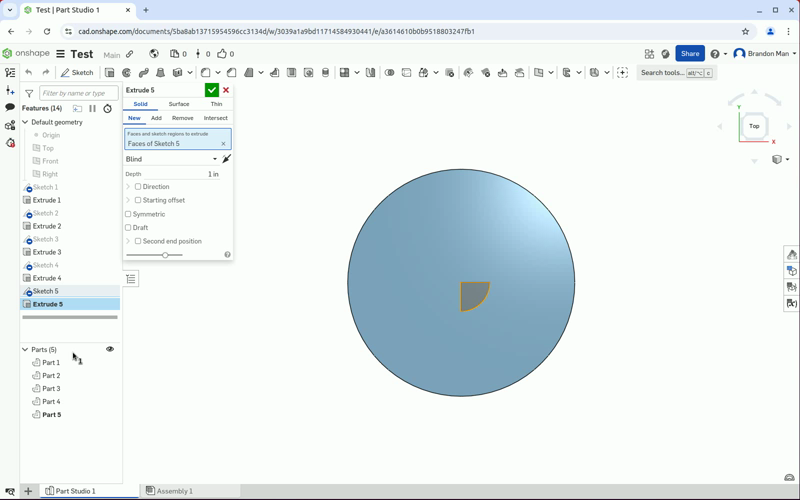
mouse_move(143, 106)
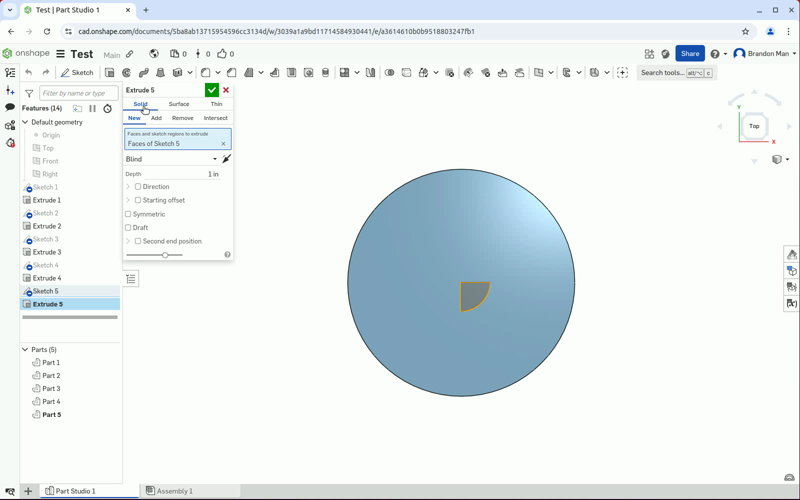
click(143, 106)
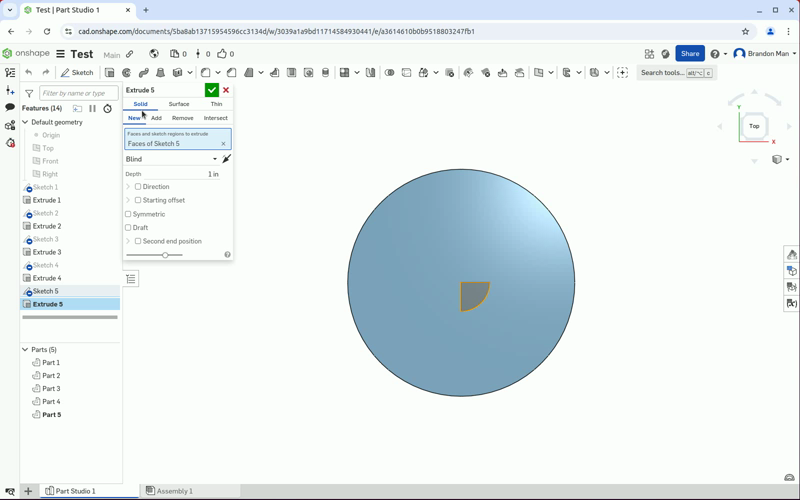
mouse_move(137, 120)
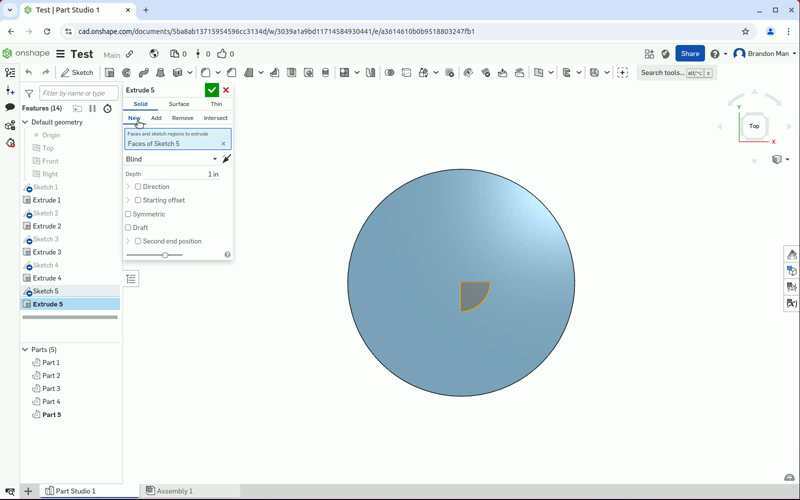
click(137, 120)
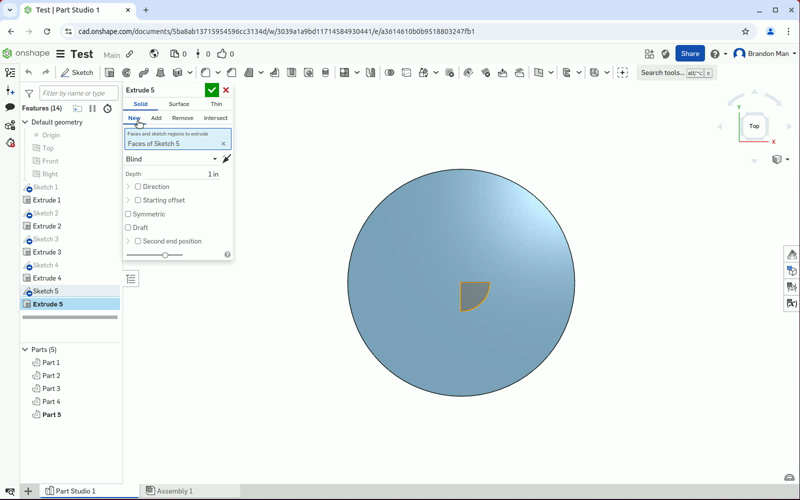
key(tab, 4)
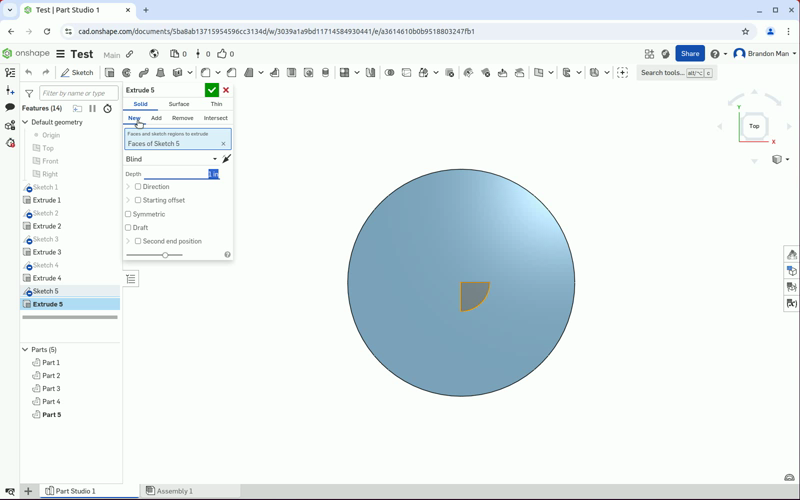
text(-2.166)
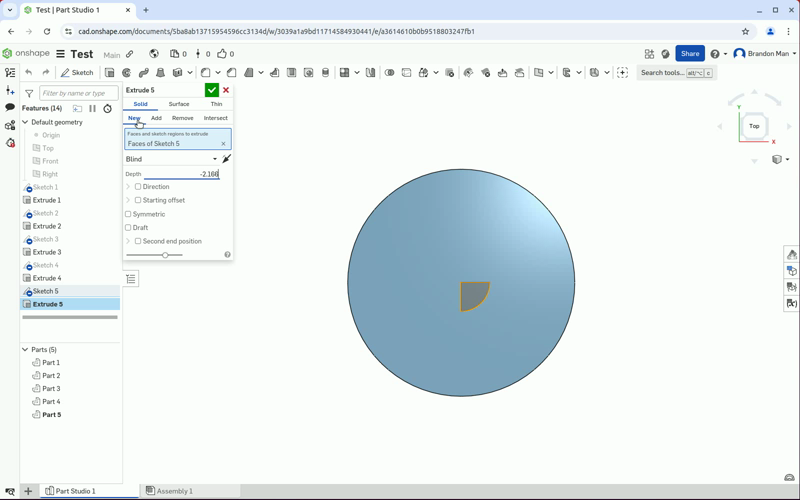
key(enter)
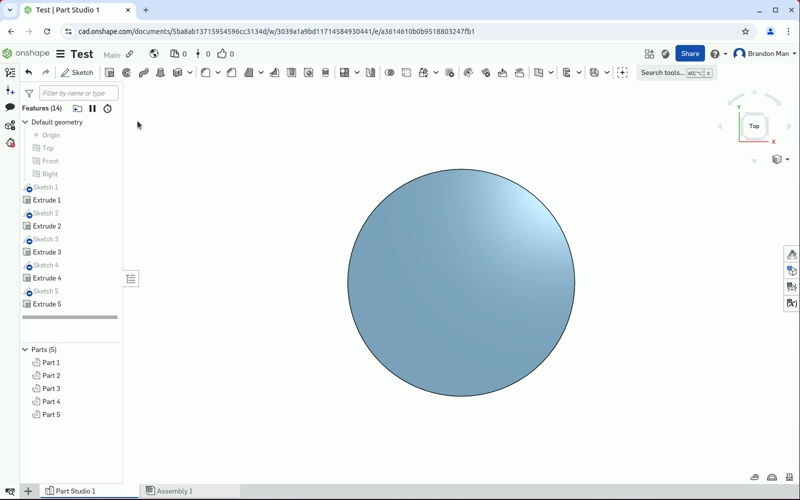
key(shift+h)
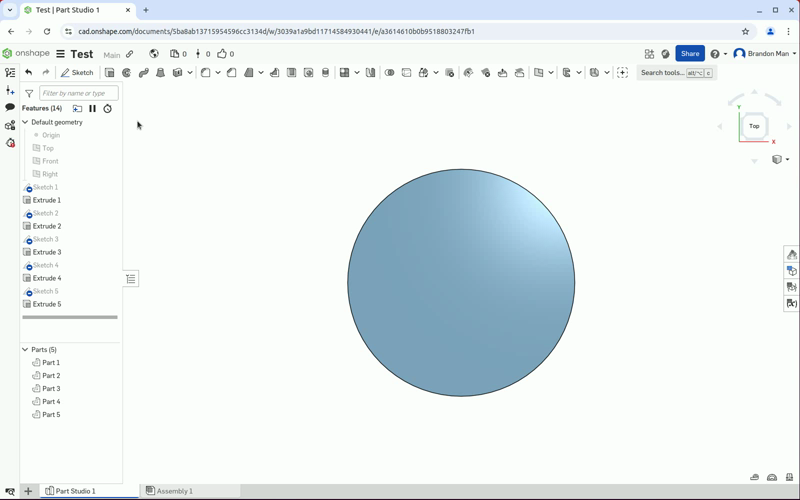
key(shift+h)
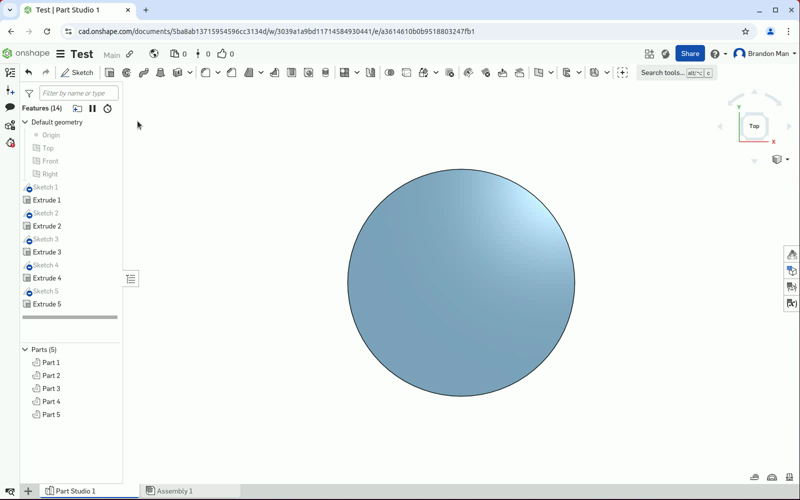
mouse_move(73, 189)
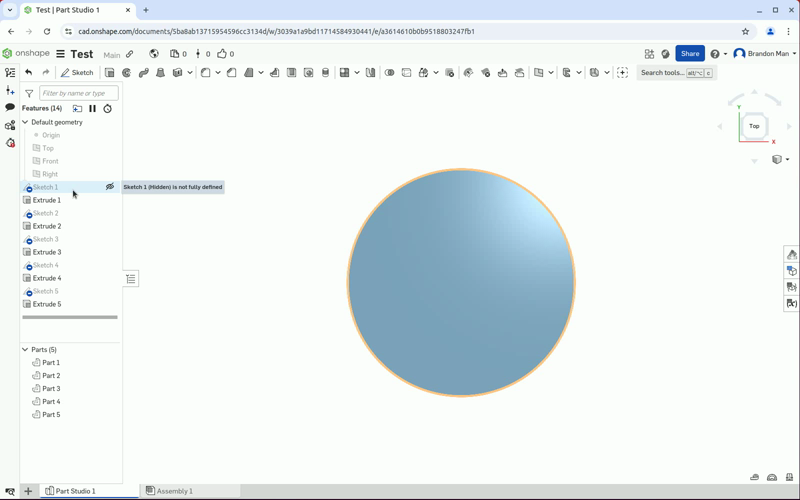
click(73, 189)
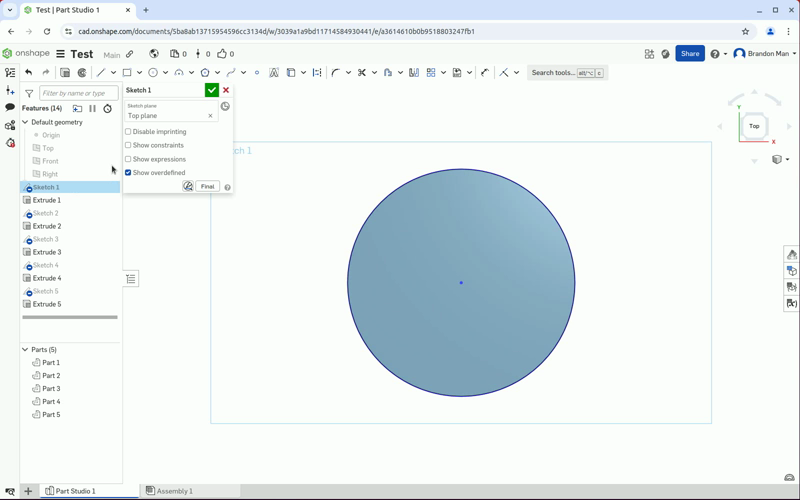
mouse_move(229, 92)
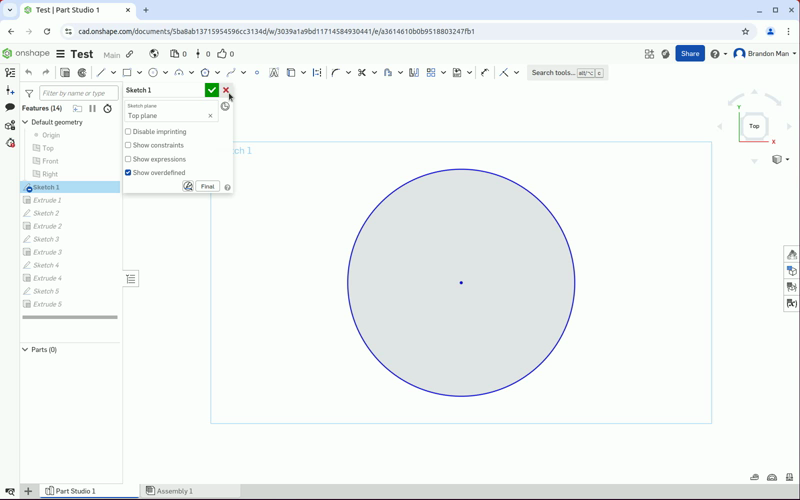
click(229, 92)
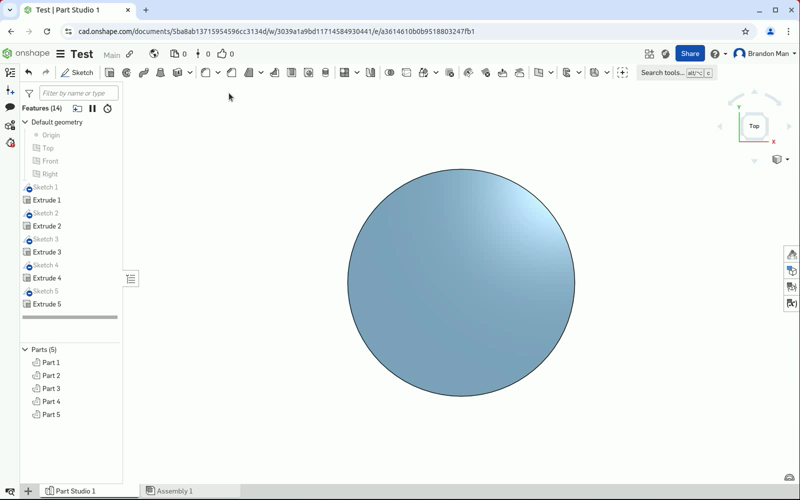
mouse_move(73, 352)
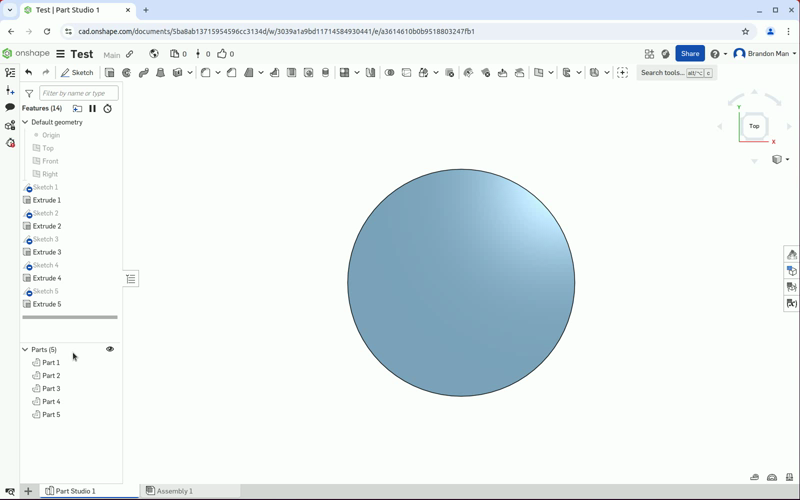
key(y)
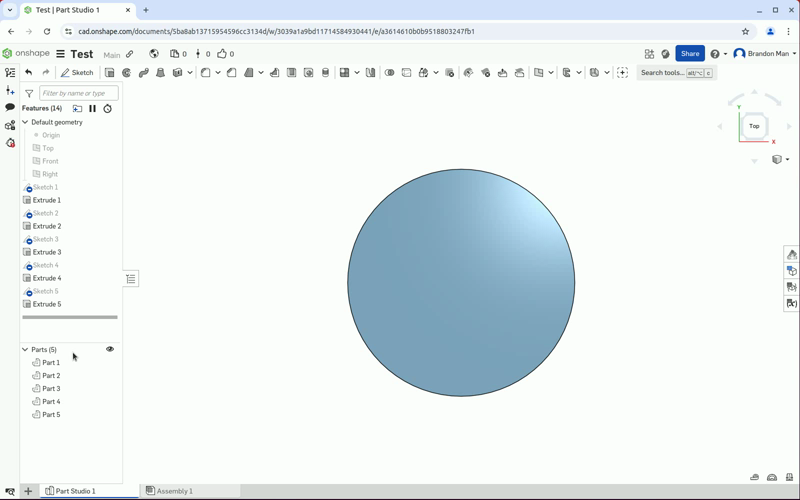
key(shift+p)
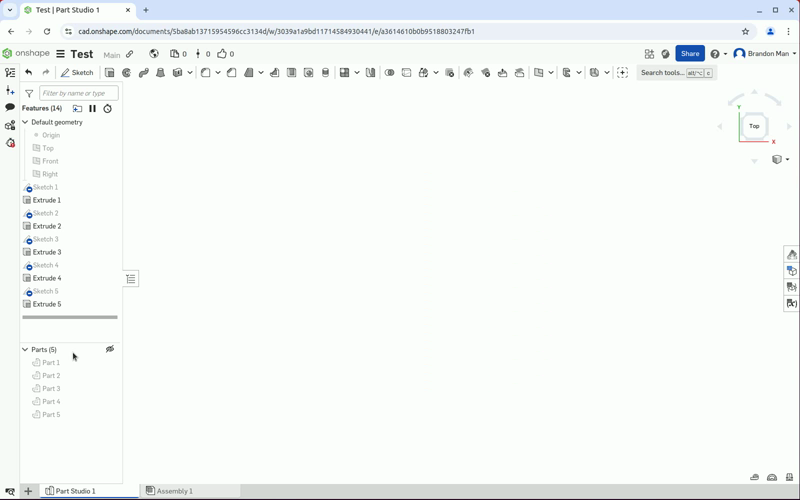
key(space)
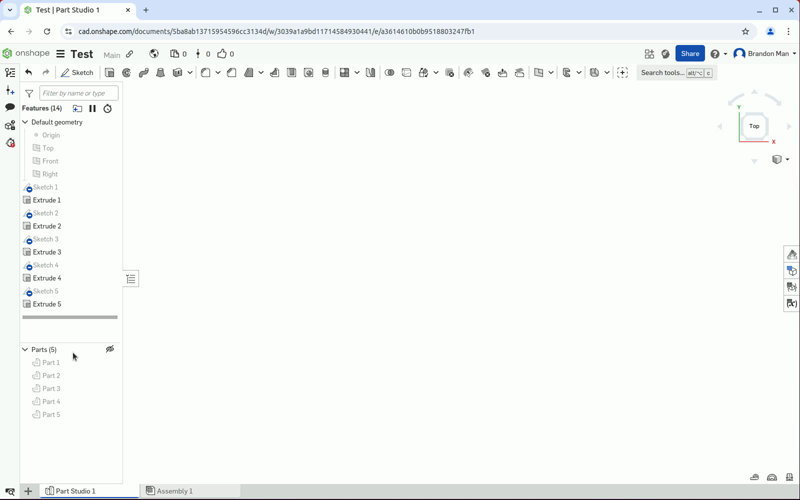
key_down(shift)
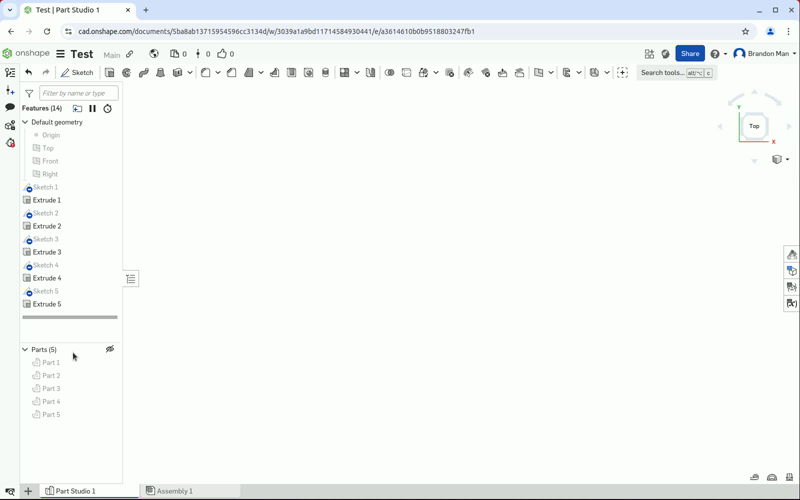
key(up)
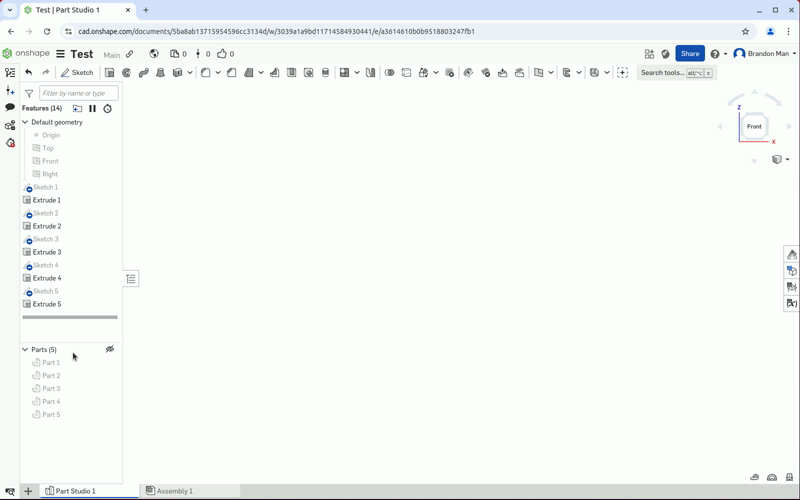
key_up(shift)
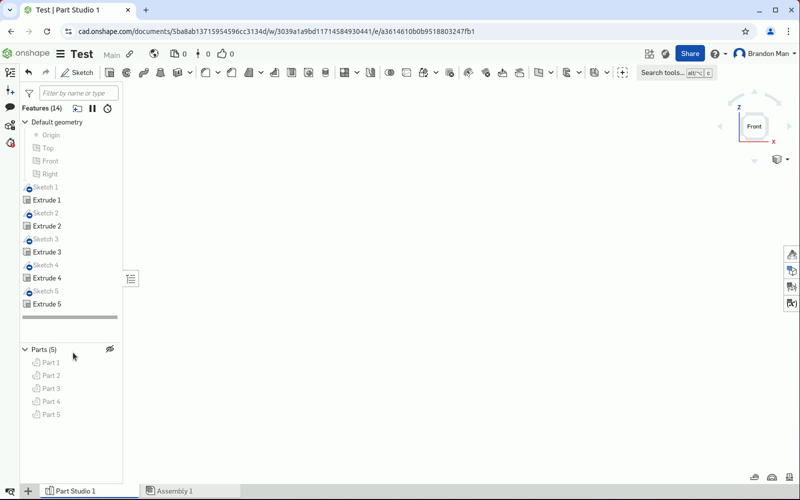
mouse_move(73, 352)
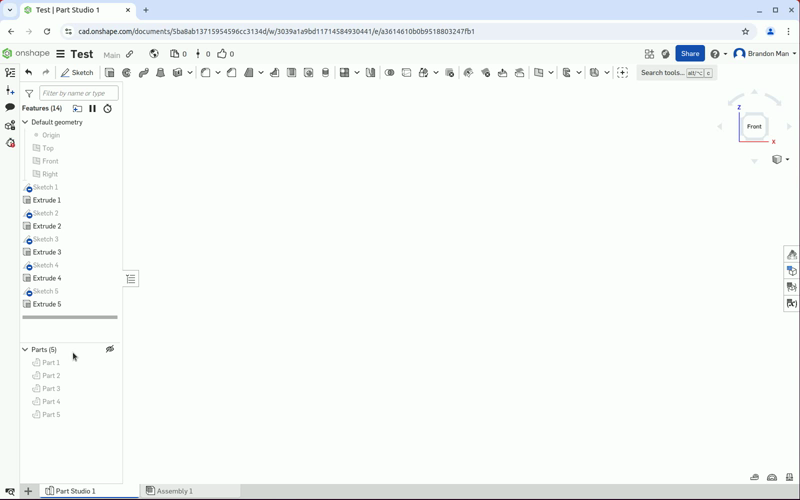
key(shift+y)
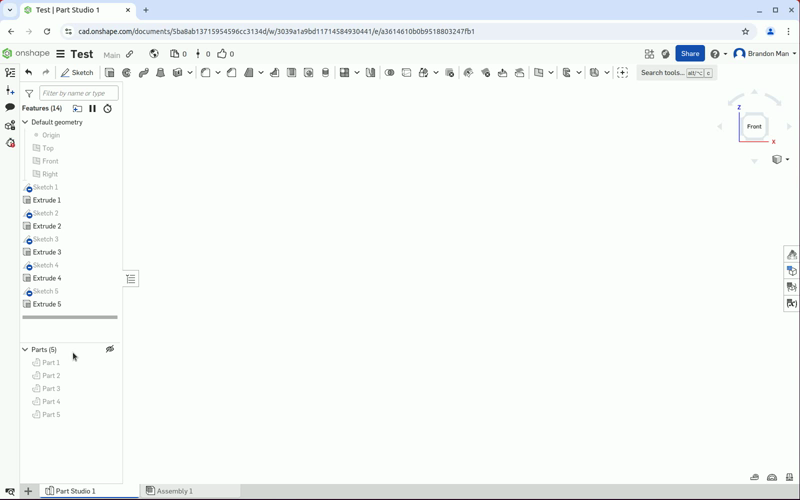
key(shift+s)
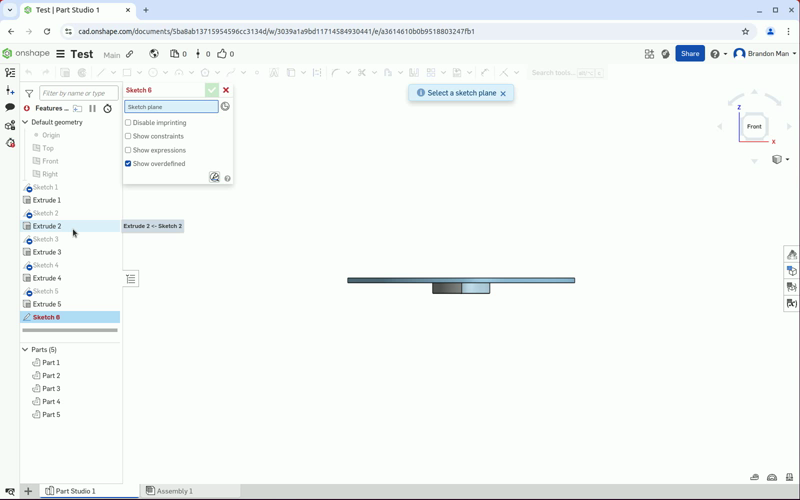
scroll(3)
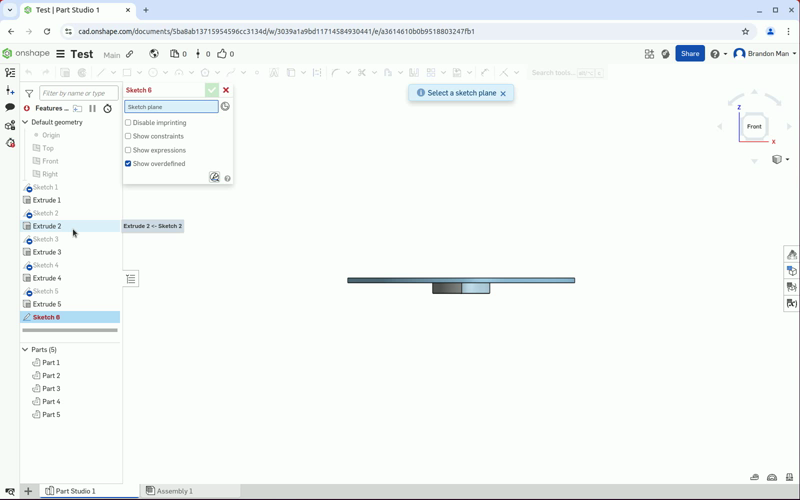
mouse_move(73, 163)
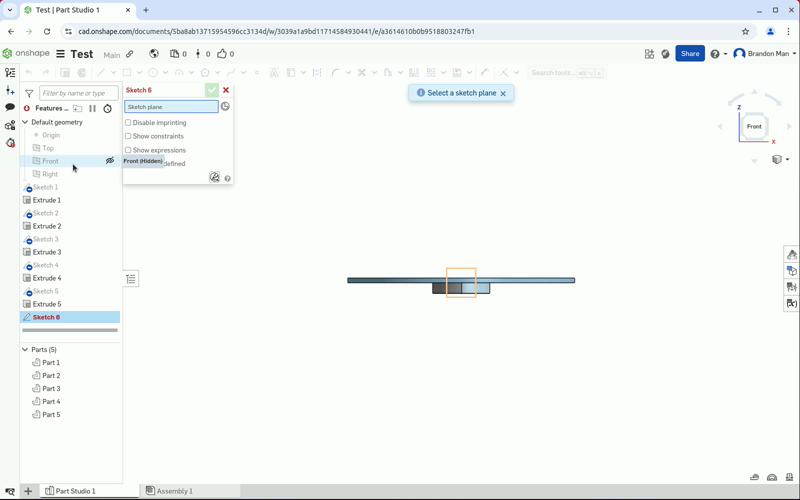
click(73, 163)
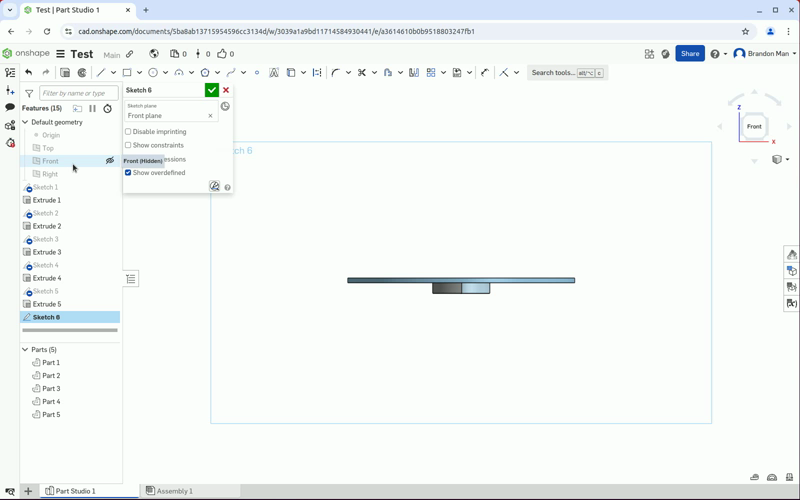
mouse_move(73, 352)
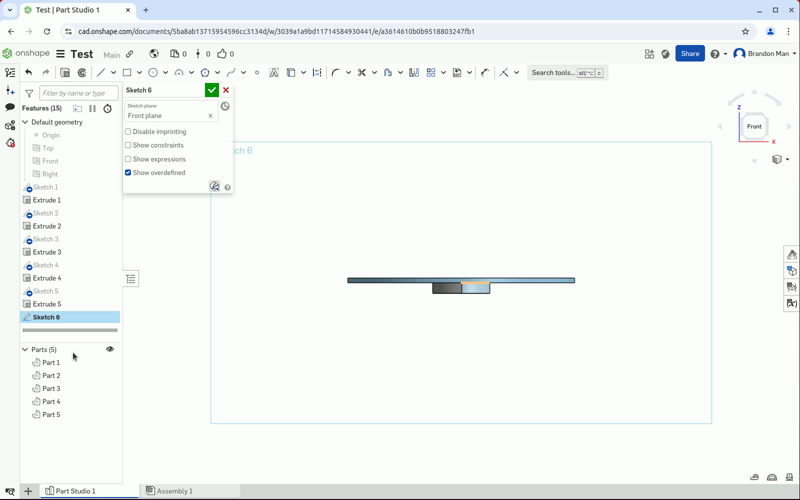
key(y)
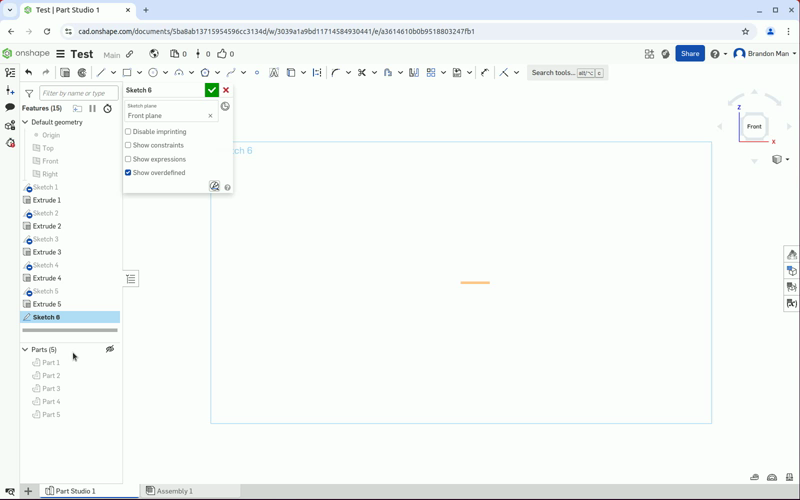
key(l)
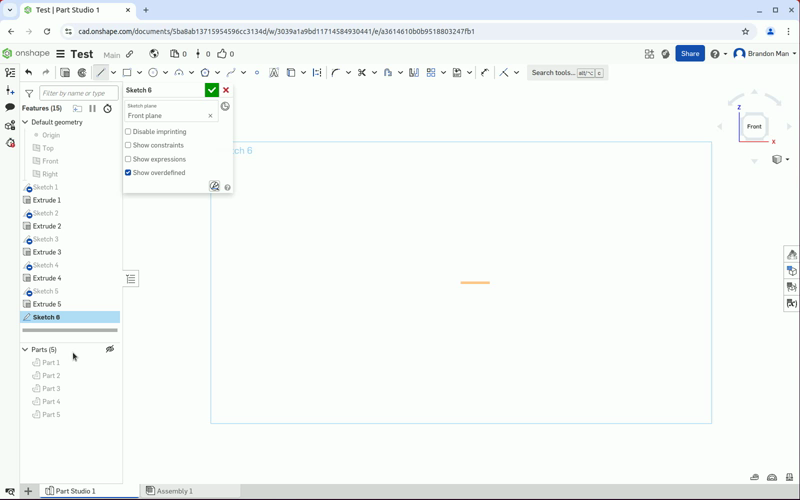
key_down(shift)
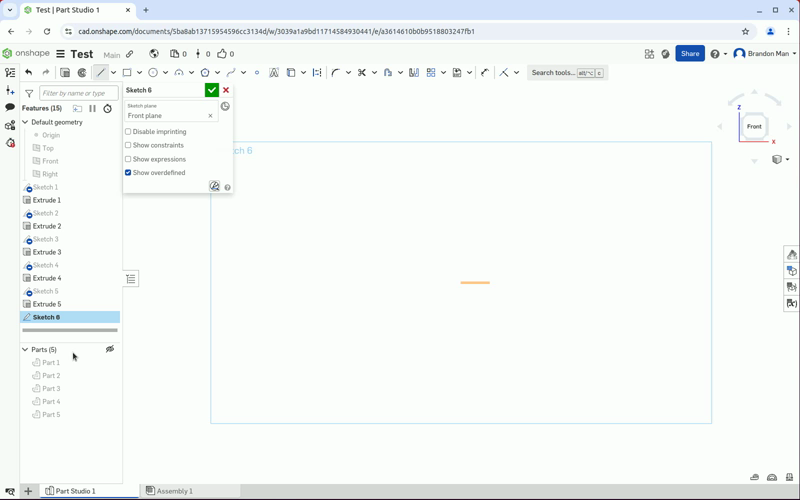
mouse_move(460, 282)
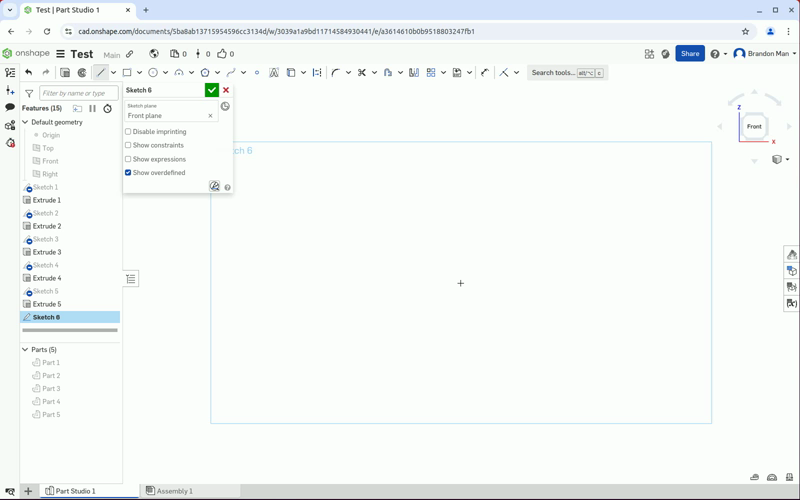
click(460, 282)
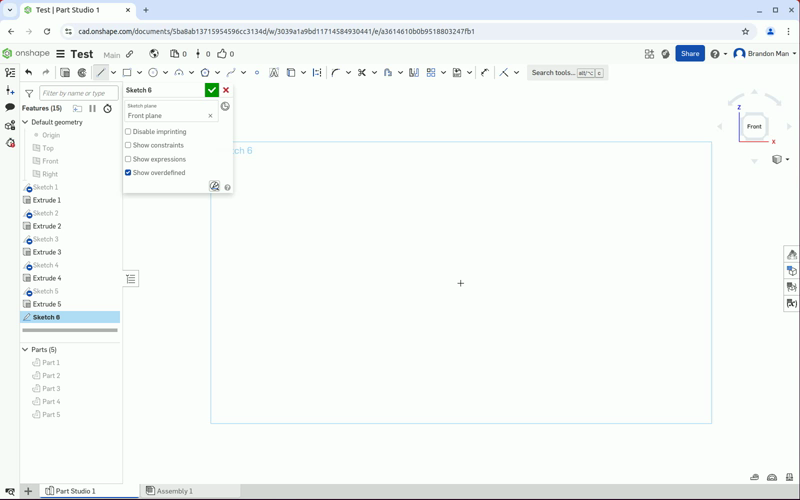
key_up(shift)
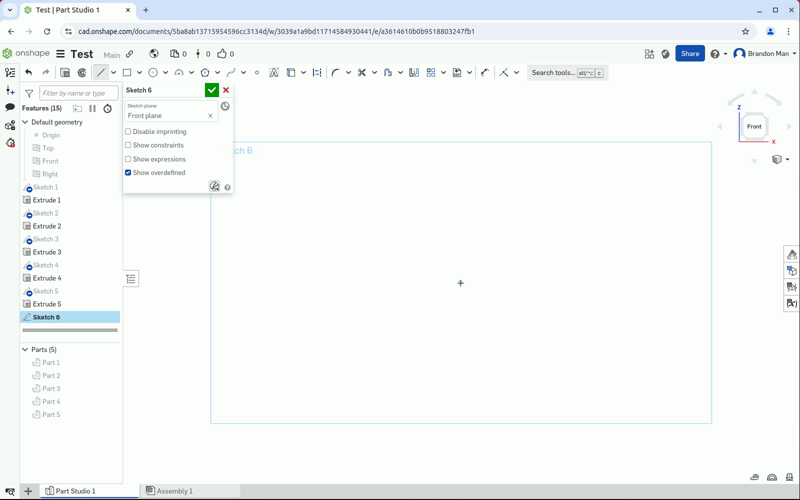
key_down(shift)
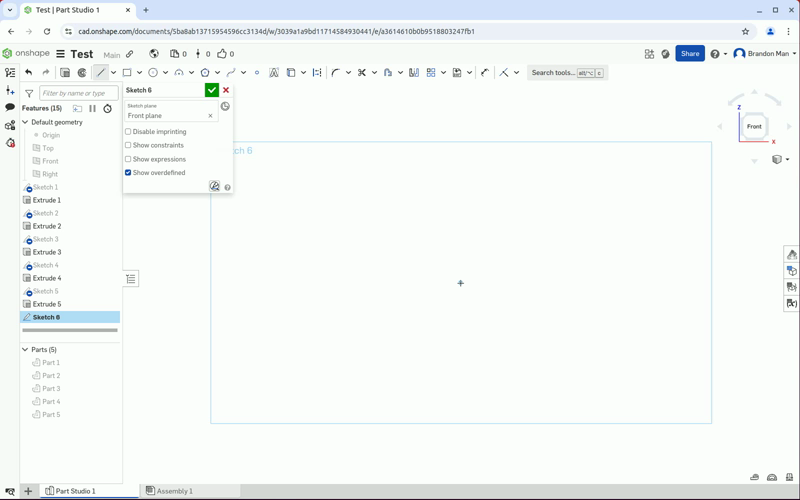
mouse_move(490, 282)
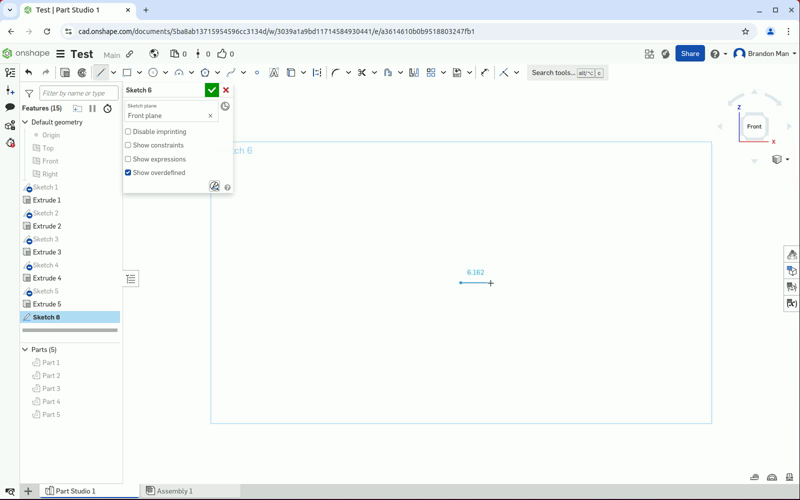
mouse_move(506, 292)
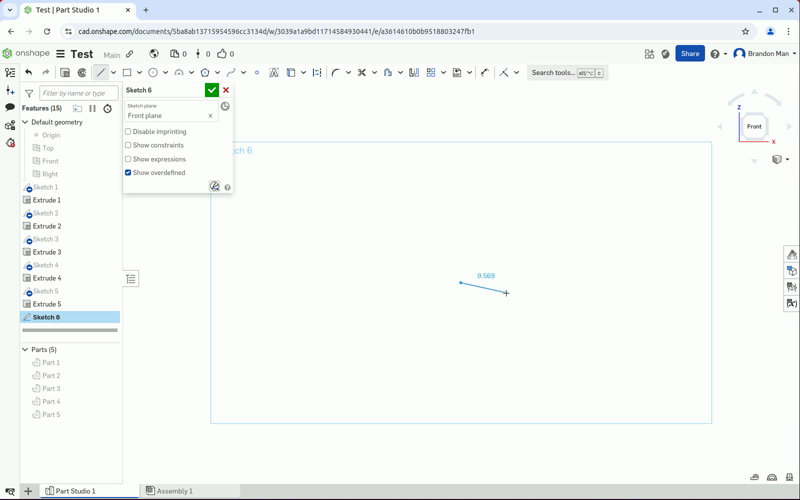
click(506, 292)
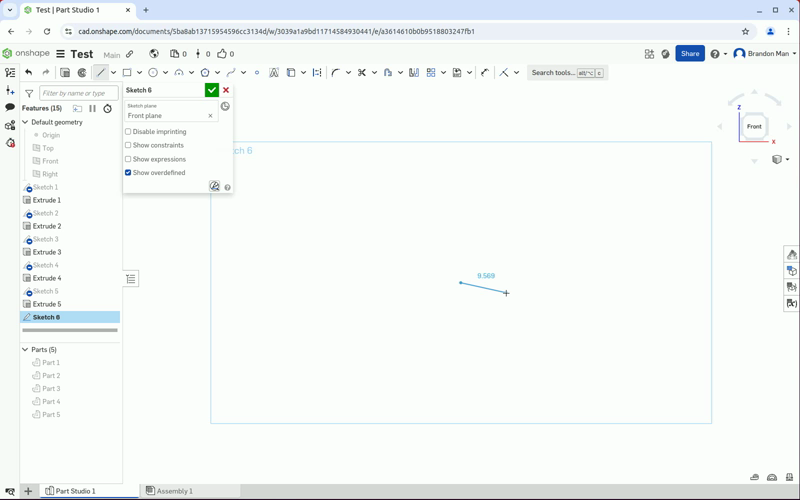
key_up(shift)
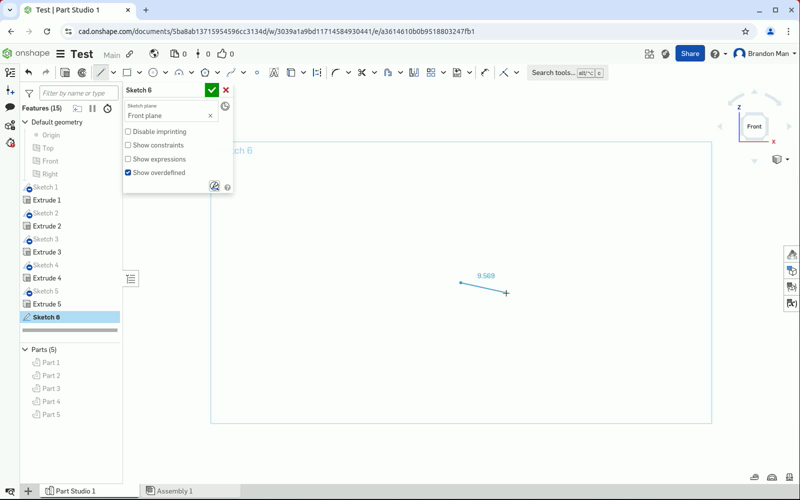
key_down(shift)
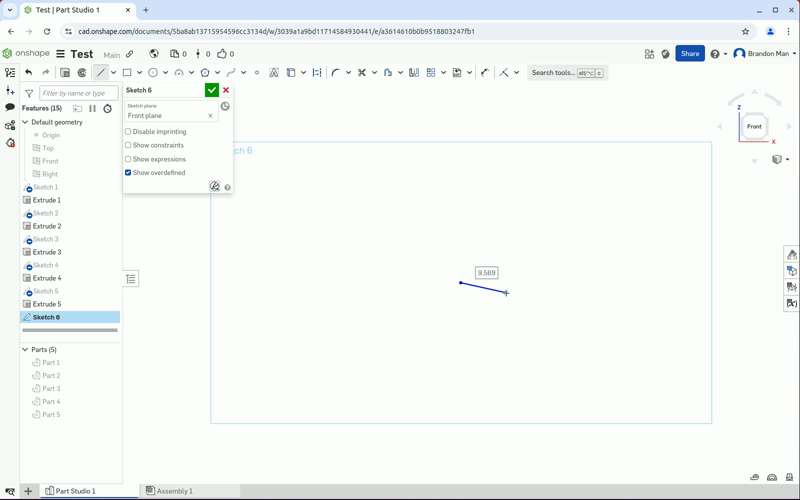
mouse_move(536, 292)
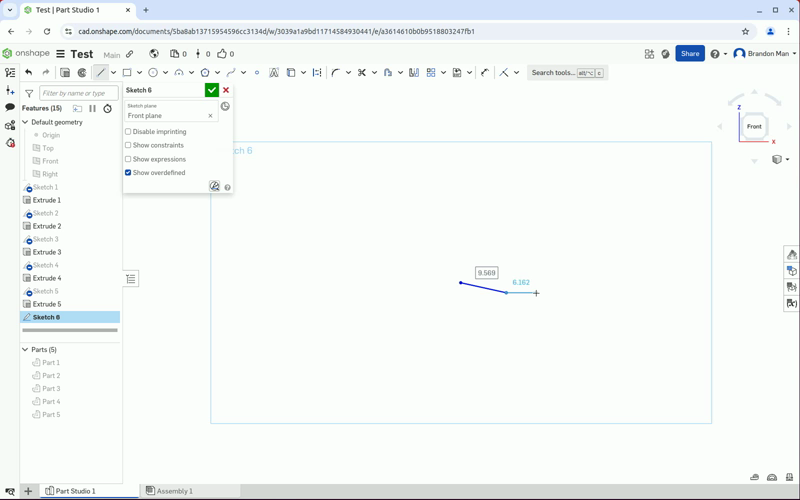
mouse_move(506, 282)
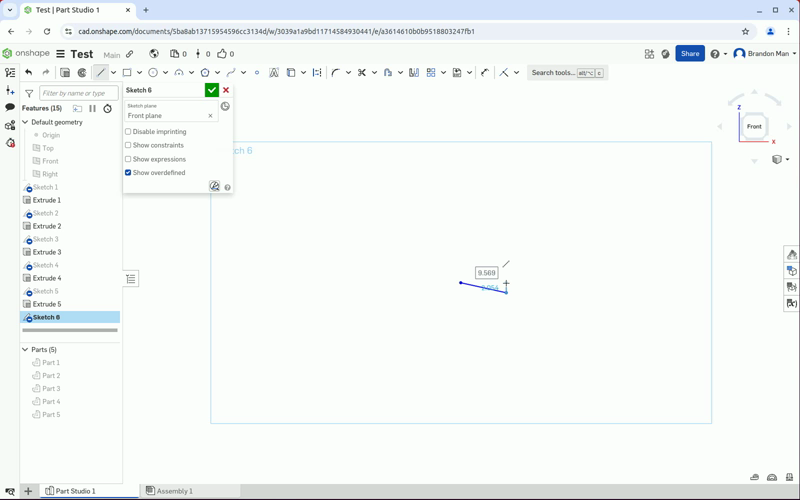
click(506, 282)
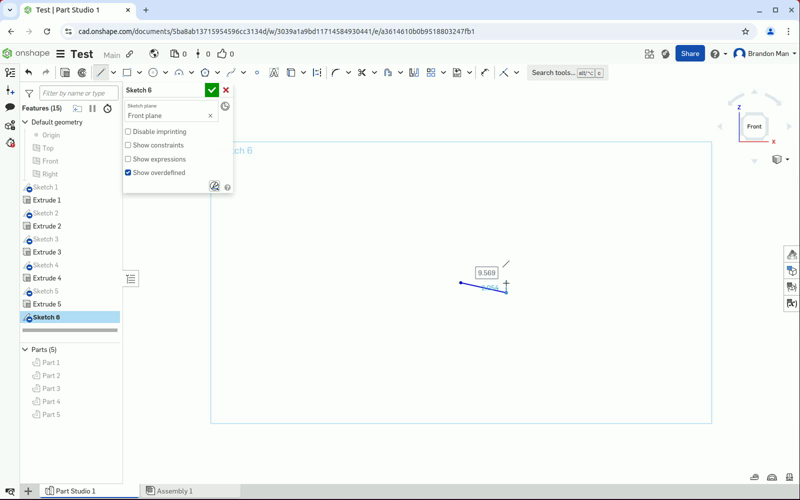
key_up(shift)
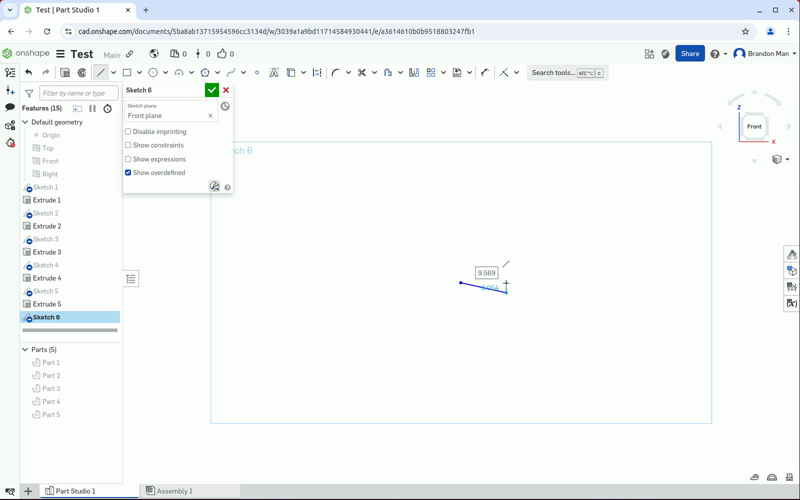
mouse_move(536, 282)
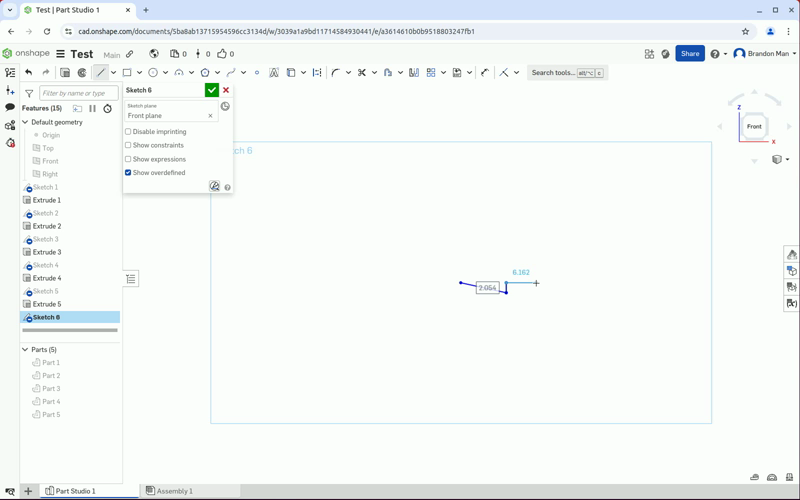
key_down(shift)
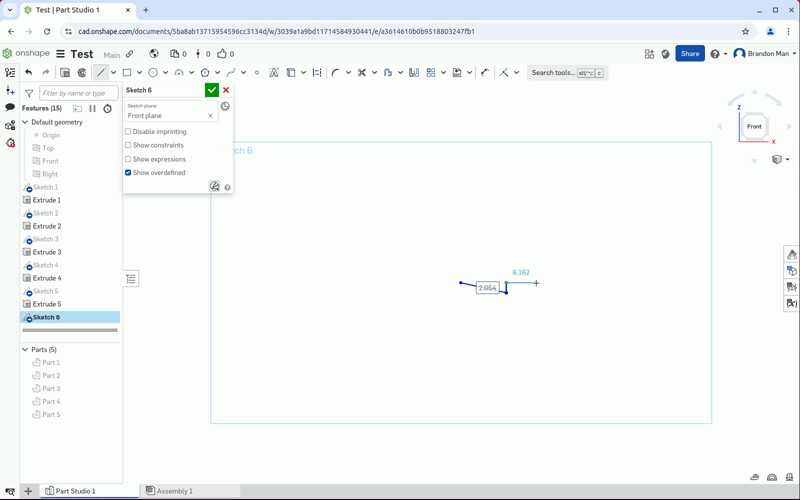
mouse_move(460, 282)
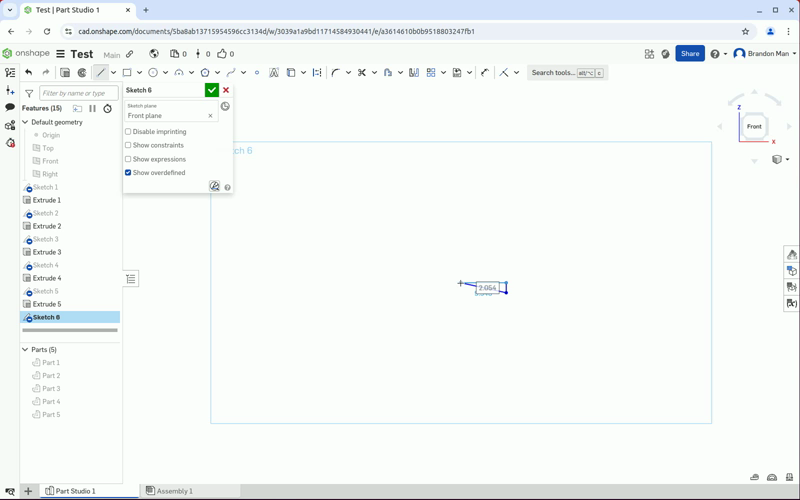
key_up(shift)
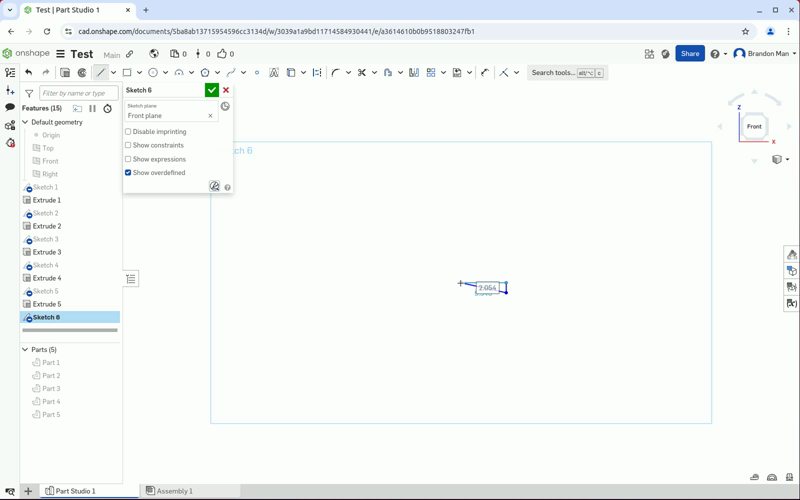
click(460, 282)
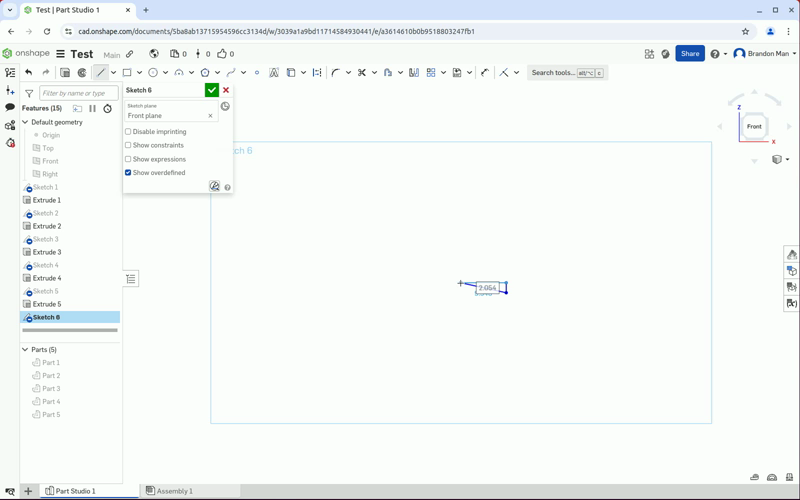
key(esc)
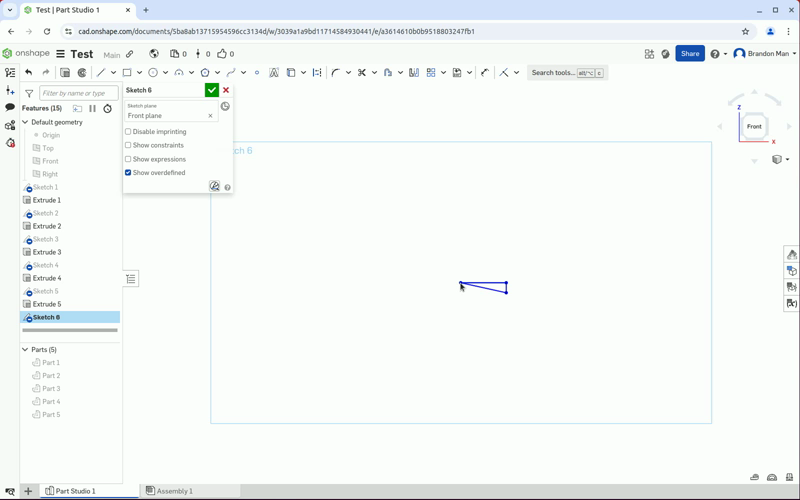
mouse_move(504, 290)
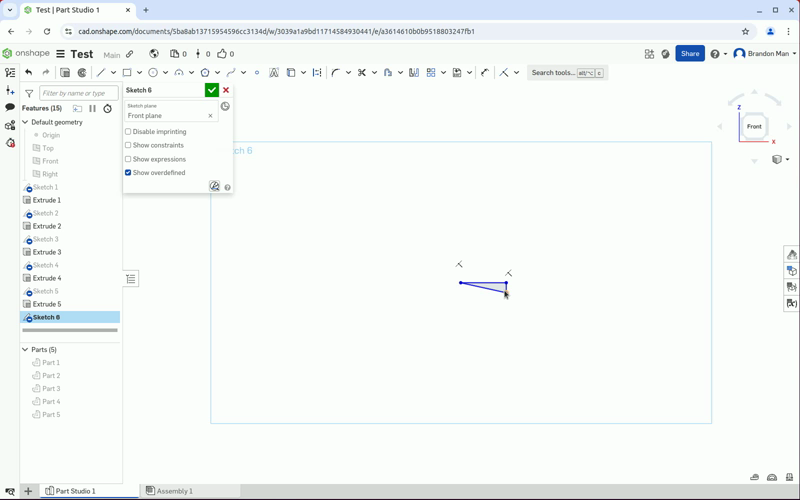
scroll(6)
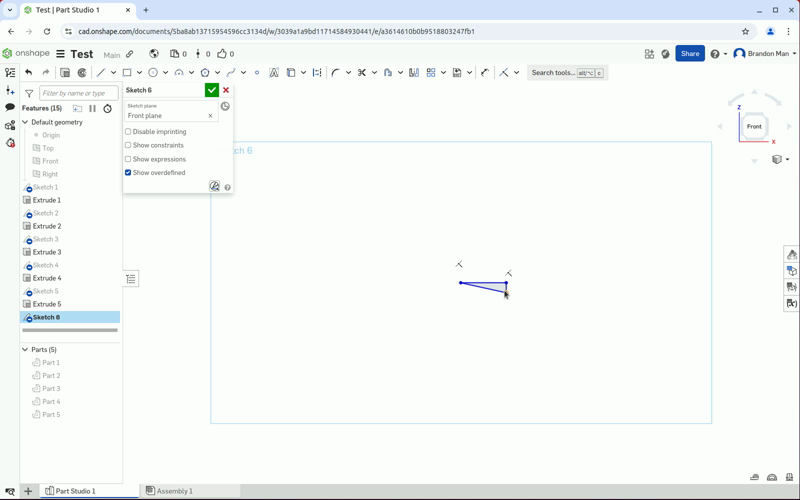
scroll(6)
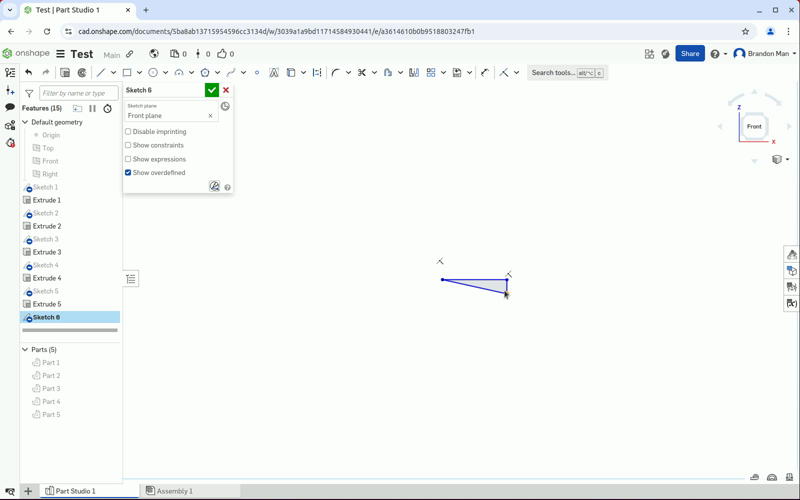
scroll(6)
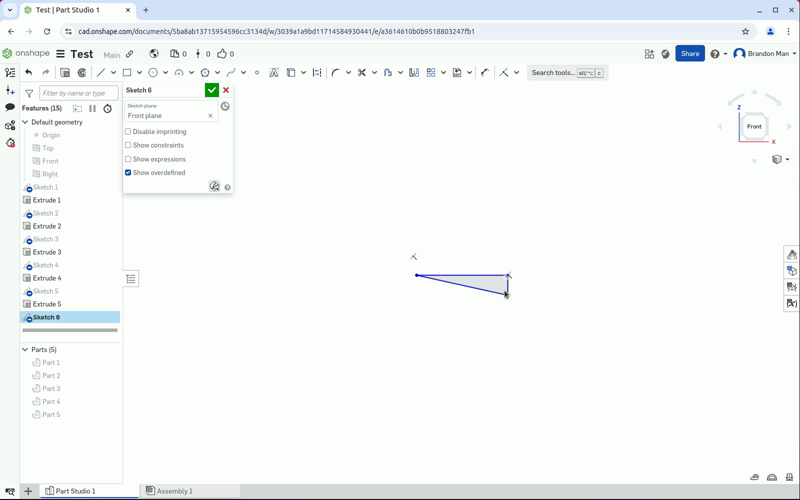
scroll(6)
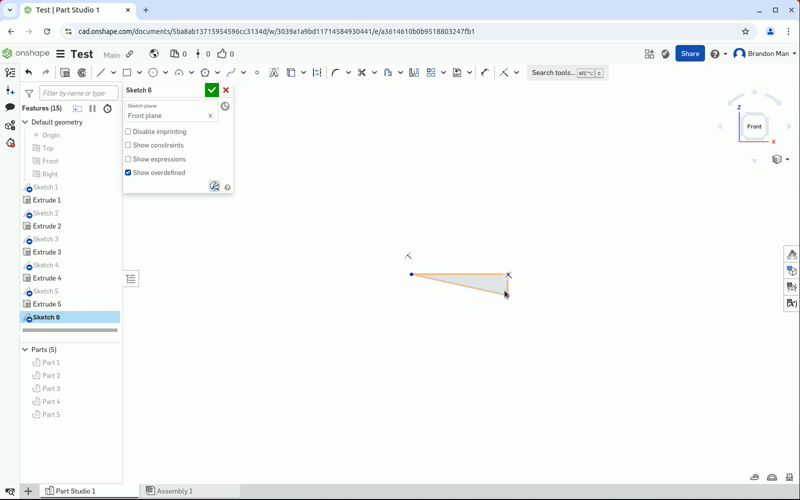
scroll(6)
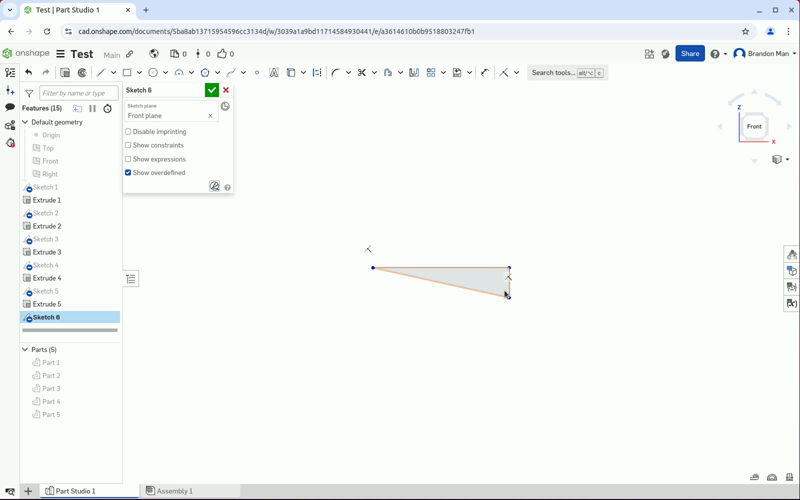
scroll(6)
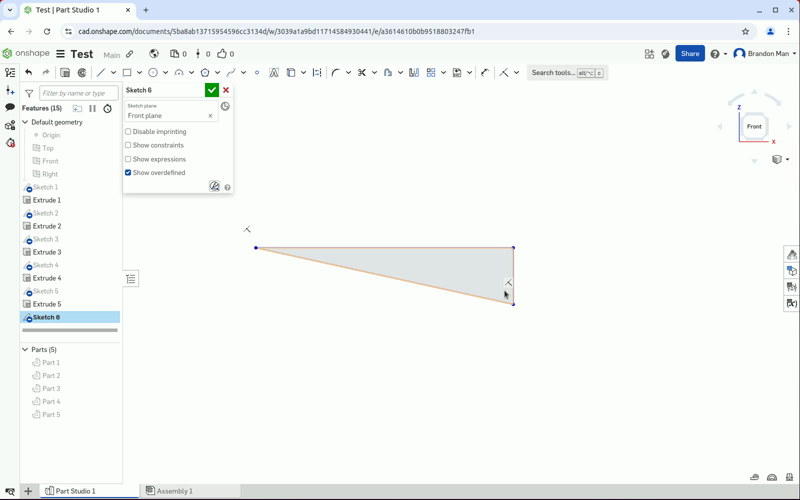
scroll(6)
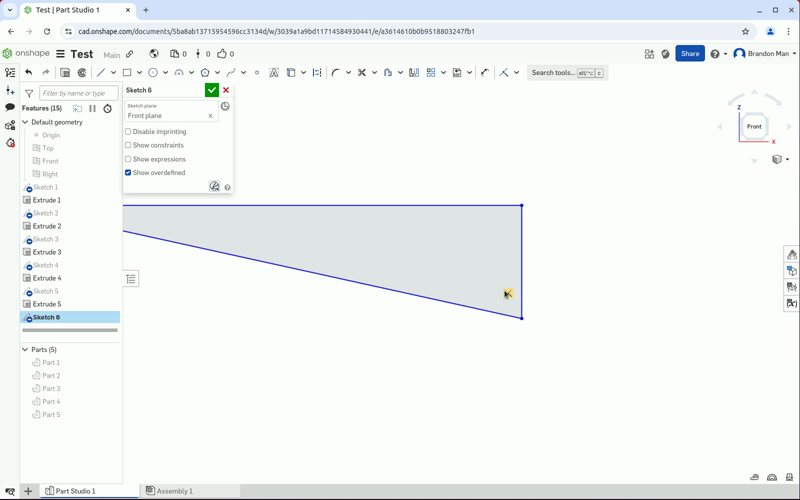
click(504, 290)
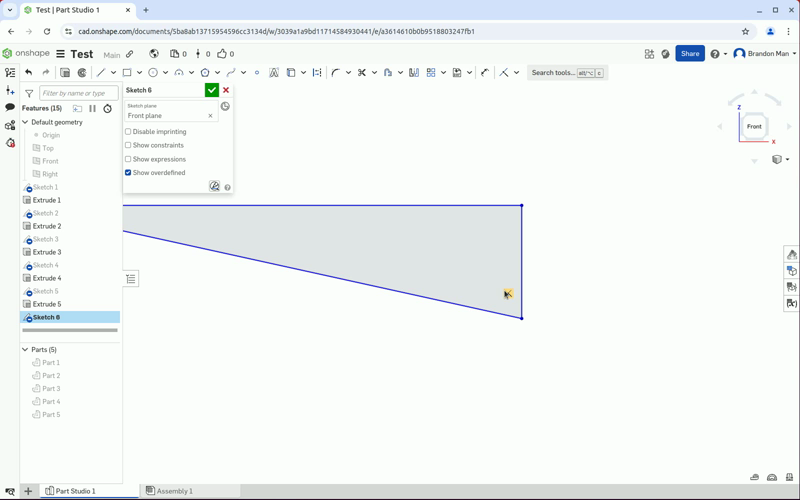
scroll(-6)
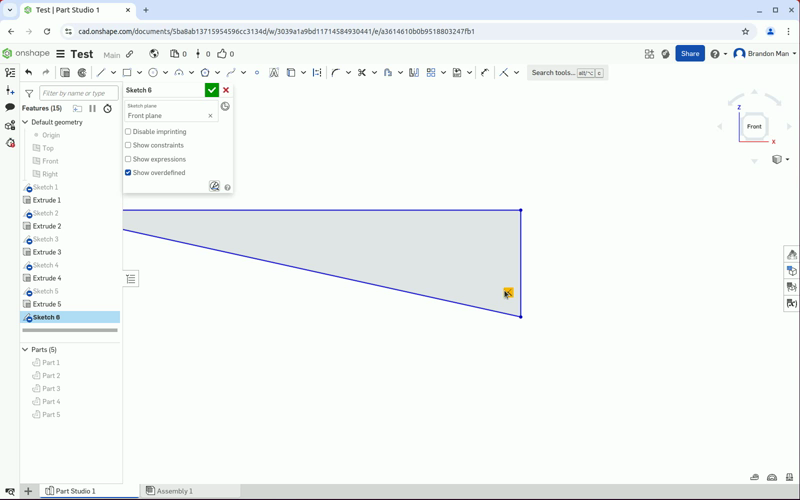
scroll(-6)
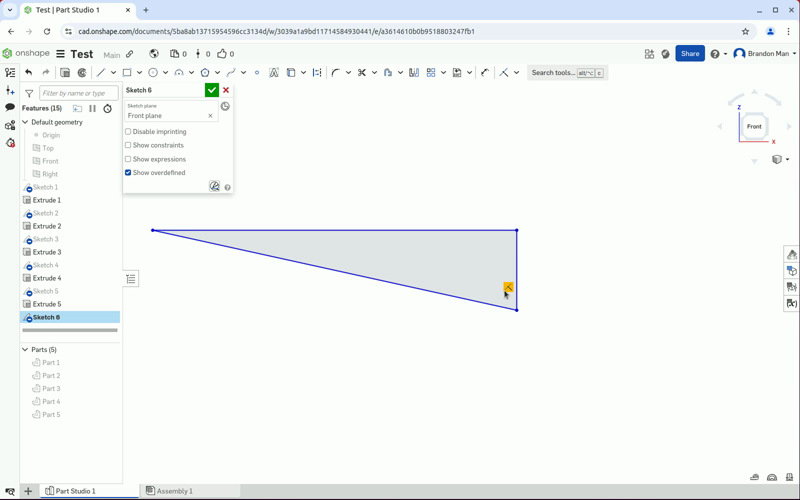
scroll(-6)
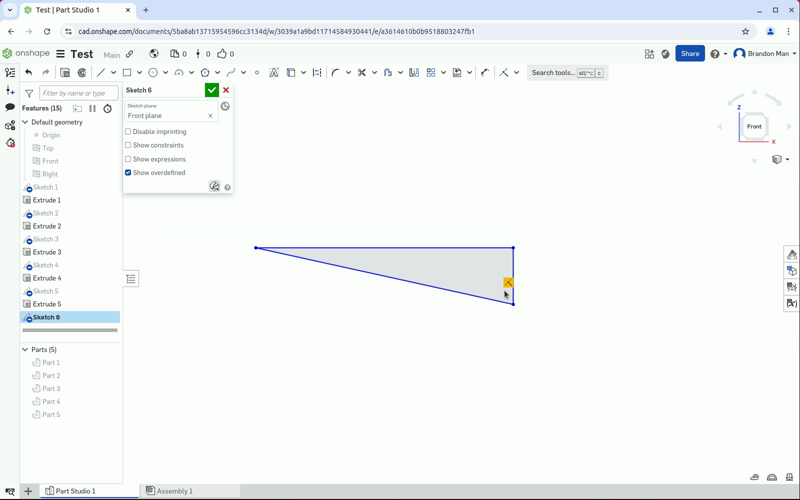
scroll(-6)
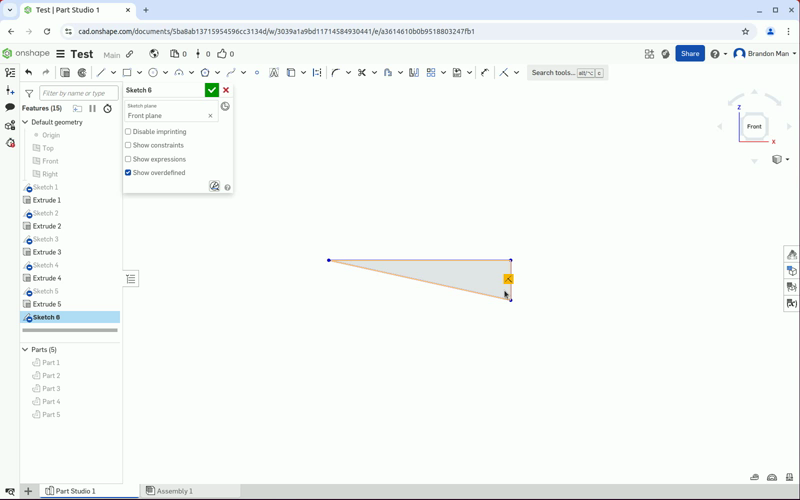
scroll(-6)
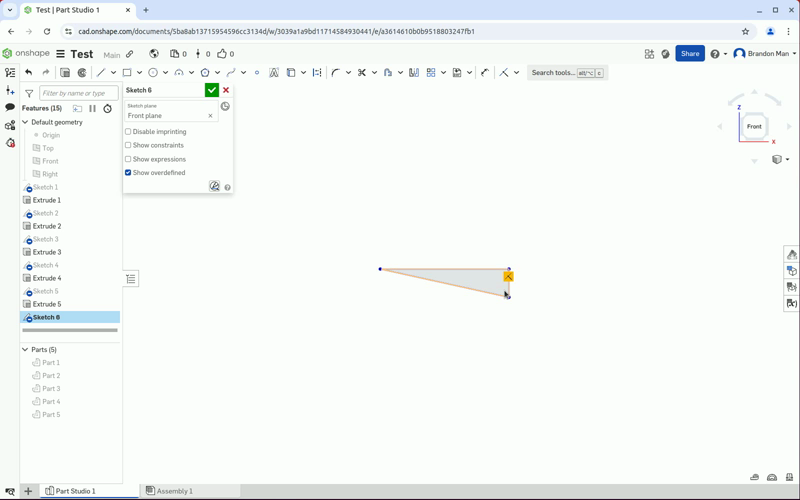
scroll(-6)
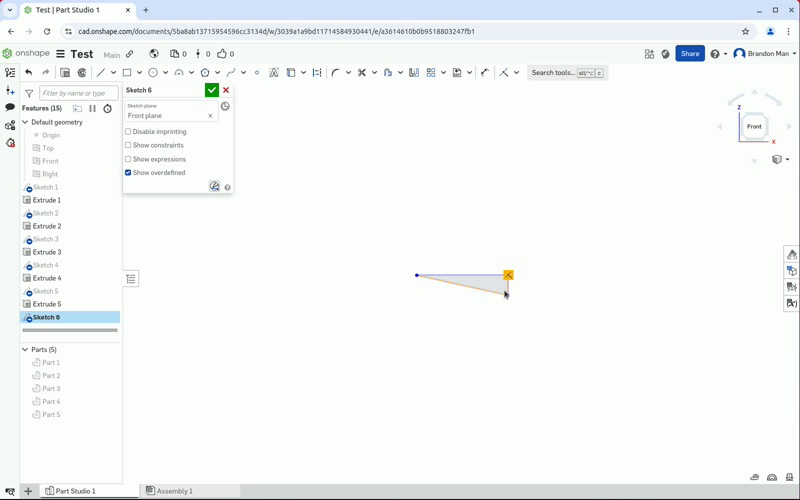
scroll(-6)
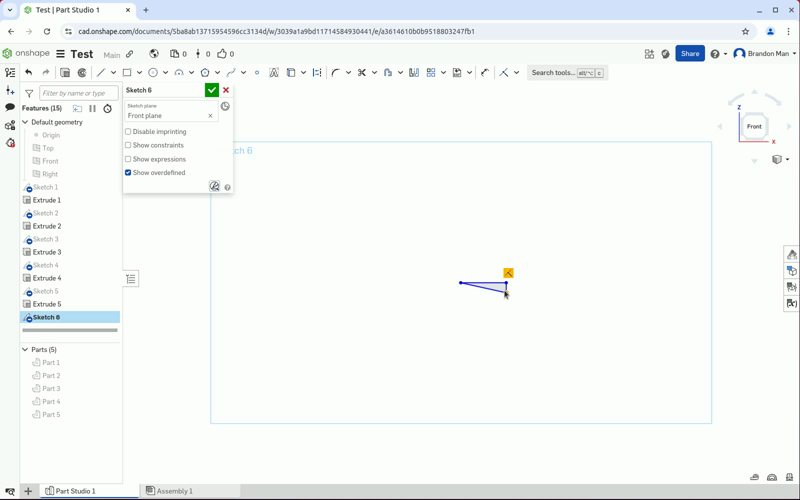
mouse_move(73, 352)
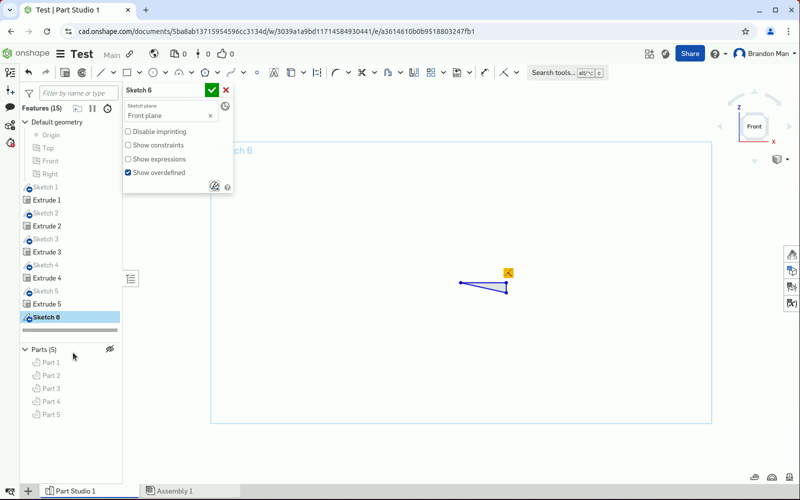
key(shift+y)
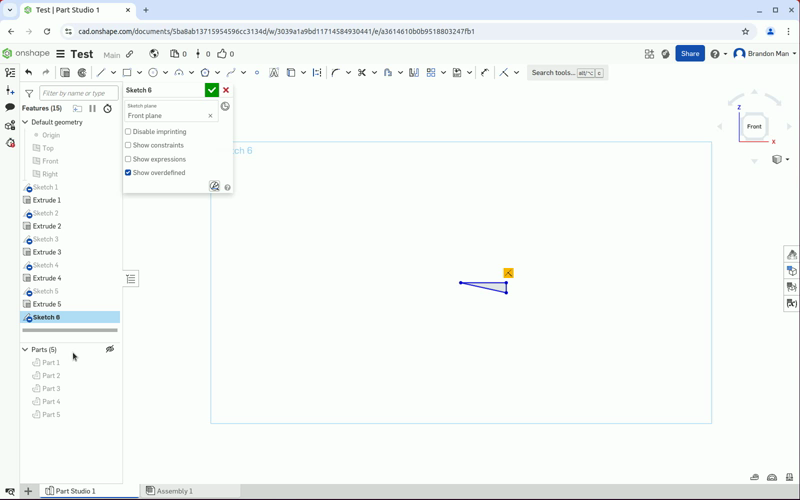
key(shift+e)
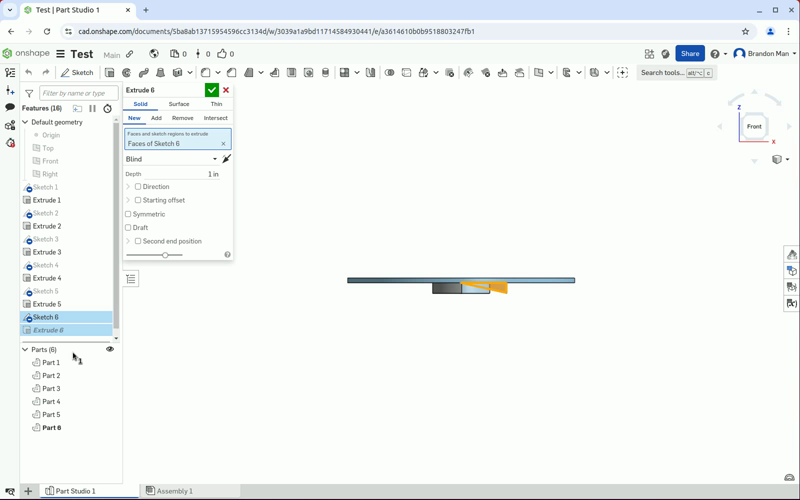
mouse_move(143, 106)
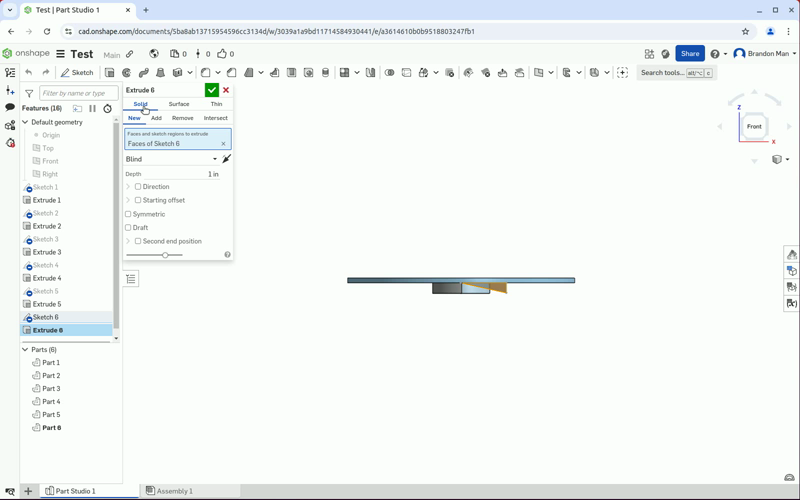
click(143, 106)
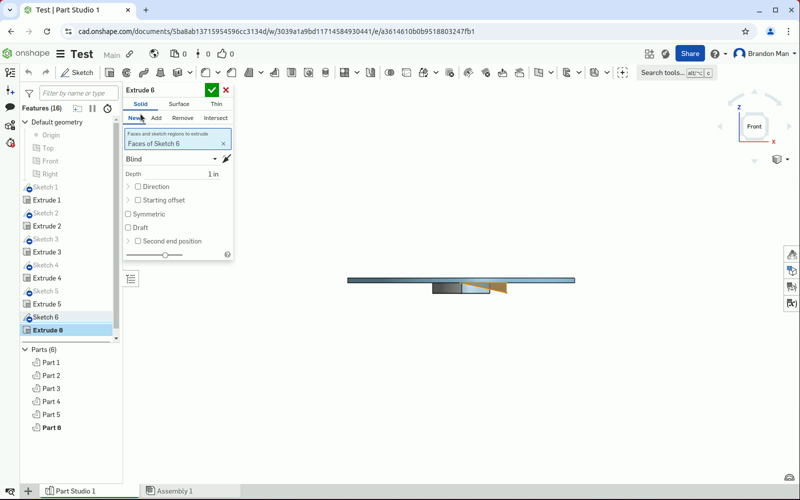
mouse_move(137, 120)
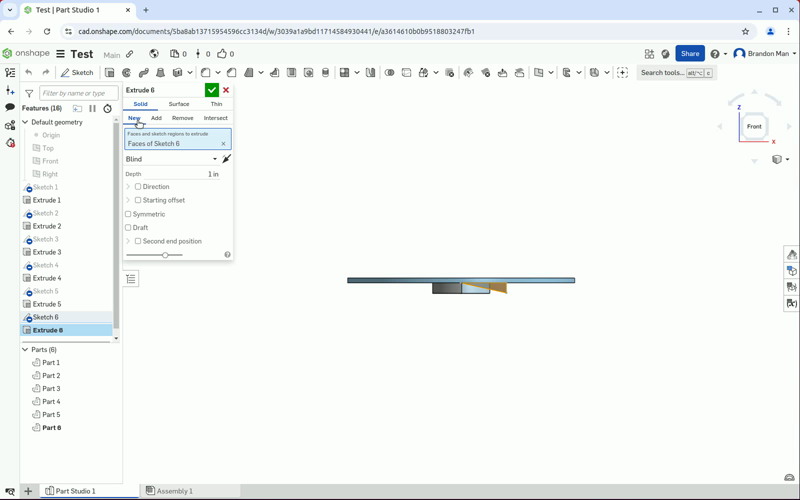
click(137, 120)
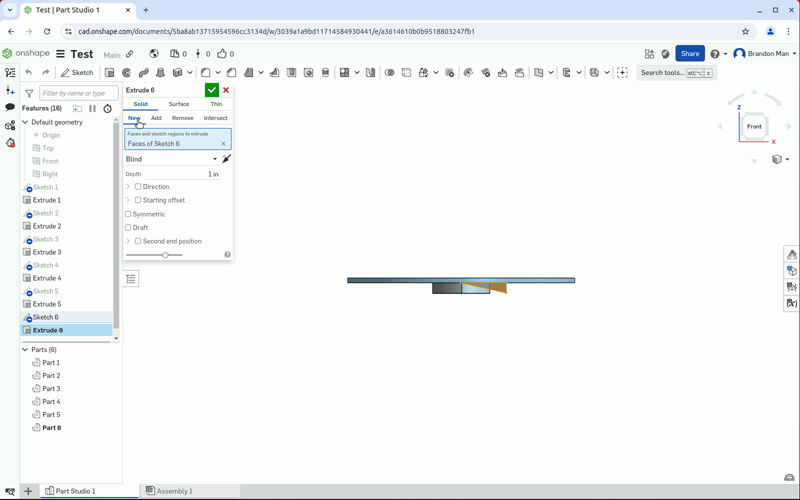
key(tab, 4)
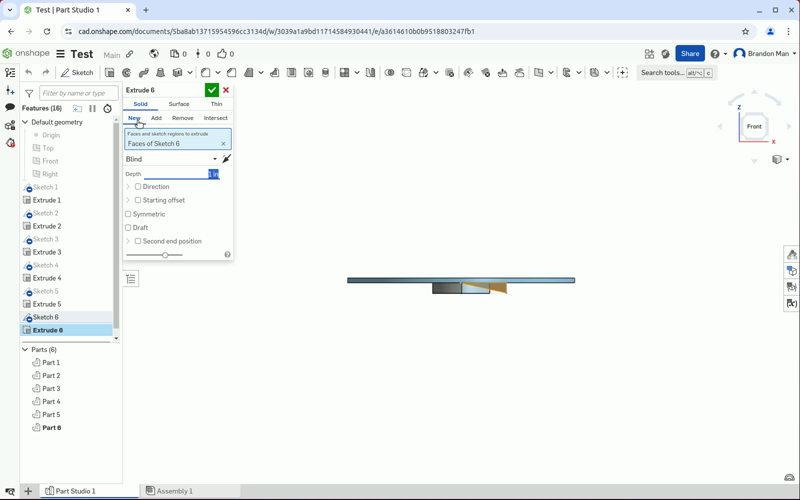
text(9.147)
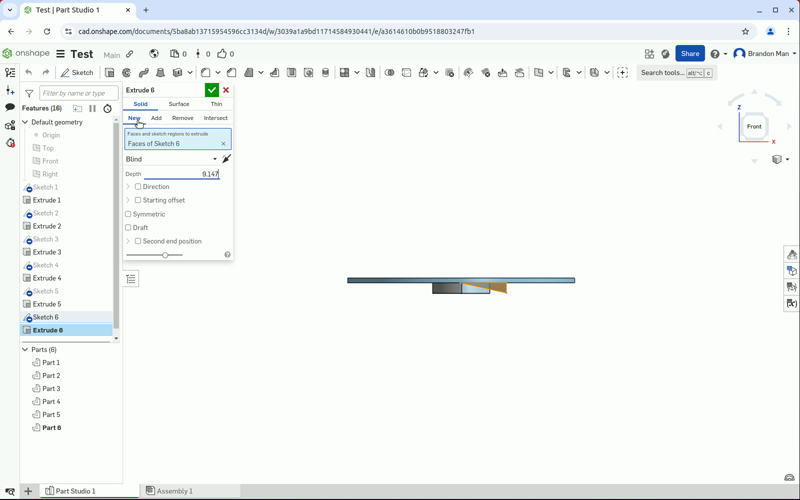
key(enter)
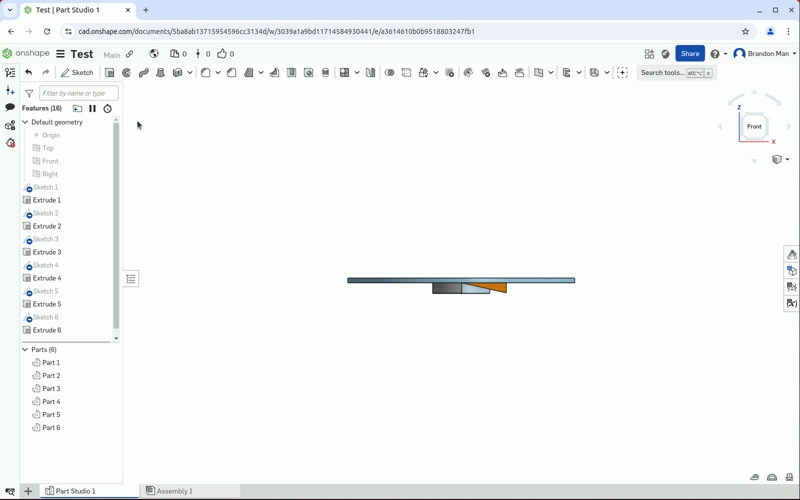
key(shift+h)
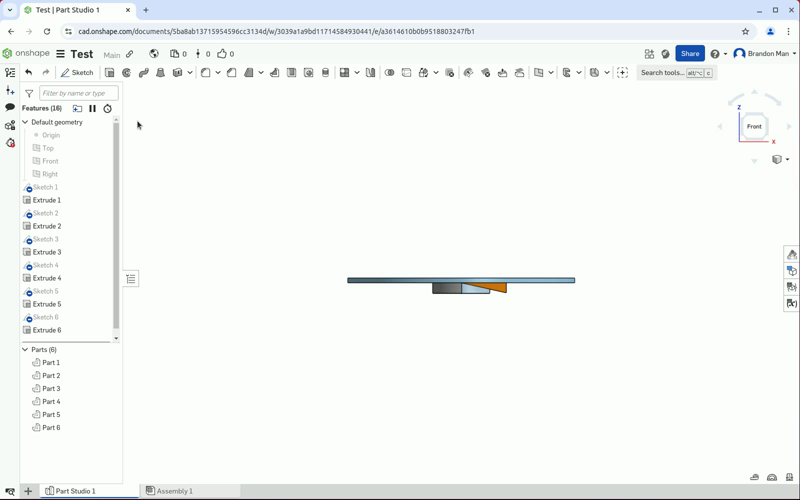
key(shift+h)
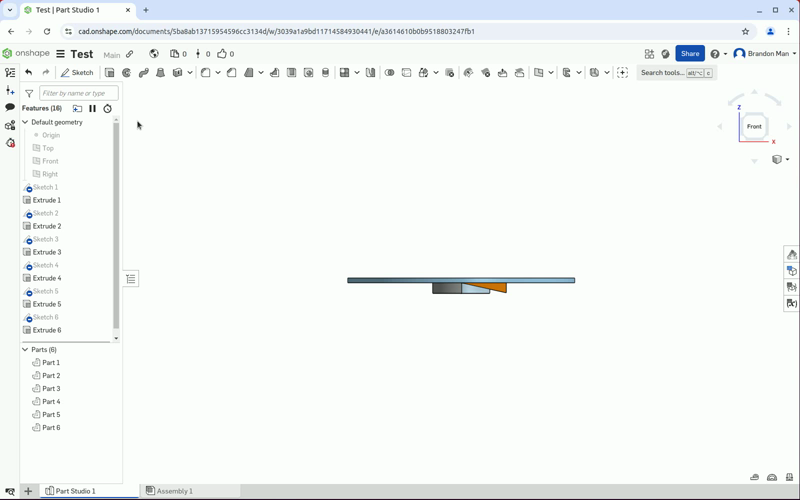
mouse_move(69, 189)
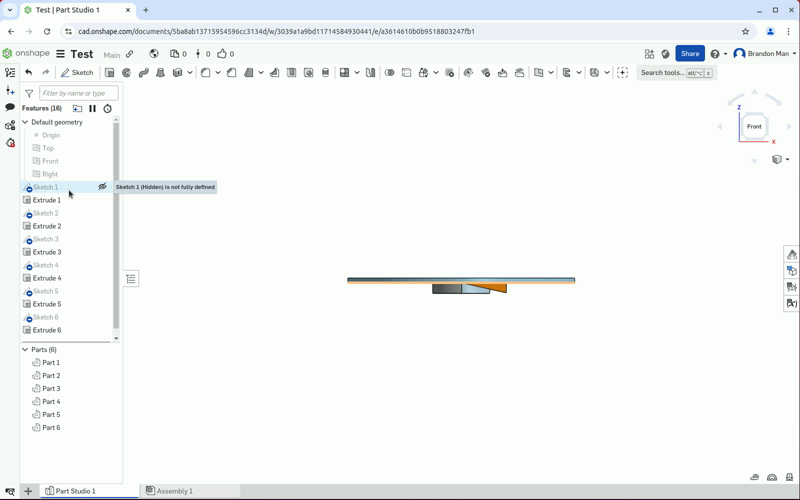
click(69, 189)
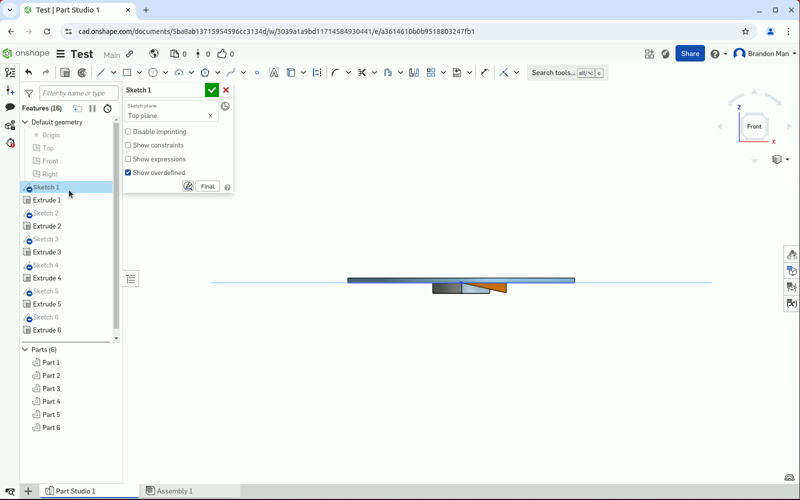
mouse_move(229, 92)
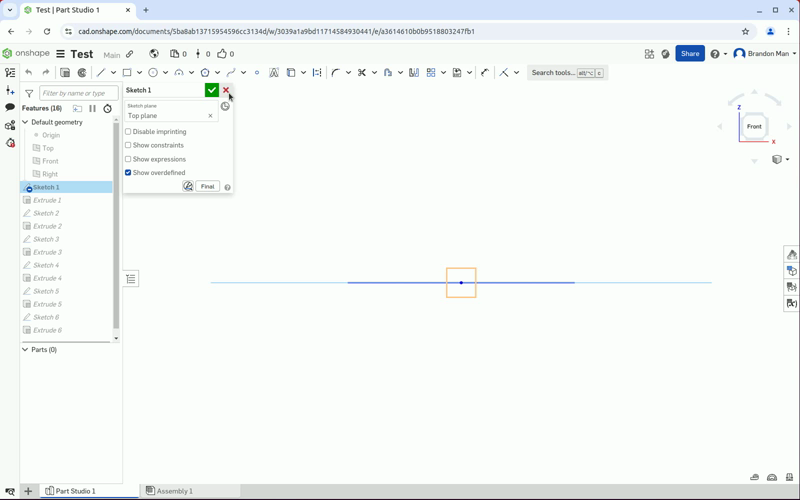
click(229, 92)
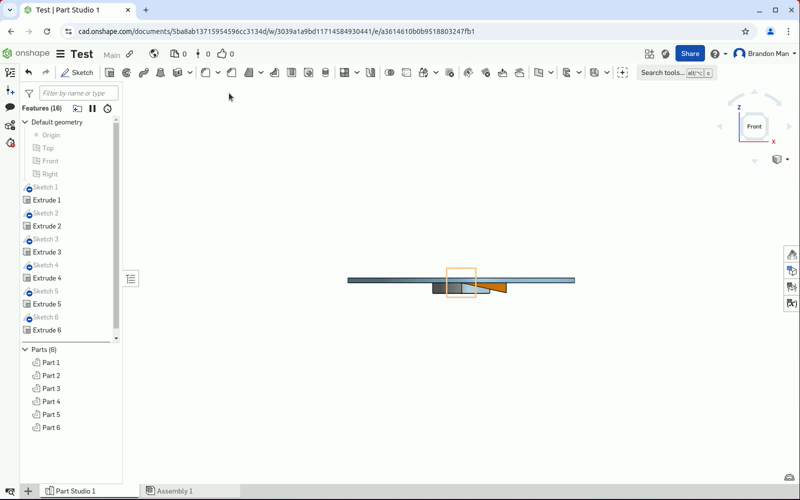
mouse_move(73, 352)
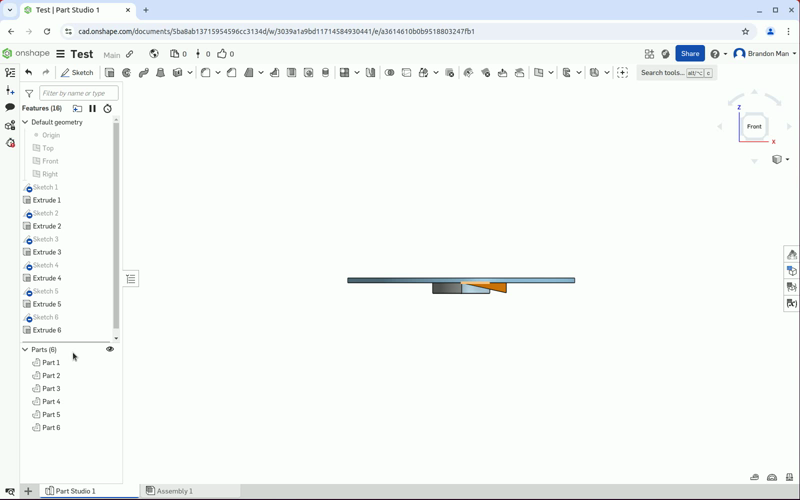
key(y)
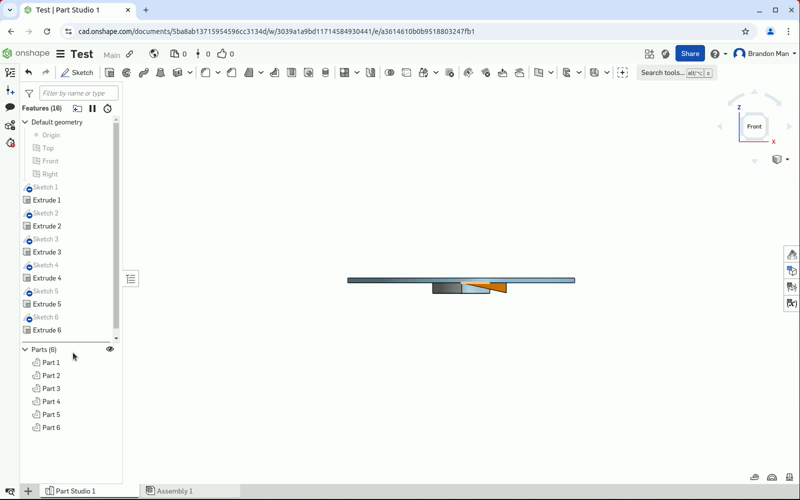
key(shift+p)
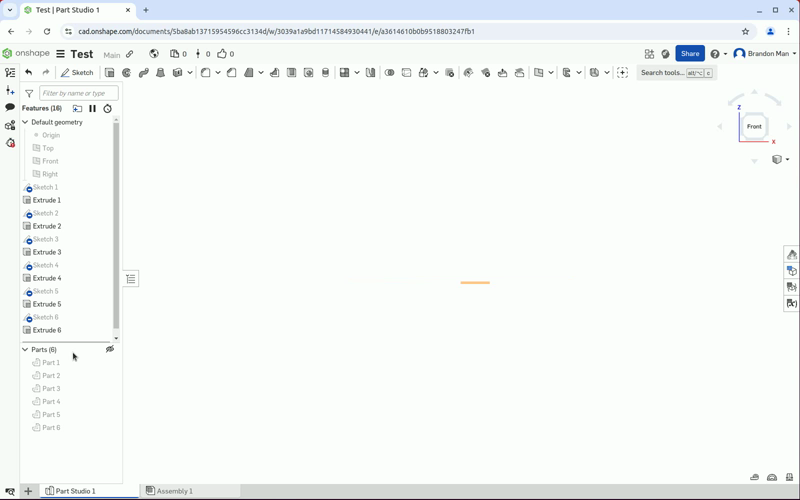
key(space)
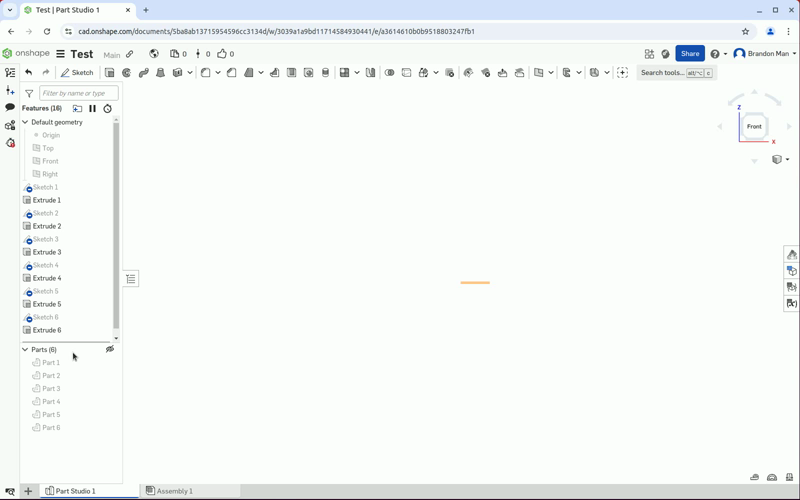
key_down(shift)
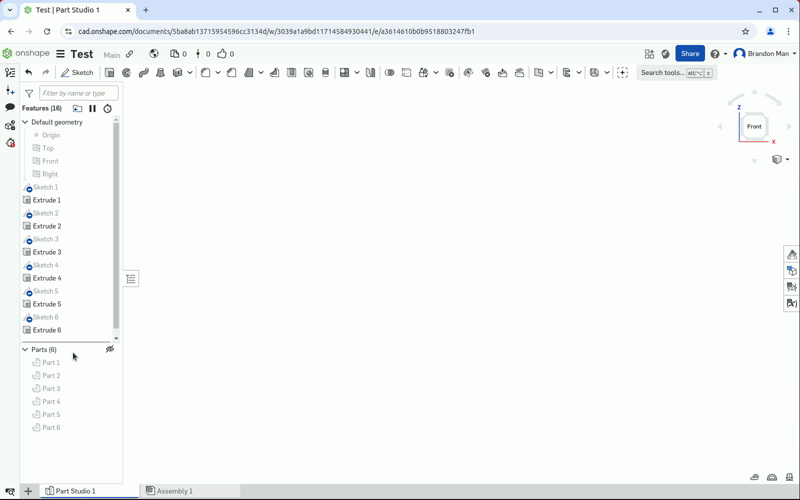
key(down)
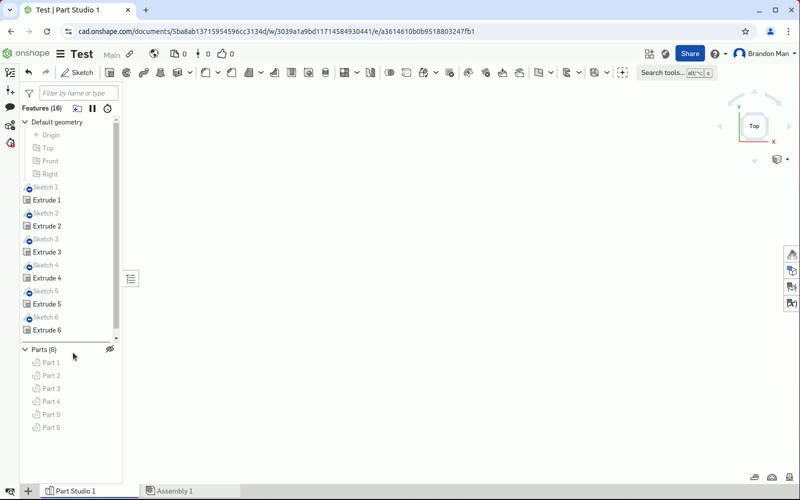
key_up(shift)
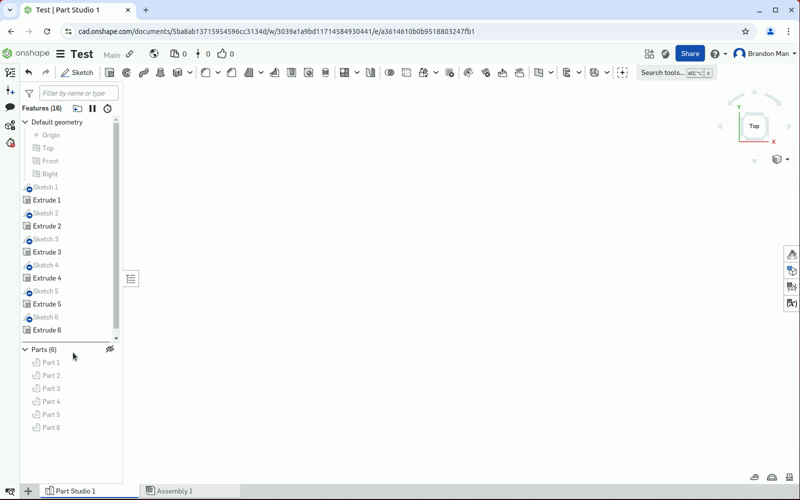
mouse_move(73, 352)
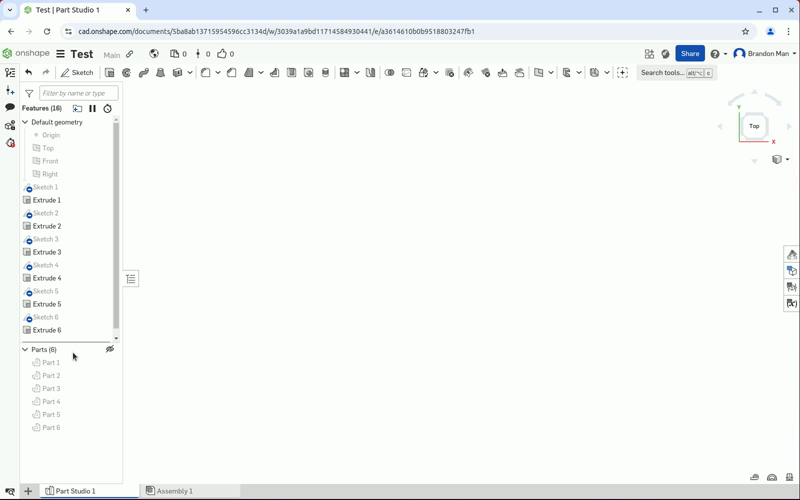
key(shift+y)
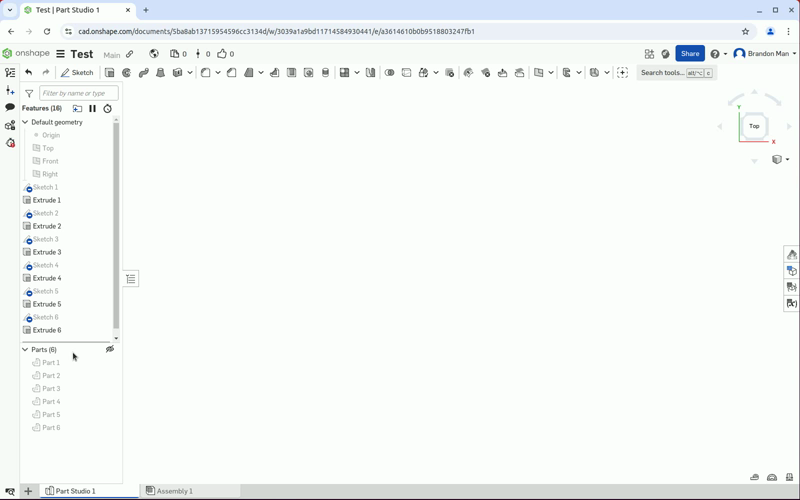
key(shift+s)
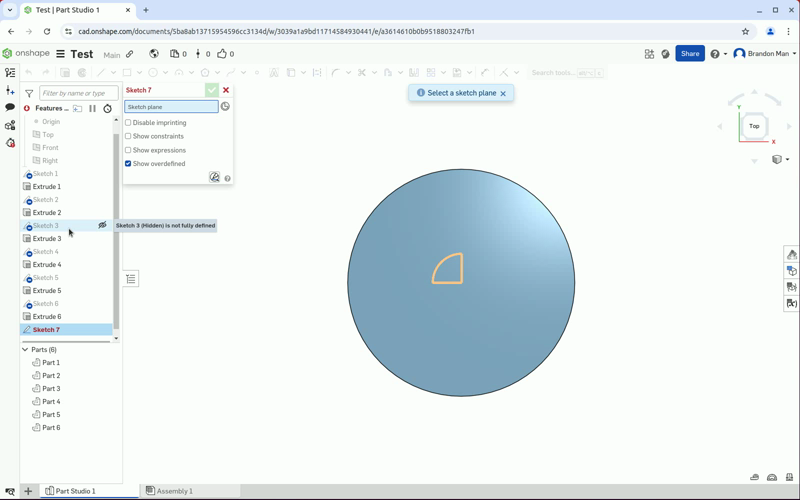
scroll(3)
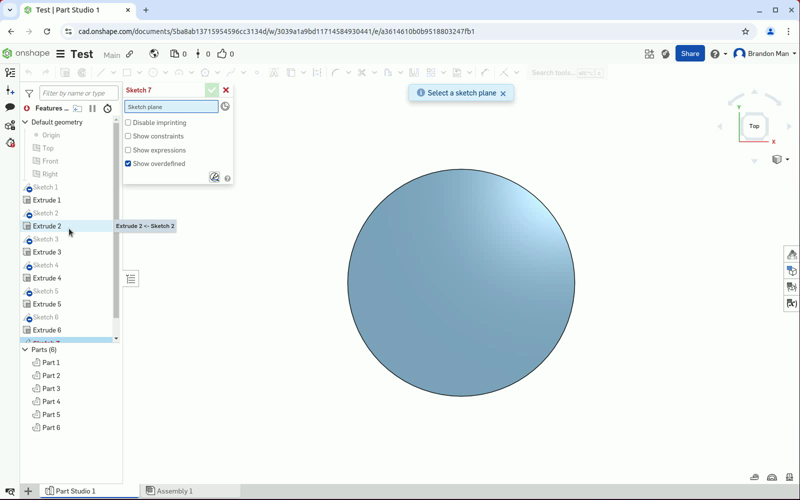
mouse_move(69, 150)
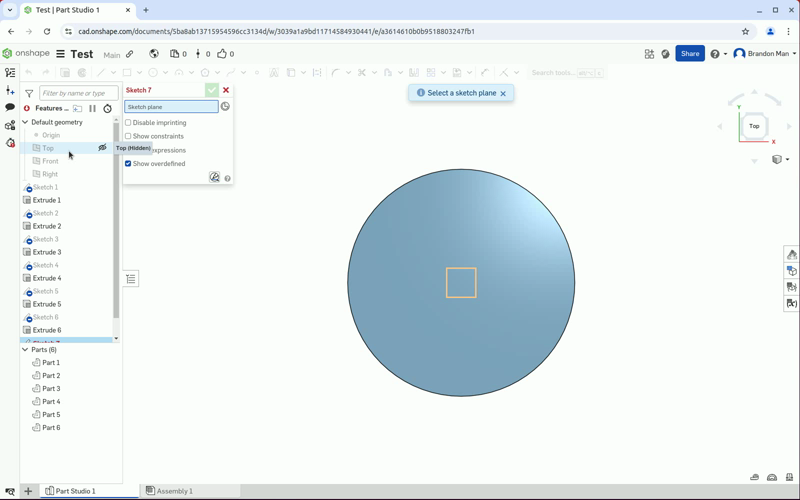
click(69, 150)
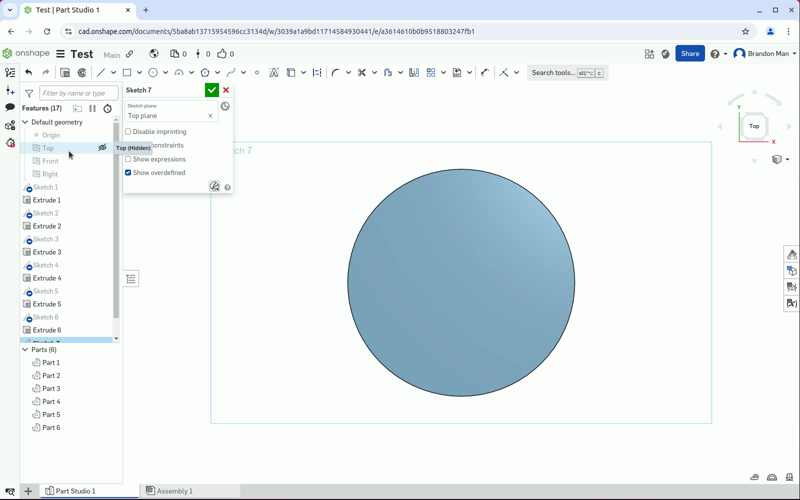
mouse_move(73, 352)
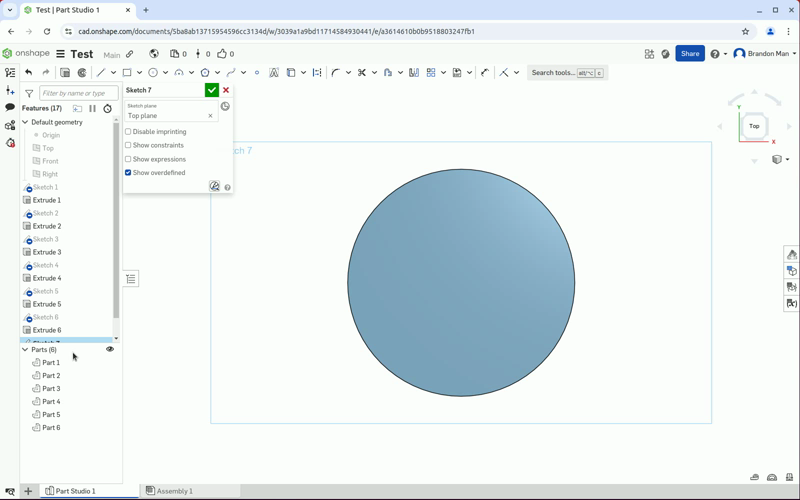
key(y)
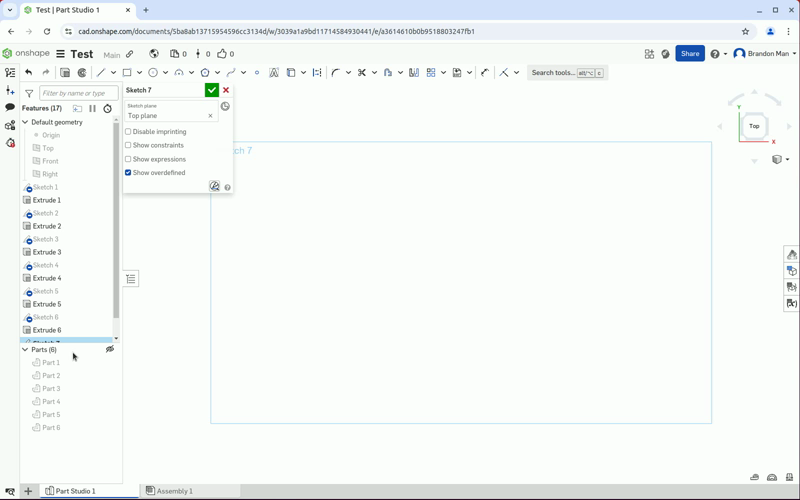
key(a)
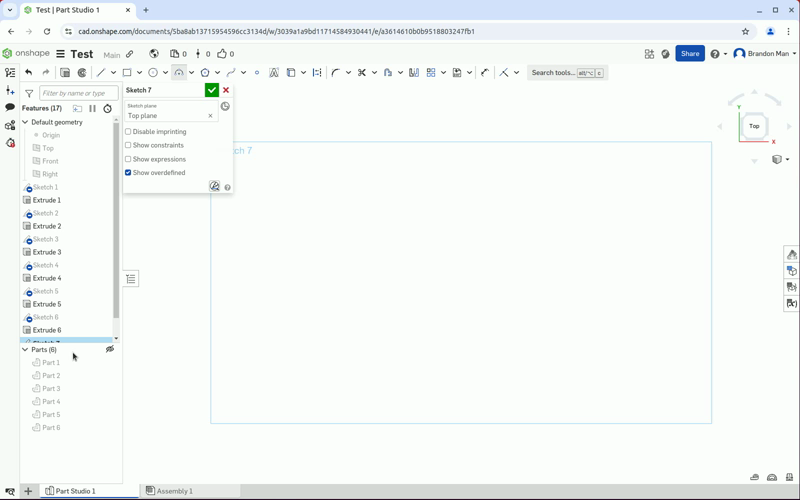
key_down(shift)
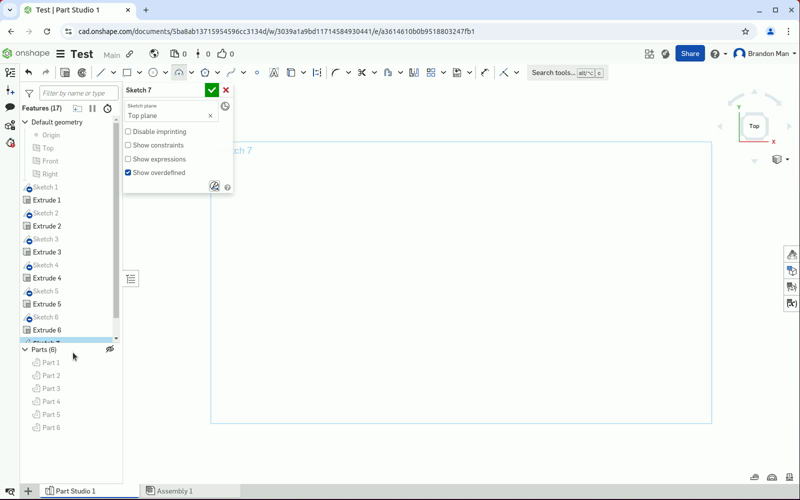
mouse_move(460, 345)
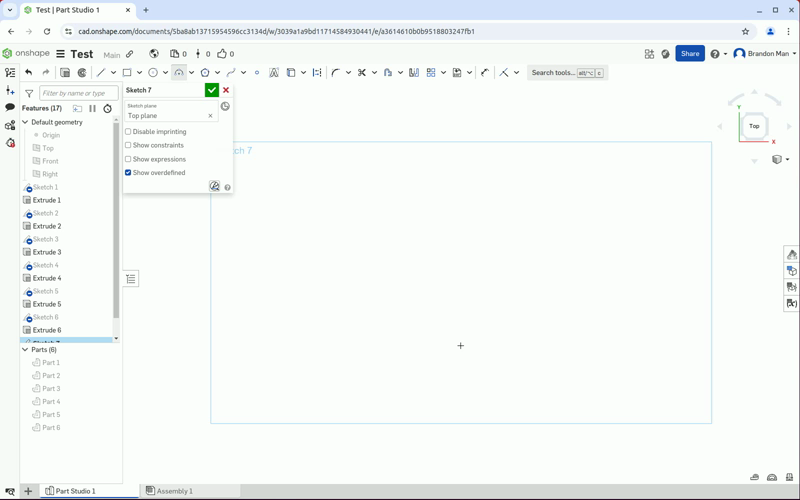
click(460, 345)
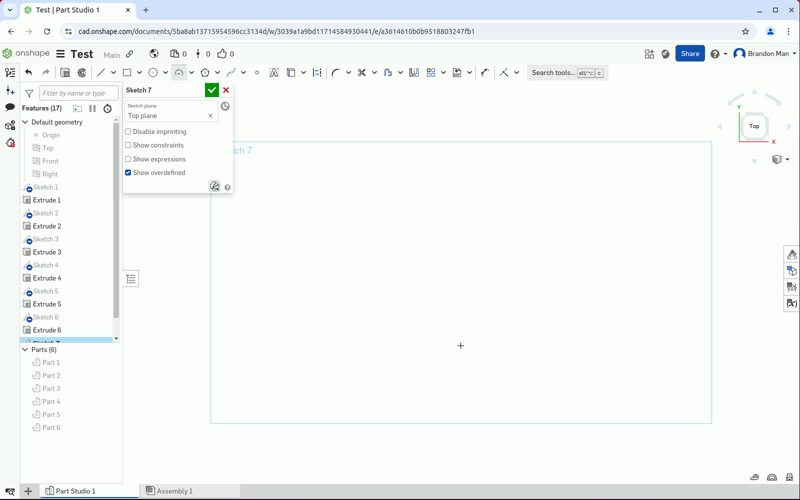
key_up(shift)
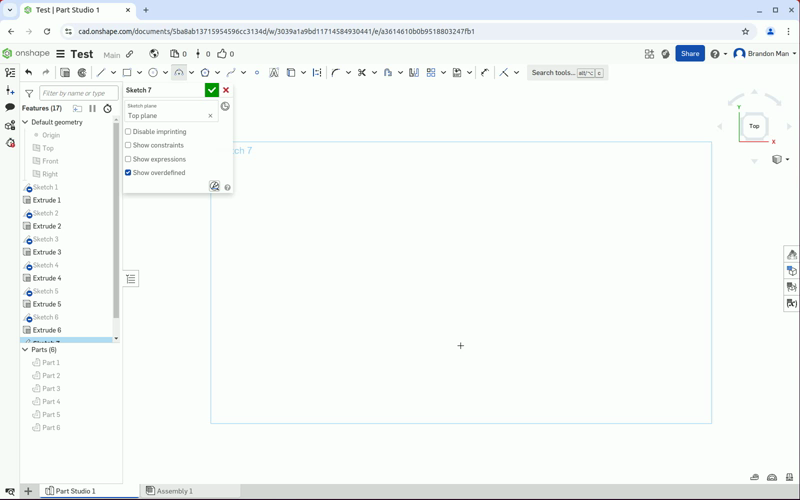
key_down(shift)
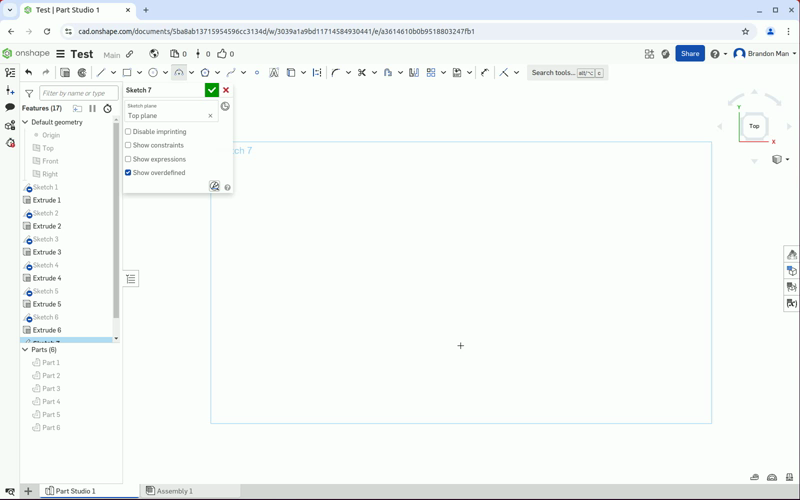
mouse_move(523, 282)
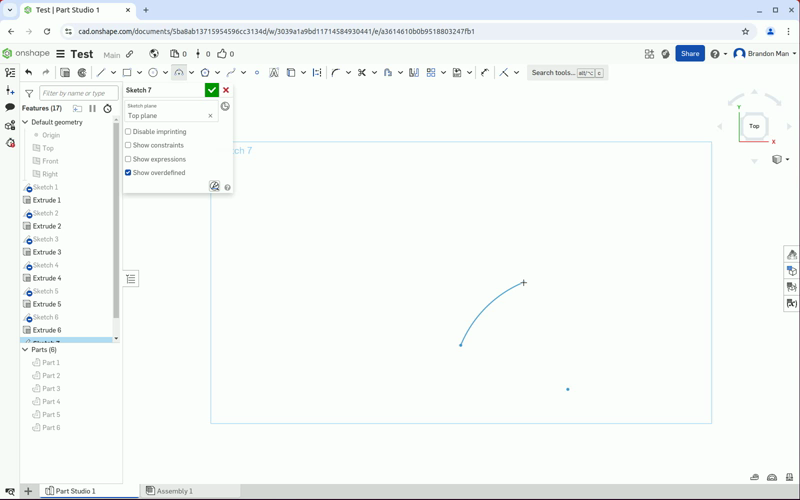
click(523, 282)
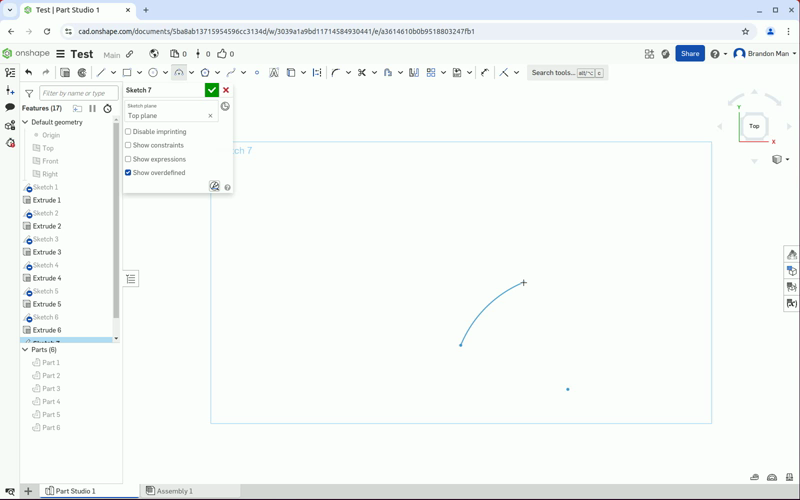
mouse_move(505, 326)
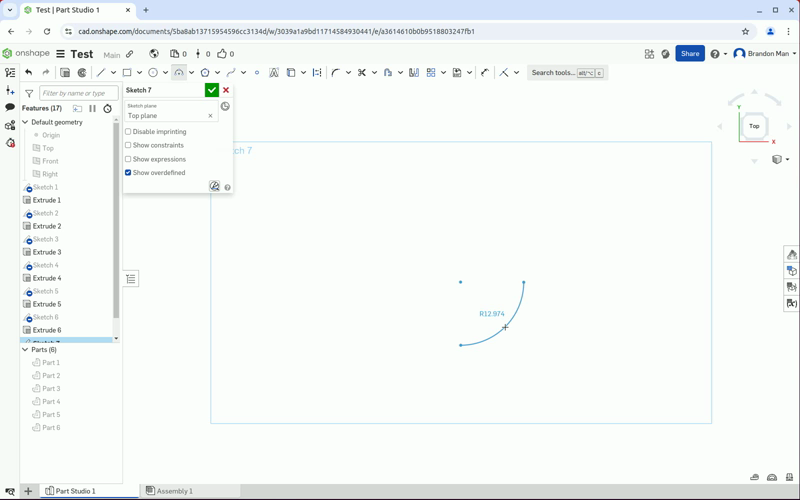
click(505, 326)
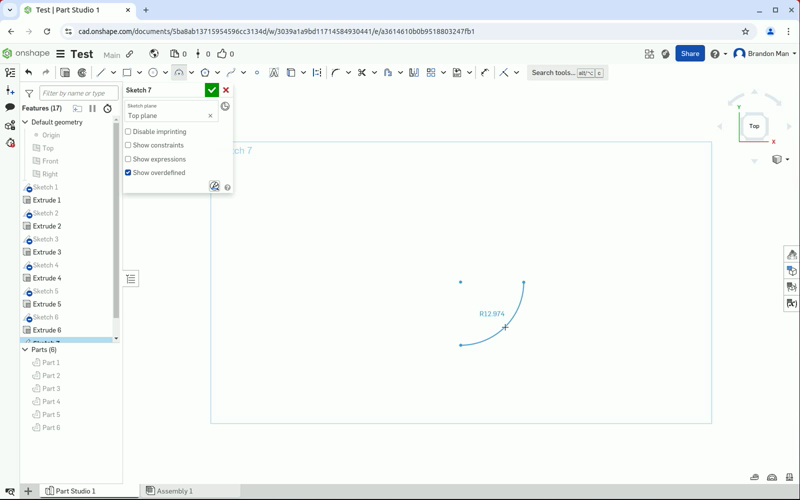
key_up(shift)
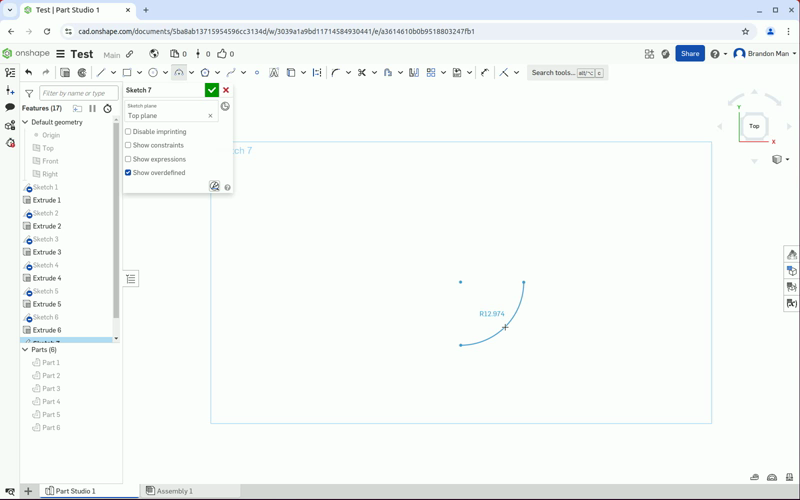
key(esc)
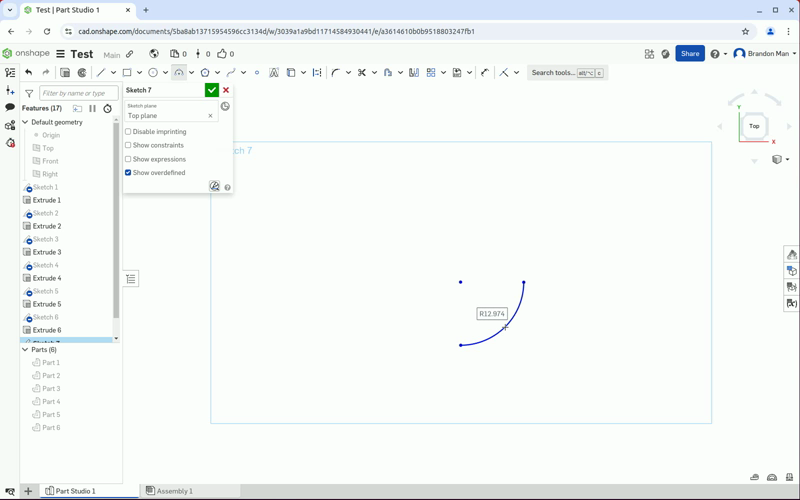
key(l)
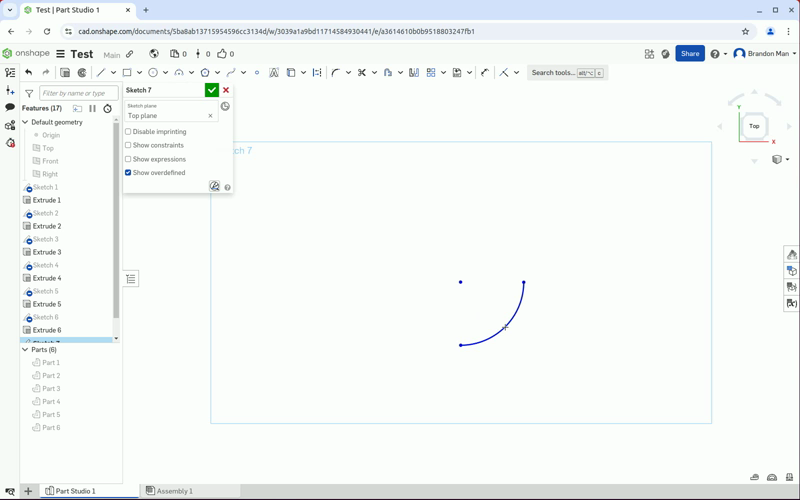
mouse_move(523, 282)
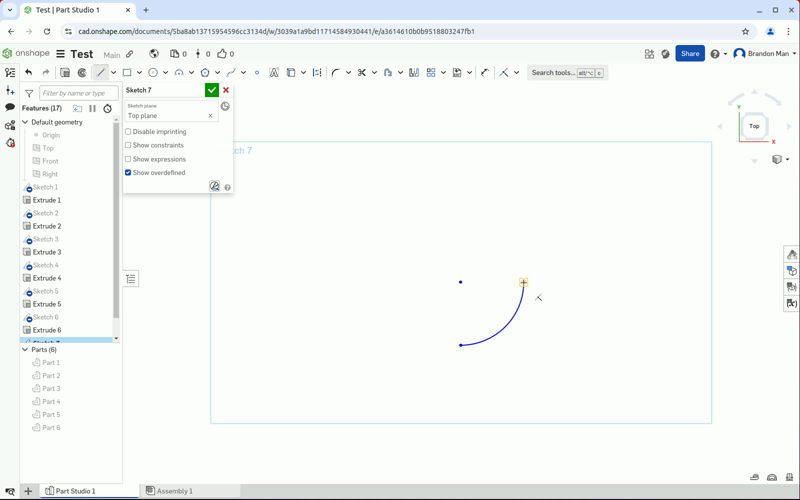
click(523, 282)
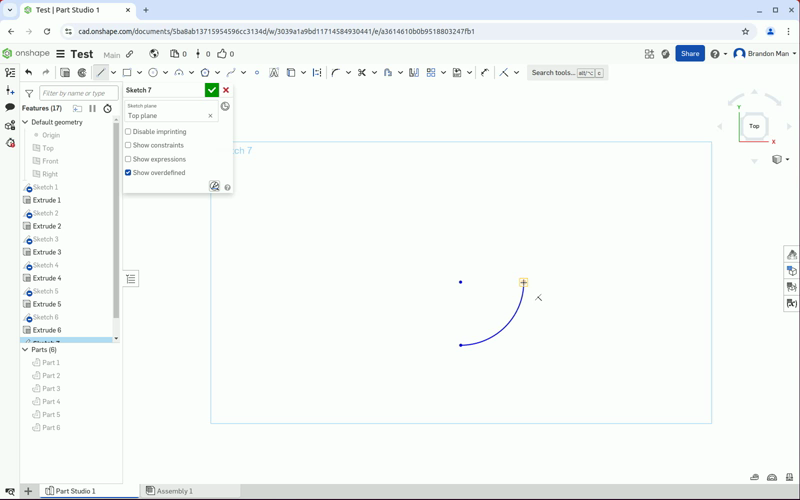
key_down(shift)
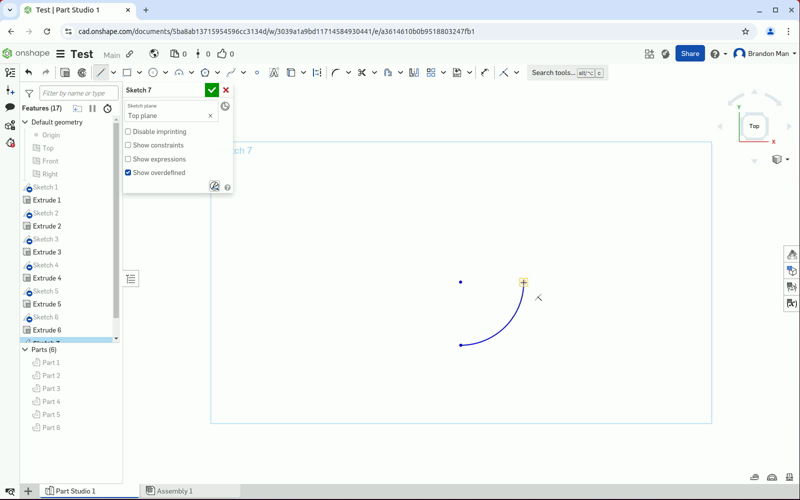
mouse_move(553, 282)
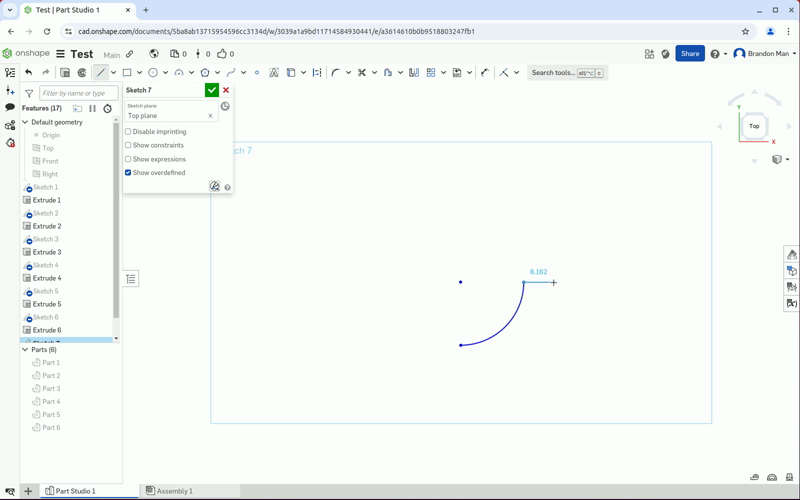
mouse_move(506, 282)
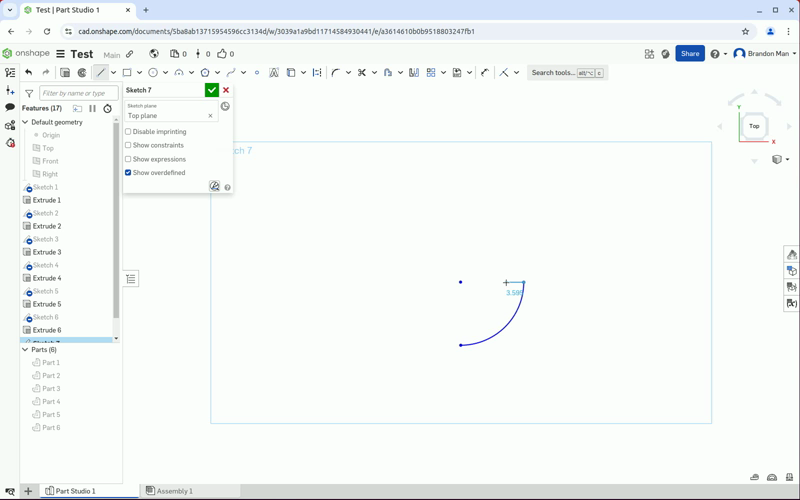
click(506, 282)
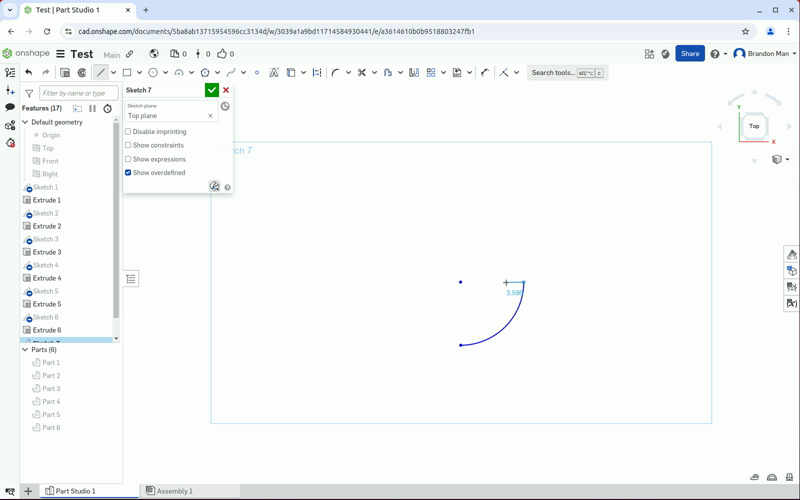
key_up(shift)
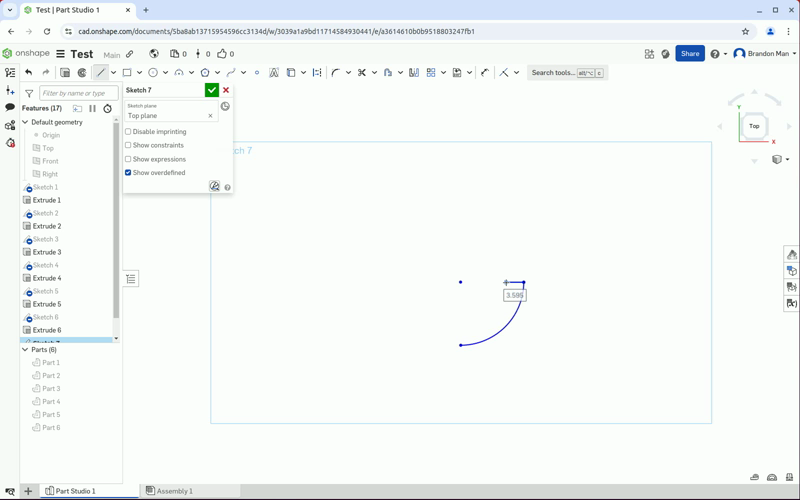
key(esc)
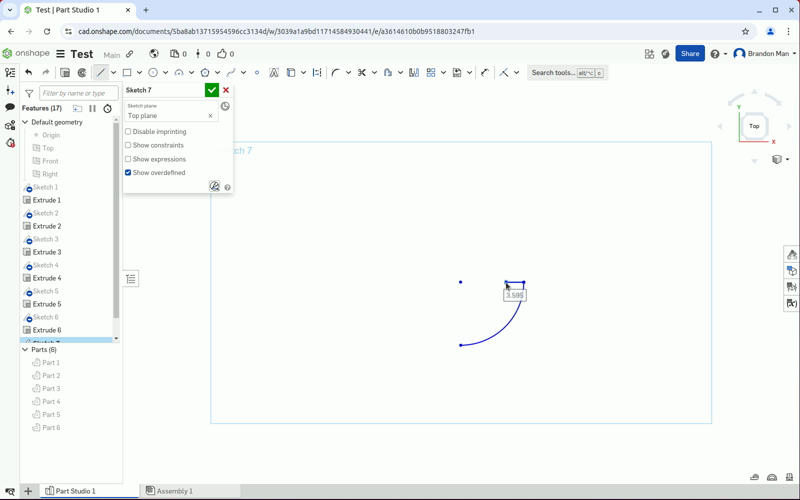
key(a)
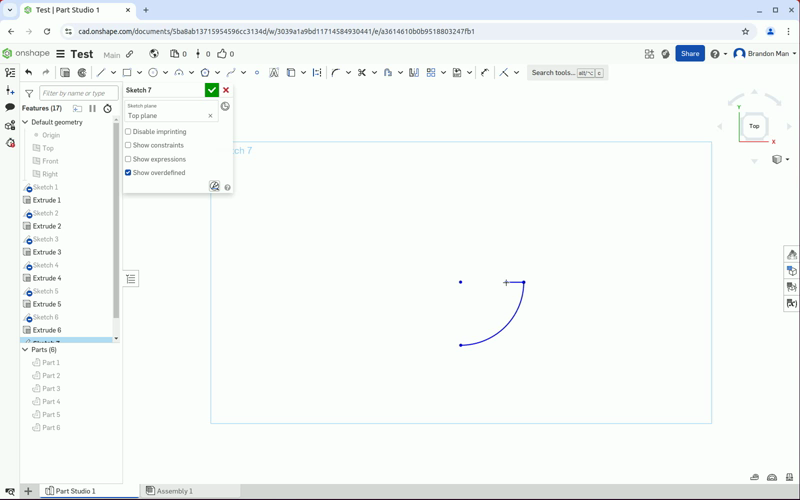
mouse_move(506, 282)
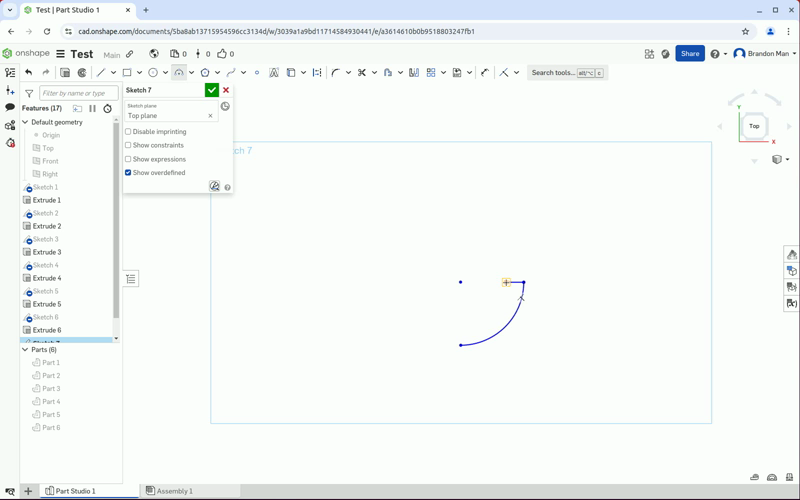
click(506, 282)
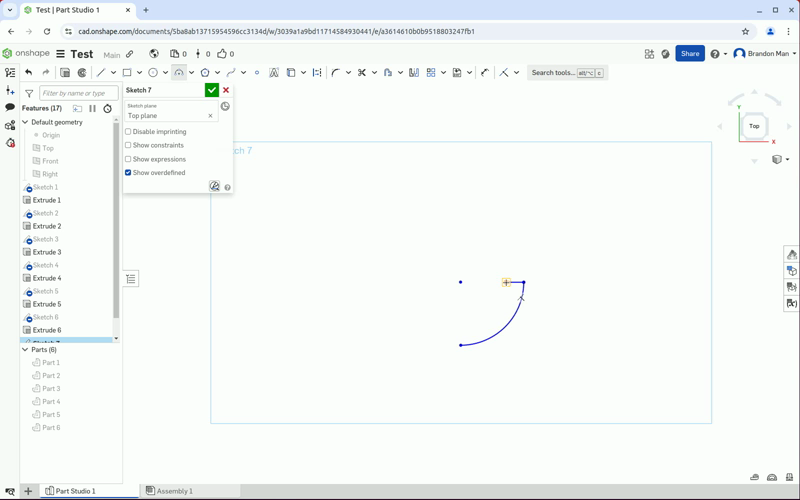
key_down(shift)
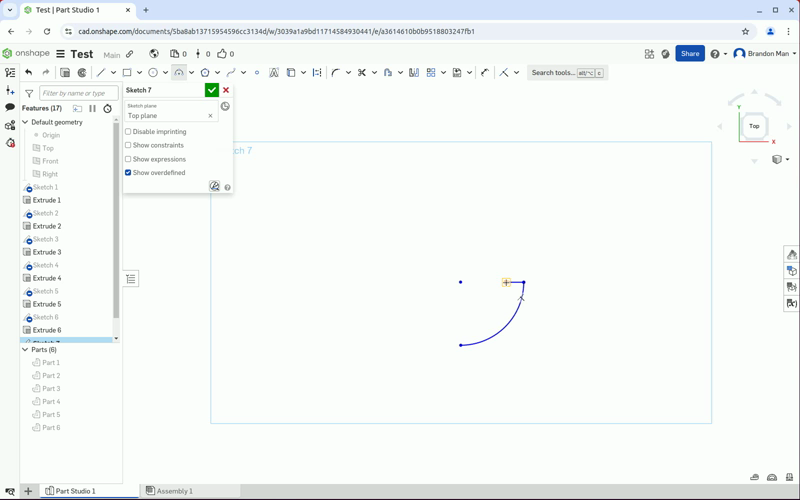
mouse_move(460, 327)
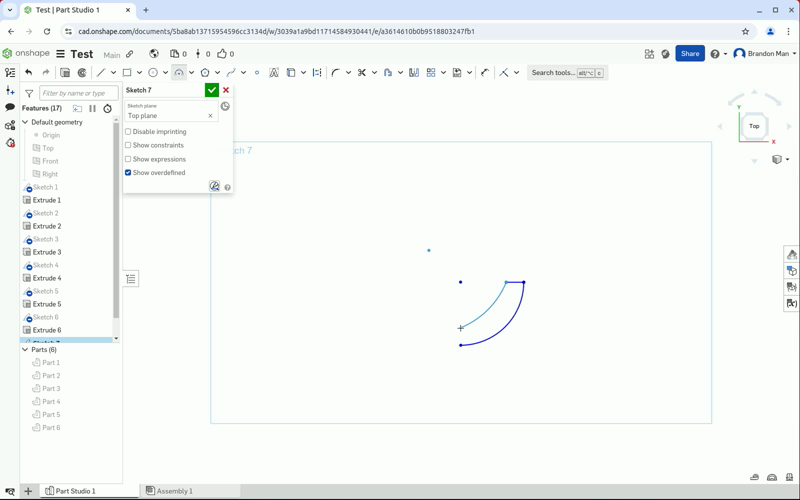
click(460, 327)
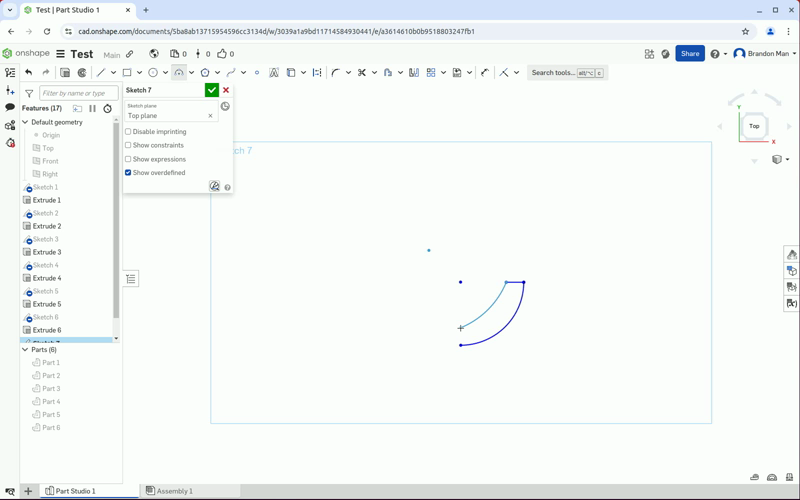
mouse_move(492, 314)
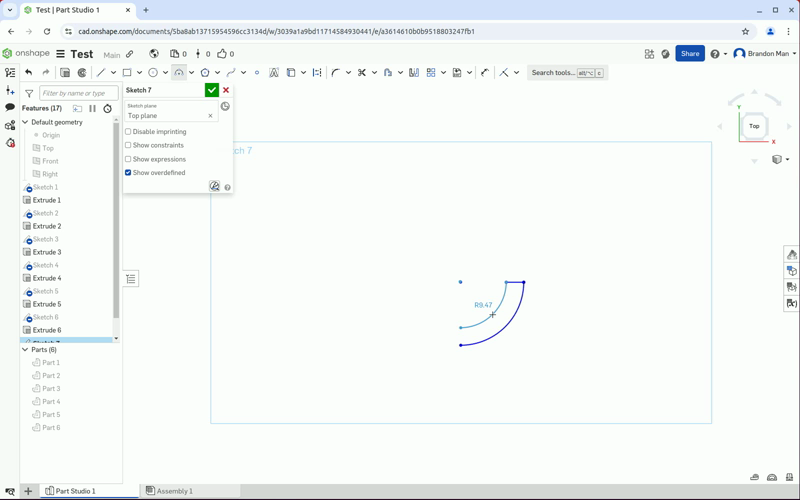
click(492, 314)
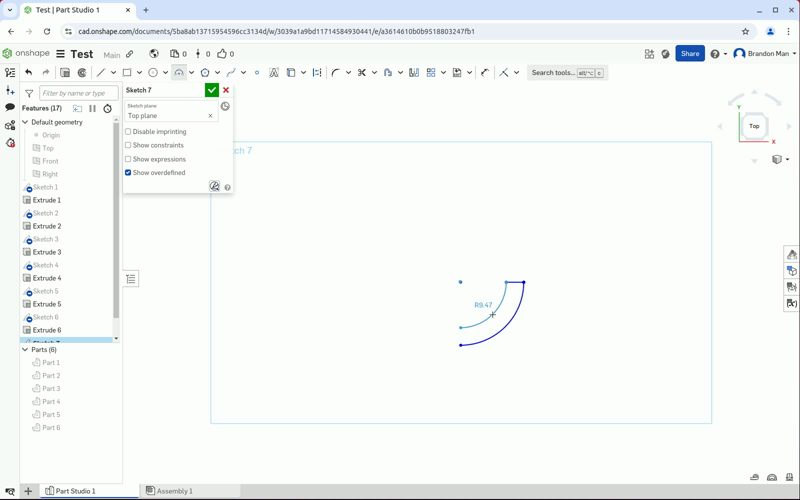
key_up(shift)
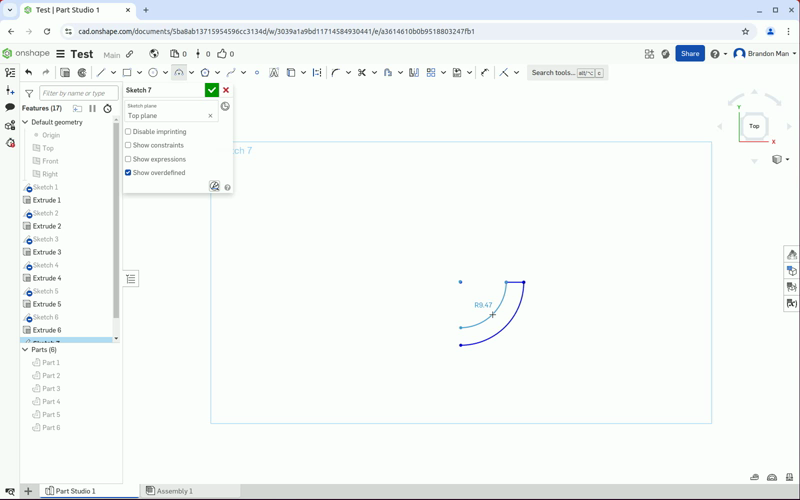
key(esc)
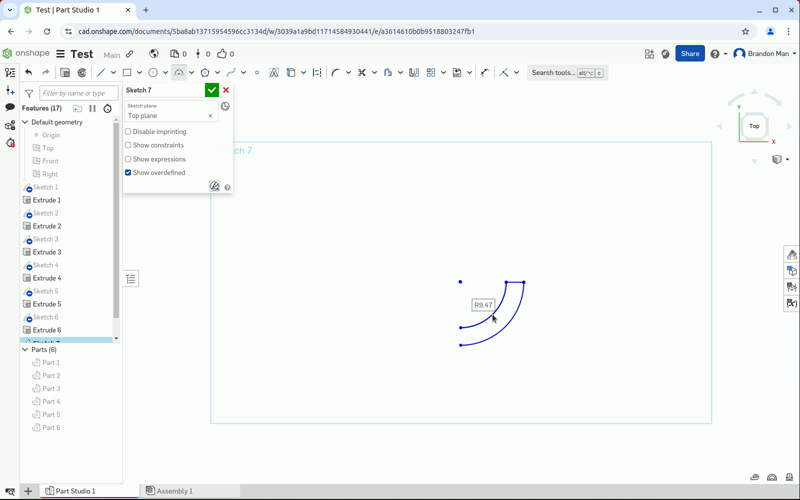
key(l)
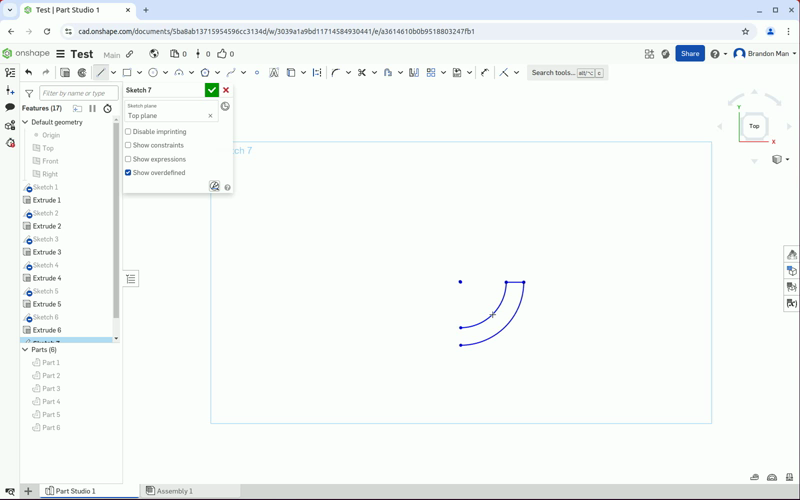
mouse_move(460, 327)
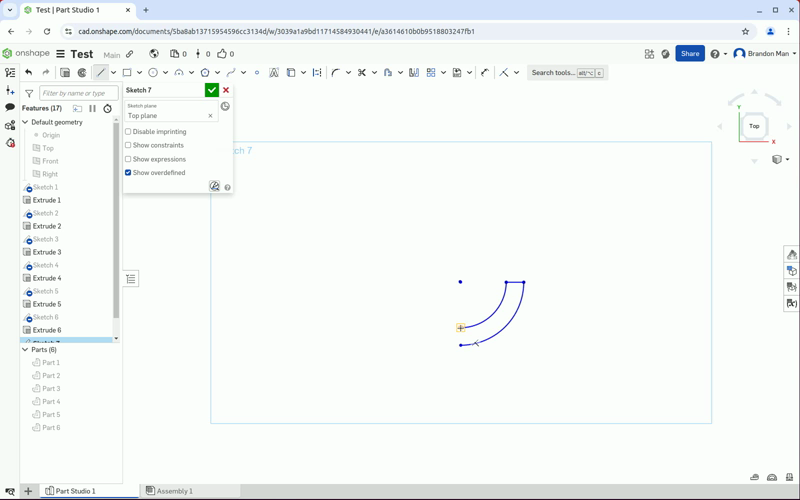
click(460, 327)
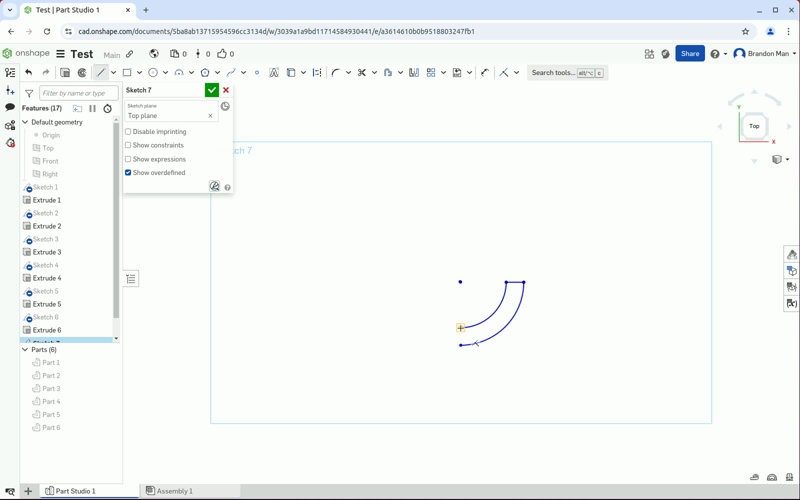
mouse_move(490, 327)
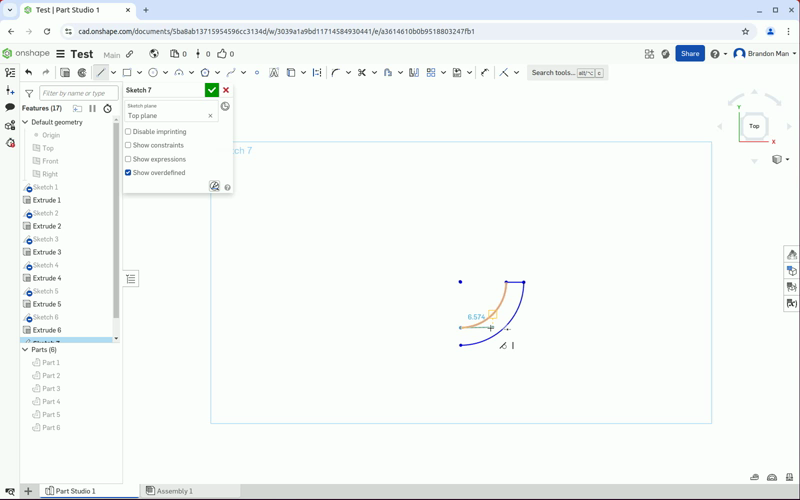
key_down(shift)
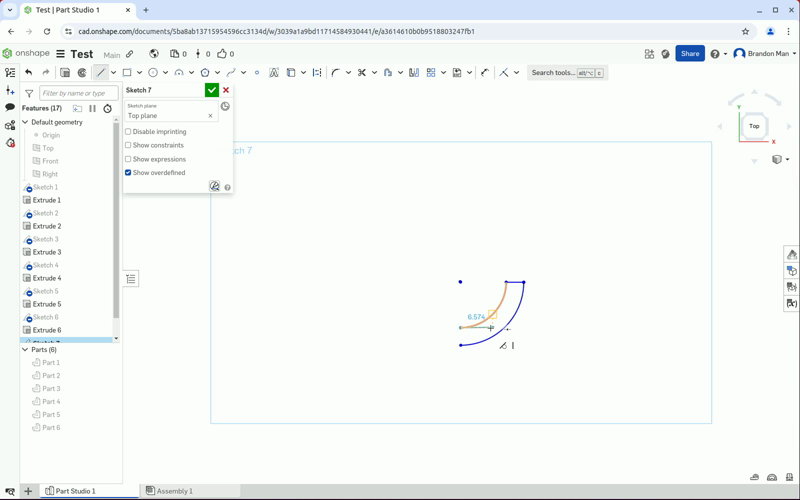
mouse_move(460, 345)
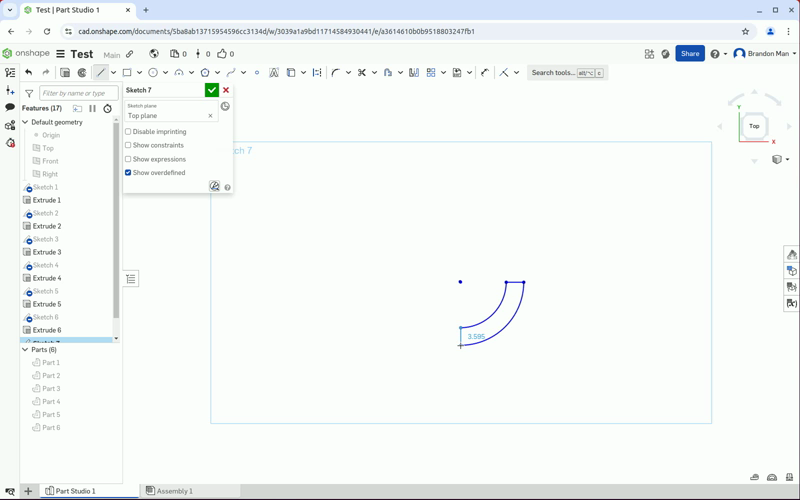
key_up(shift)
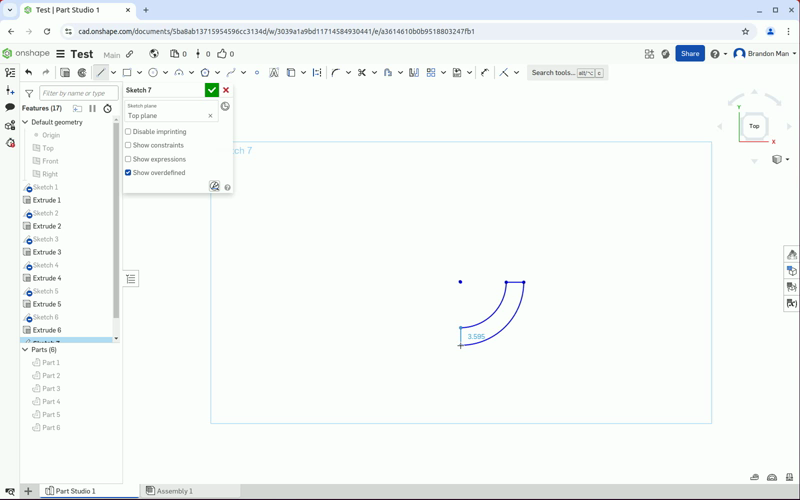
click(460, 345)
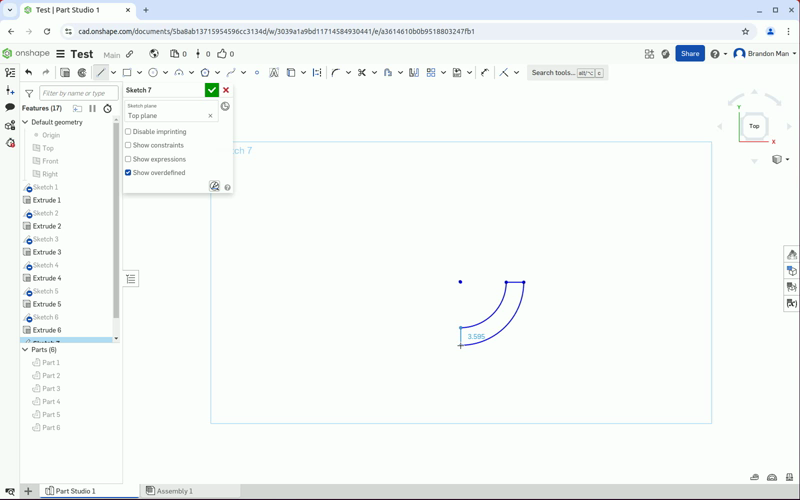
key(esc)
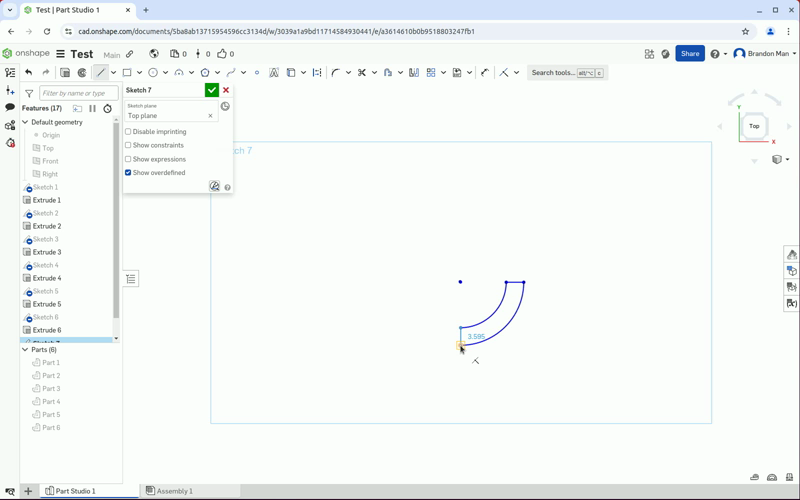
mouse_move(492, 331)
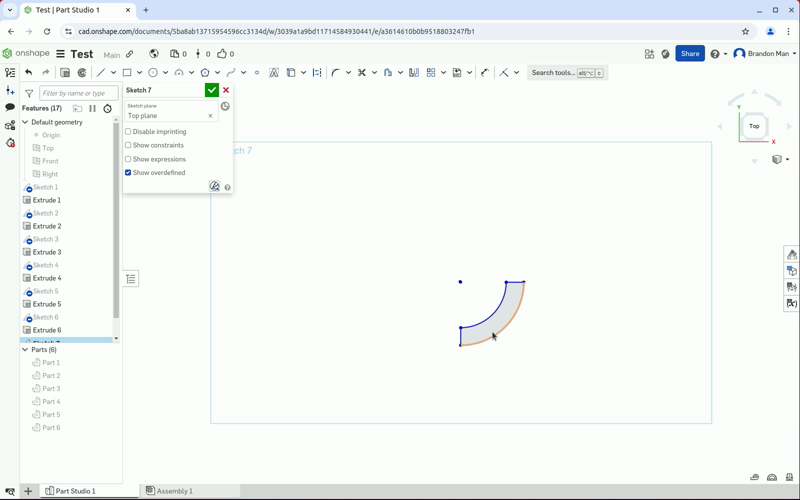
scroll(6)
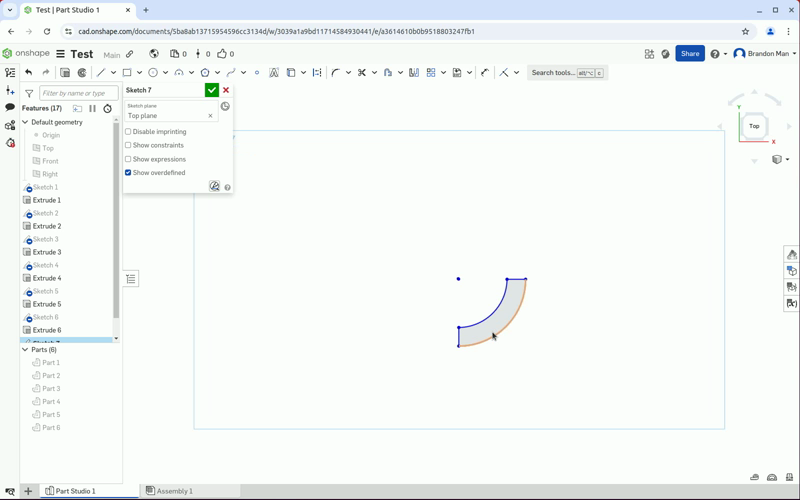
scroll(6)
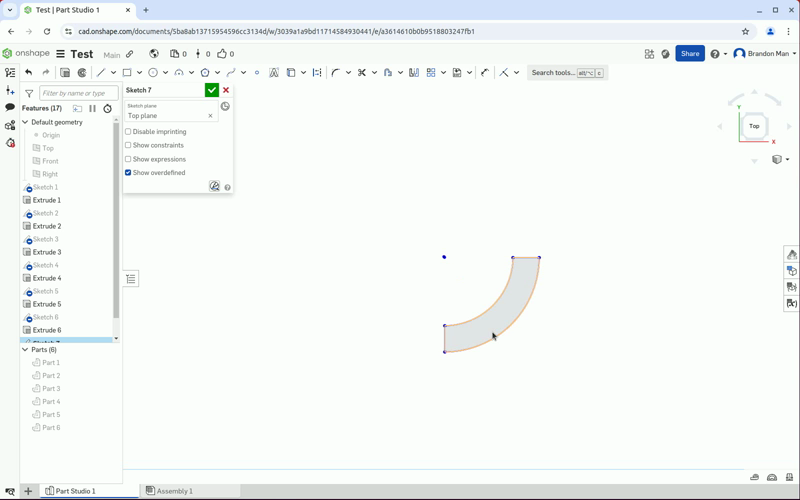
scroll(6)
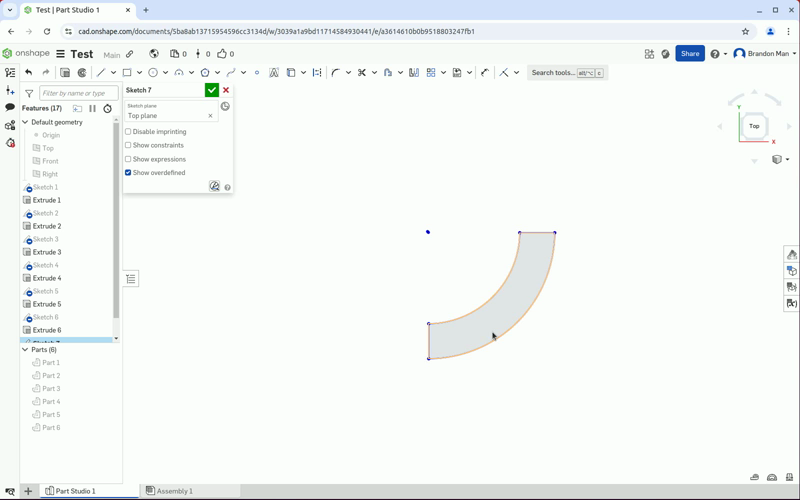
scroll(6)
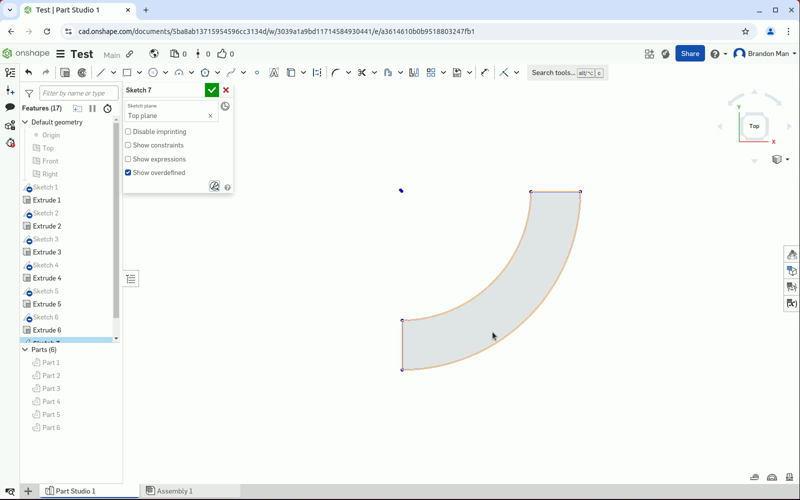
scroll(6)
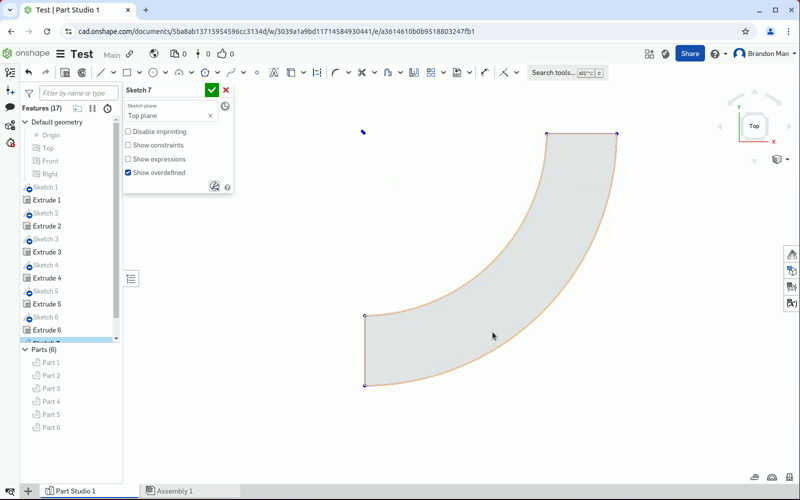
scroll(6)
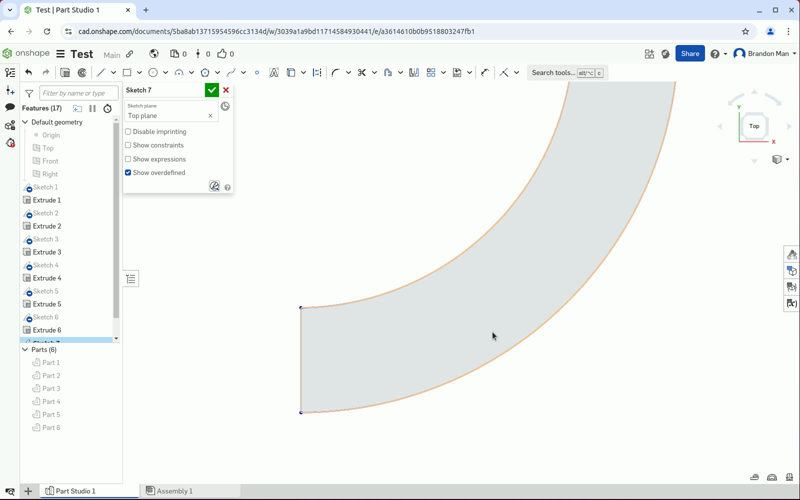
scroll(6)
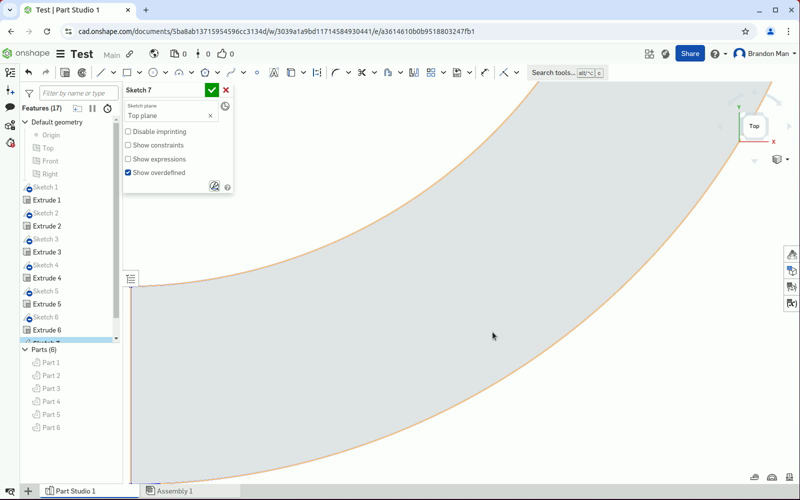
click(492, 331)
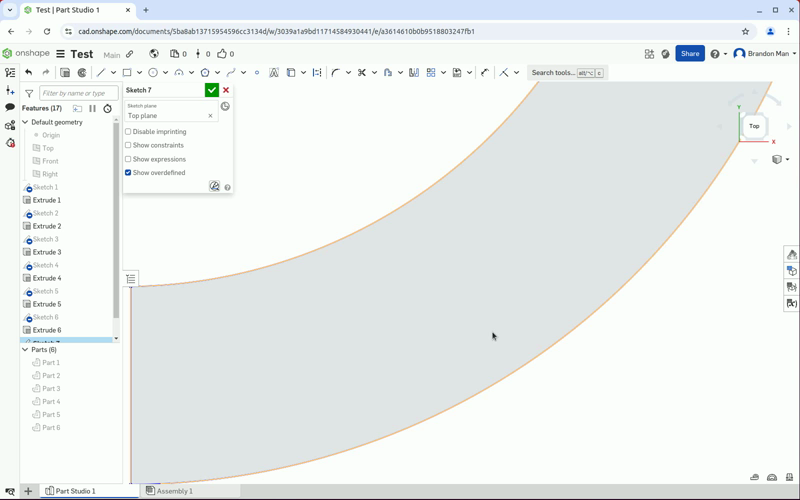
scroll(-6)
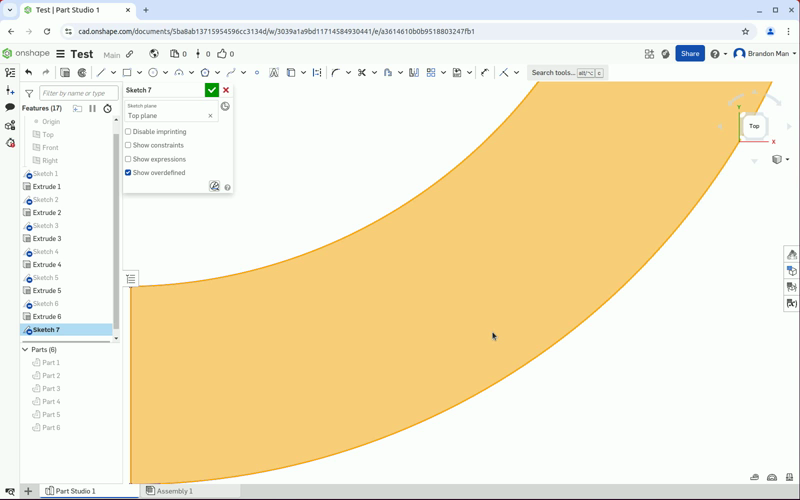
scroll(-6)
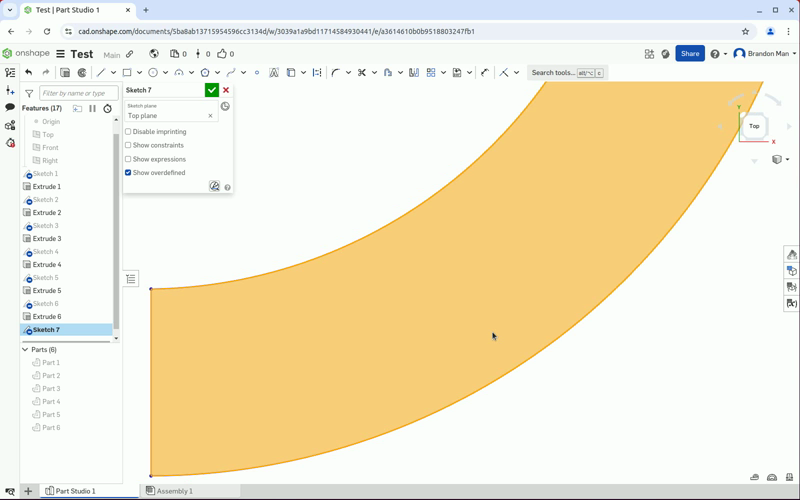
scroll(-6)
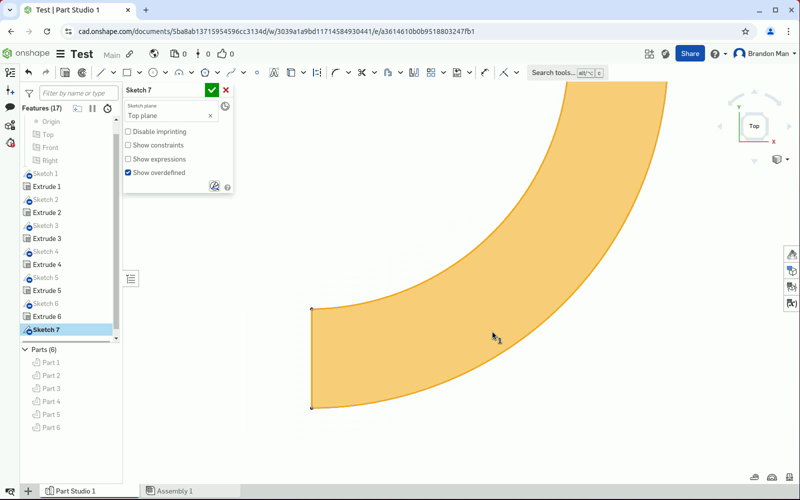
scroll(-6)
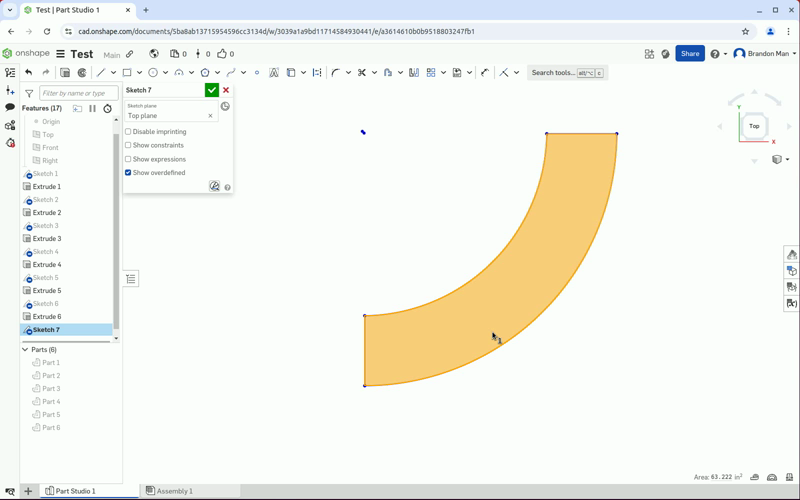
scroll(-6)
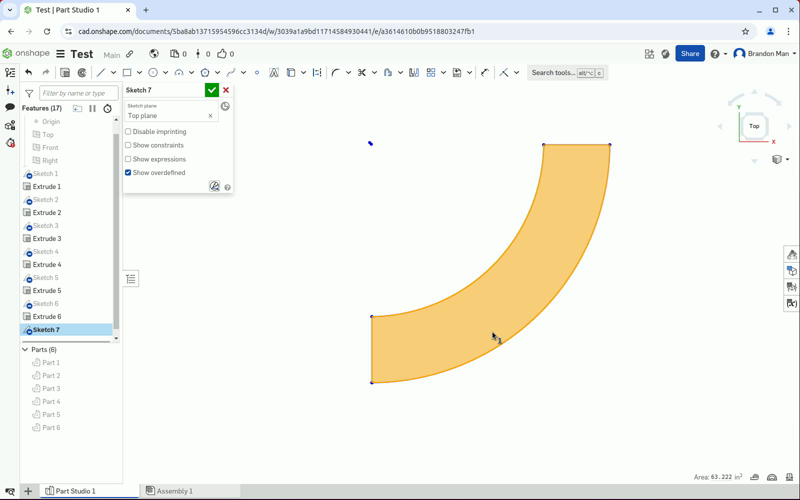
scroll(-6)
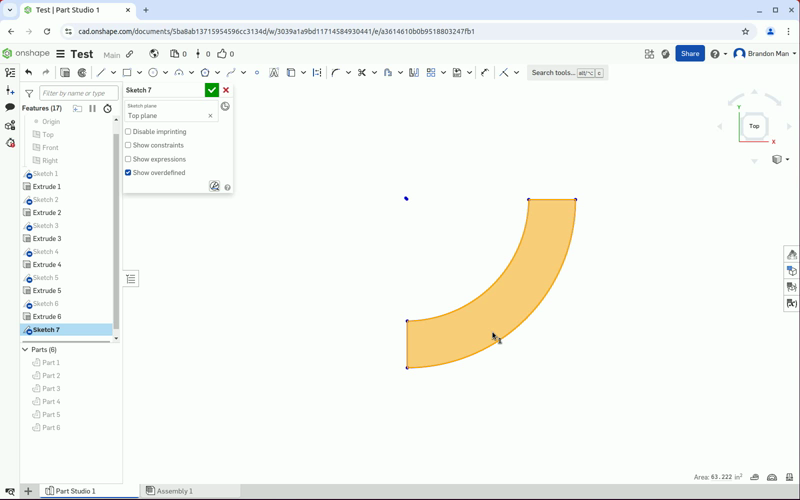
scroll(-6)
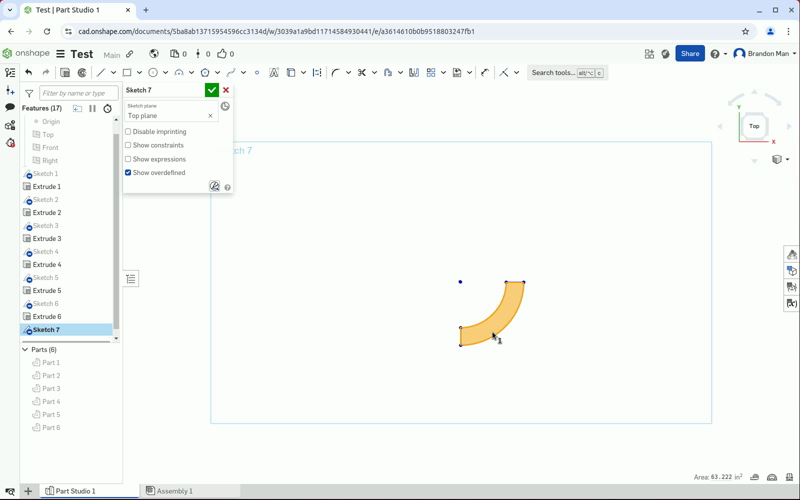
mouse_move(73, 352)
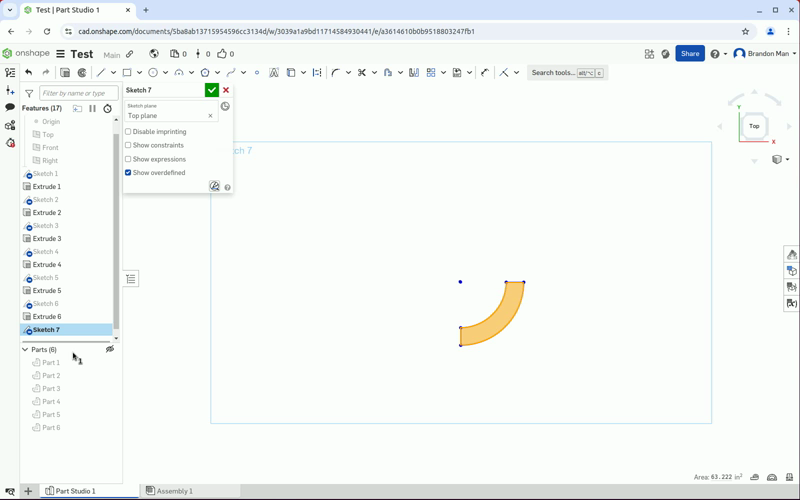
key(shift+y)
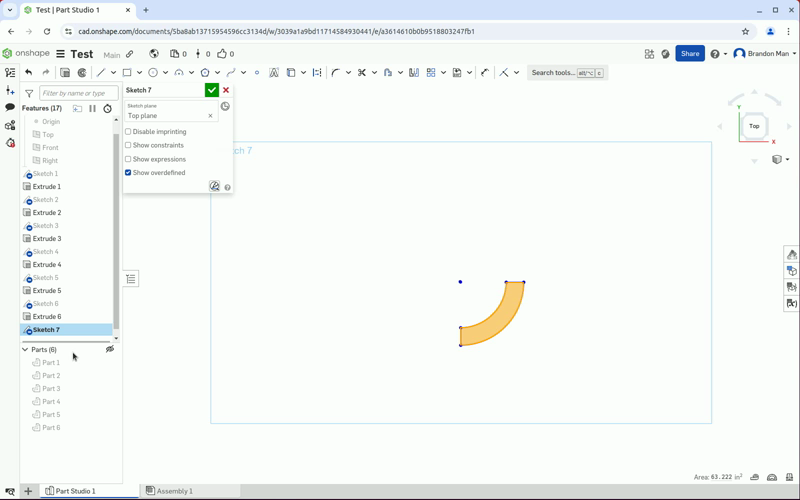
key(shift+e)
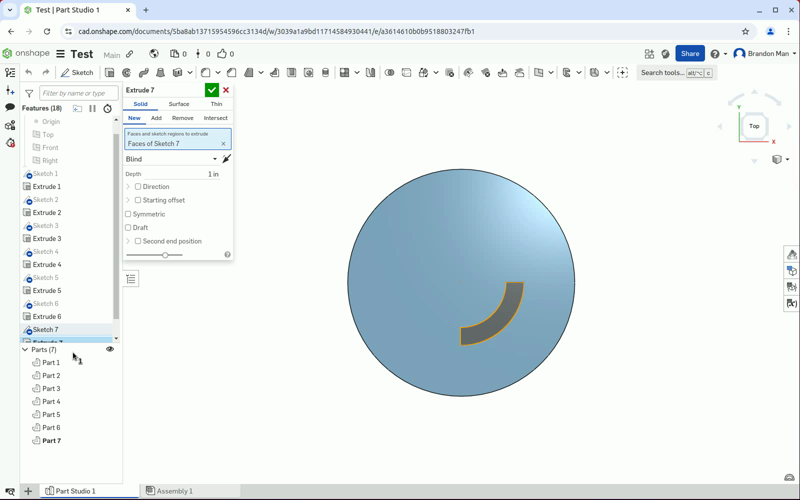
mouse_move(143, 106)
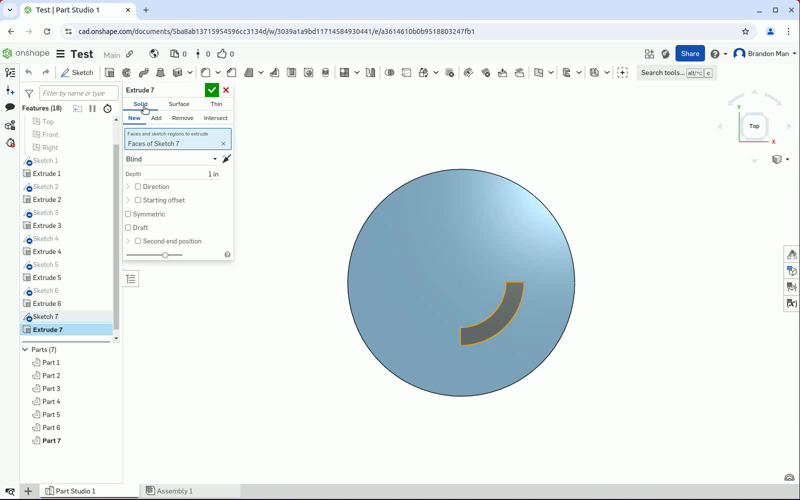
click(143, 106)
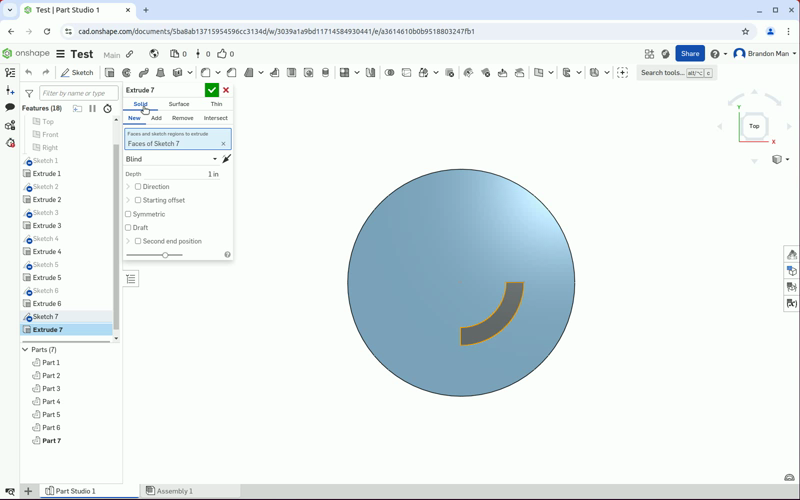
mouse_move(186, 120)
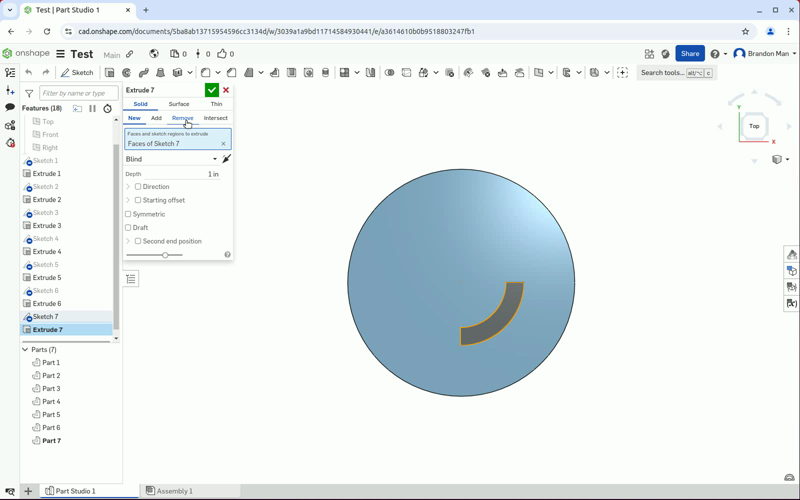
click(186, 120)
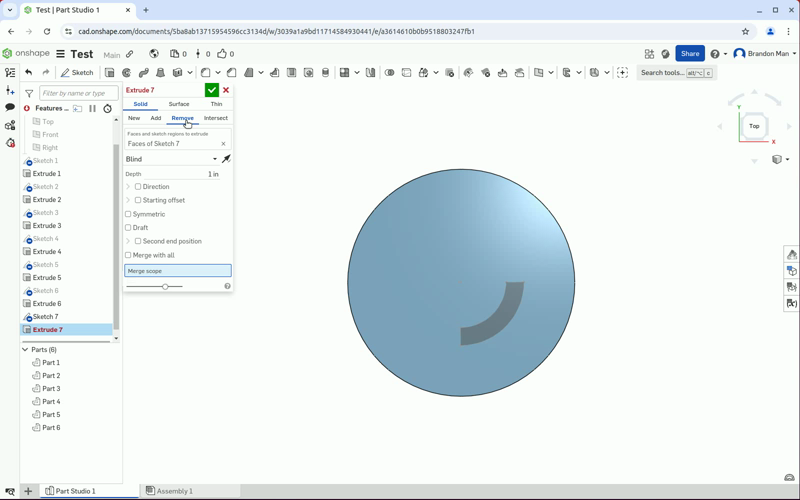
key(tab, 4)
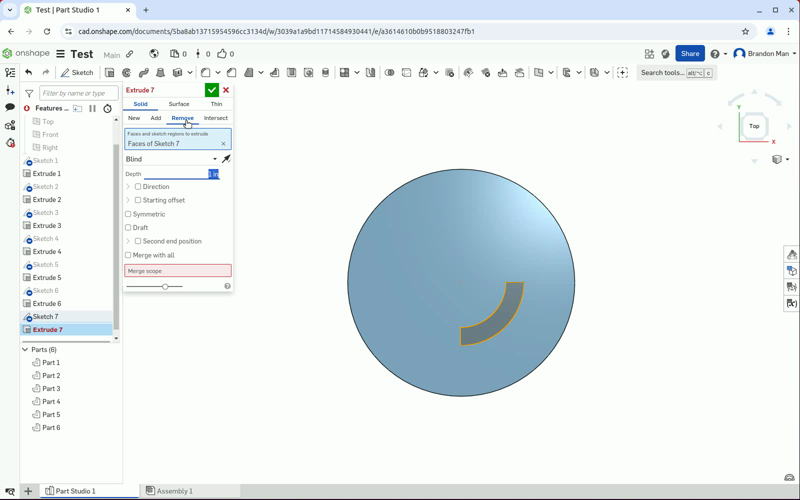
text(11.554)
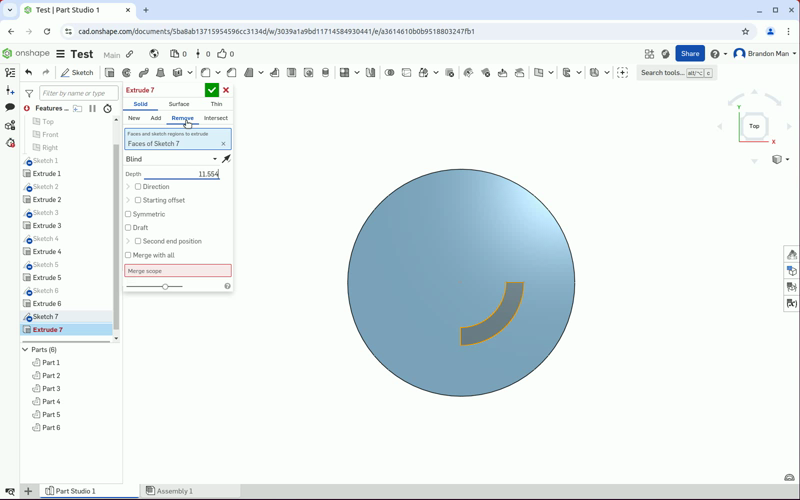
key(tab, 6)
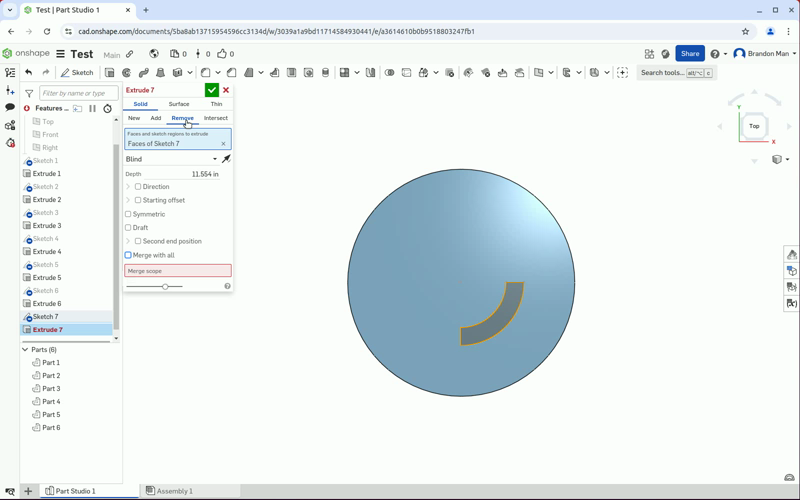
key(space)
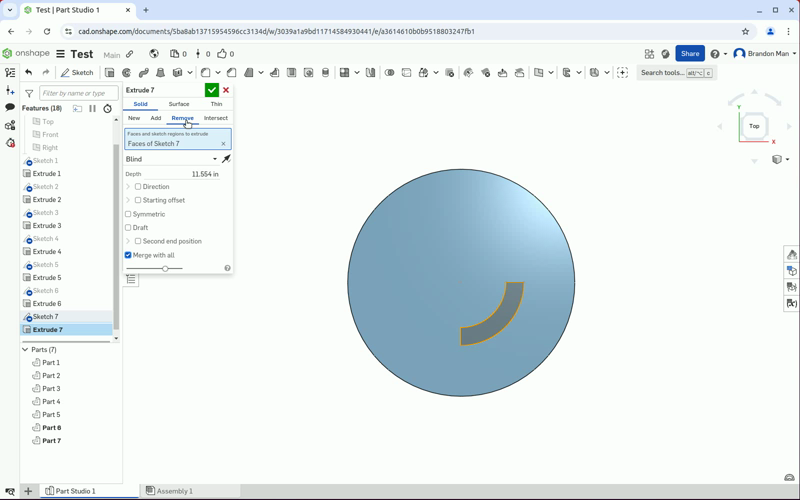
key(enter)
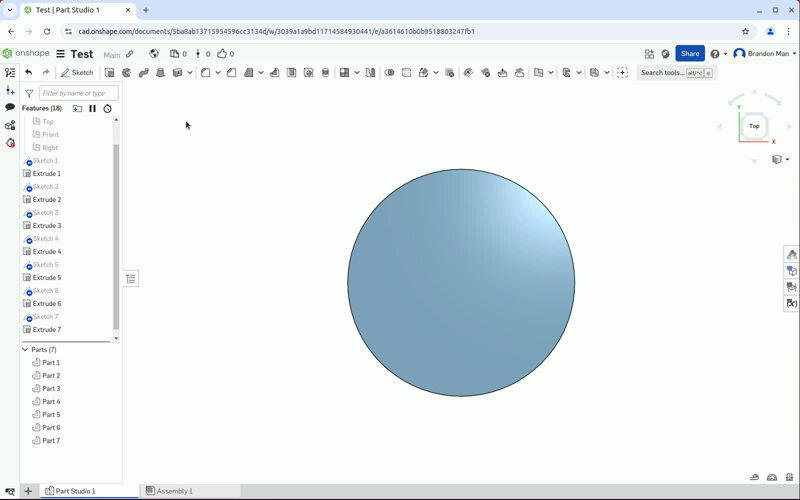
key(shift+h)
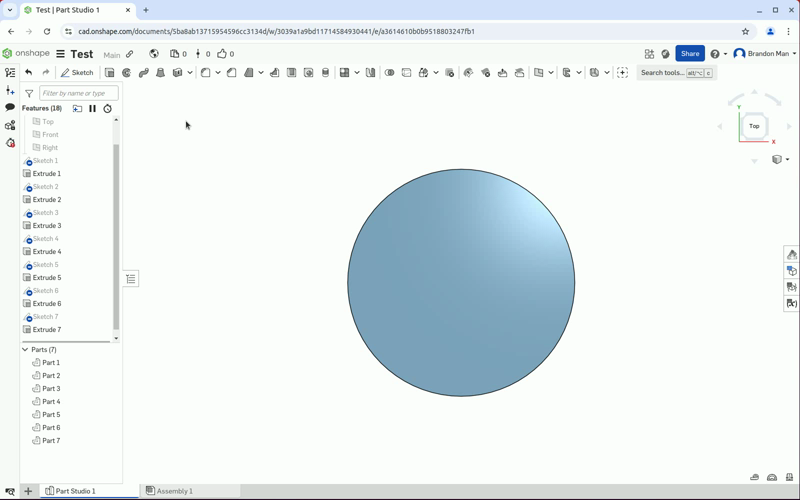
key(shift+h)
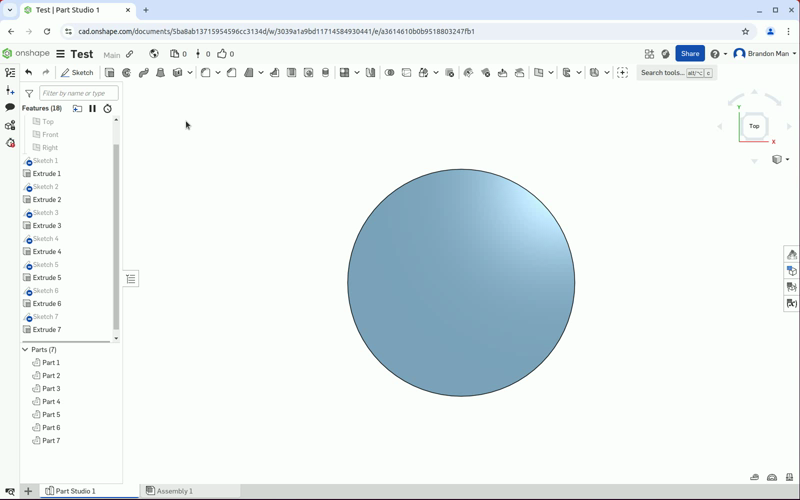
mouse_move(69, 163)
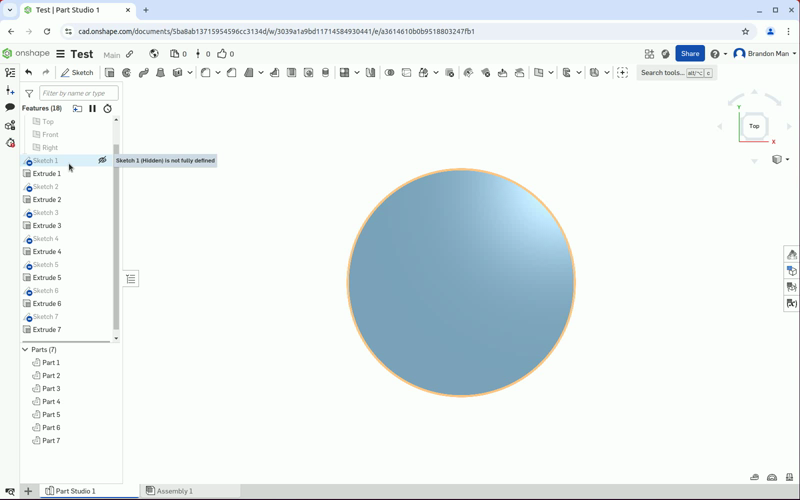
click(69, 163)
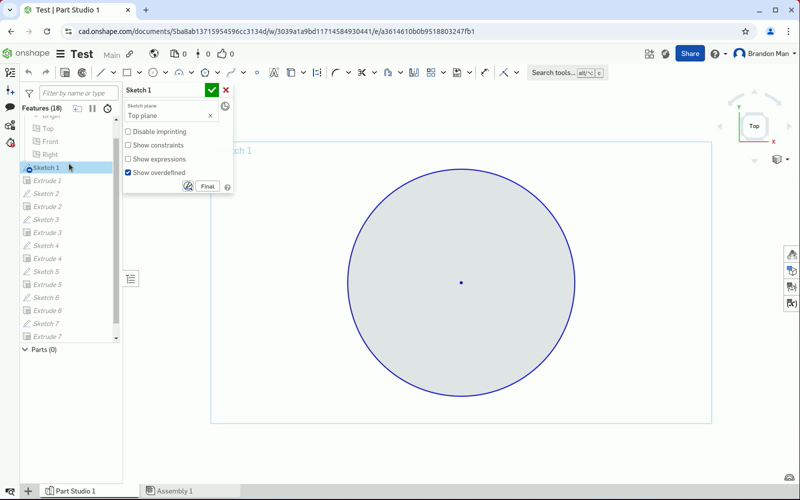
mouse_move(229, 92)
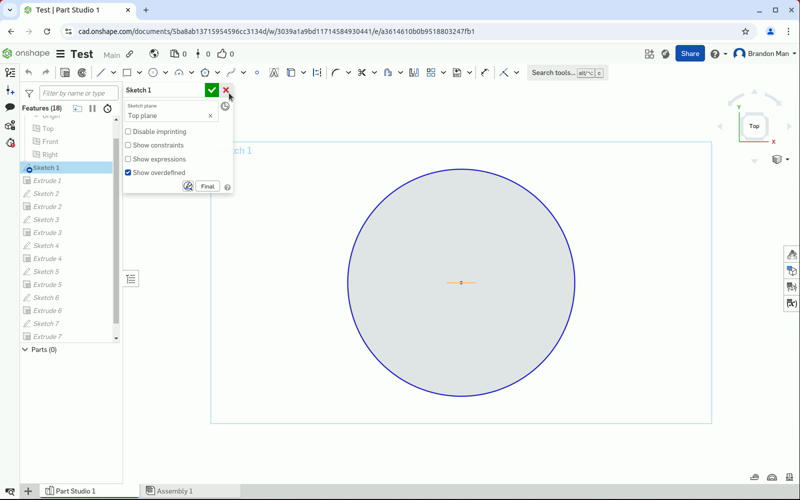
click(229, 92)
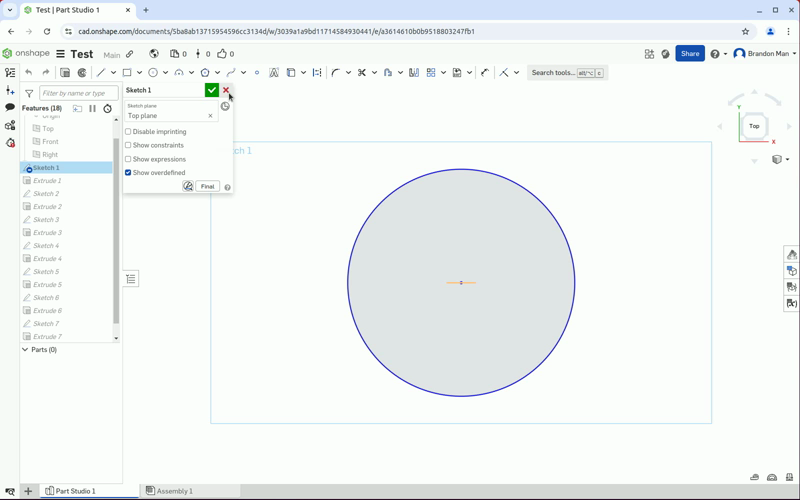
key(shift+s)
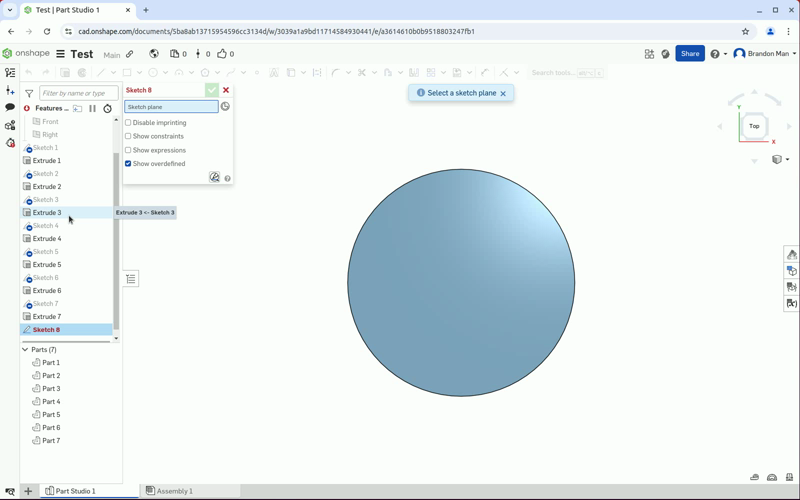
scroll(3)
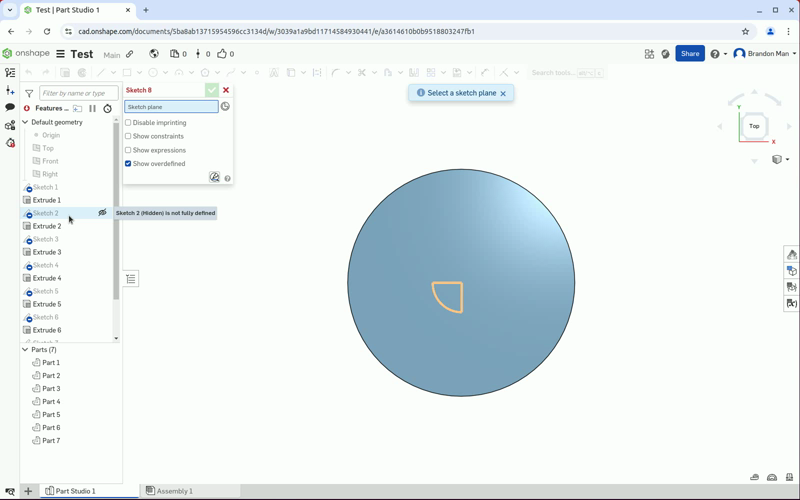
mouse_move(69, 150)
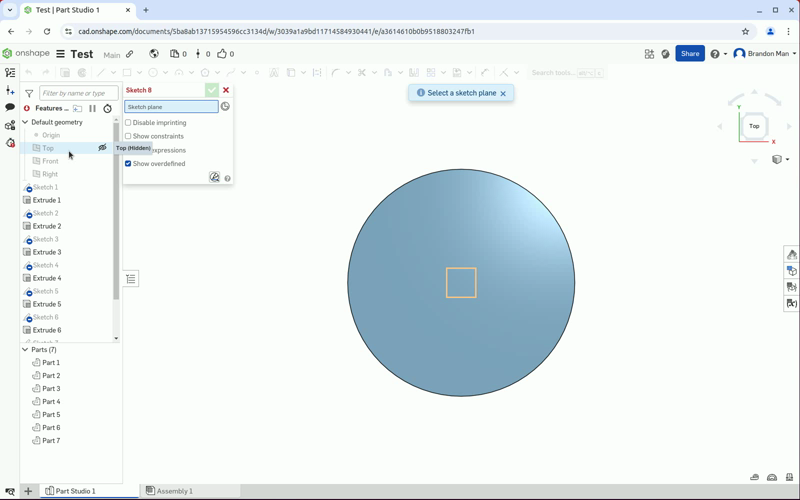
click(69, 150)
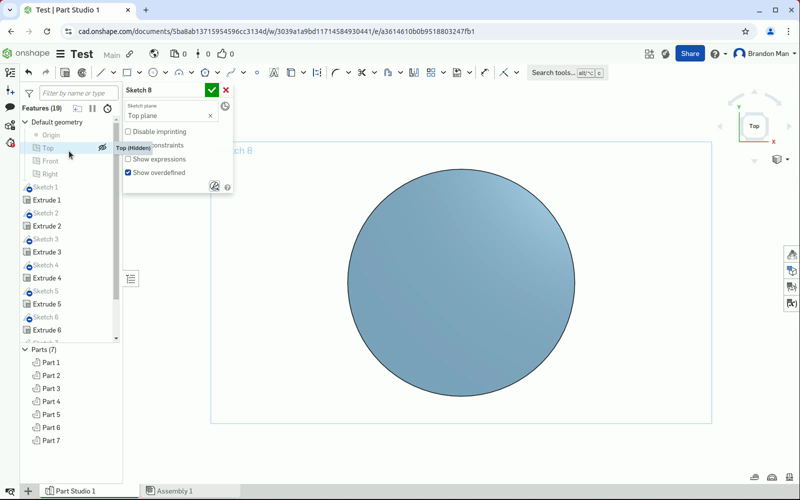
mouse_move(73, 352)
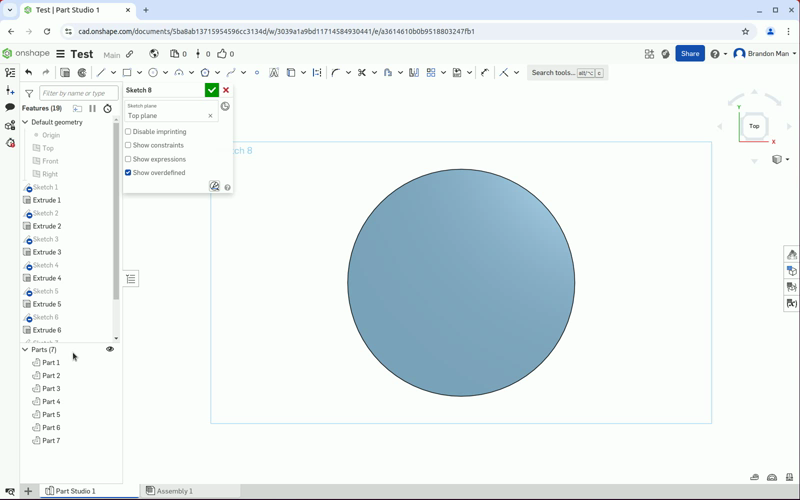
key(y)
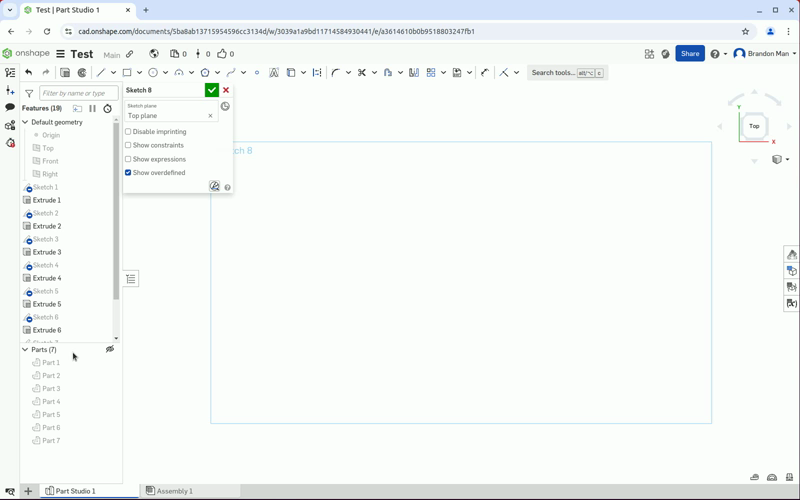
key(a)
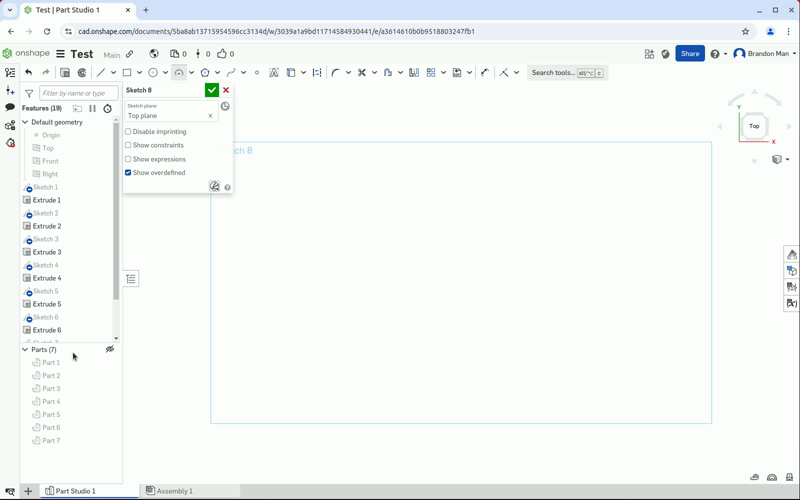
key_down(shift)
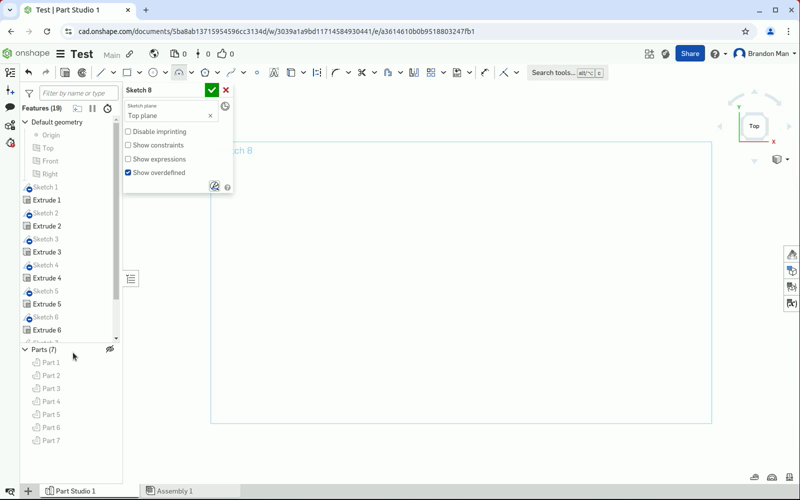
mouse_move(460, 361)
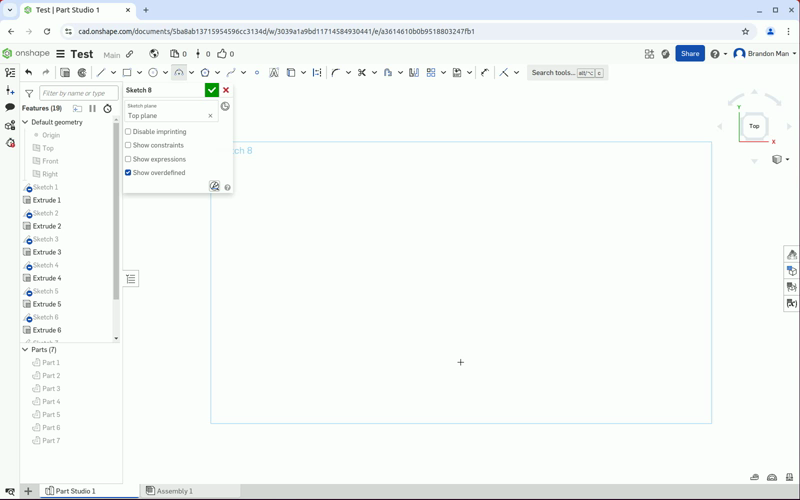
click(460, 361)
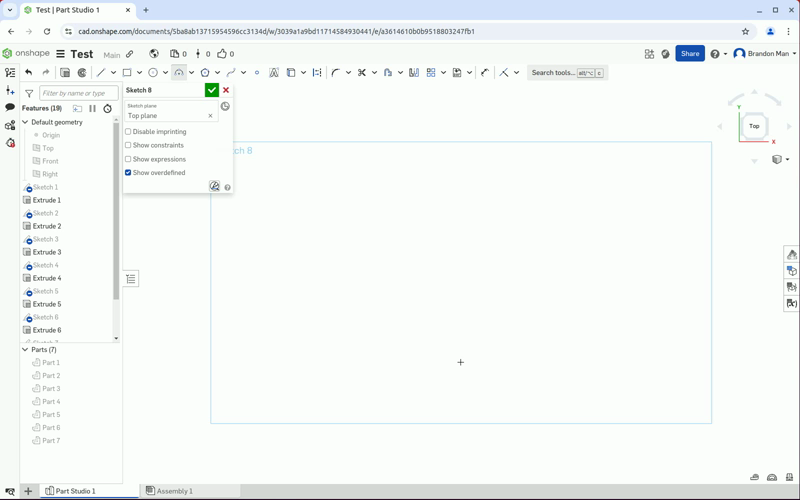
key_up(shift)
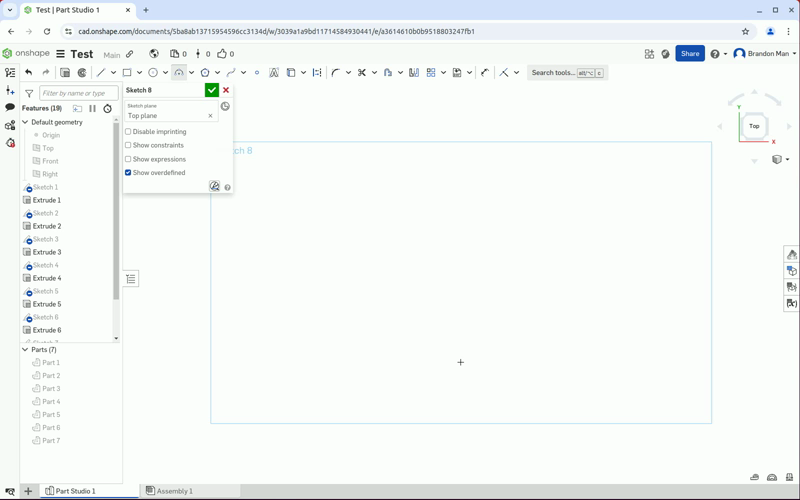
key_down(shift)
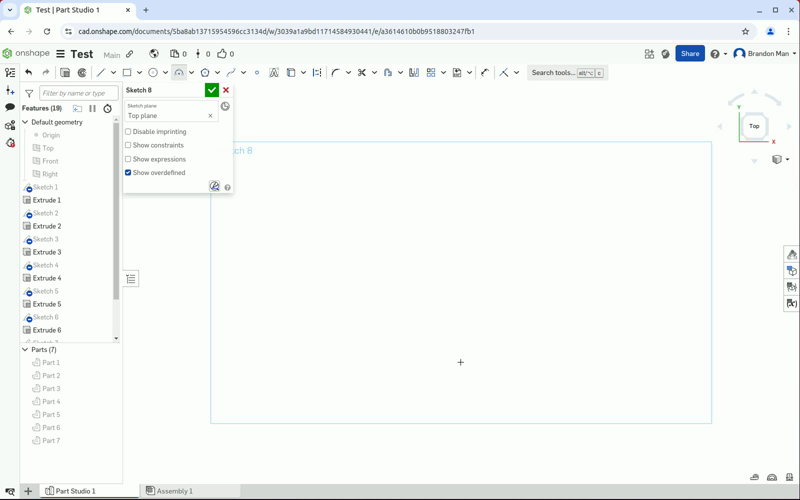
mouse_move(539, 282)
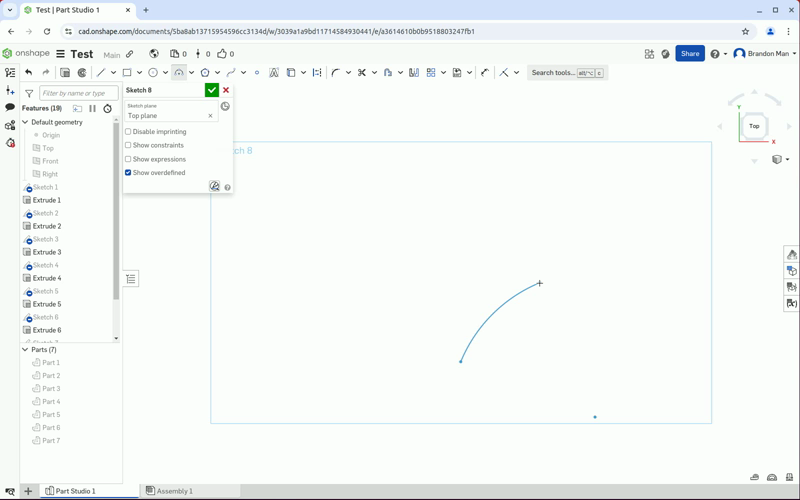
click(539, 282)
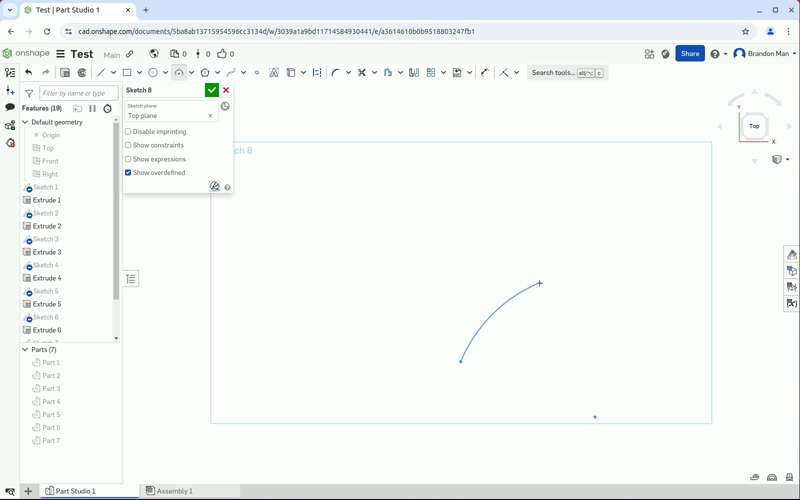
mouse_move(516, 338)
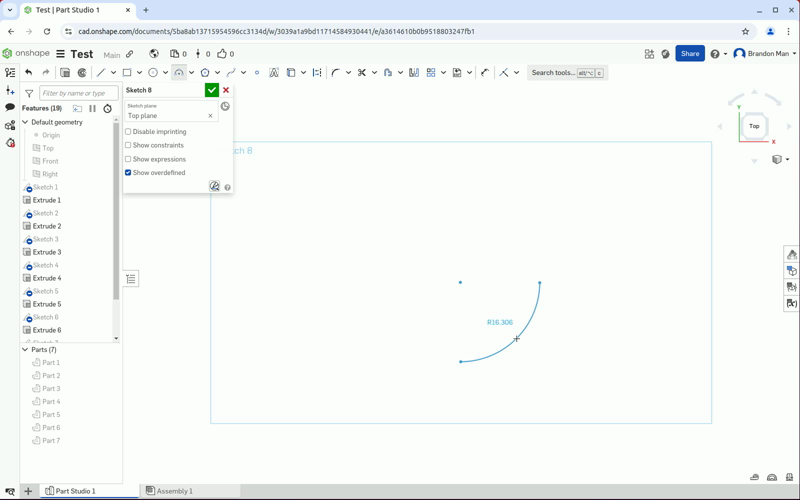
click(516, 338)
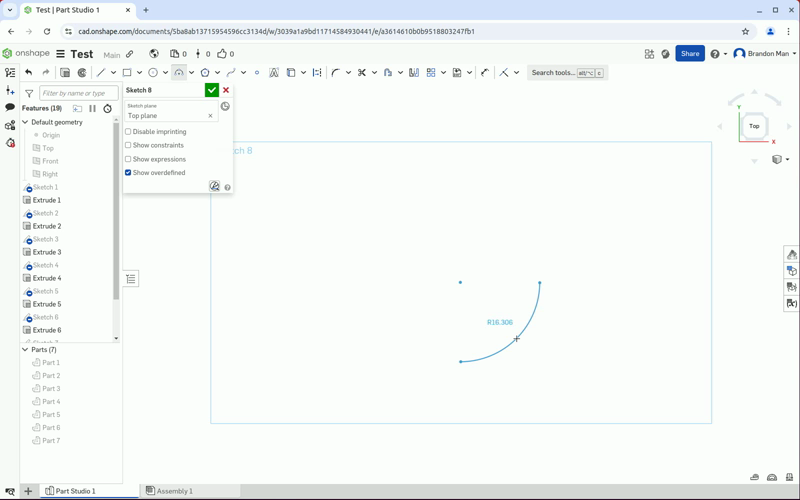
key_up(shift)
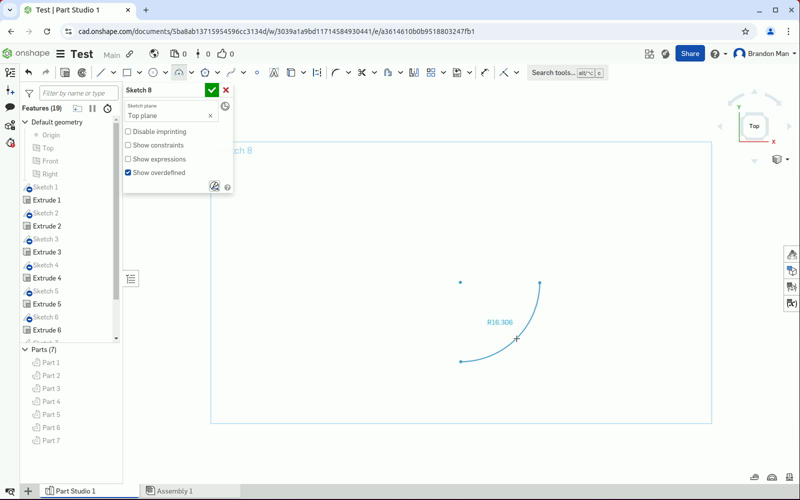
key(esc)
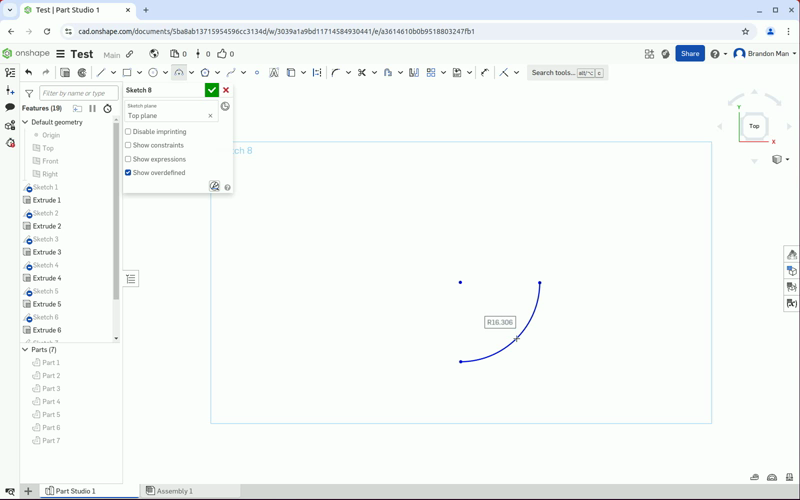
key(l)
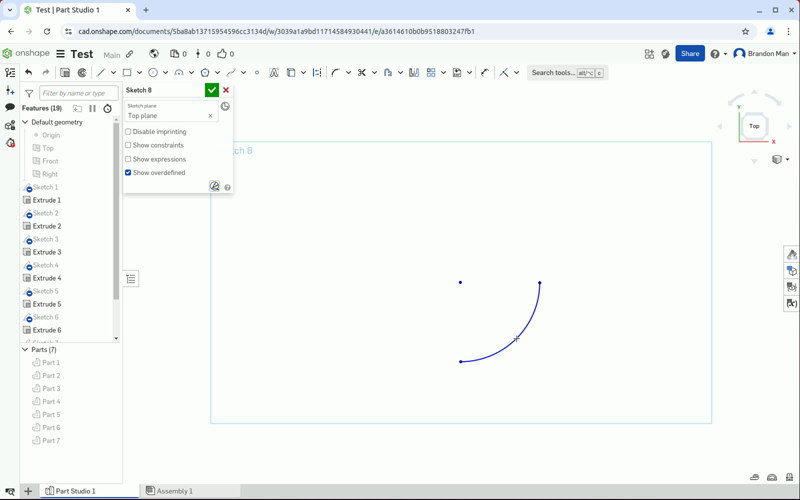
mouse_move(539, 282)
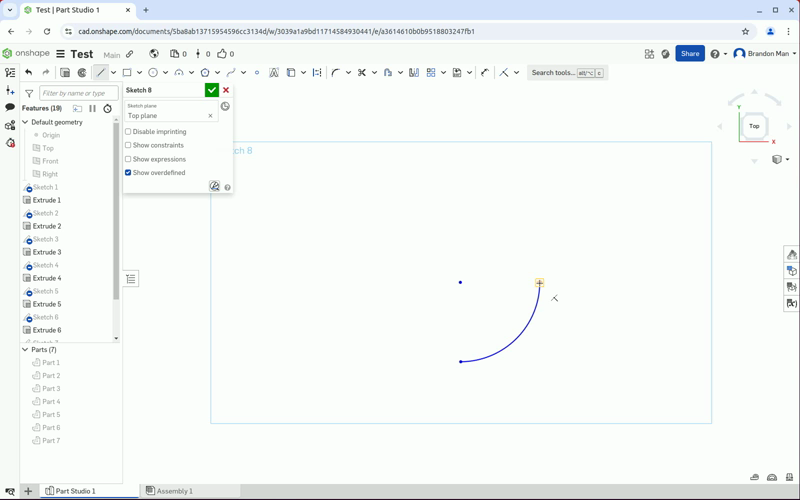
click(539, 282)
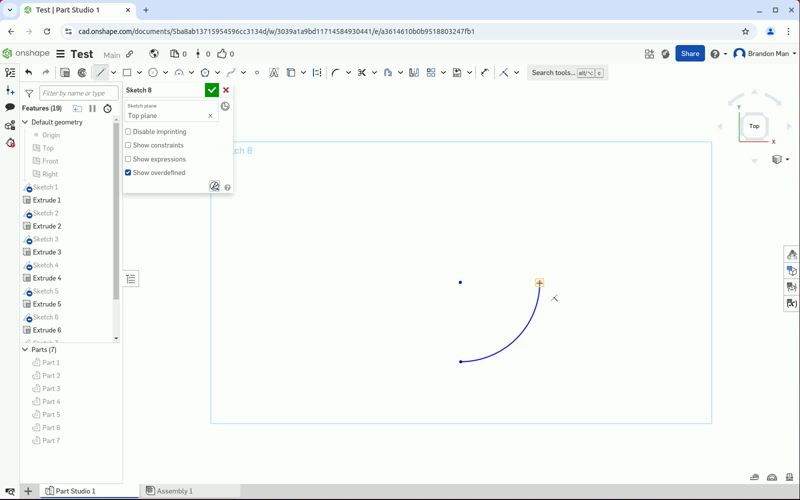
key_down(shift)
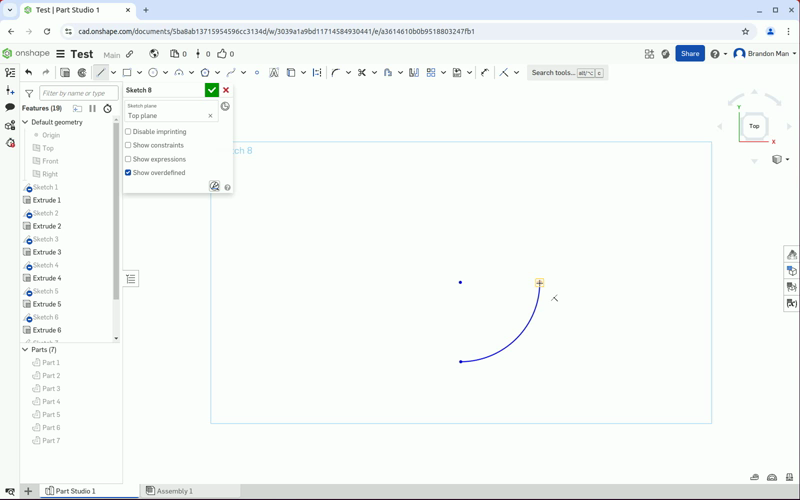
mouse_move(569, 282)
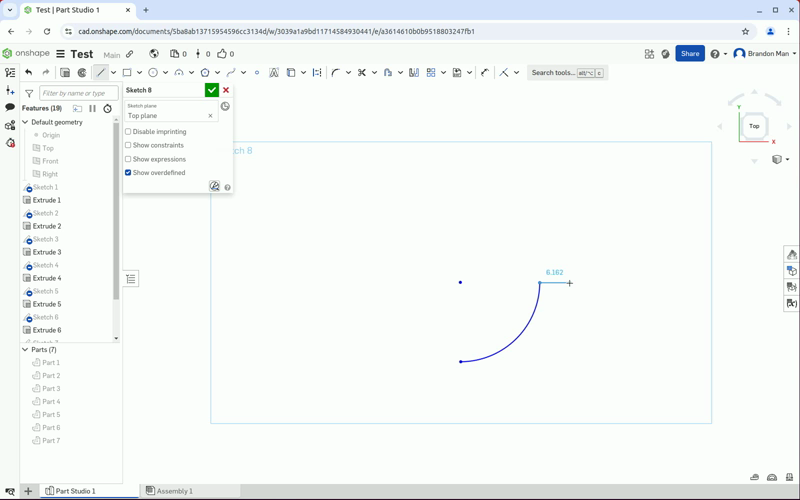
mouse_move(523, 282)
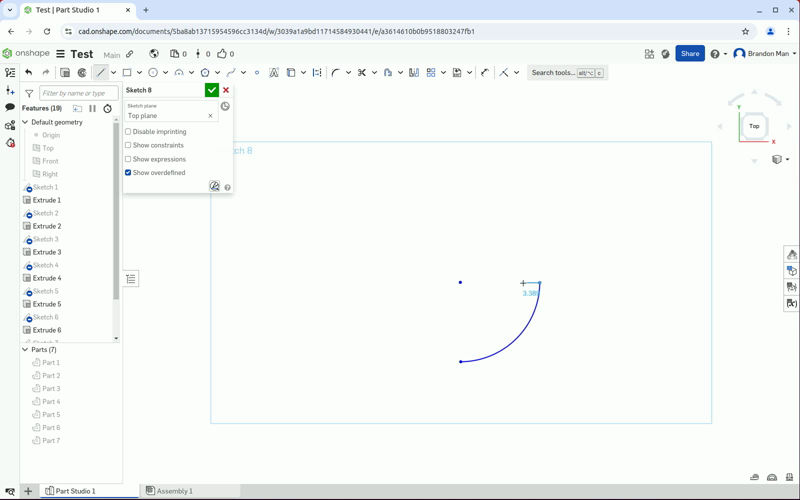
click(523, 282)
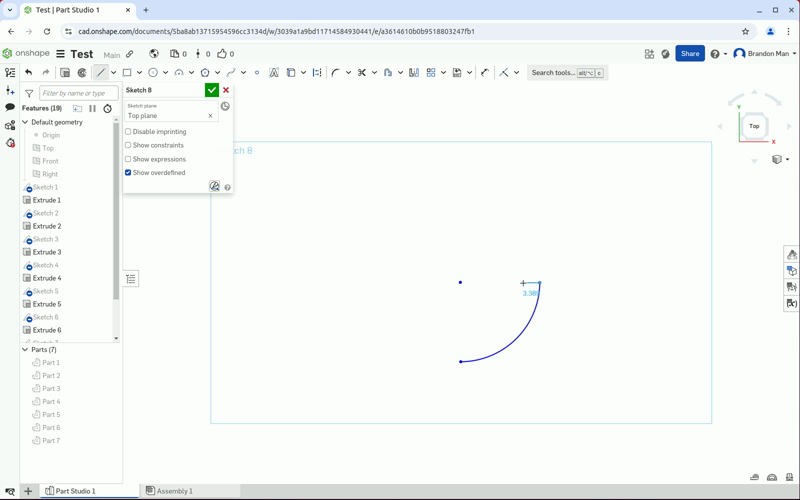
key_up(shift)
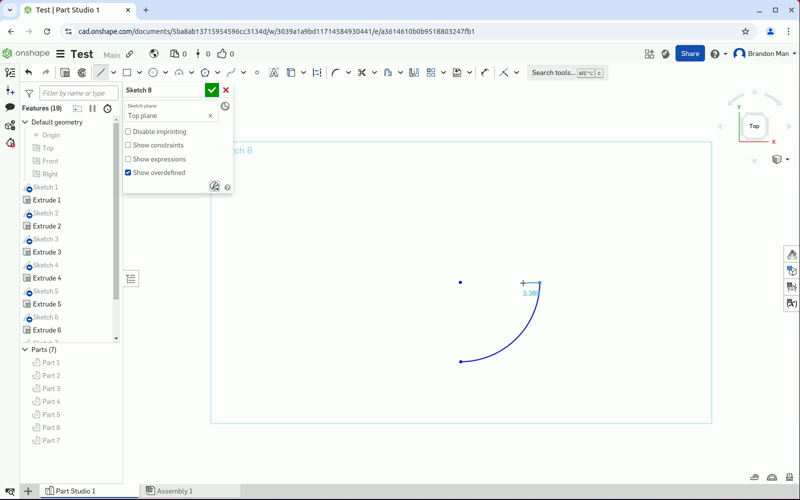
key(esc)
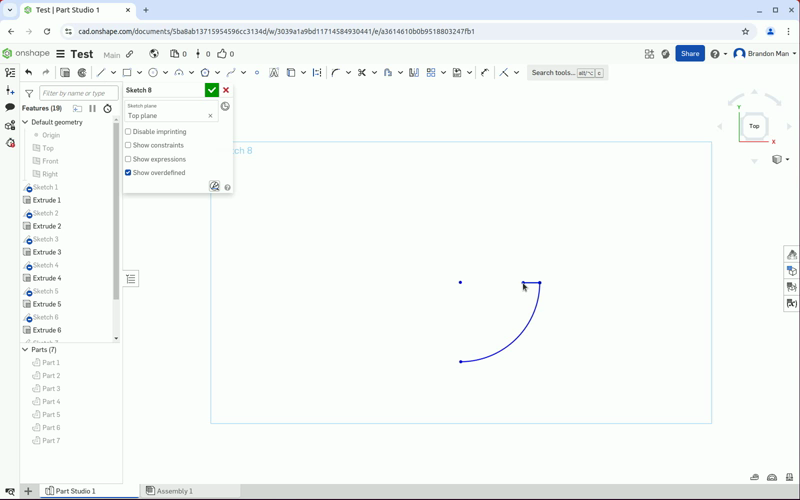
key(a)
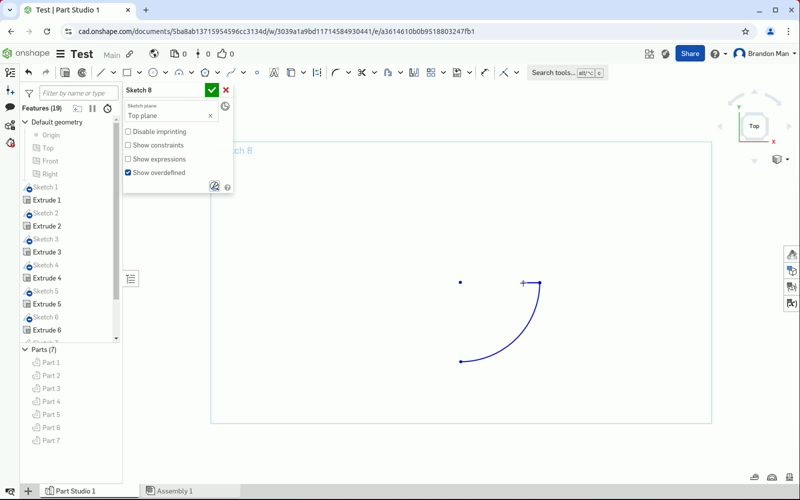
mouse_move(523, 282)
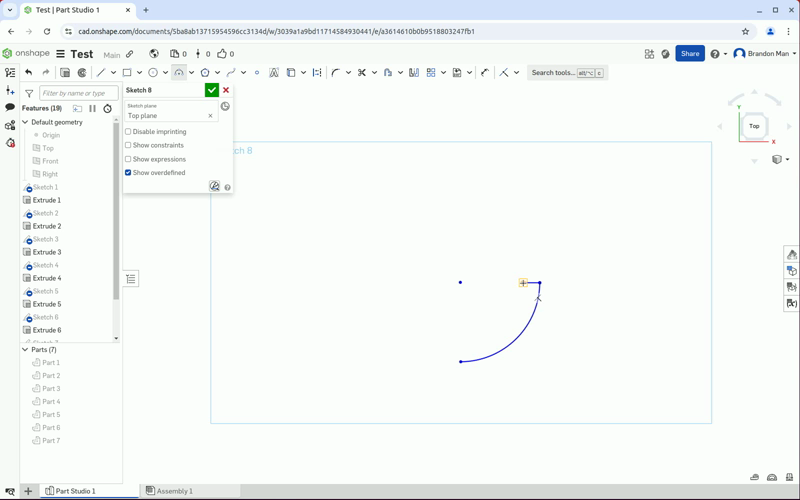
click(523, 282)
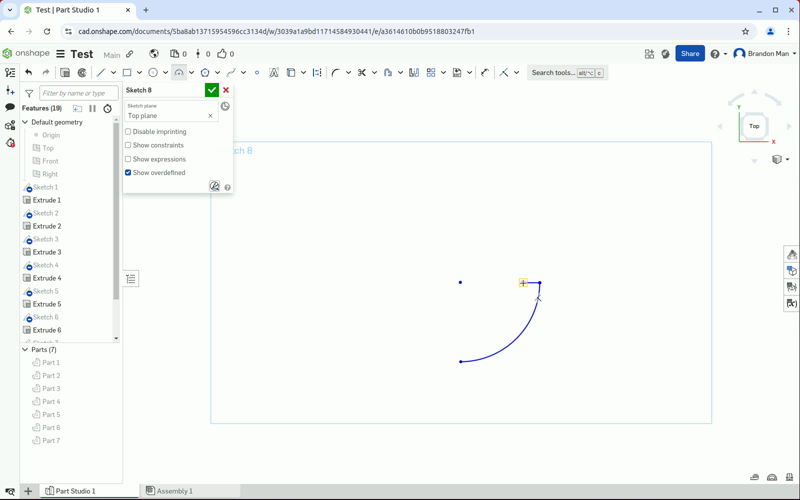
key_down(shift)
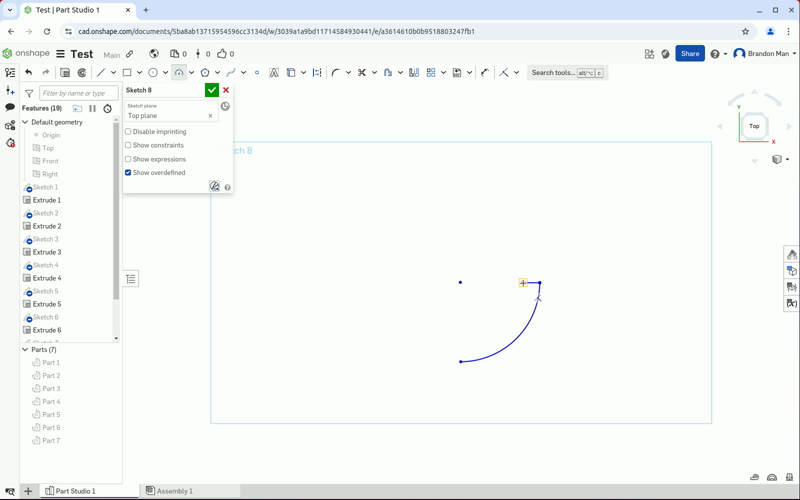
mouse_move(460, 344)
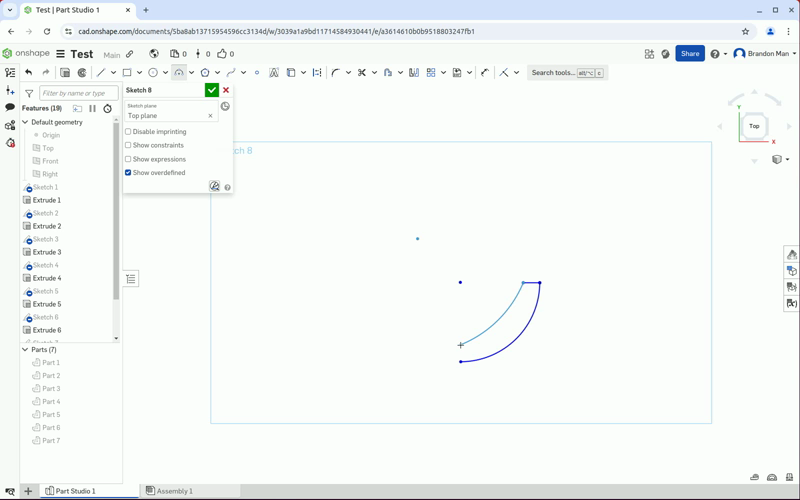
click(460, 344)
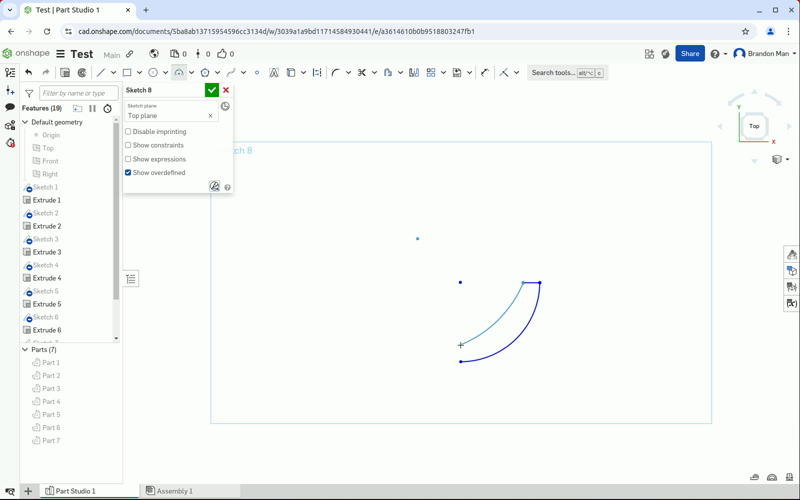
mouse_move(504, 326)
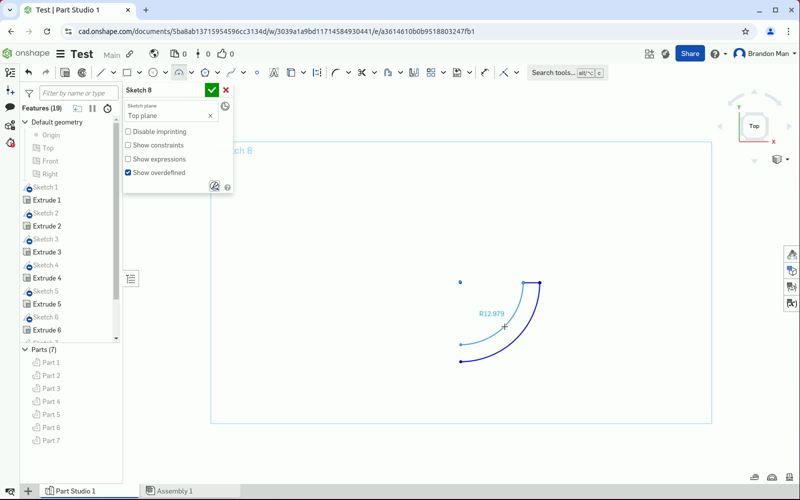
click(504, 326)
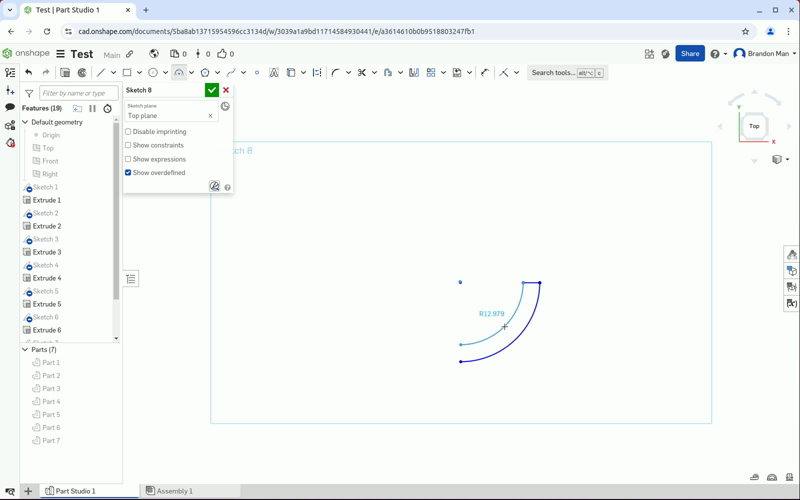
key_up(shift)
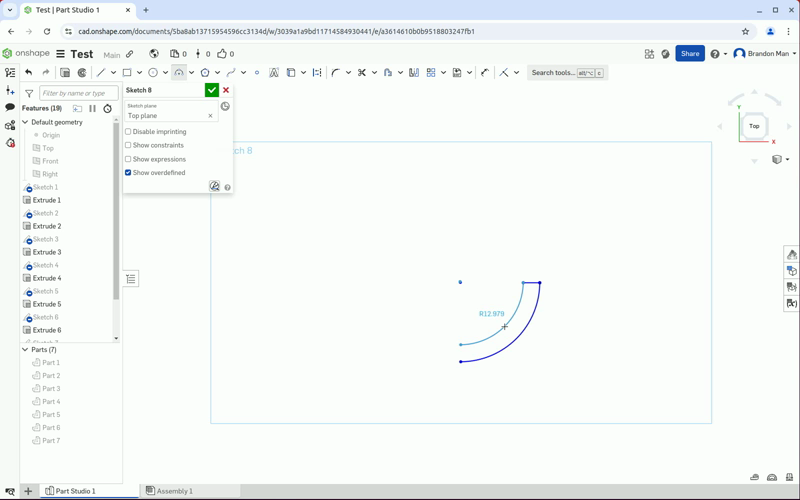
key(esc)
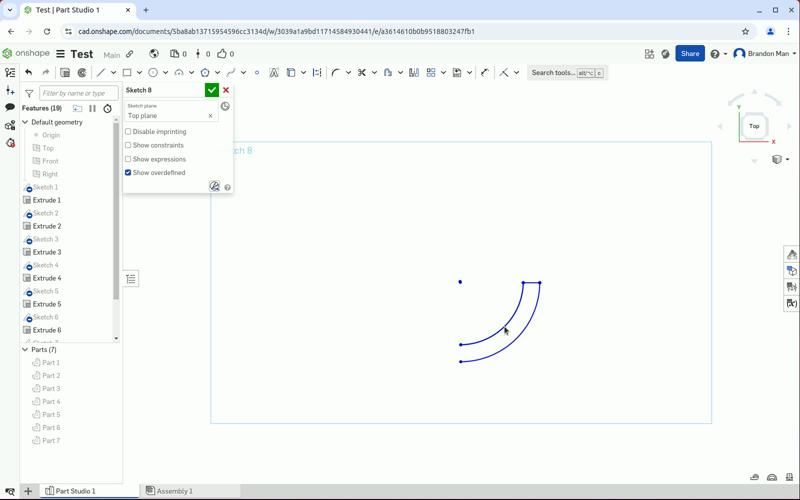
key(l)
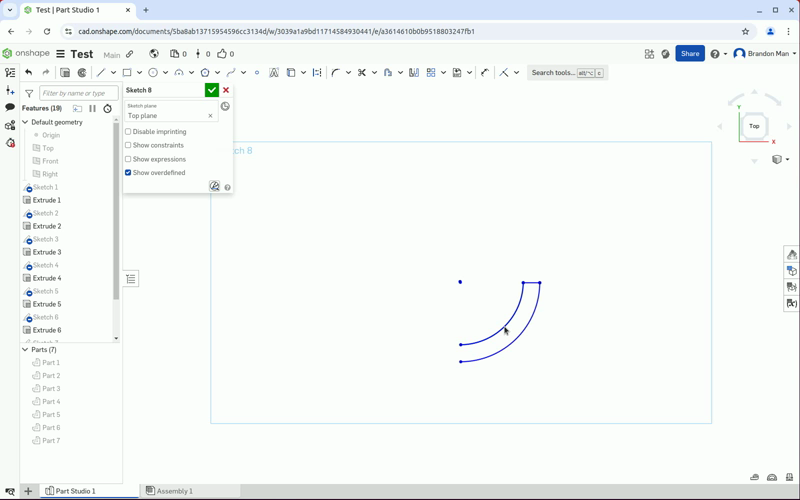
mouse_move(460, 344)
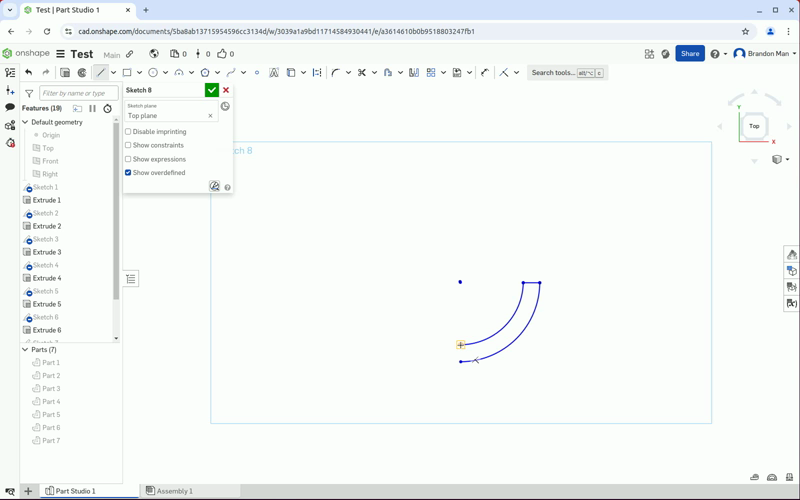
click(460, 344)
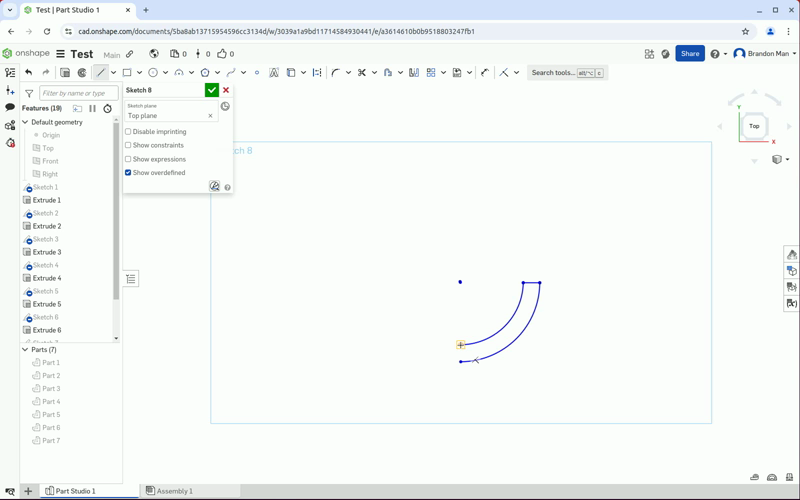
mouse_move(490, 344)
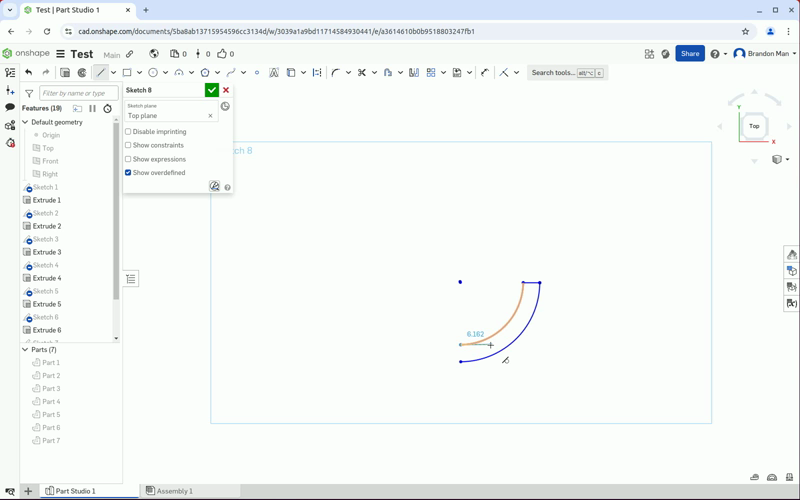
key_down(shift)
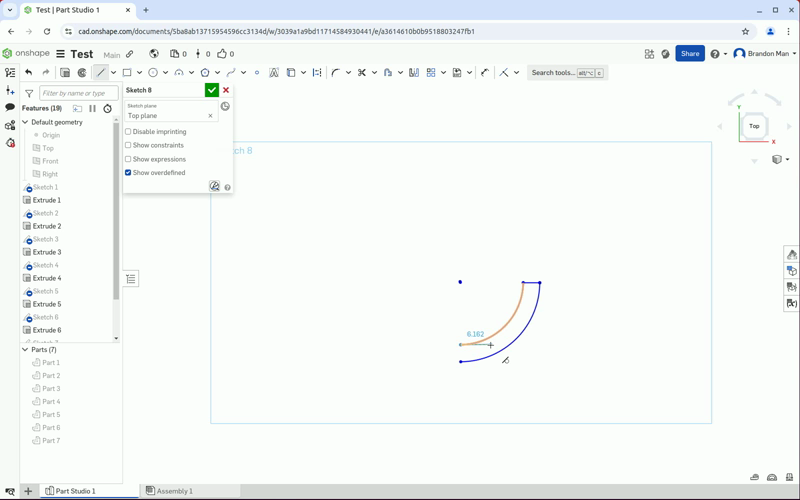
mouse_move(460, 361)
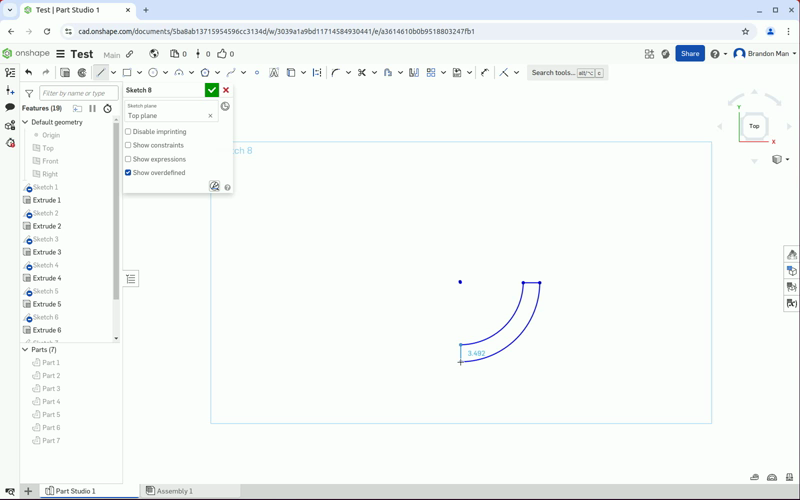
key_up(shift)
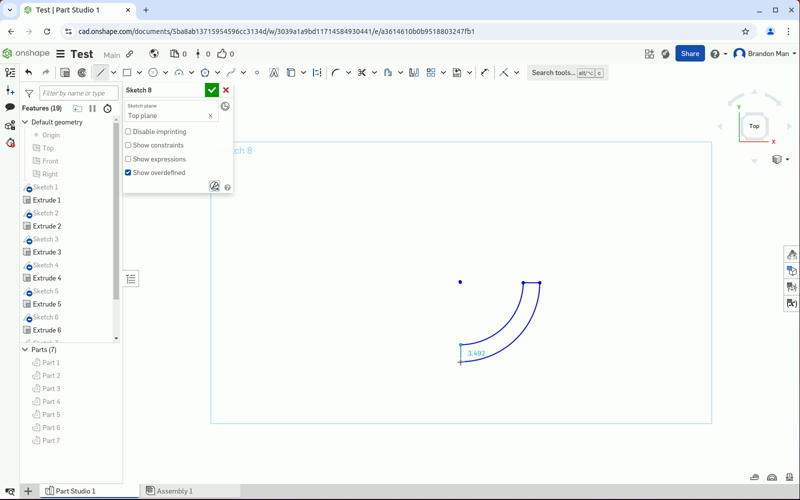
click(460, 361)
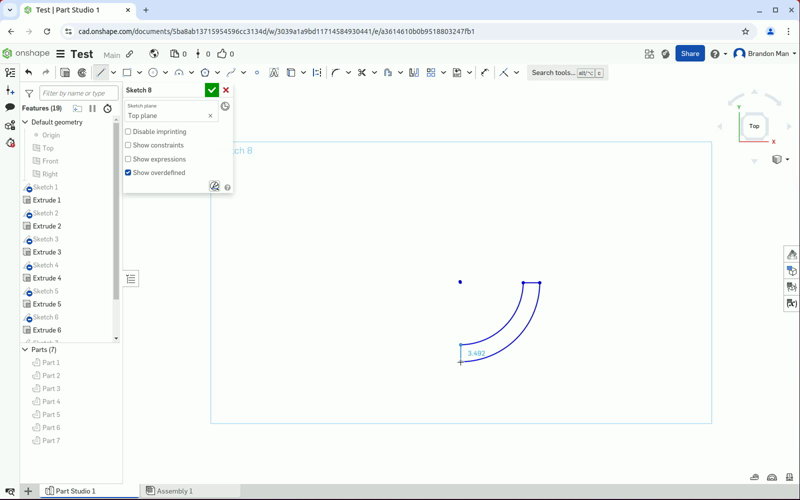
key(esc)
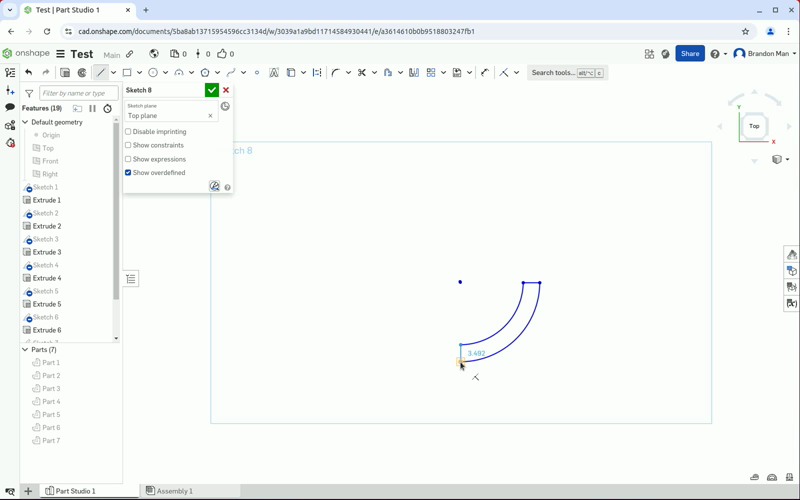
mouse_move(479, 350)
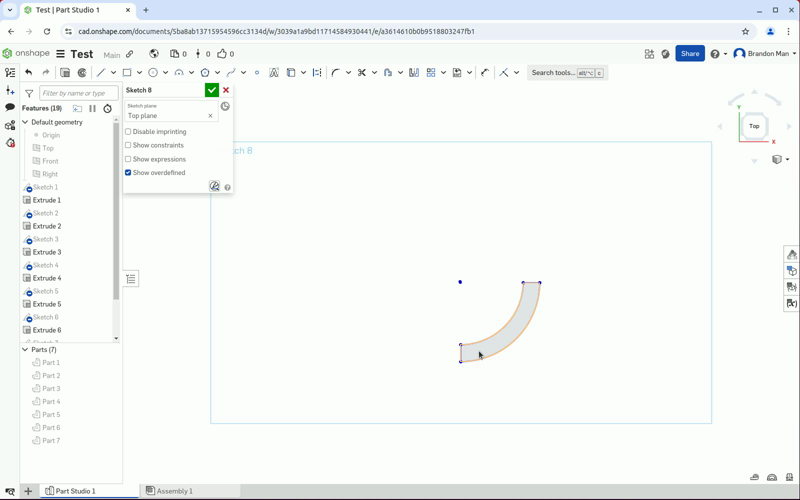
scroll(6)
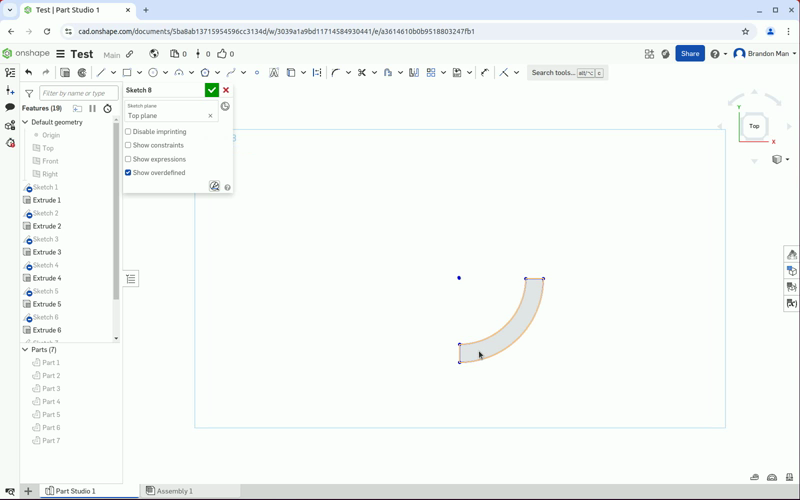
scroll(6)
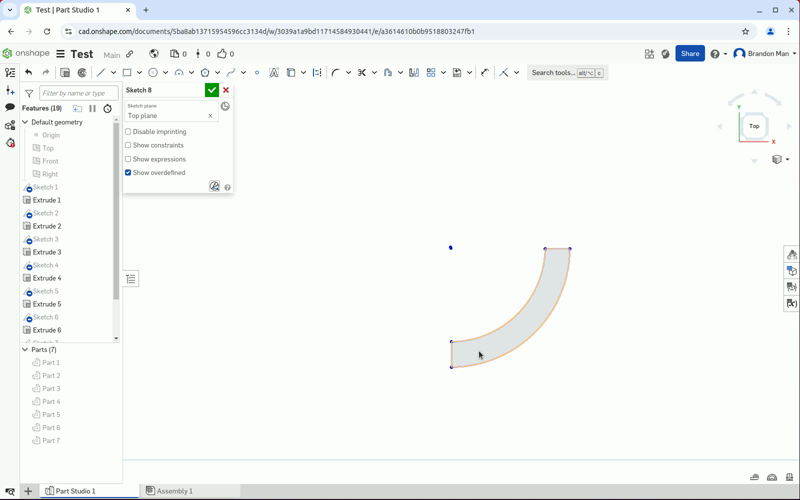
scroll(6)
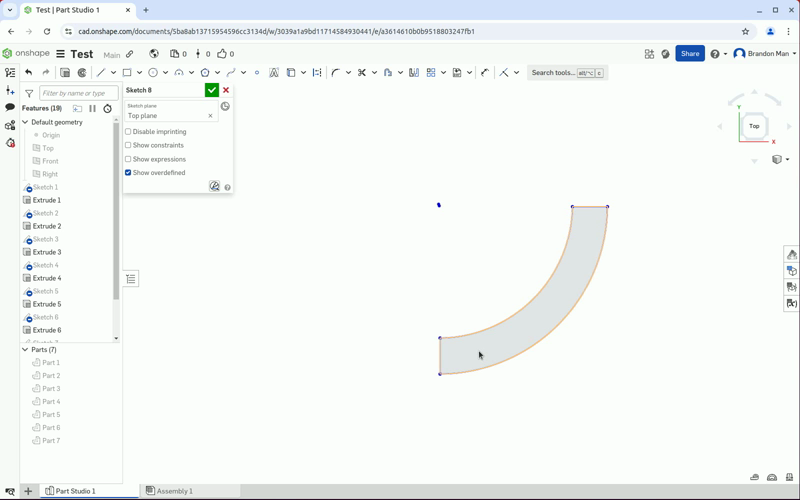
scroll(6)
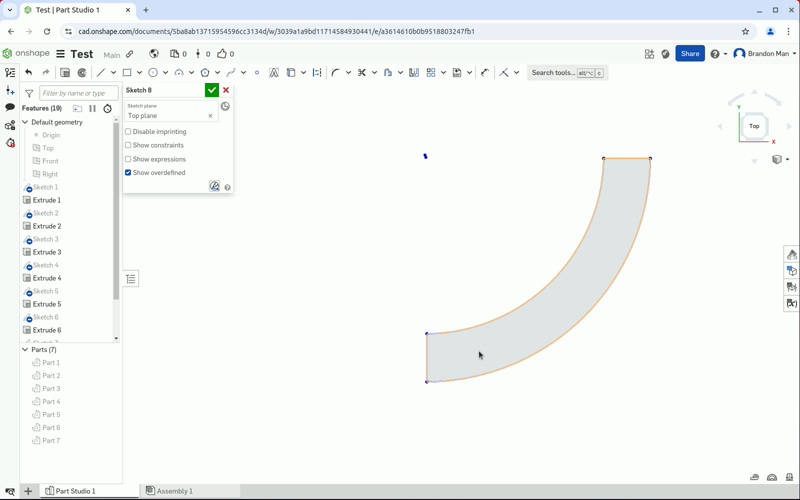
scroll(6)
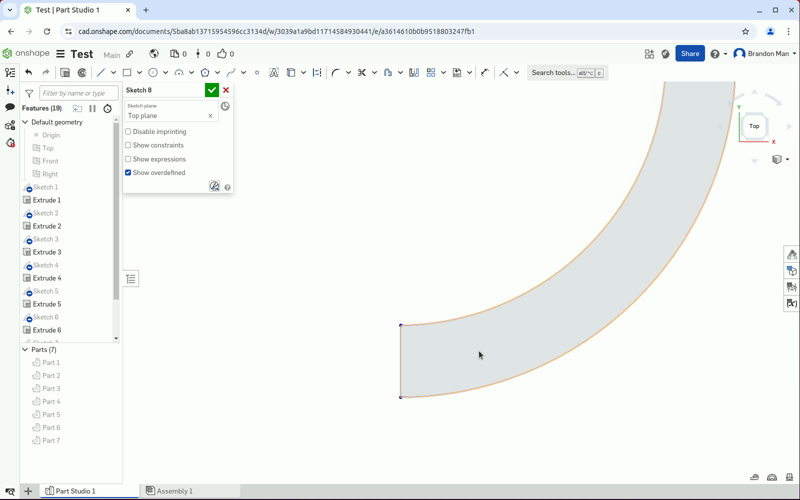
scroll(6)
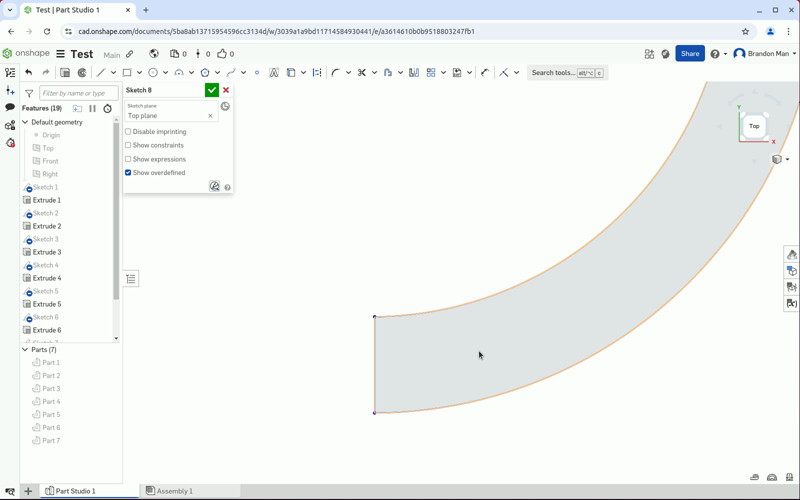
scroll(6)
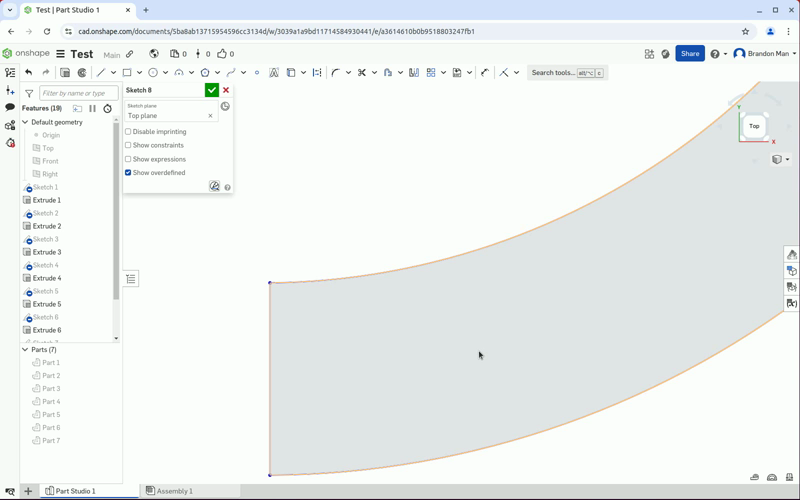
click(479, 350)
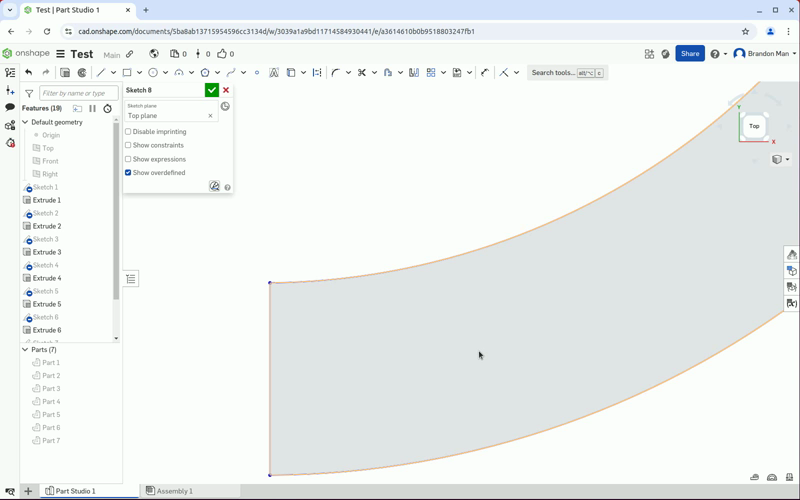
scroll(-6)
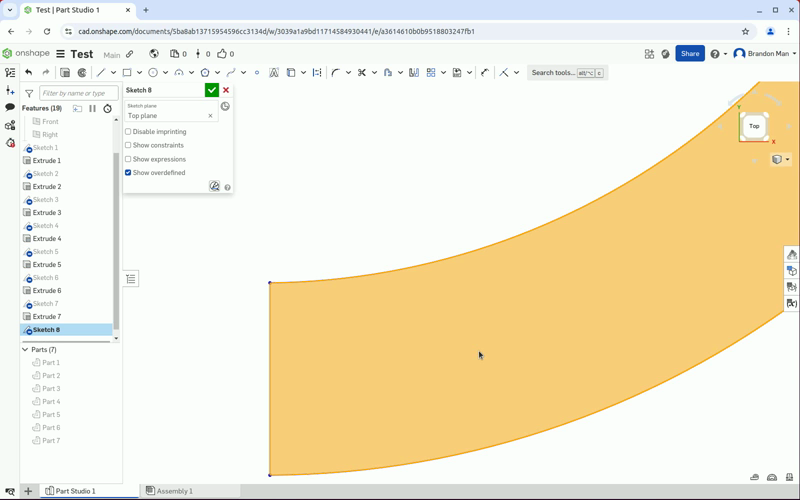
scroll(-6)
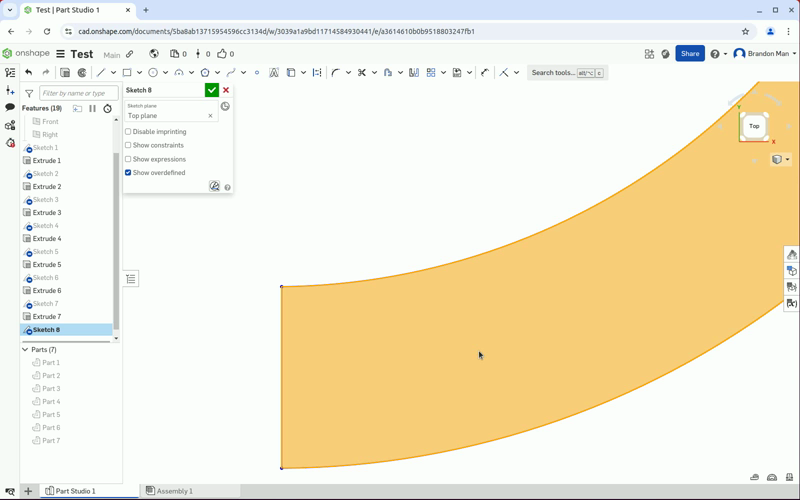
scroll(-6)
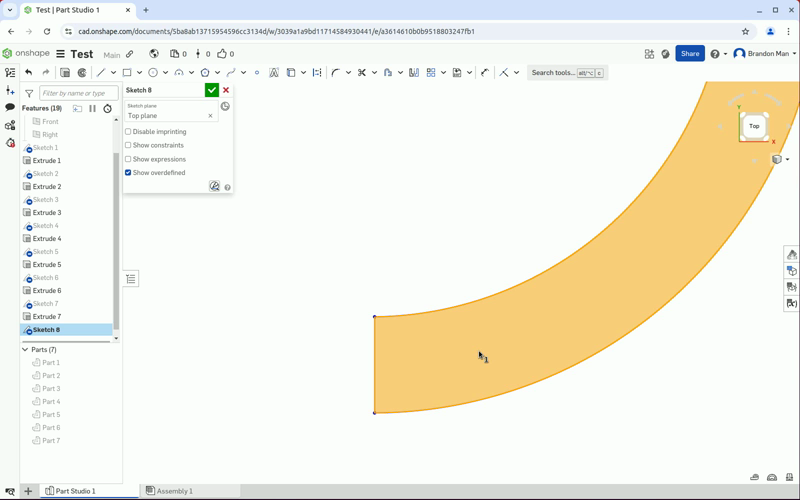
scroll(-6)
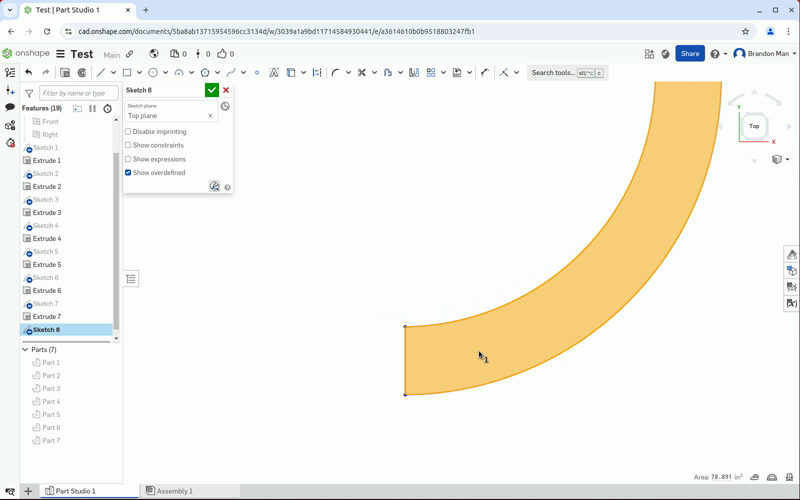
scroll(-6)
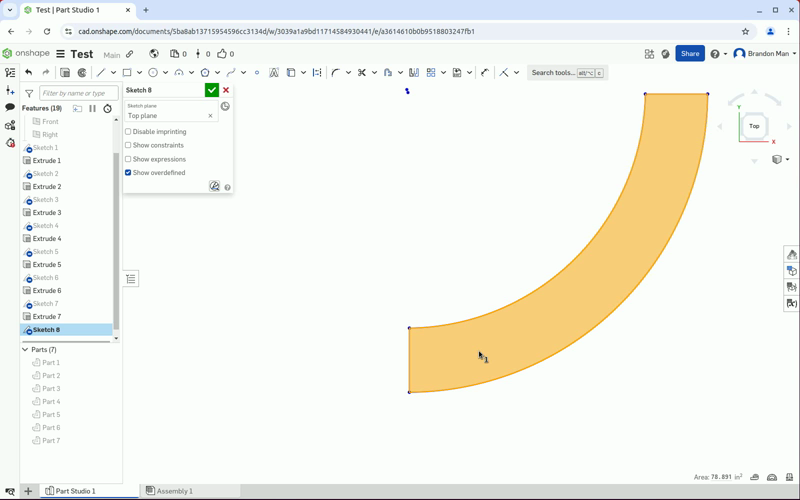
scroll(-6)
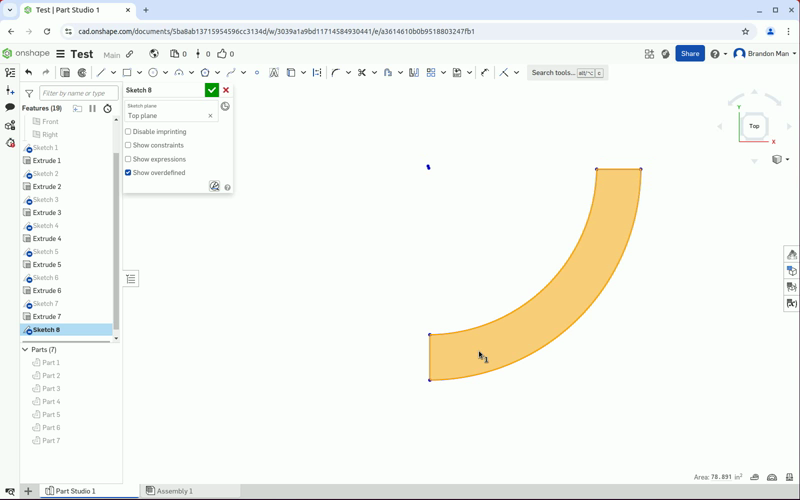
scroll(-6)
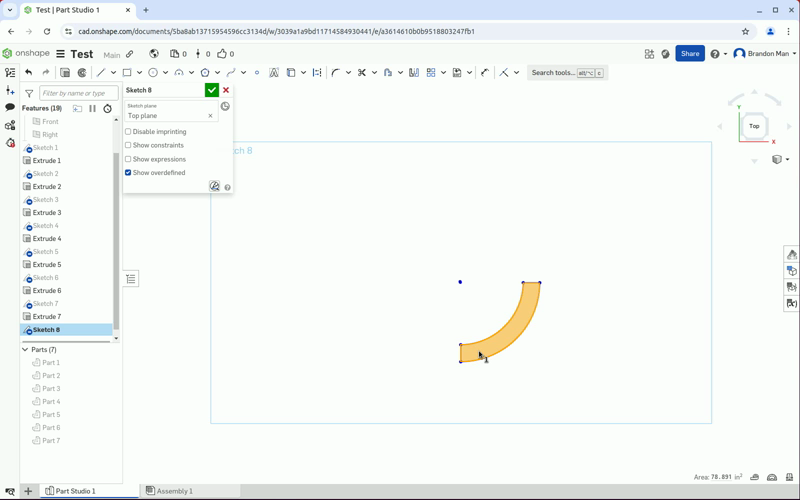
mouse_move(73, 352)
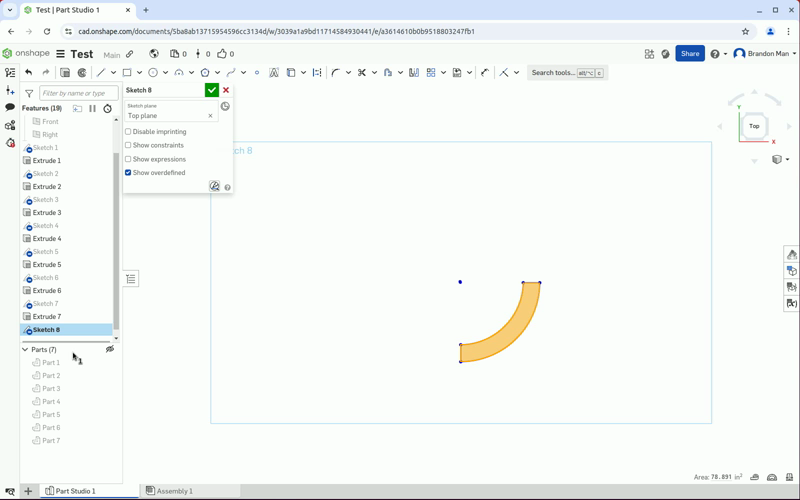
key(shift+y)
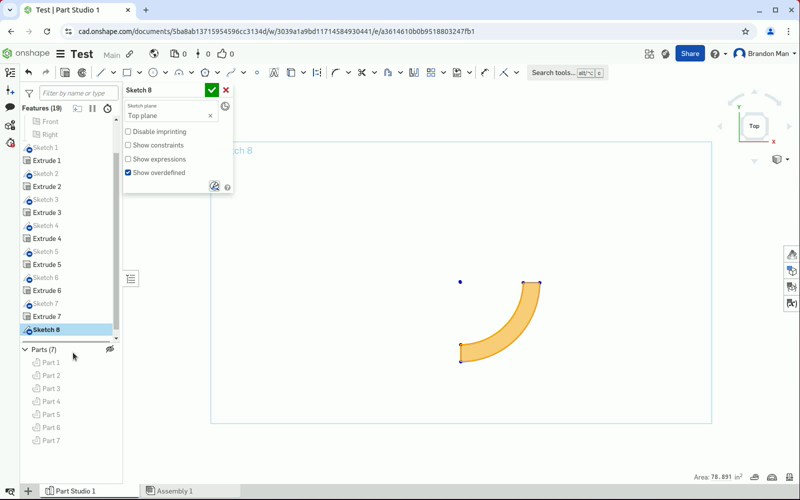
key(shift+e)
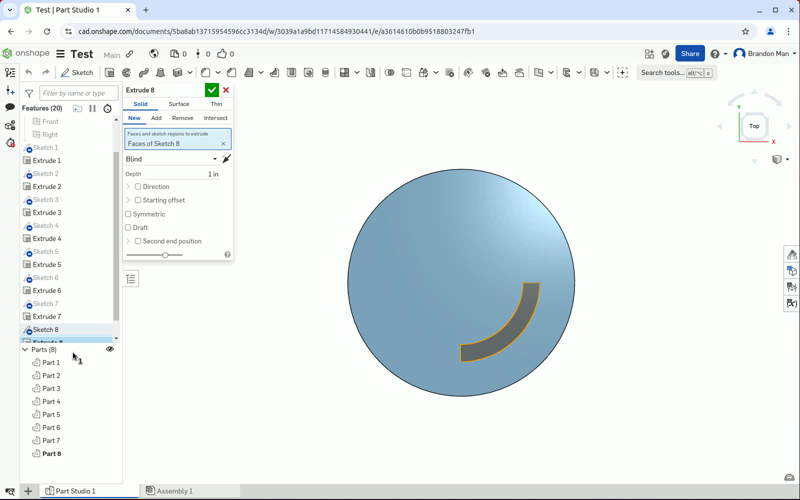
mouse_move(143, 106)
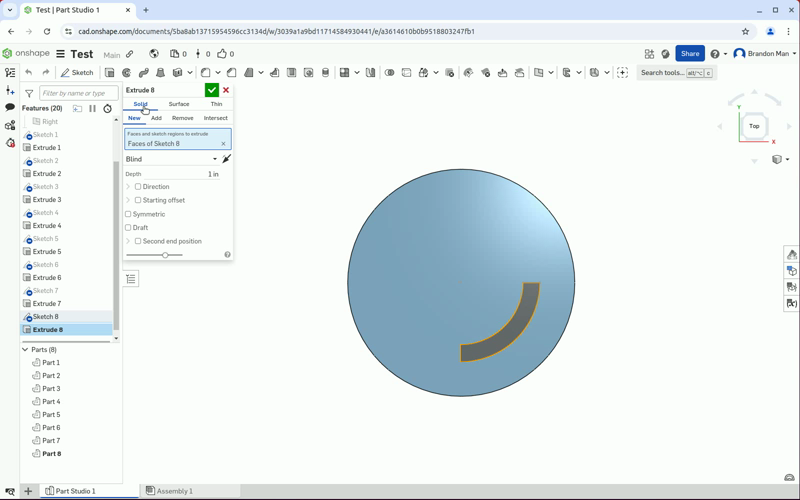
click(143, 106)
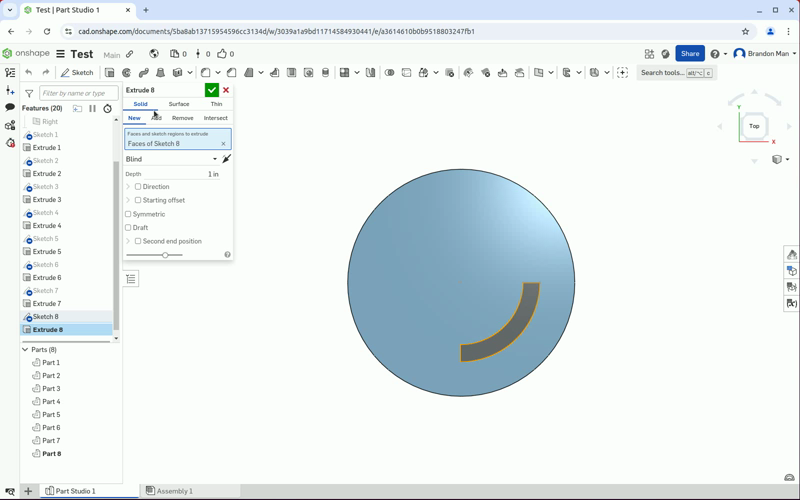
mouse_move(186, 120)
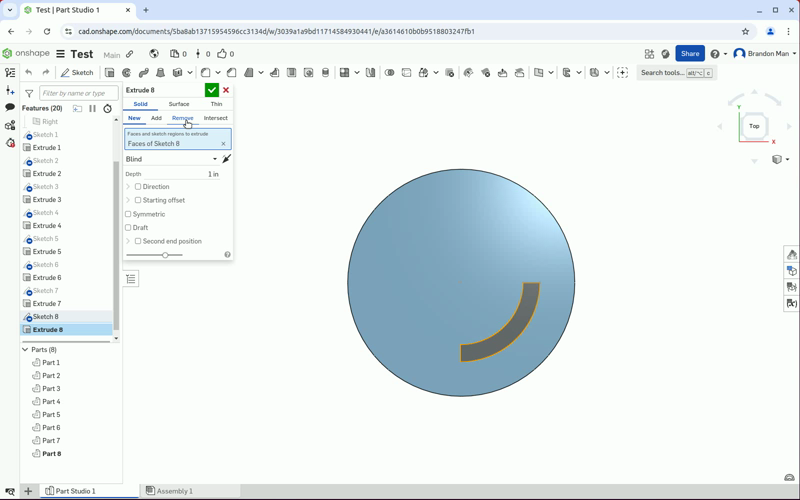
click(186, 120)
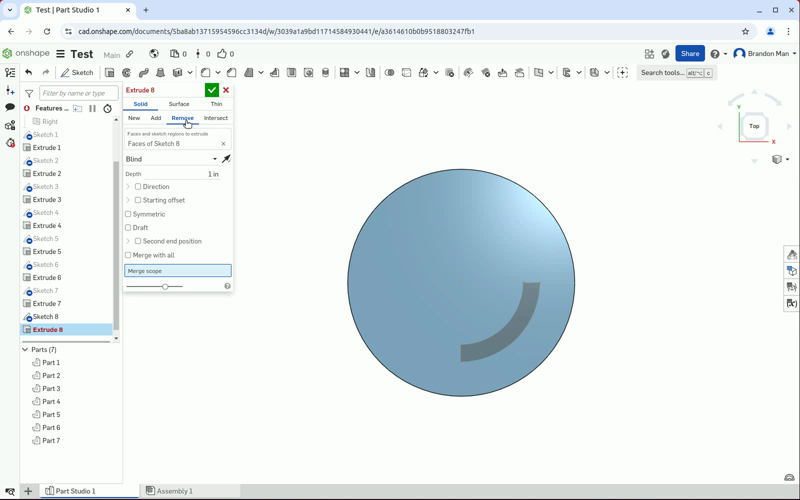
key(tab, 4)
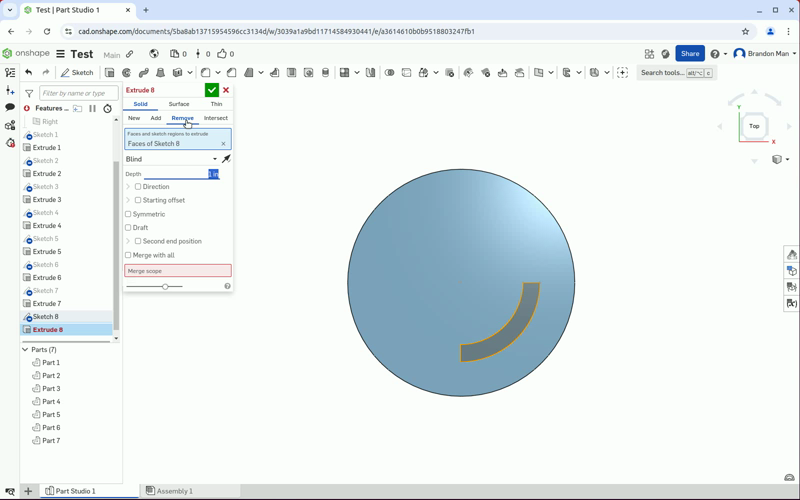
text(11.554)
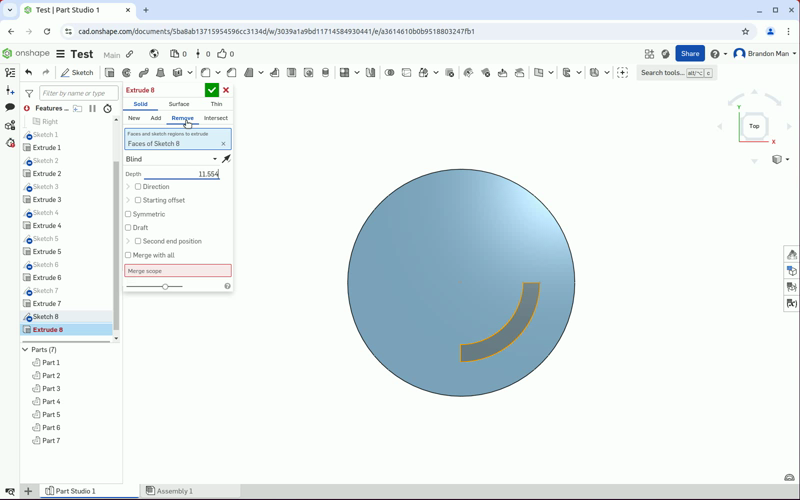
key(tab, 6)
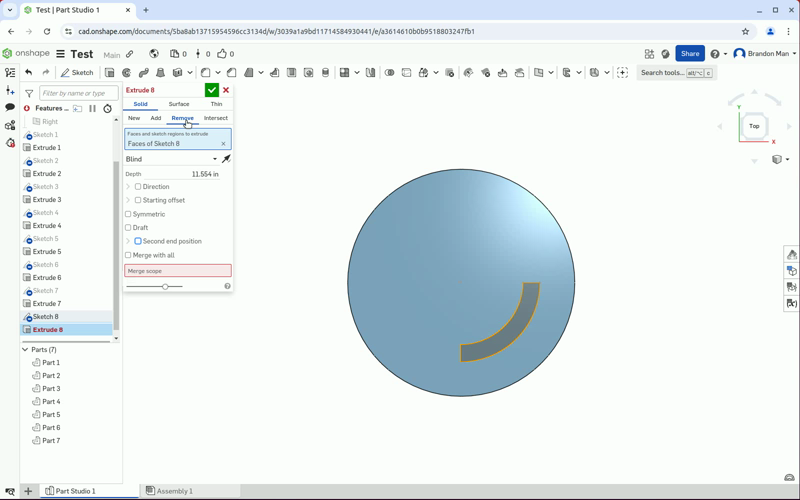
key(space)
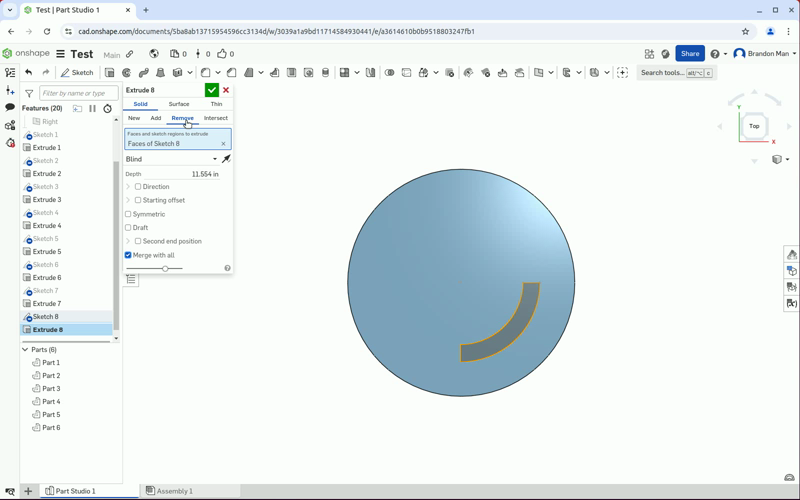
key(enter)
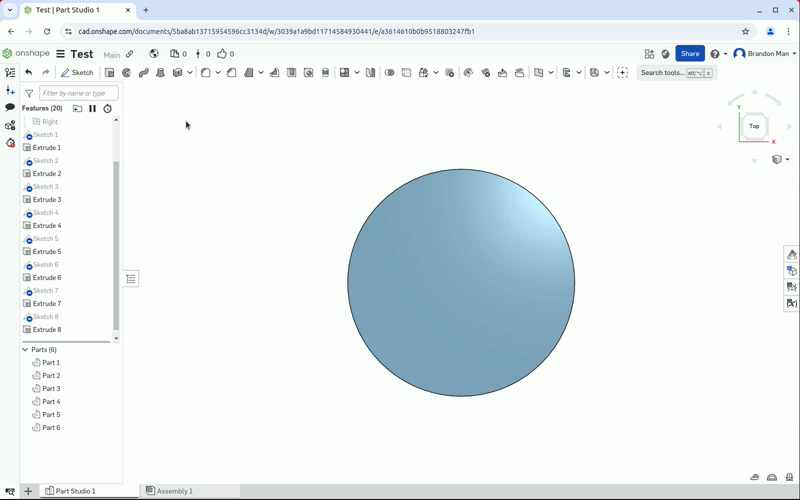
key(shift+h)
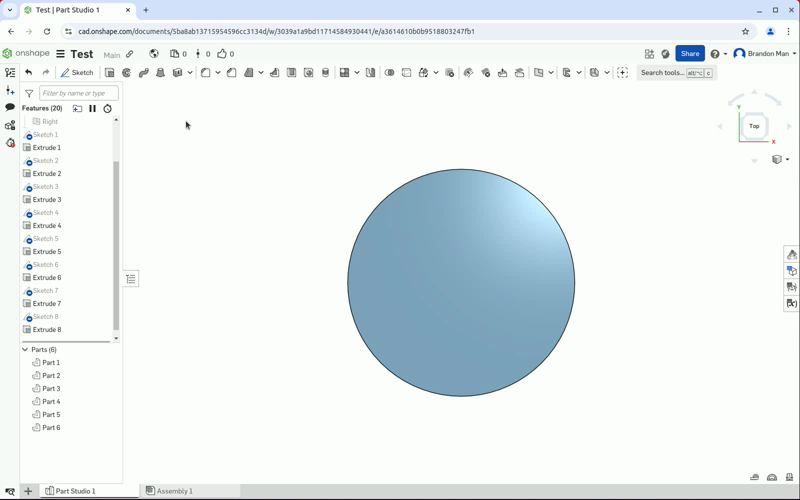
key(shift+h)
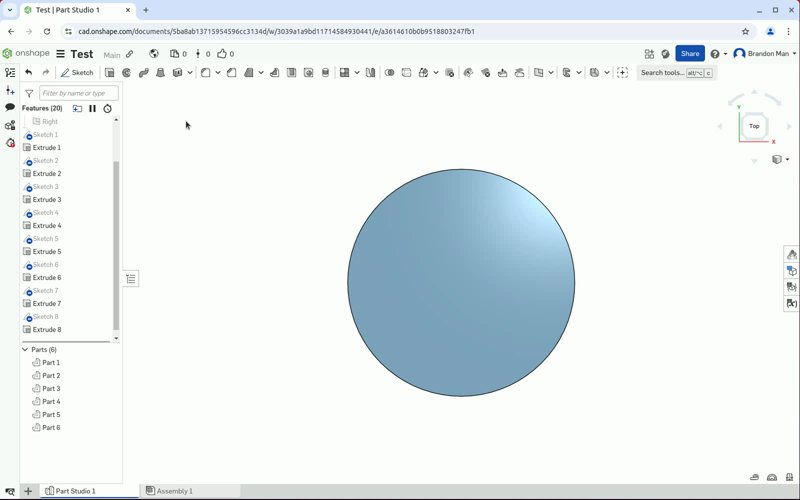
key(shift+7)
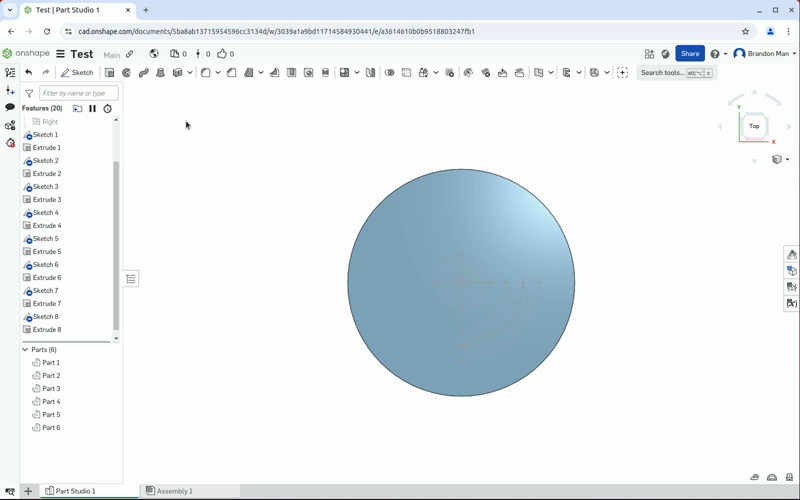
key(up, 3)
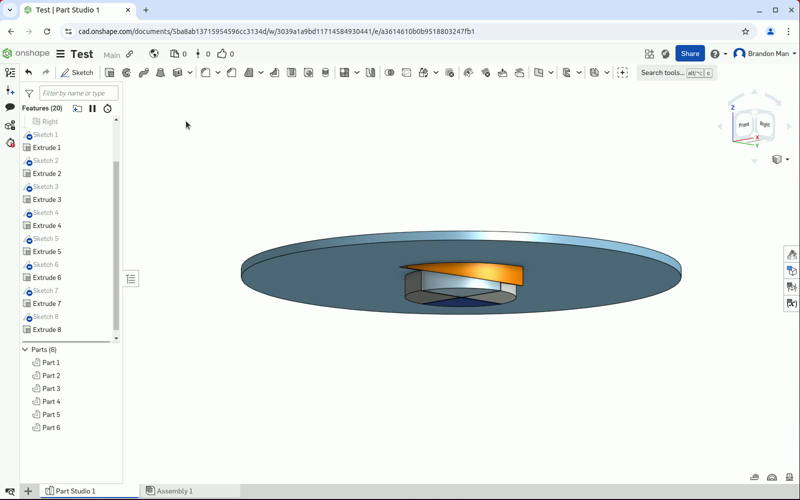
key(left, 3)
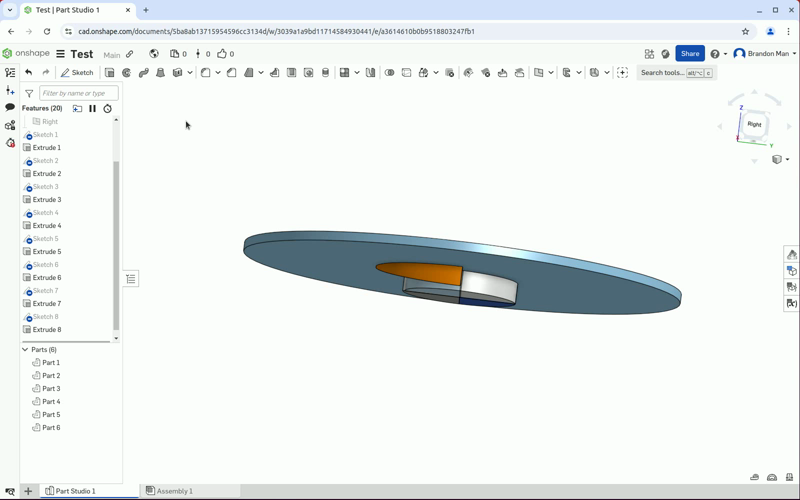
key(right, 3)
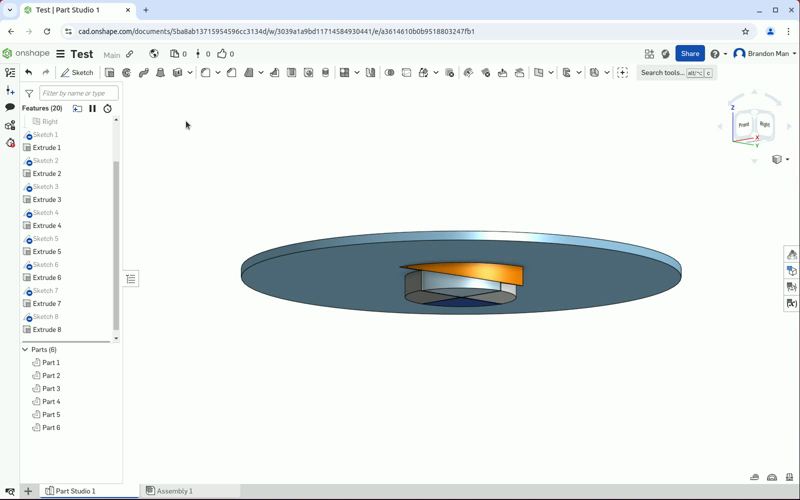
key(down, 3)
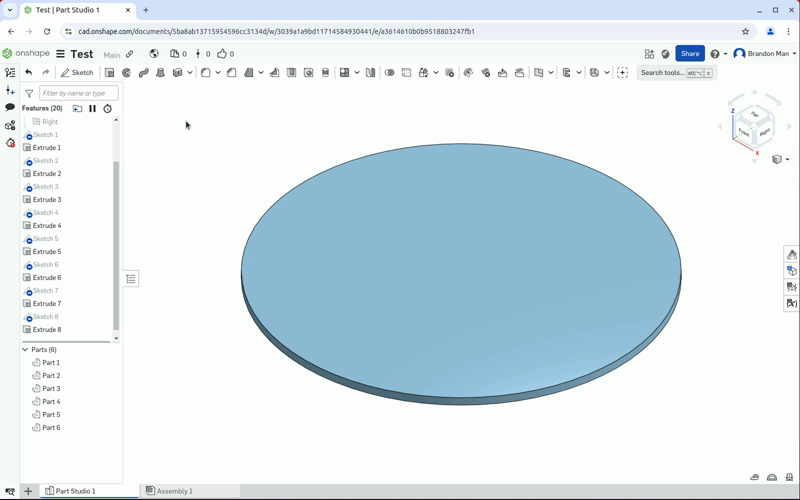
mouse_move(69, 137)
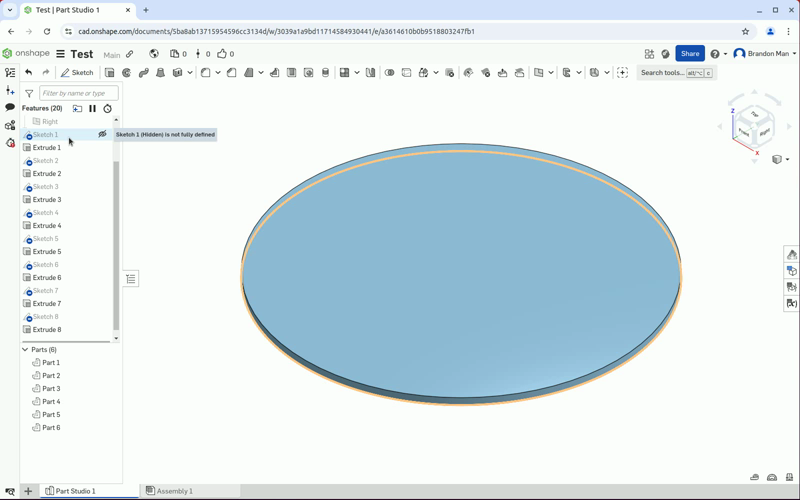
click(69, 137)